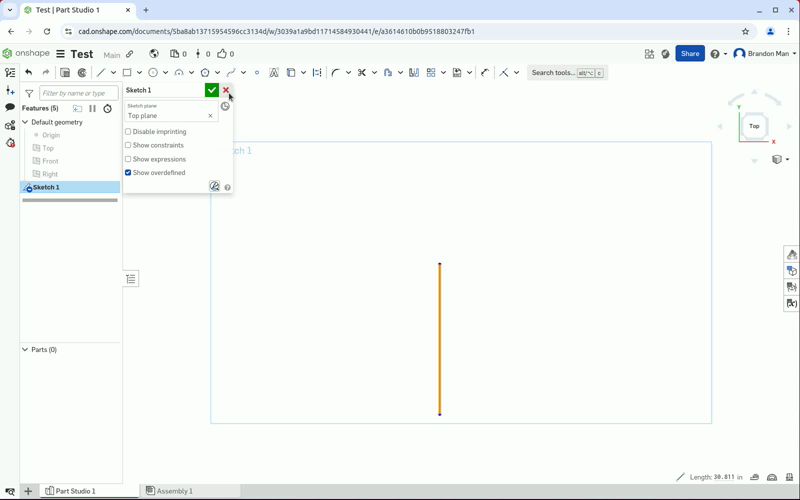
key(shift+h)
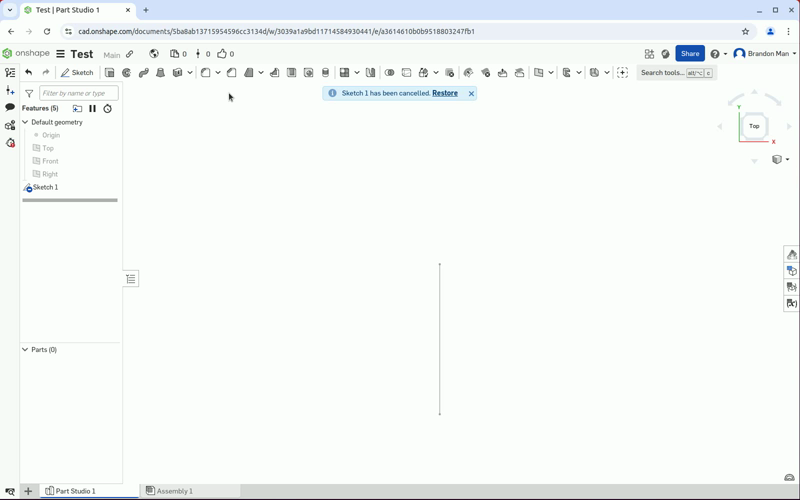
mouse_move(73, 352)
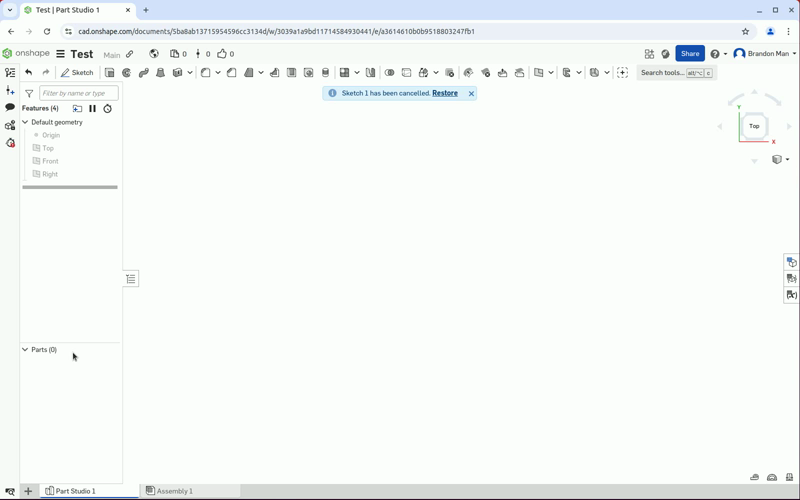
key(y)
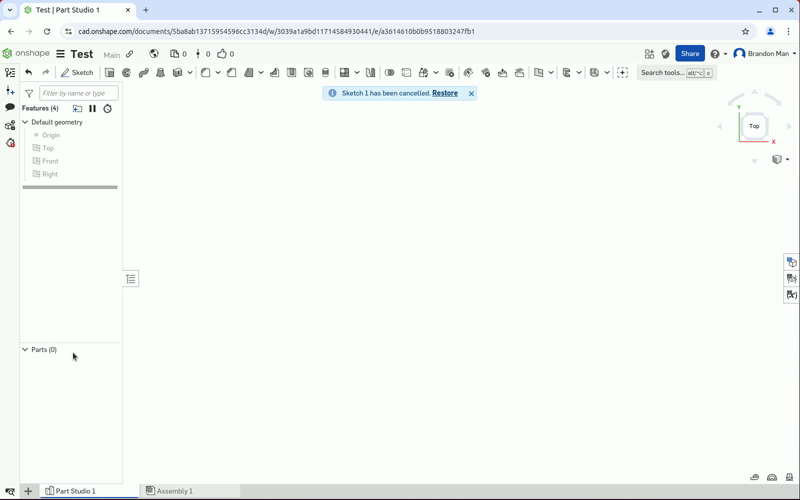
key(shift+p)
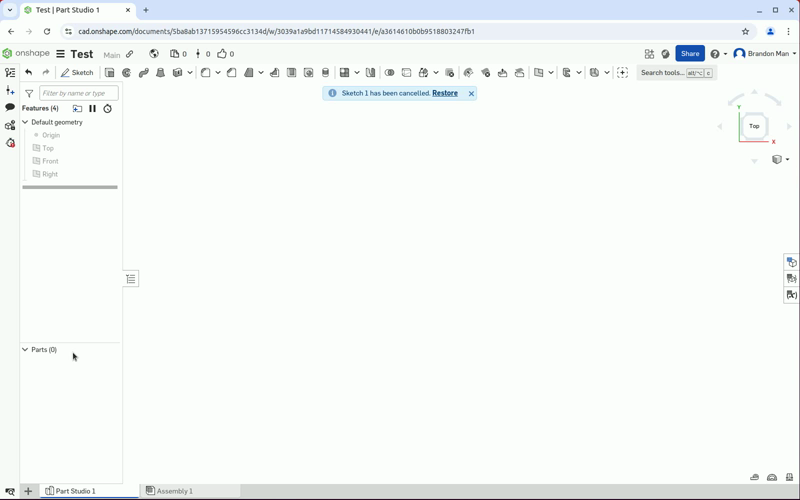
key(space)
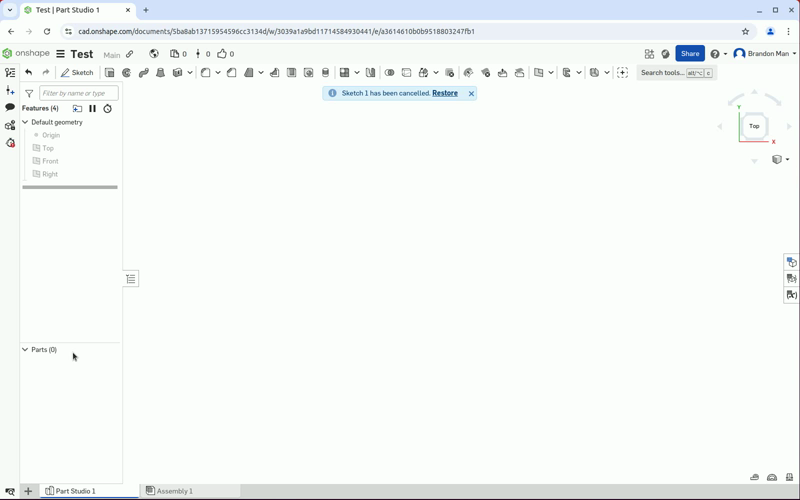
key_down(shift)
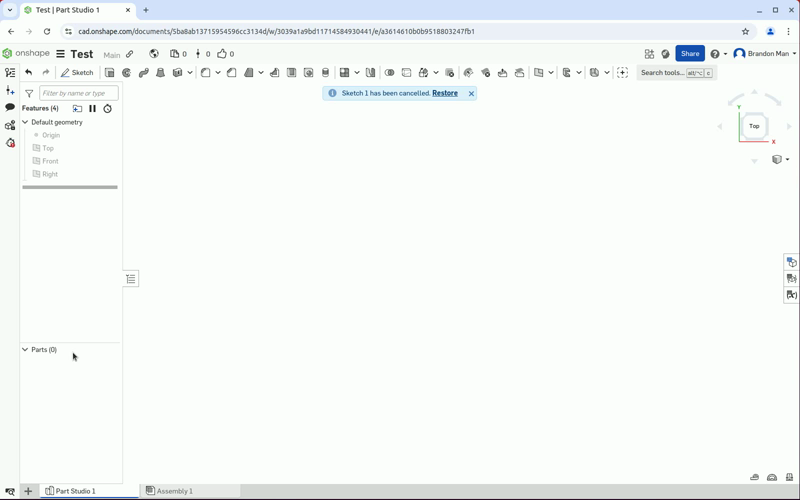
key(up)
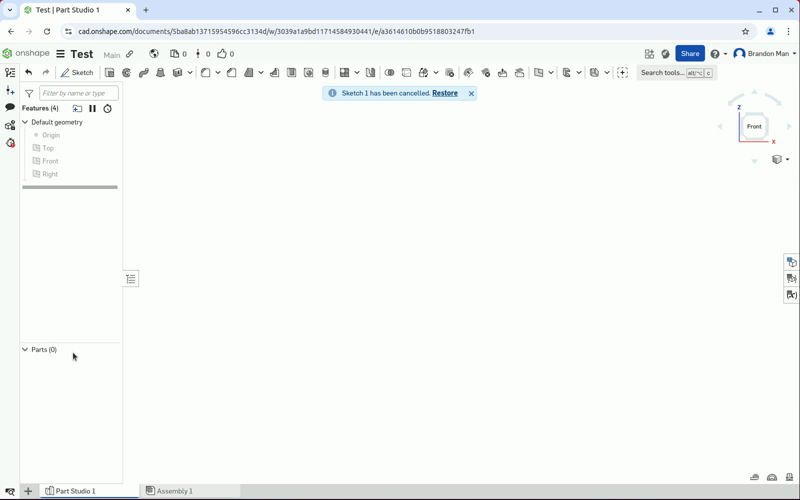
key_up(shift)
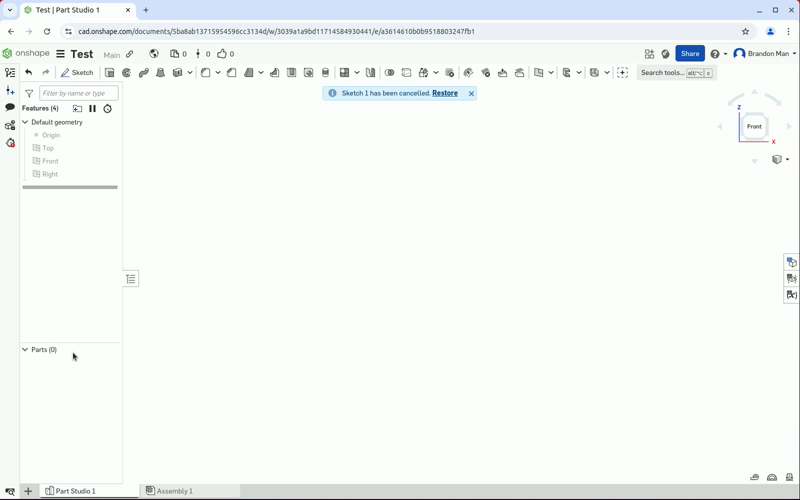
mouse_move(73, 352)
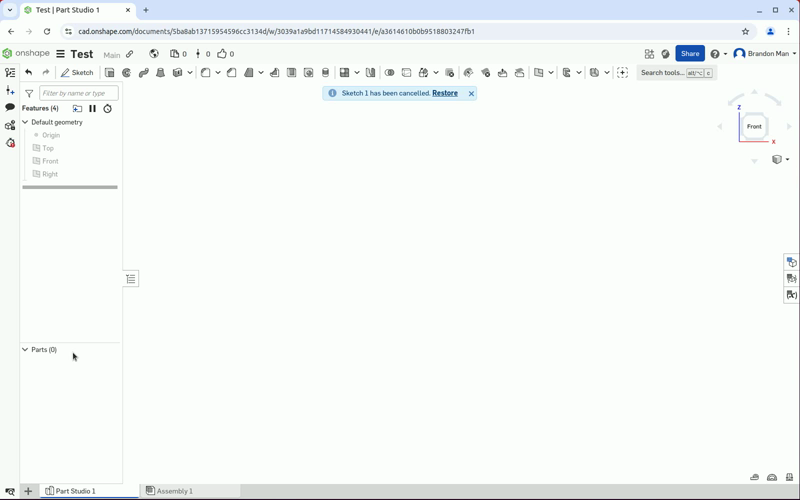
key(shift+y)
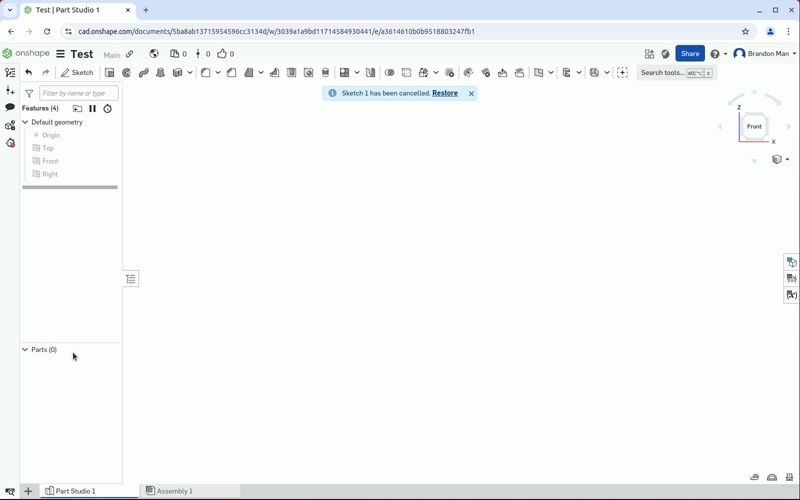
key(shift+s)
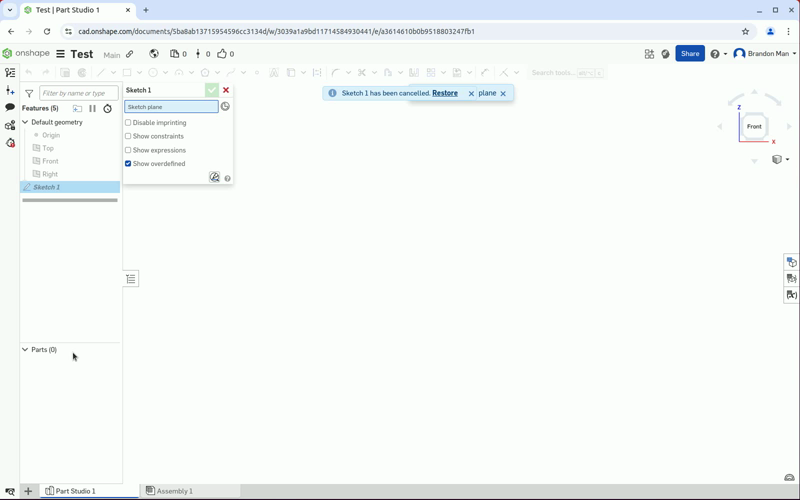
mouse_move(73, 163)
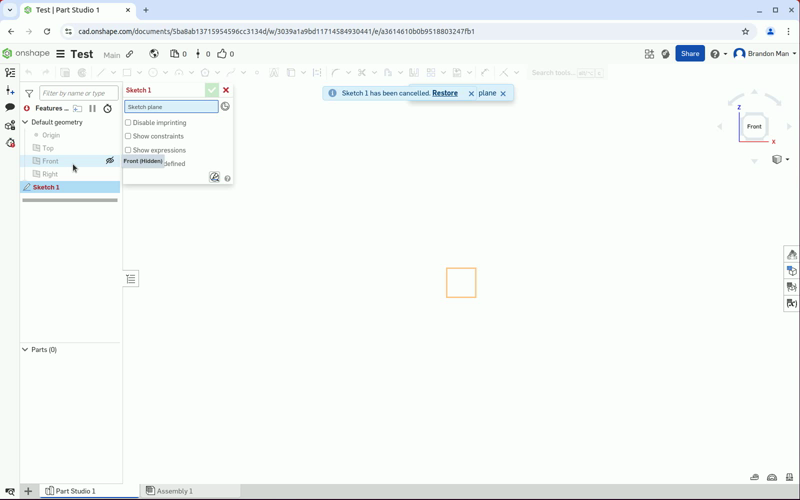
click(73, 163)
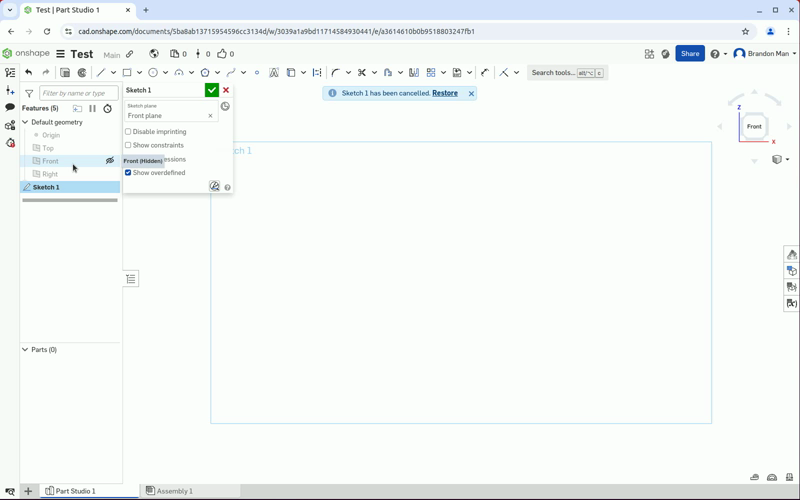
mouse_move(73, 352)
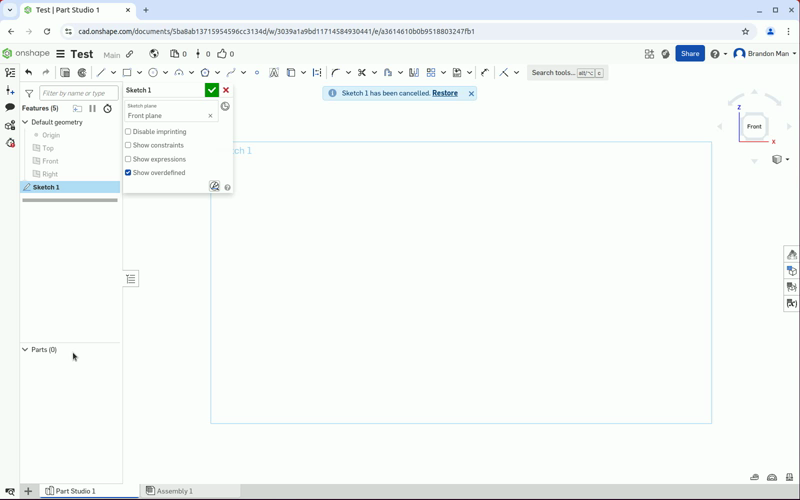
key(y)
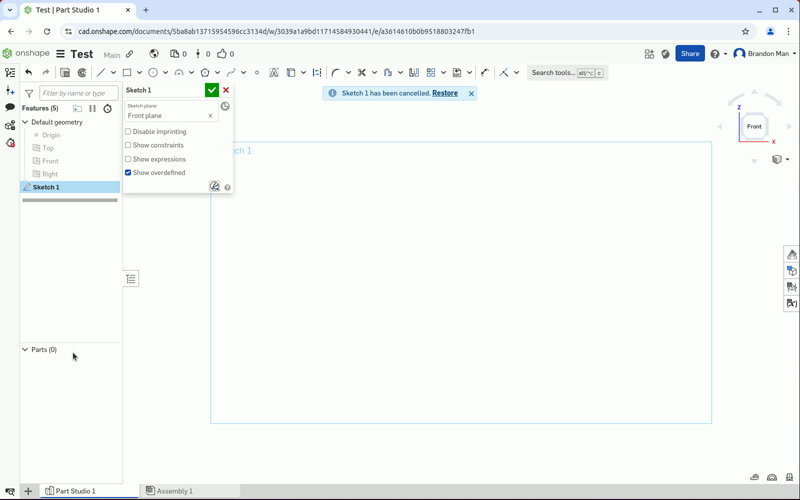
key(l)
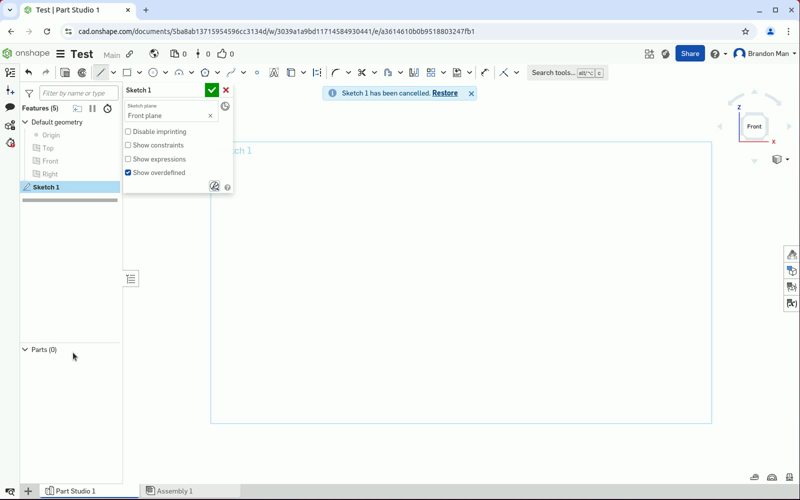
key_down(shift)
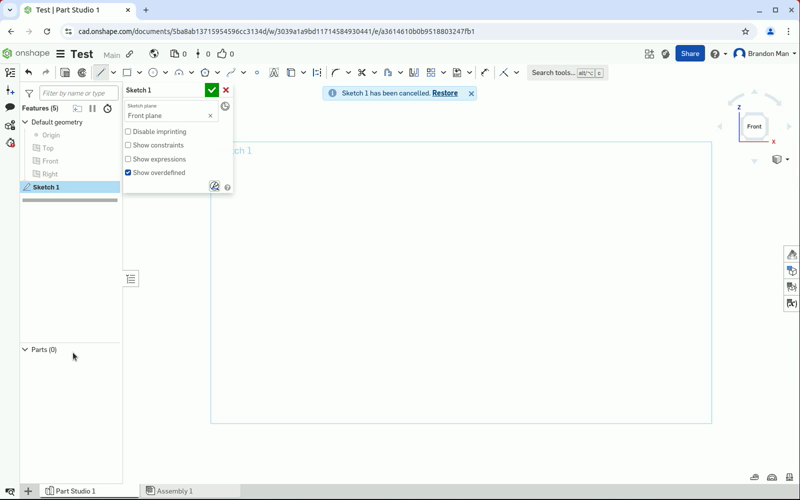
mouse_move(417, 329)
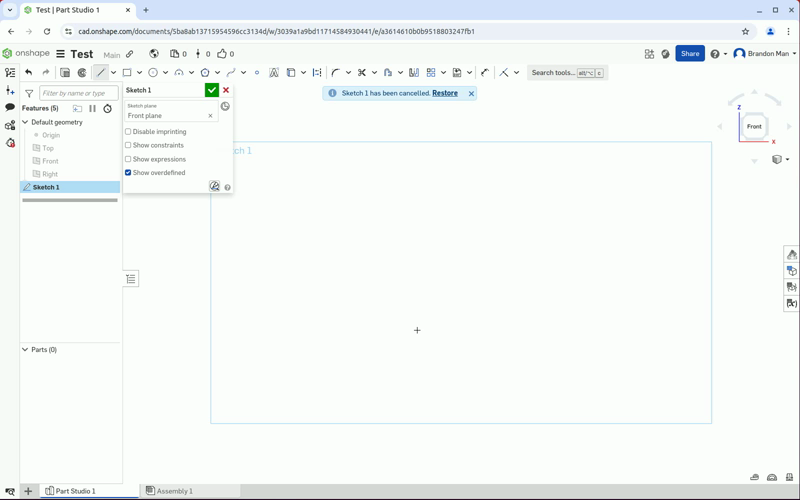
click(417, 329)
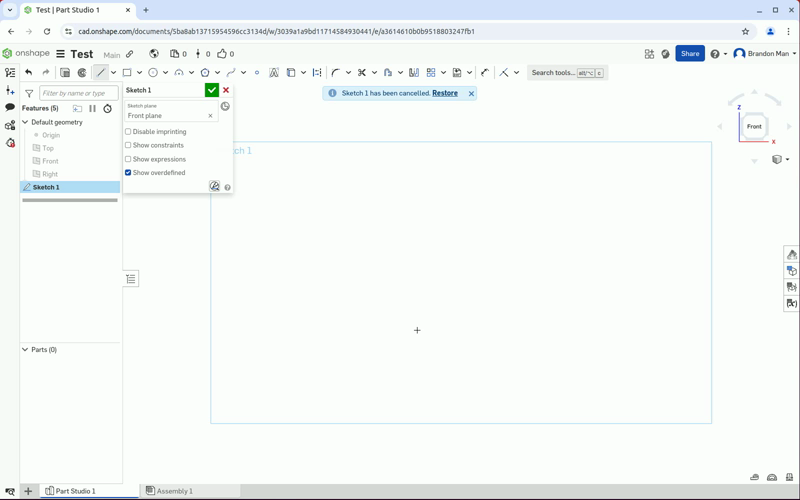
key_up(shift)
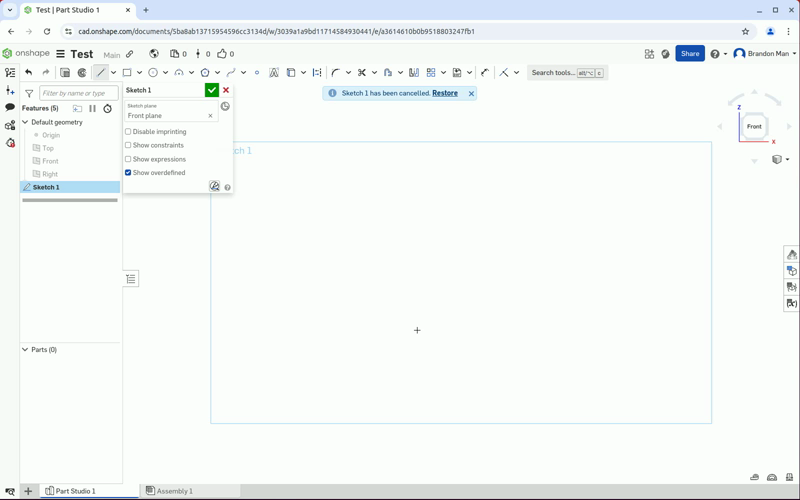
key_down(shift)
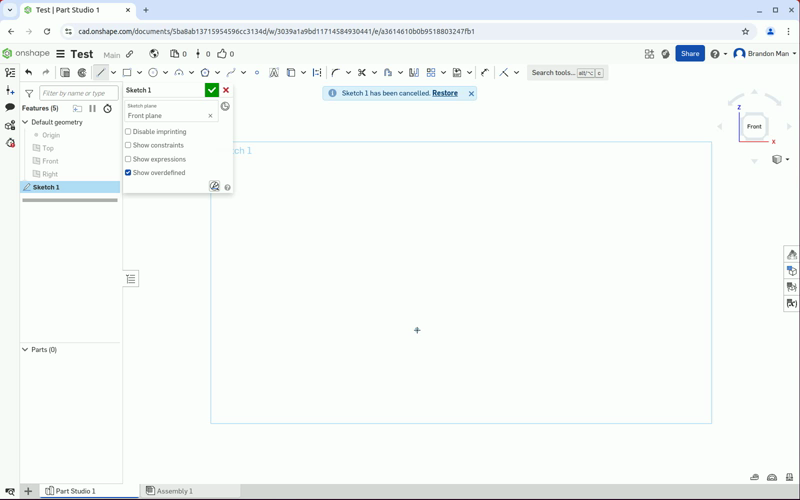
mouse_move(509, 329)
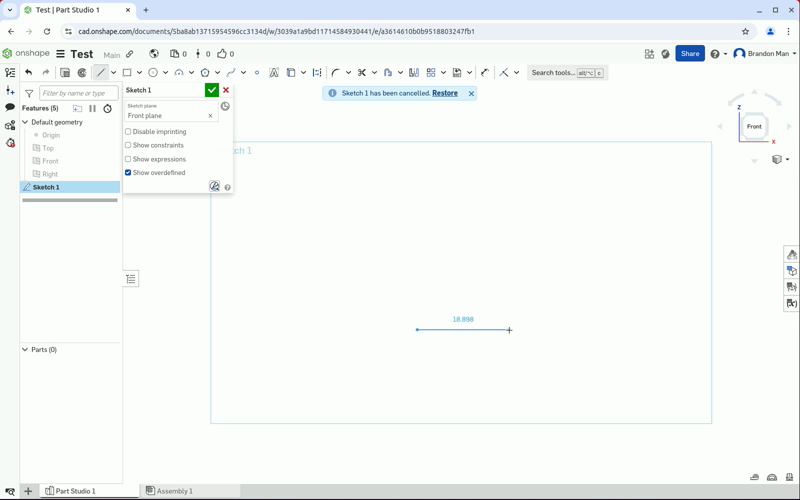
click(509, 329)
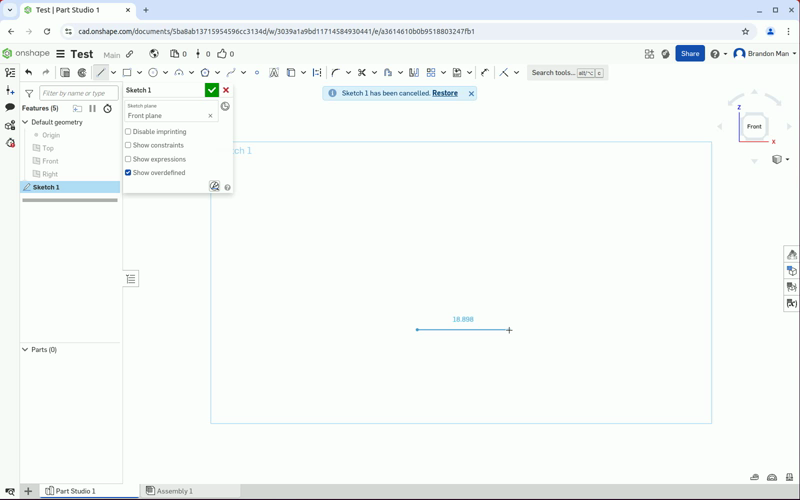
key_up(shift)
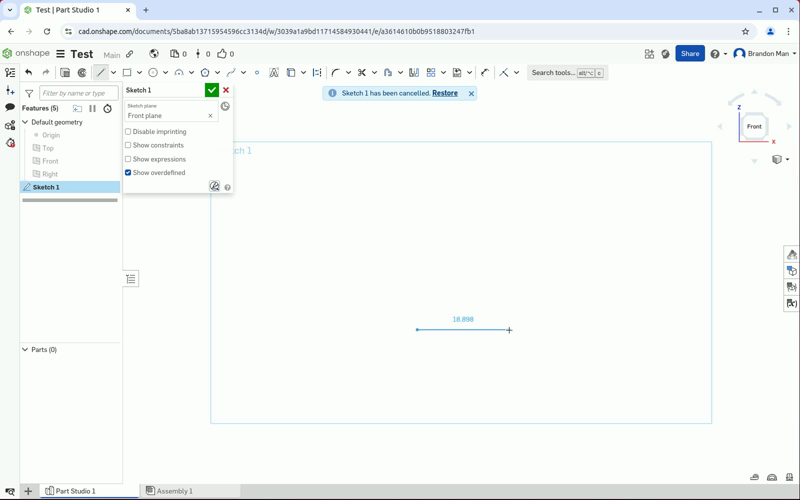
key_down(shift)
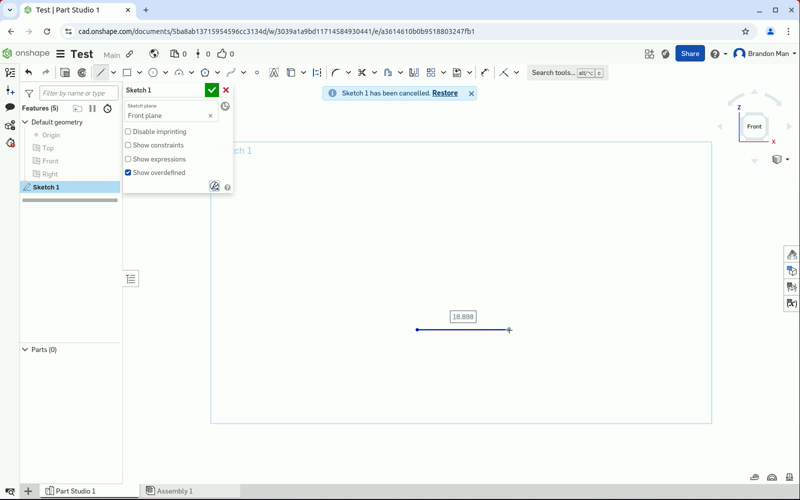
mouse_move(509, 170)
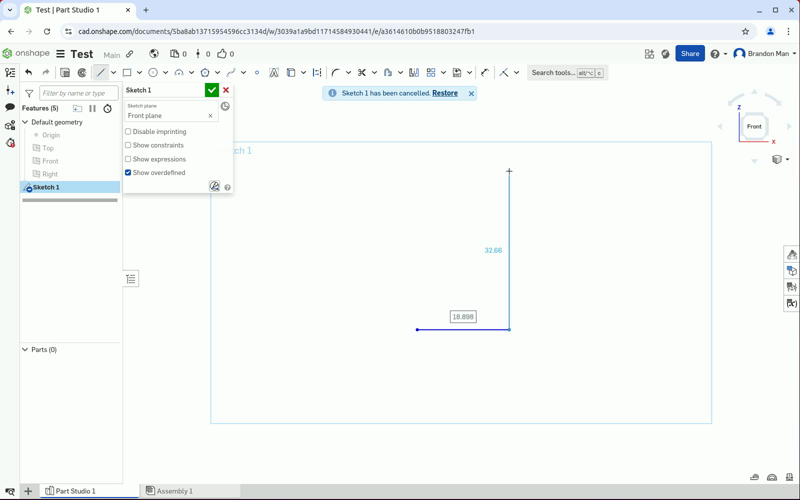
click(509, 170)
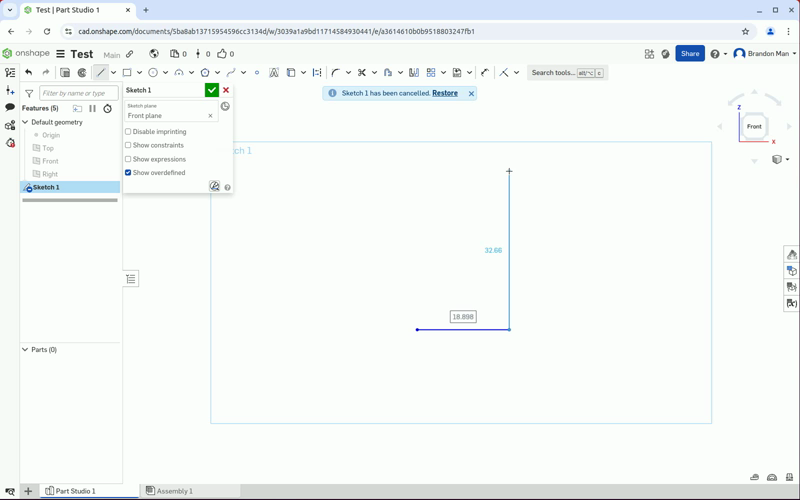
key_up(shift)
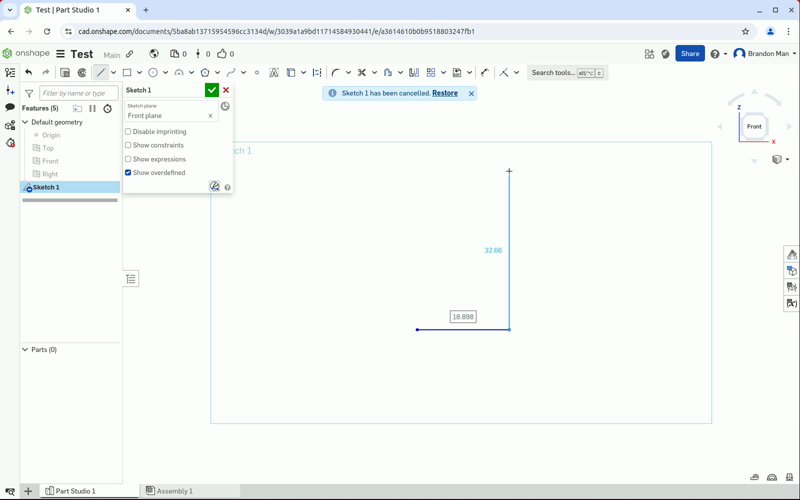
key_down(shift)
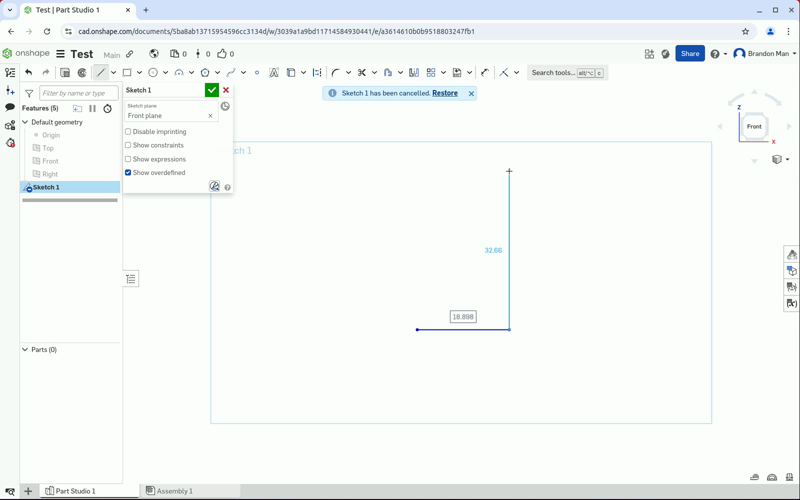
mouse_move(417, 170)
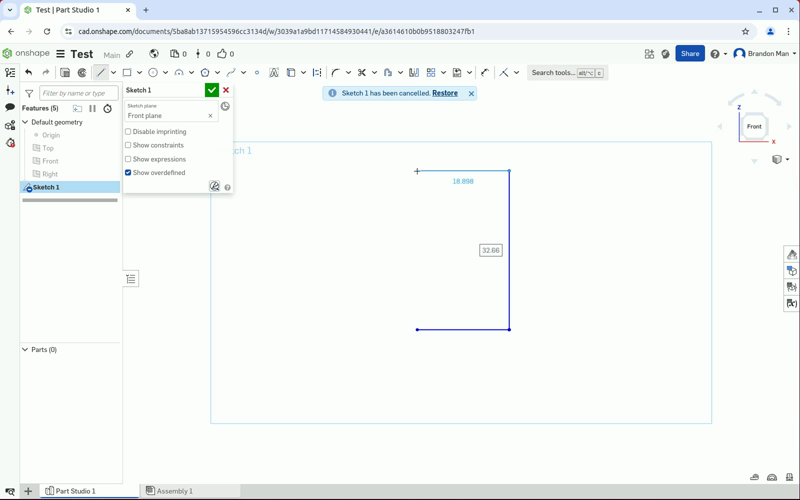
click(417, 170)
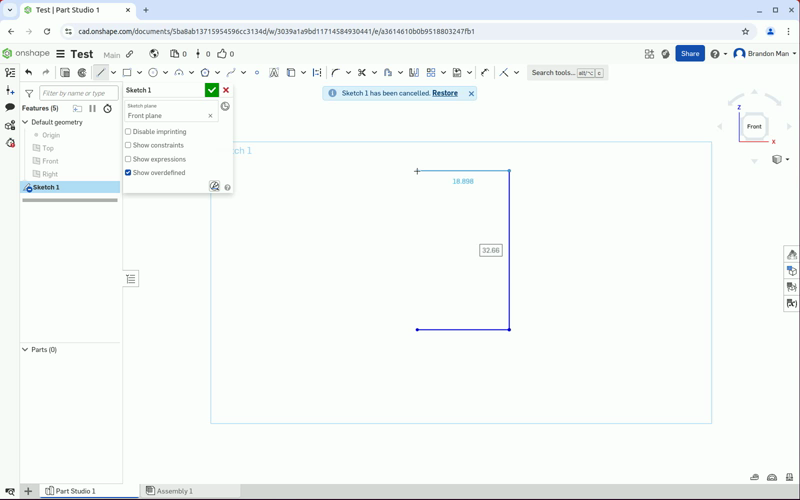
key_up(shift)
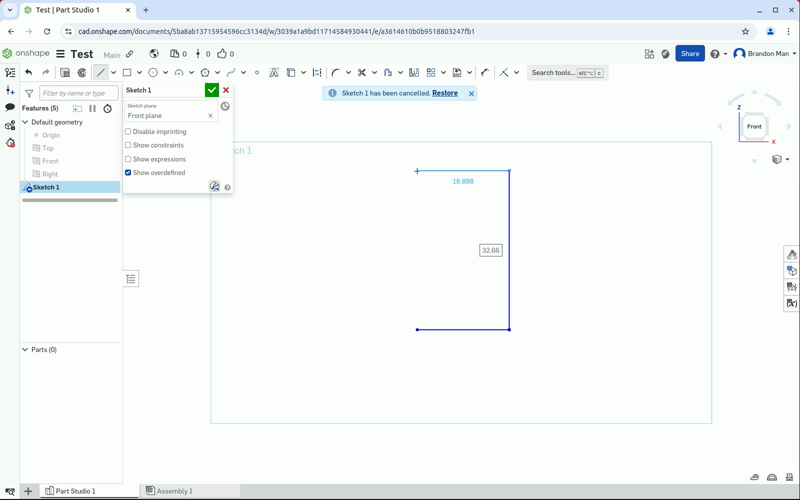
key_down(shift)
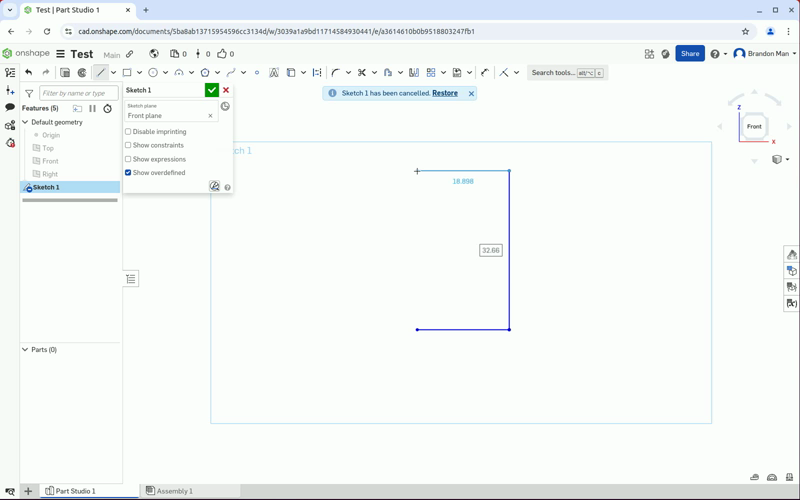
mouse_move(417, 329)
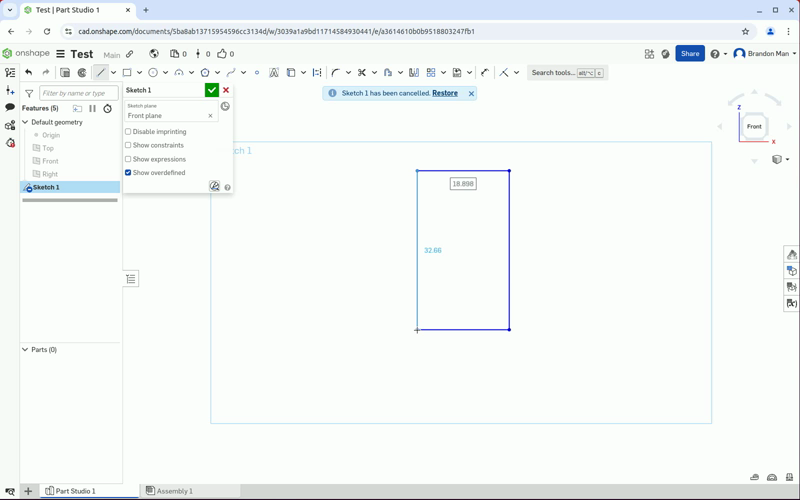
key_up(shift)
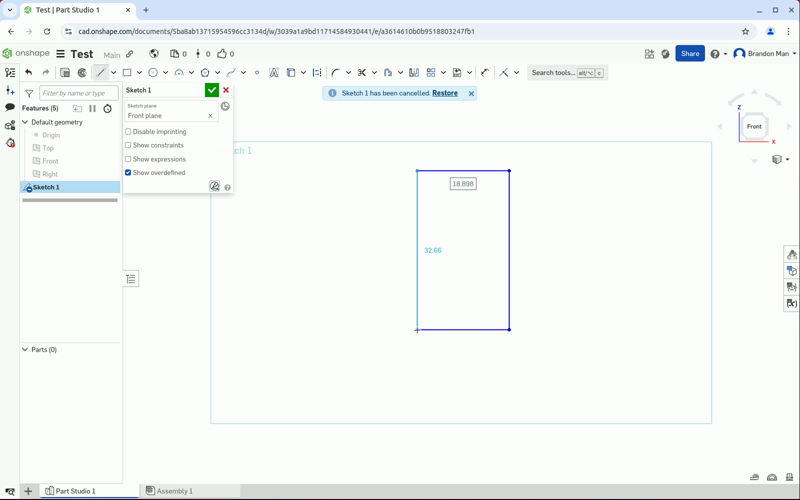
click(417, 329)
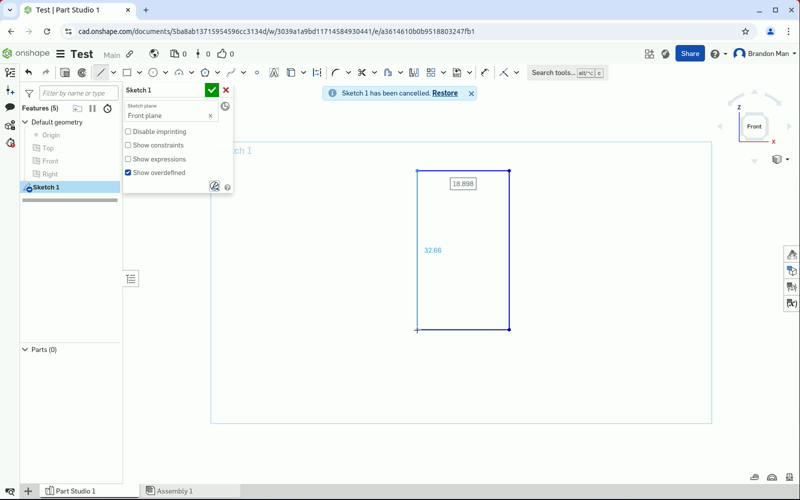
key(esc)
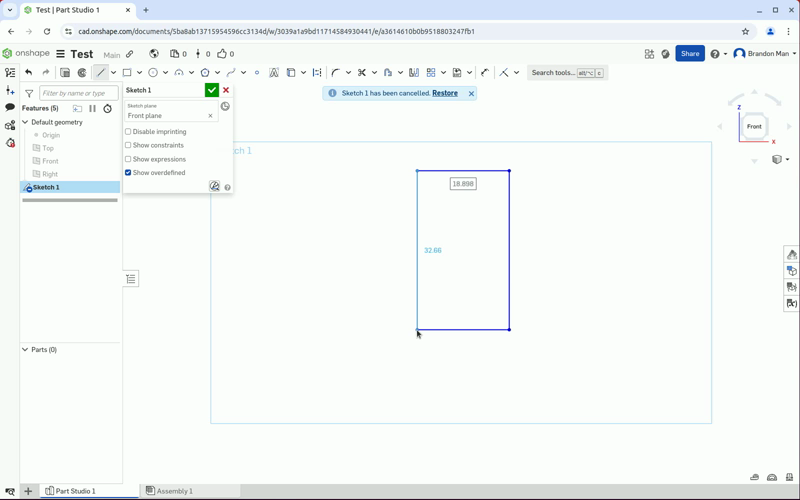
mouse_move(477, 315)
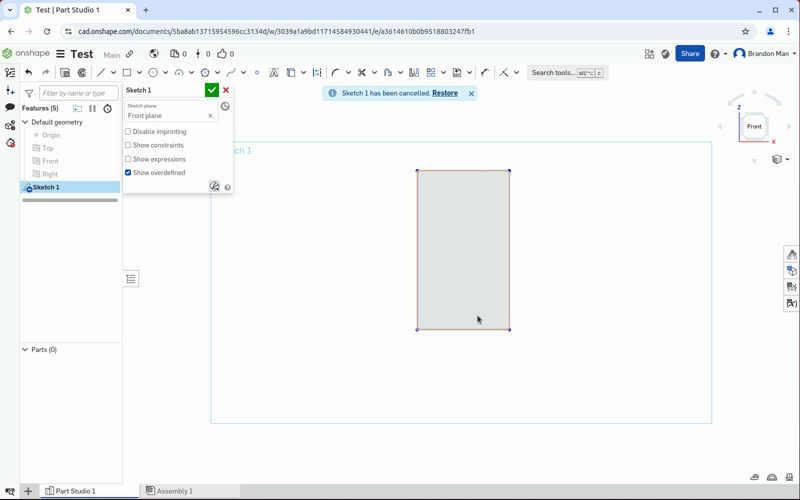
click(477, 315)
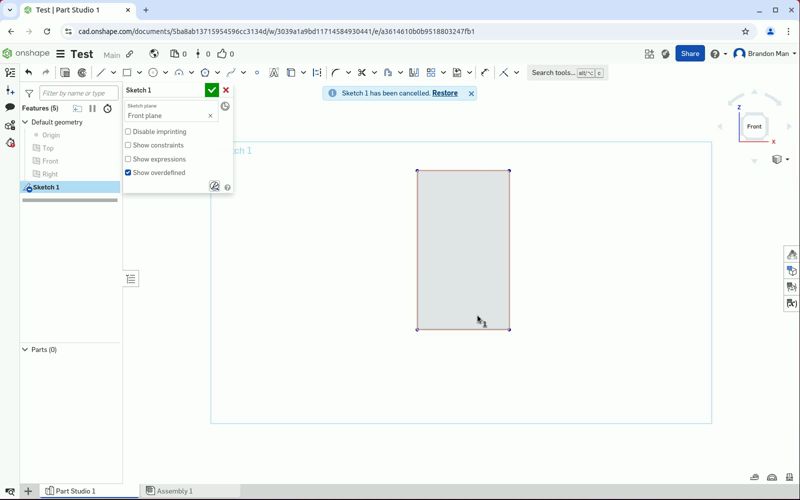
mouse_move(73, 352)
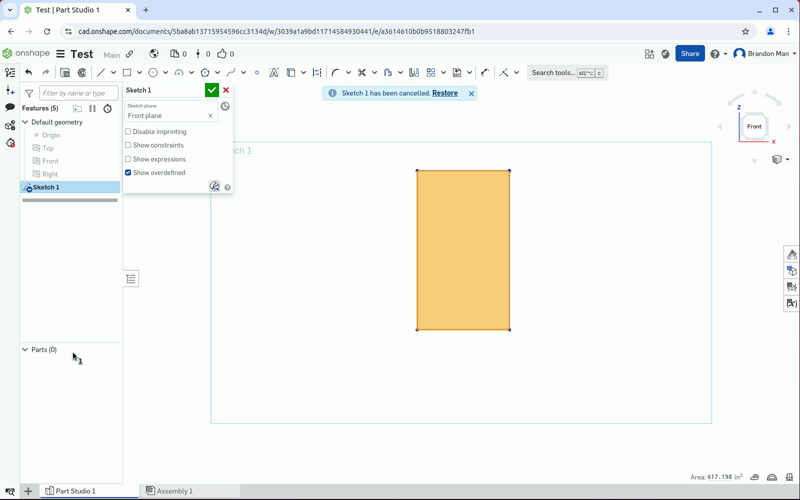
key(shift+y)
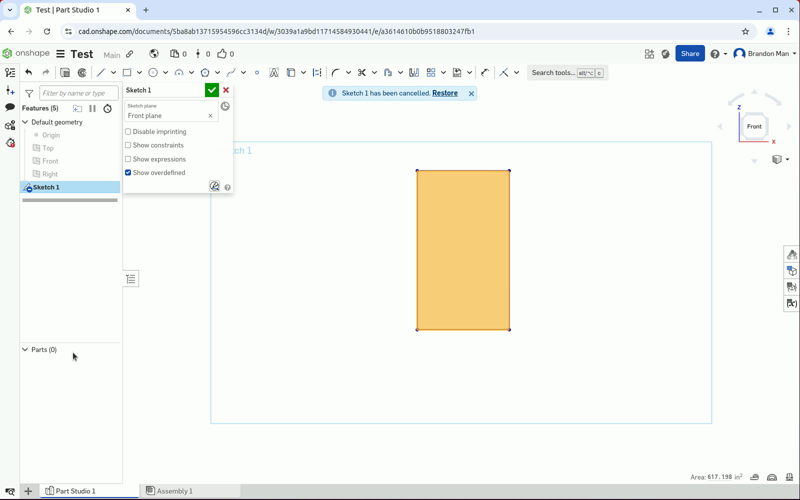
key(shift+e)
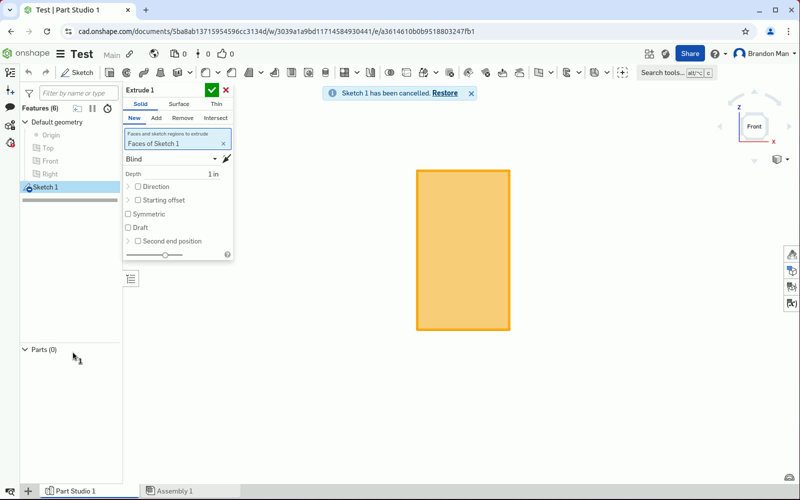
mouse_move(143, 106)
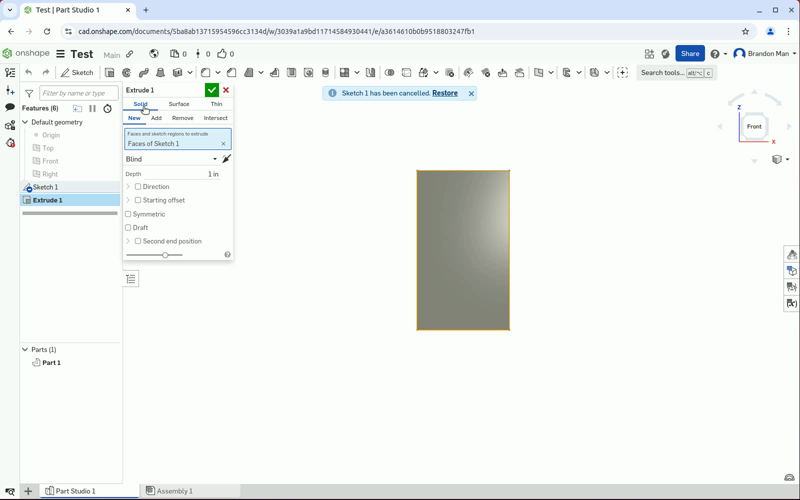
click(143, 106)
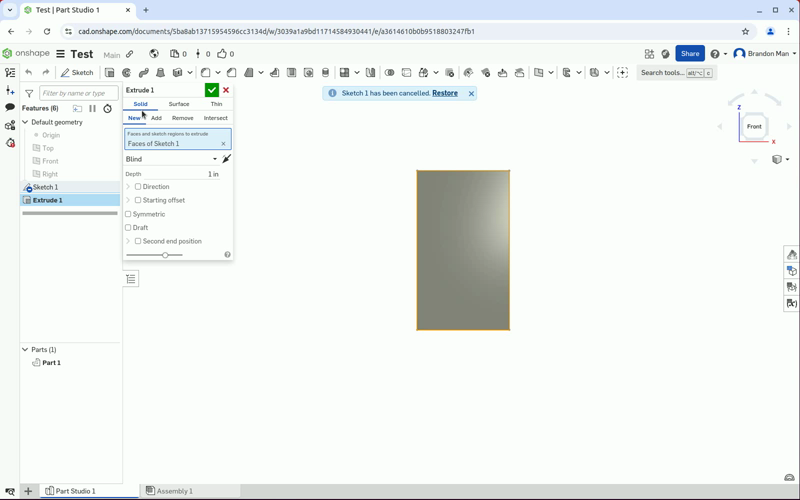
mouse_move(137, 120)
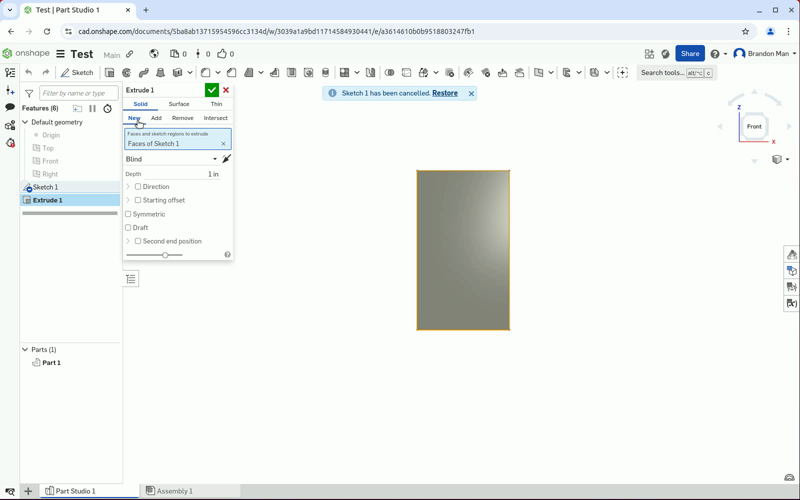
click(137, 120)
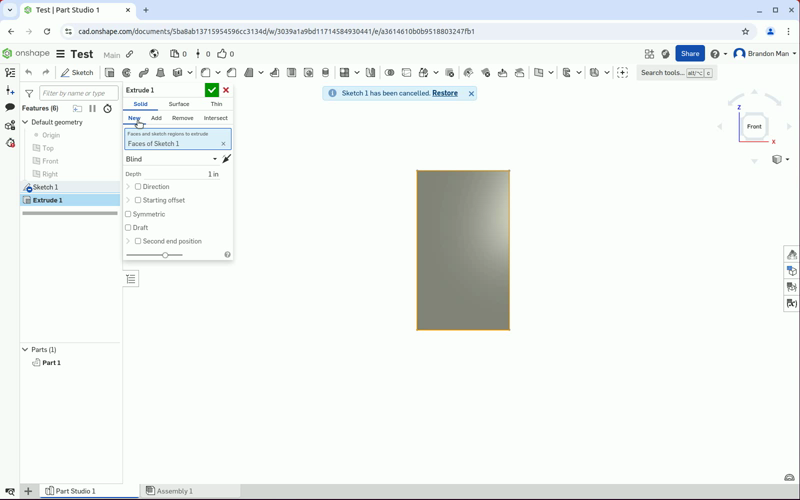
key(tab, 4)
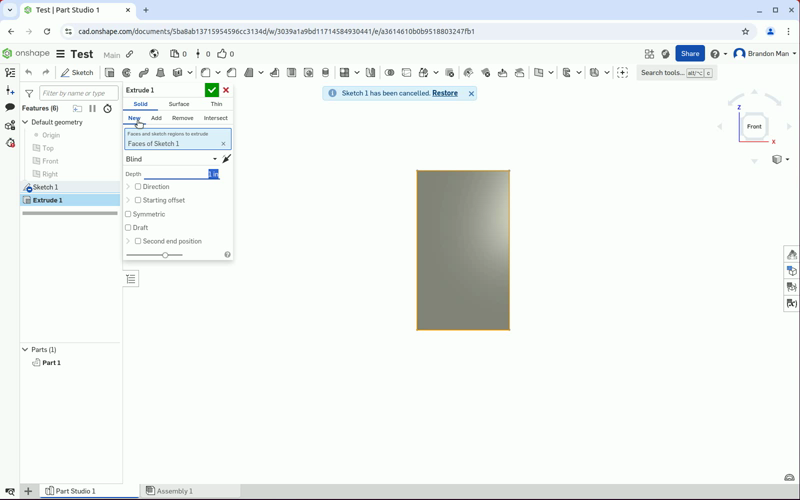
text(1.685)
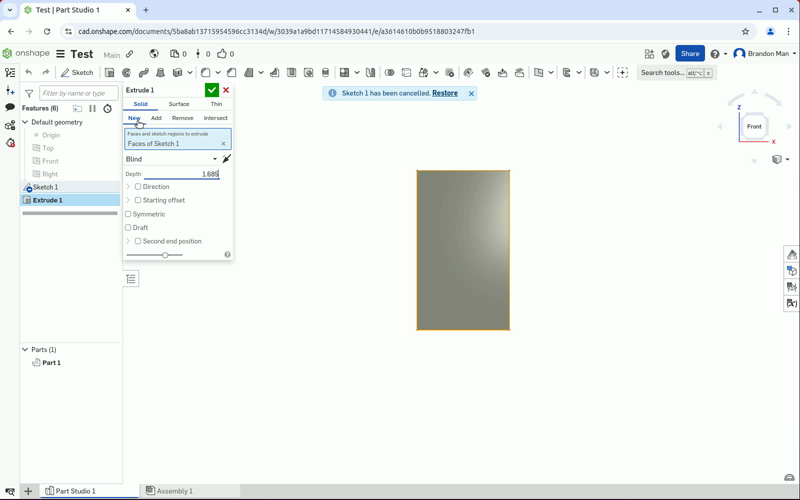
key(enter)
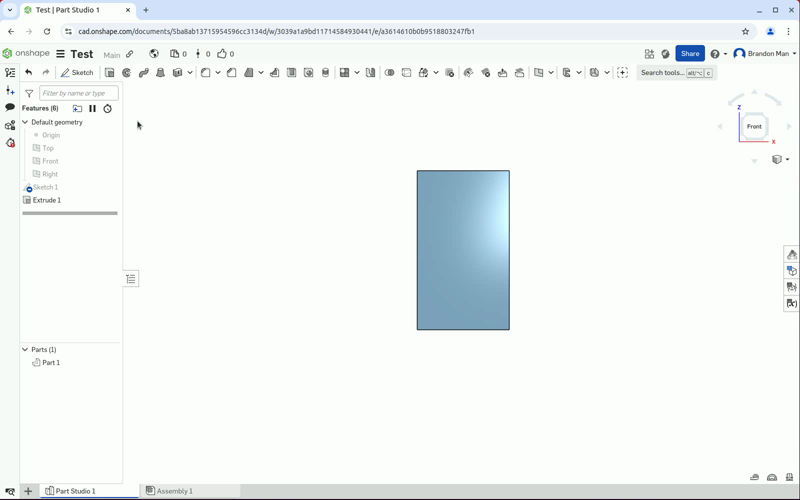
key(shift+h)
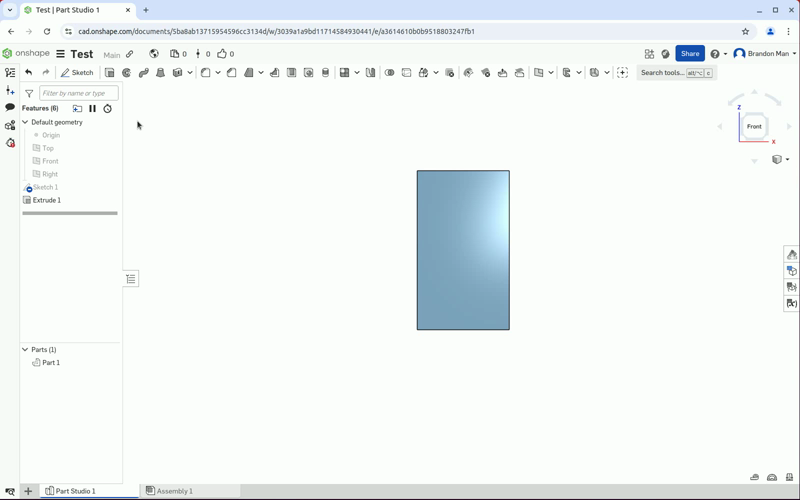
key(shift+h)
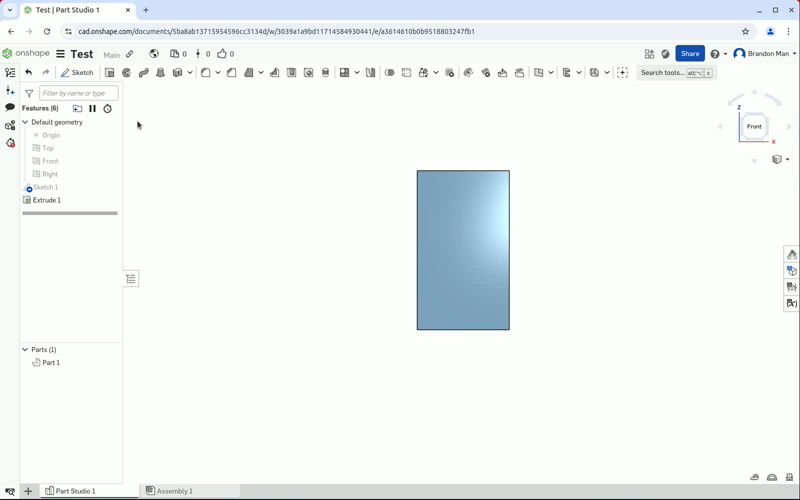
mouse_move(73, 189)
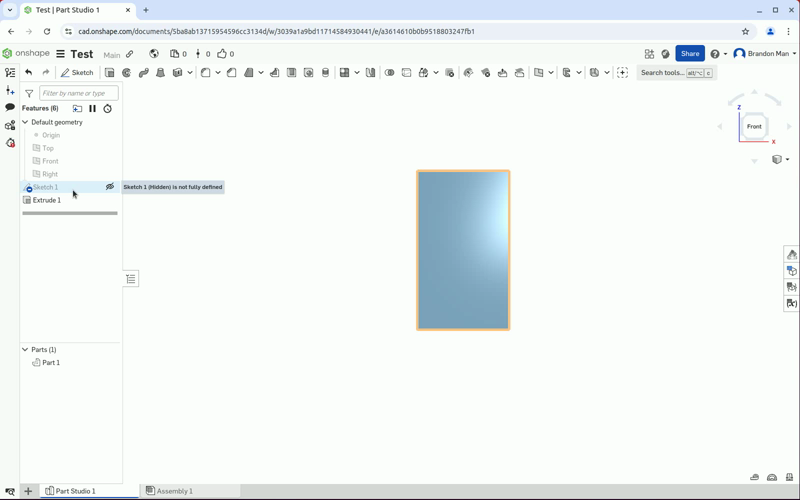
click(73, 189)
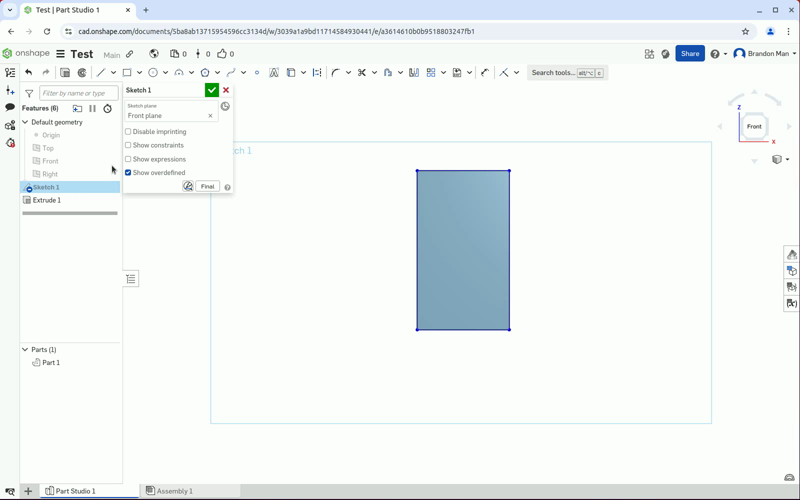
mouse_move(229, 92)
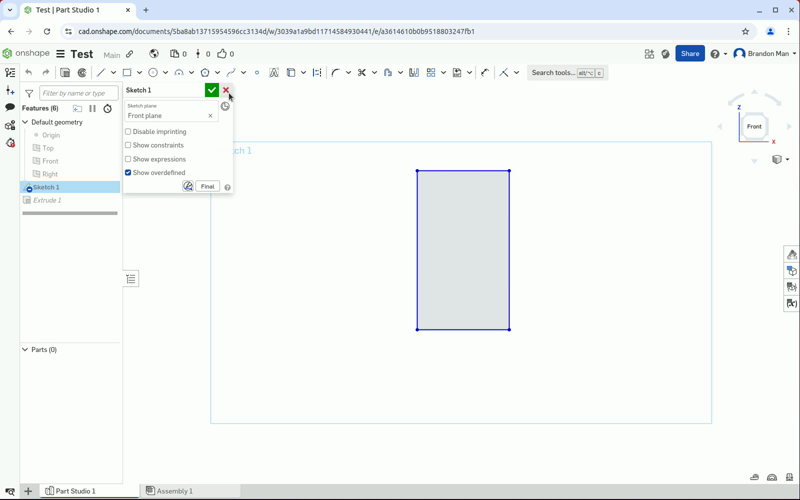
click(229, 92)
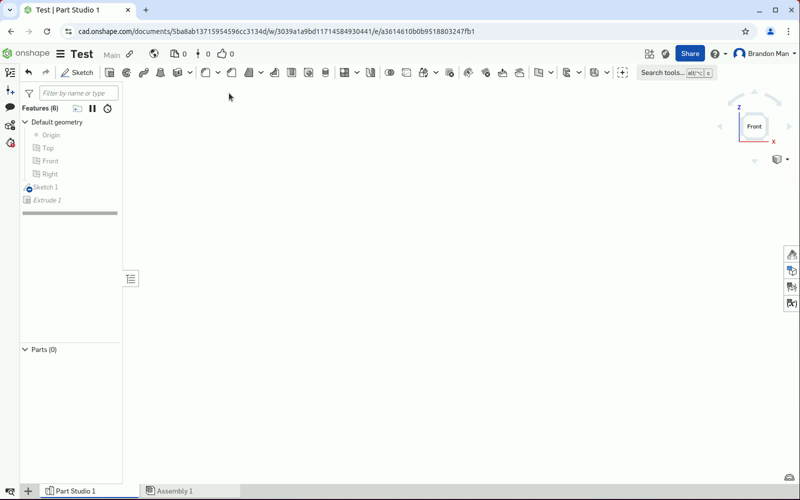
mouse_move(73, 352)
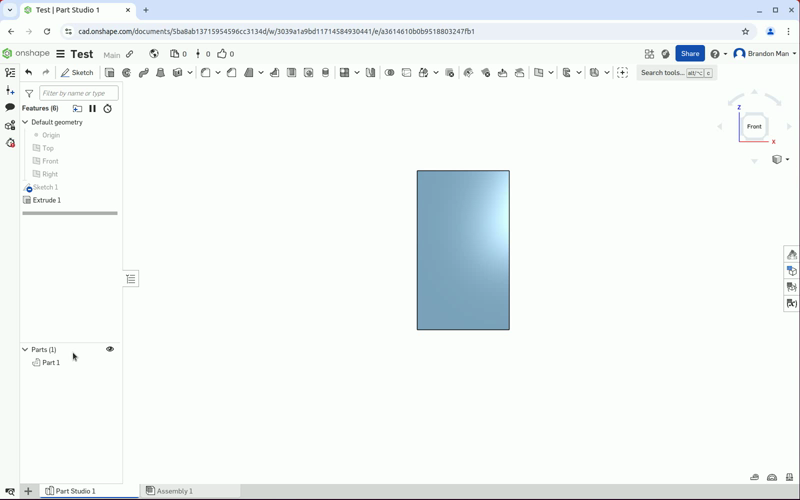
key(y)
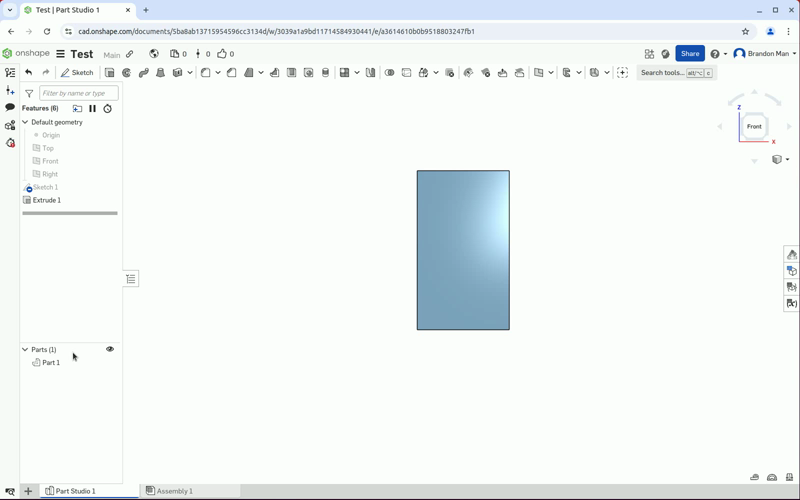
key(shift+p)
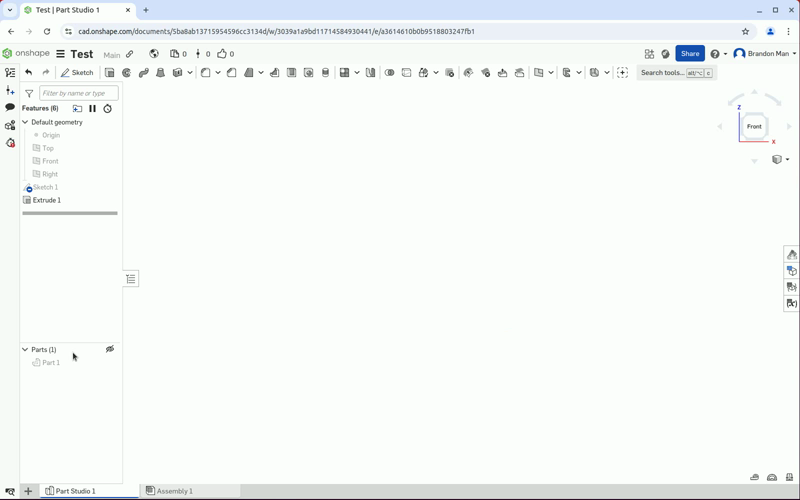
key(space)
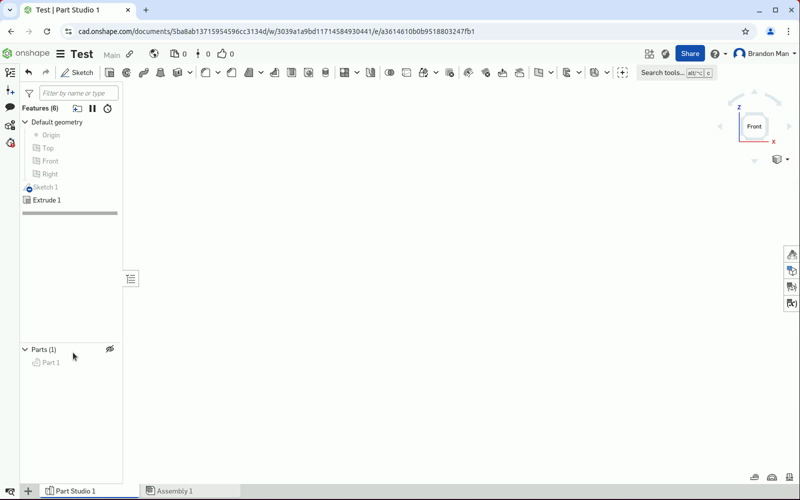
key_down(shift)
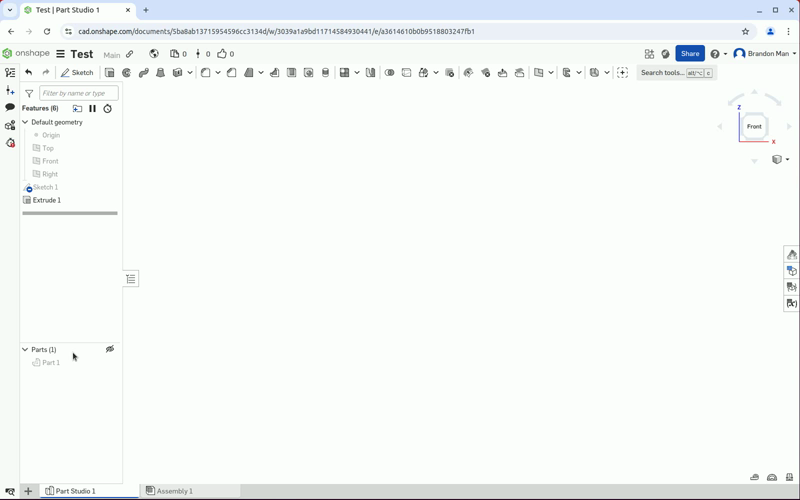
key(left)
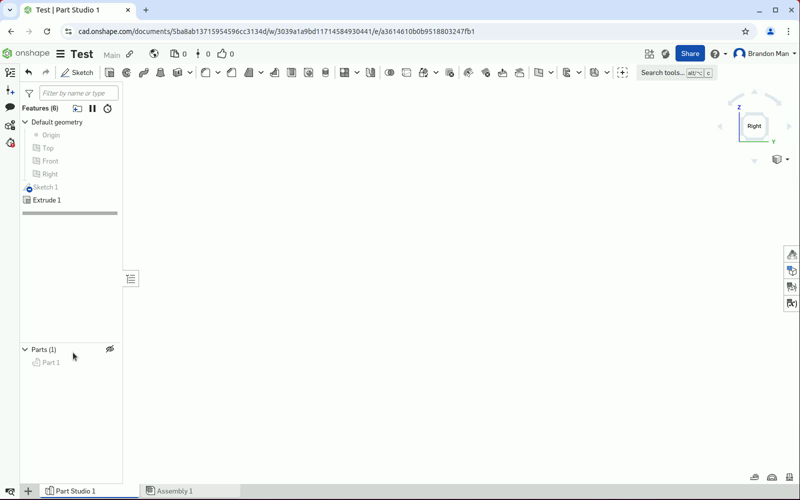
key_up(shift)
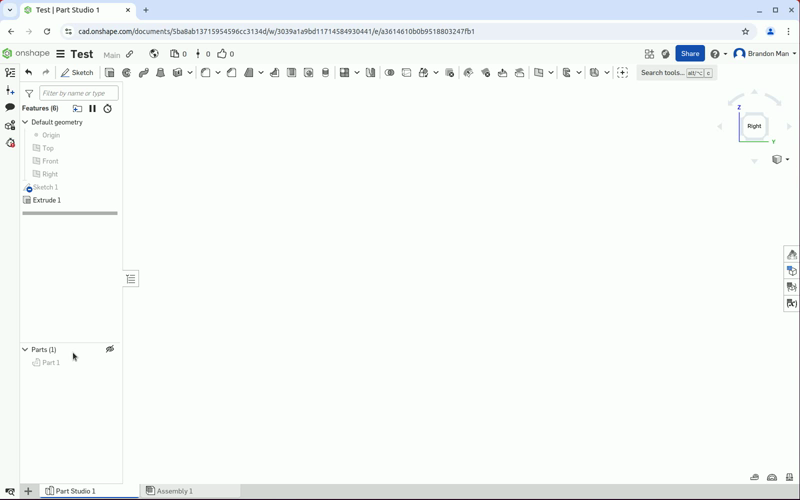
mouse_move(73, 352)
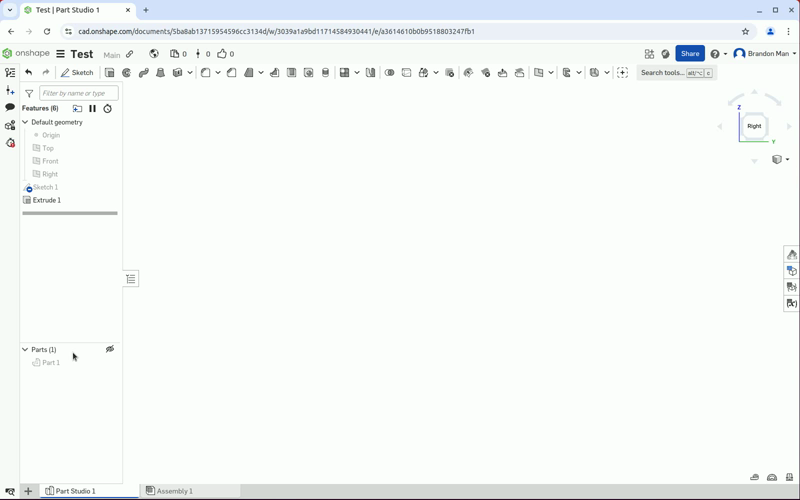
key(shift+y)
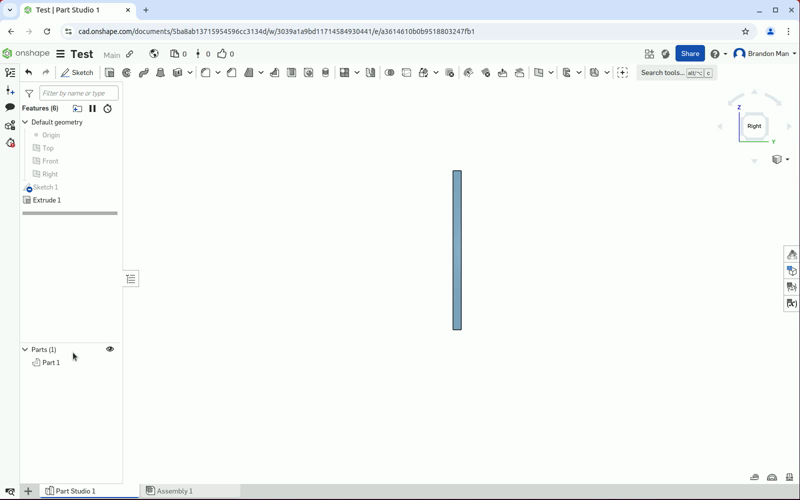
mouse_move(541, 75)
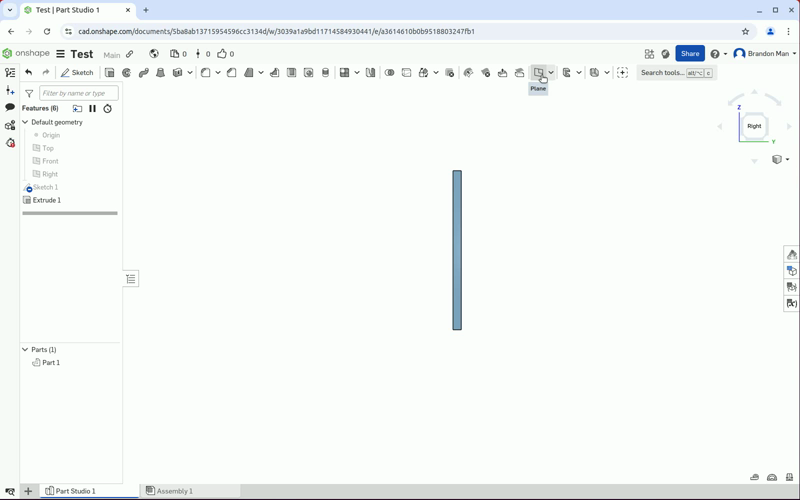
click(541, 75)
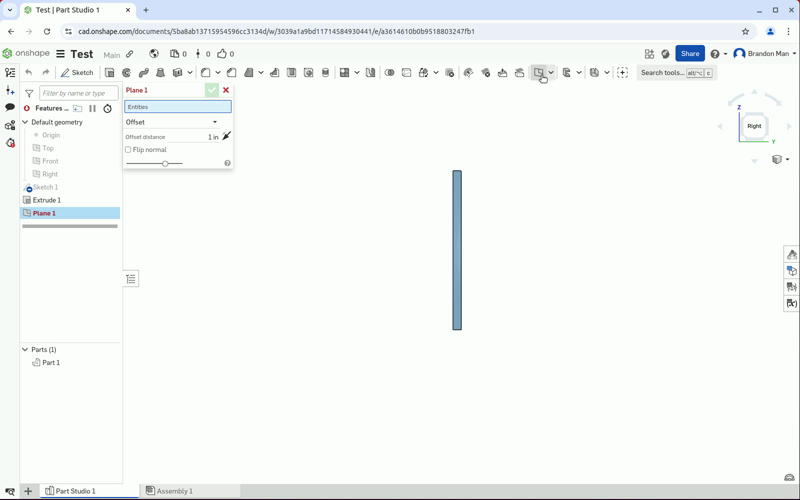
mouse_move(73, 176)
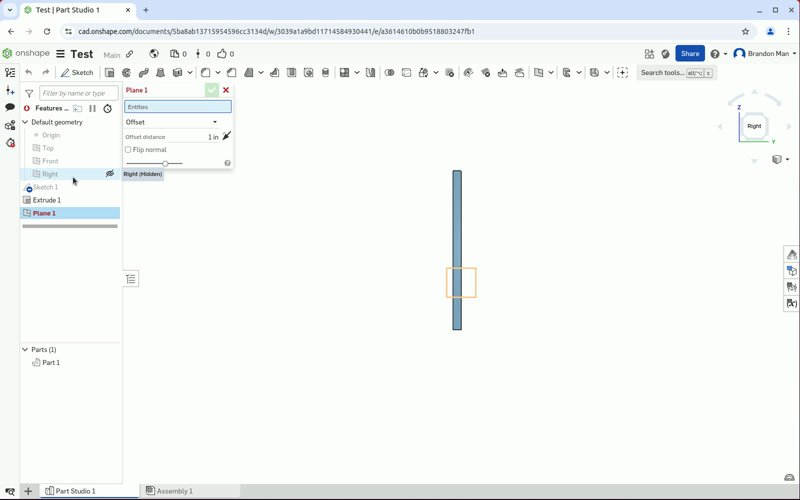
click(73, 176)
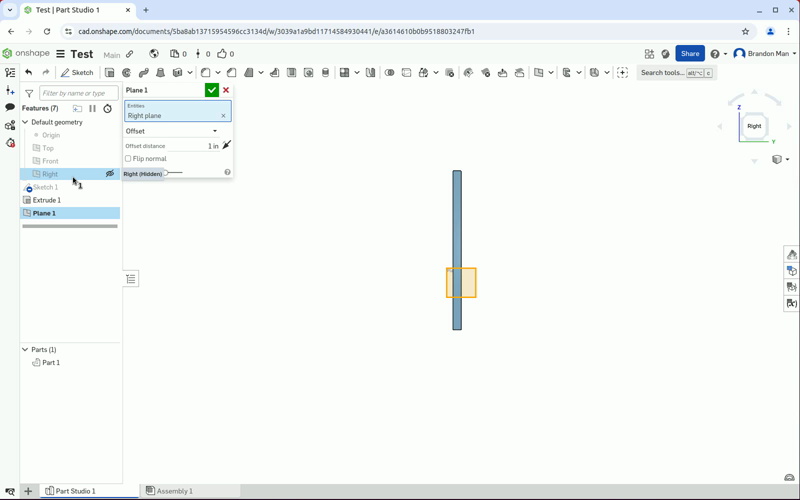
key(tab, 2)
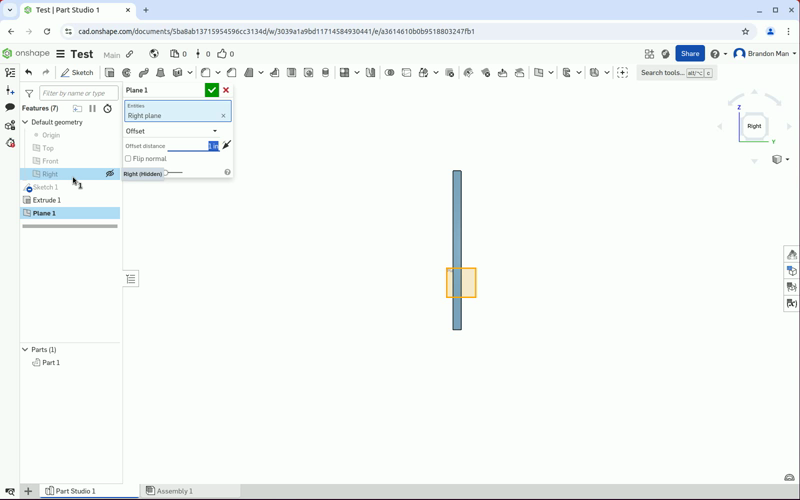
text(9.86)
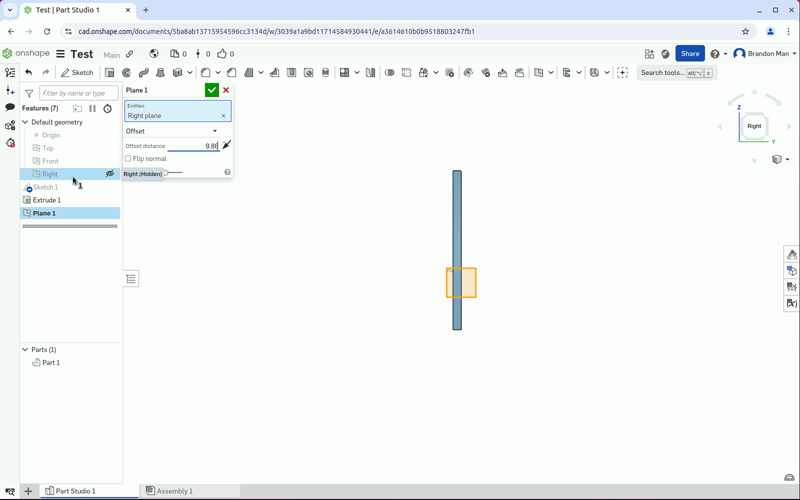
key(enter, 2)
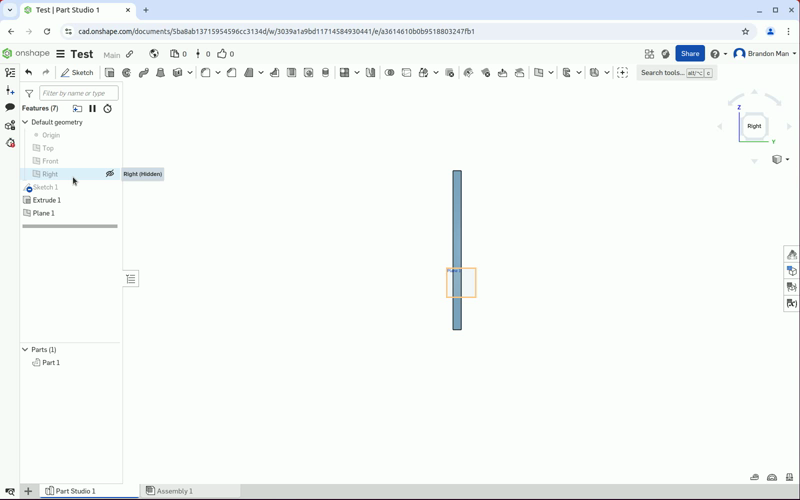
key(shift+s)
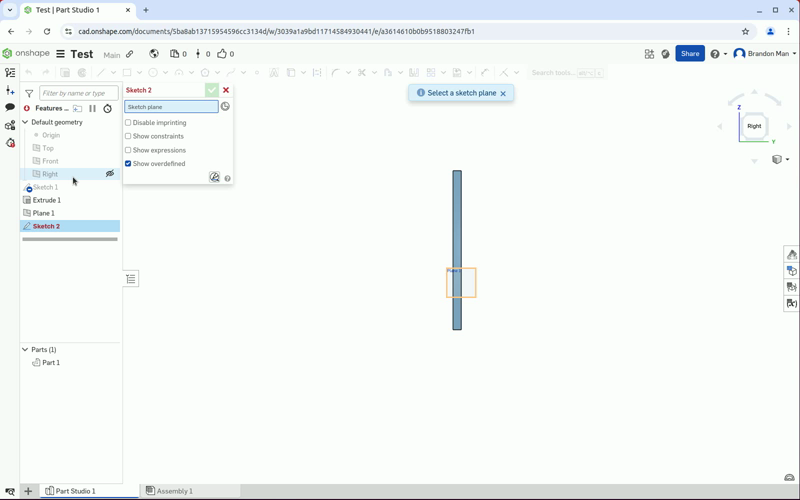
mouse_move(73, 215)
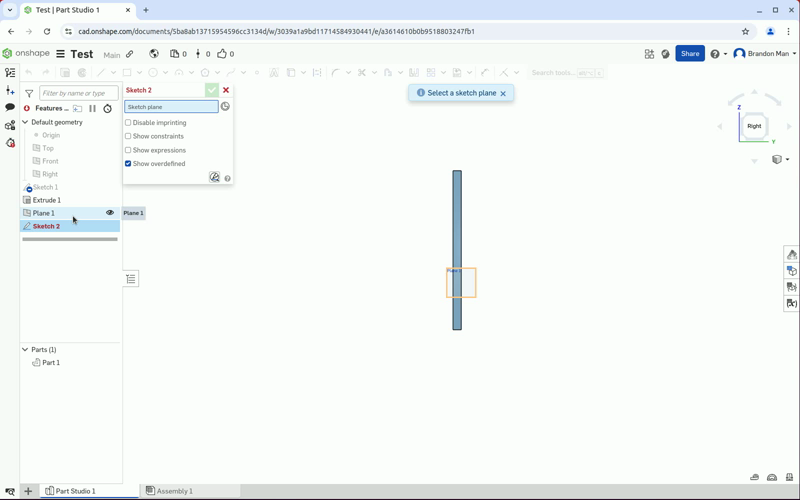
click(73, 215)
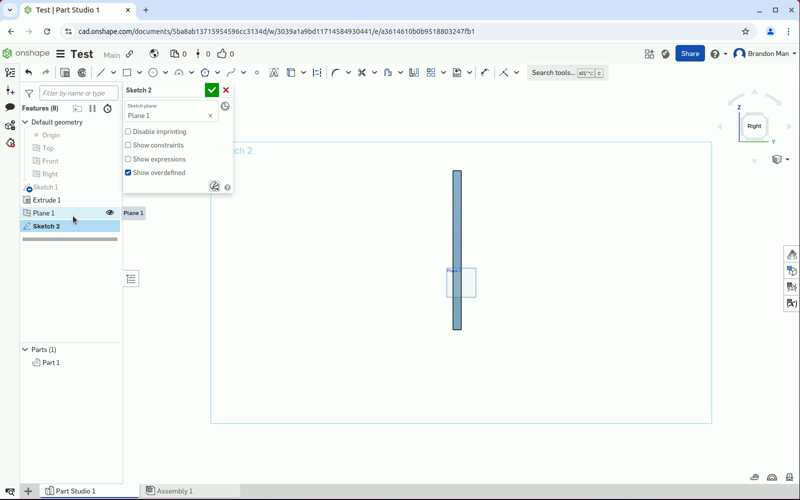
mouse_move(73, 352)
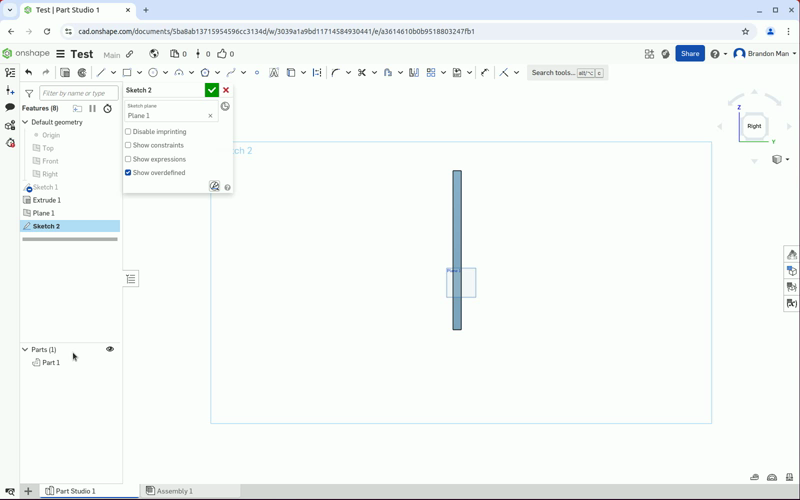
key(y)
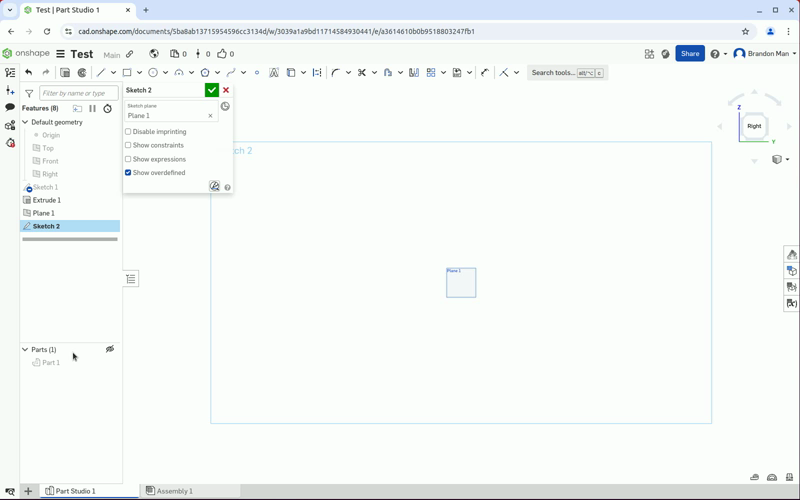
key(l)
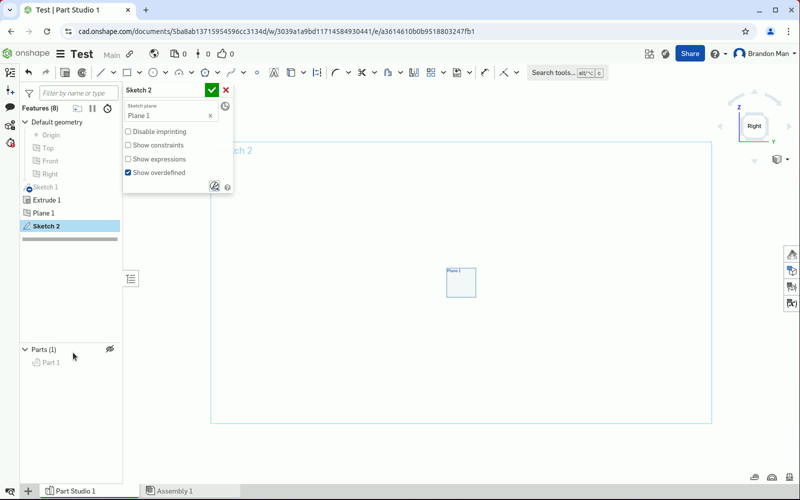
key_down(shift)
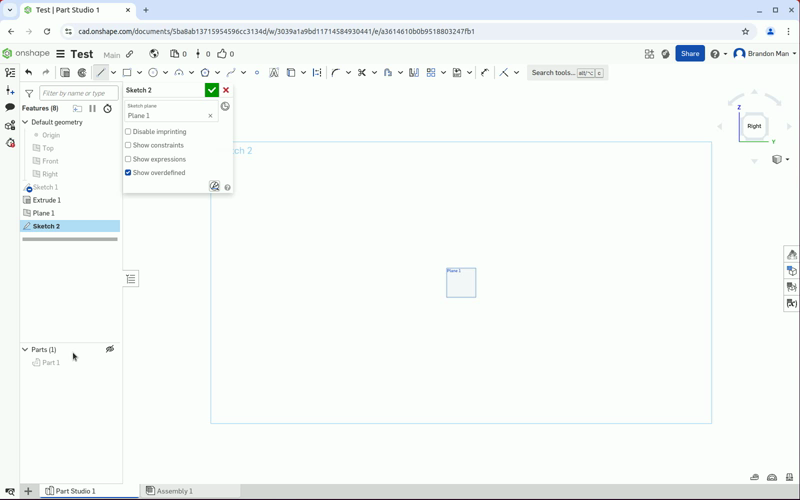
mouse_move(452, 180)
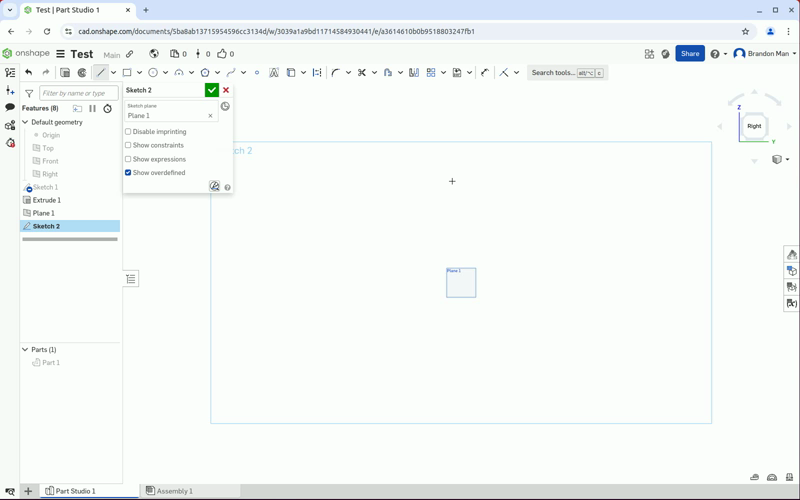
click(452, 180)
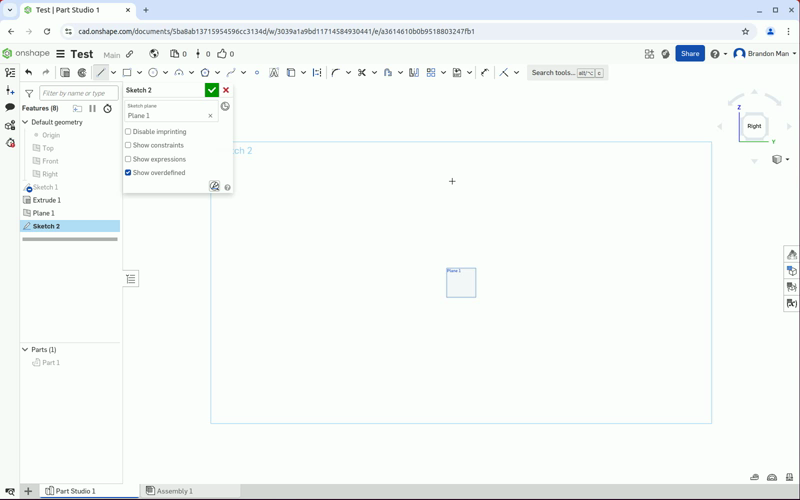
key_up(shift)
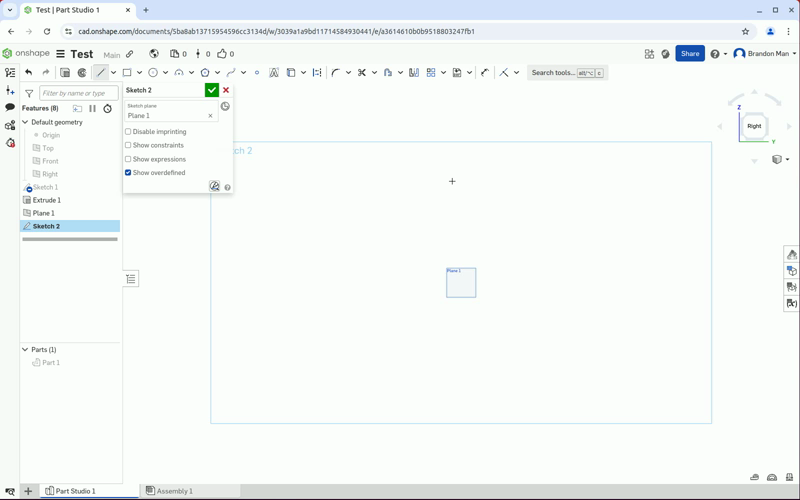
key_down(shift)
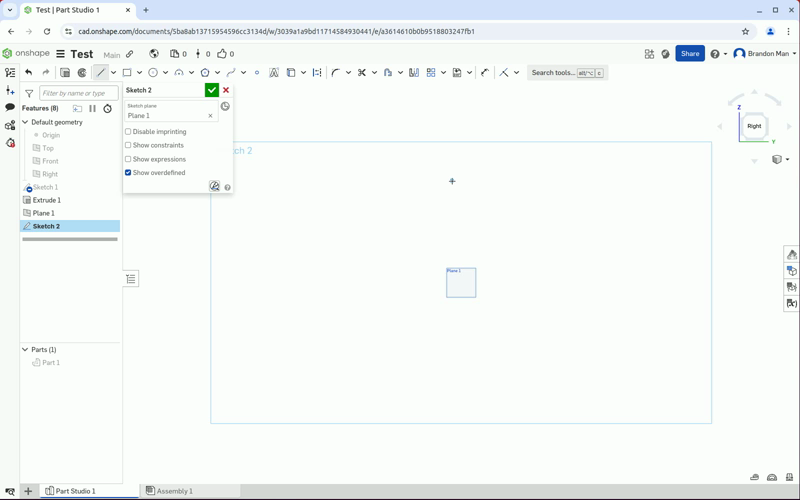
mouse_move(482, 180)
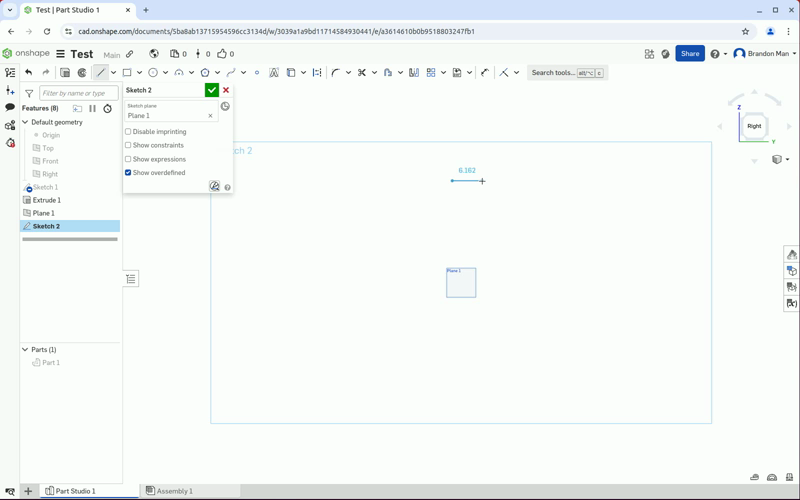
mouse_move(461, 180)
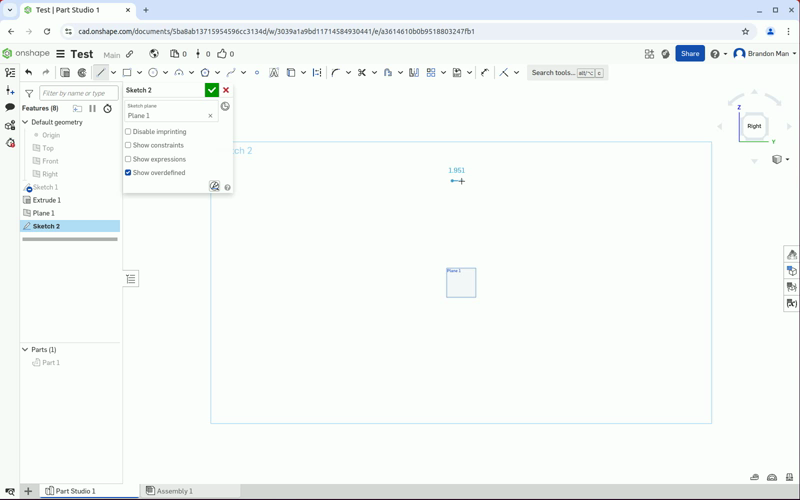
click(461, 180)
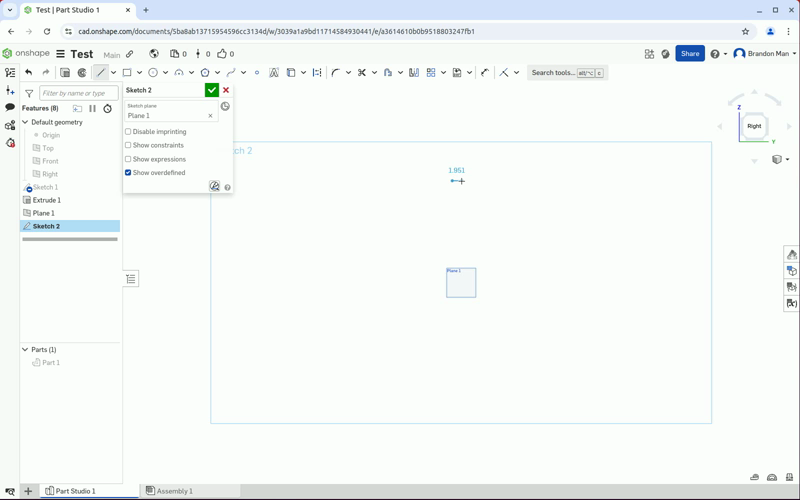
key_up(shift)
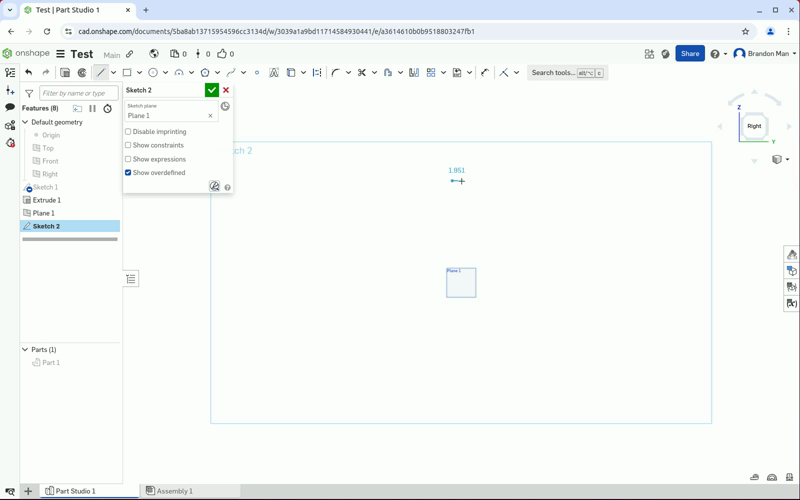
key_down(shift)
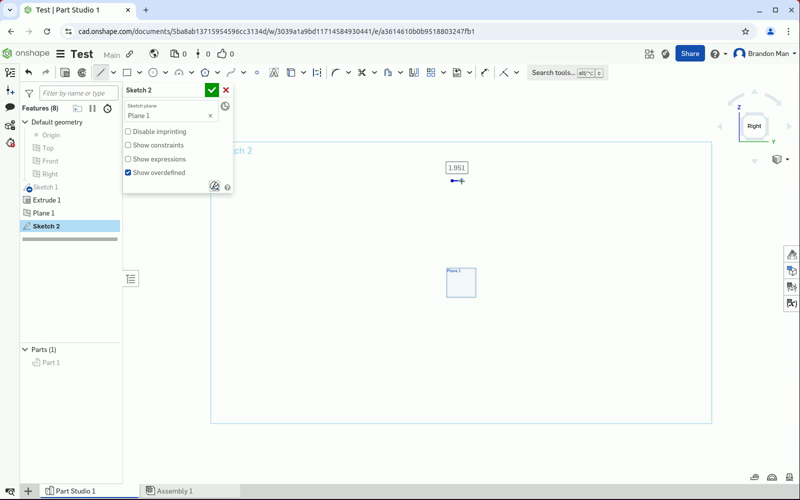
mouse_move(491, 180)
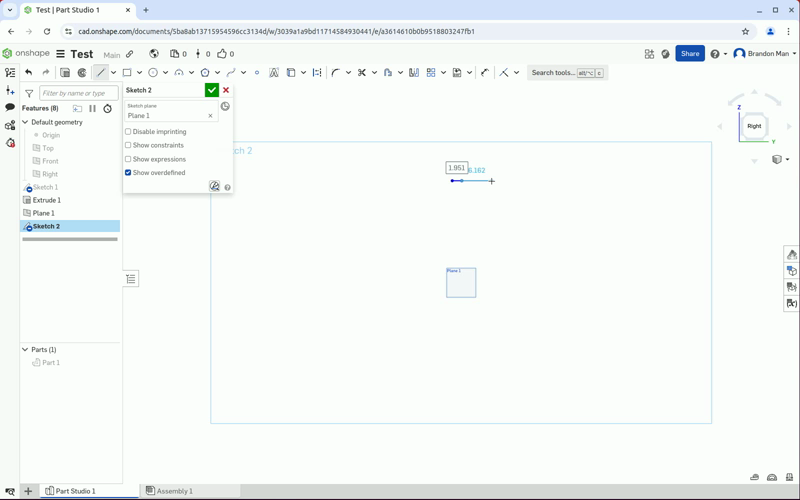
mouse_move(461, 174)
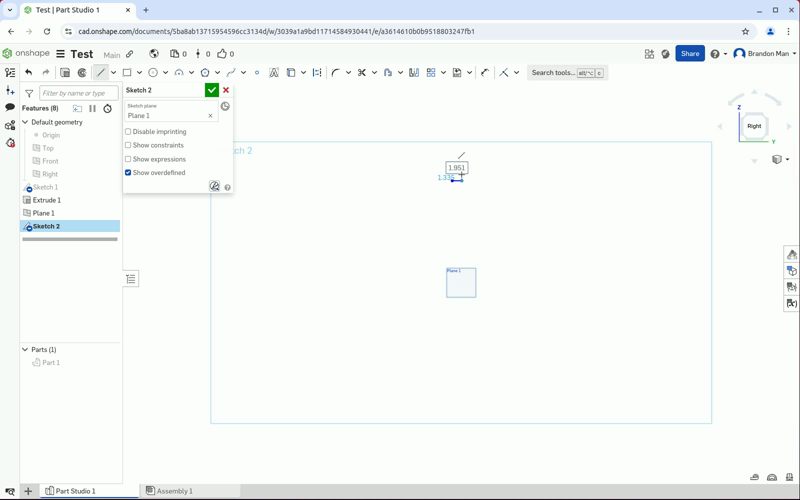
scroll(6)
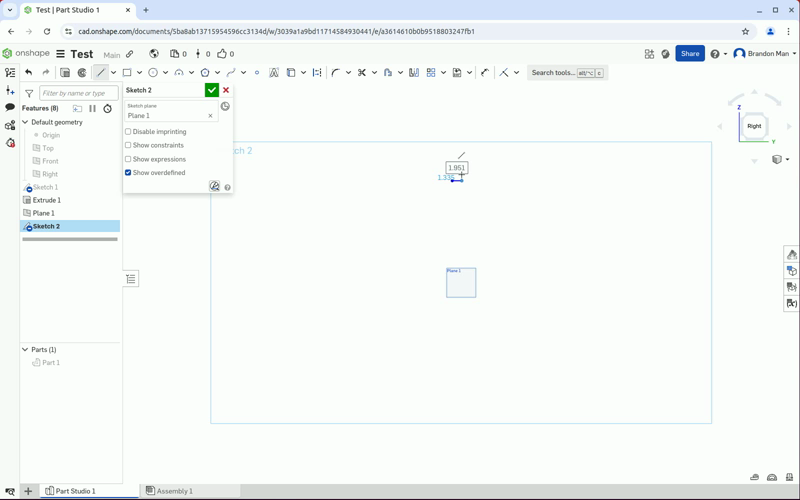
scroll(6)
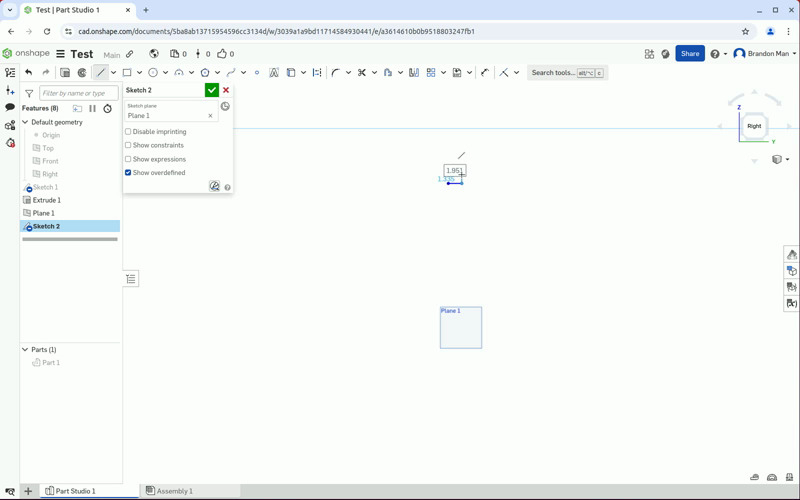
scroll(6)
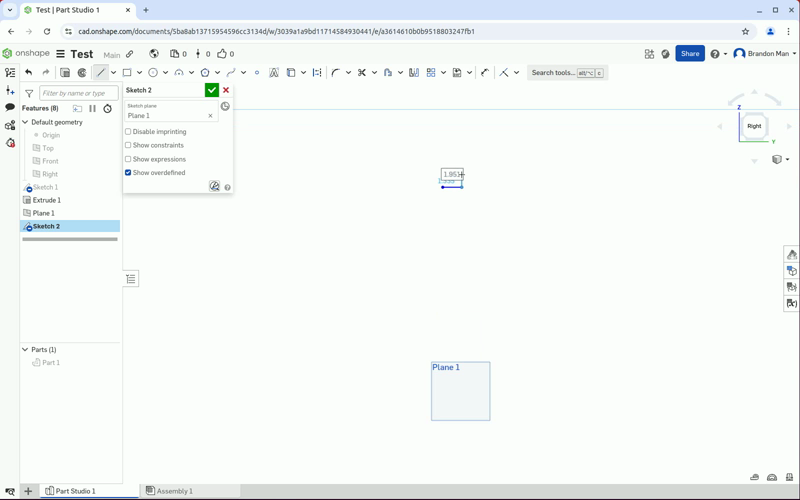
scroll(6)
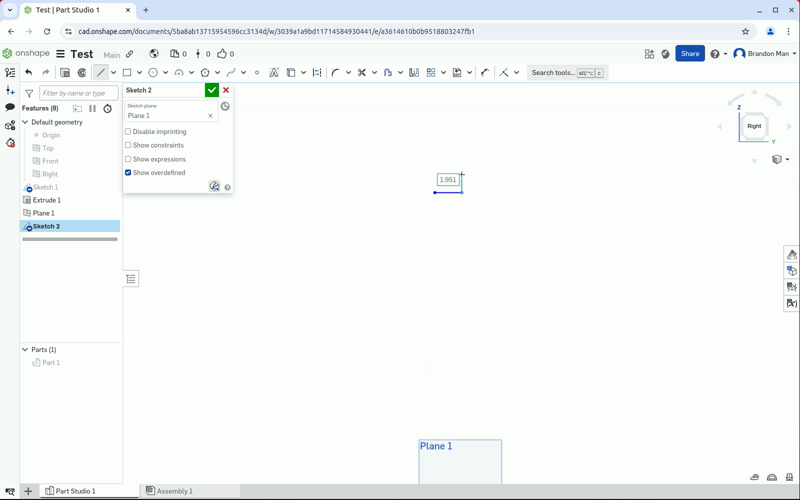
scroll(6)
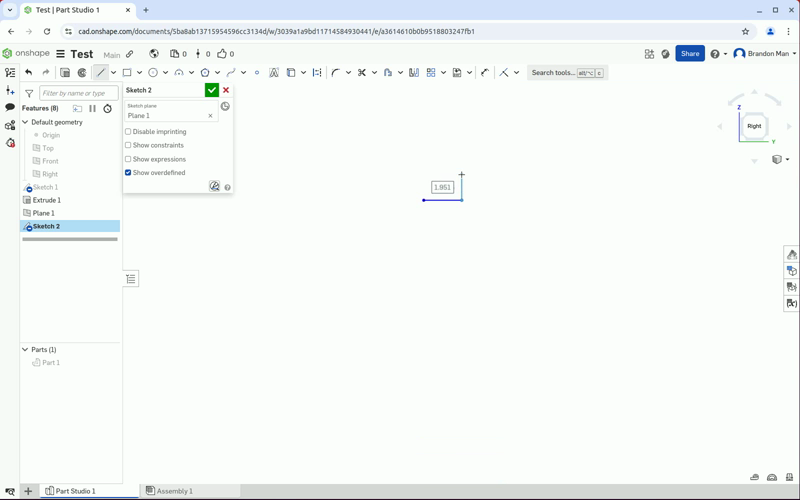
scroll(6)
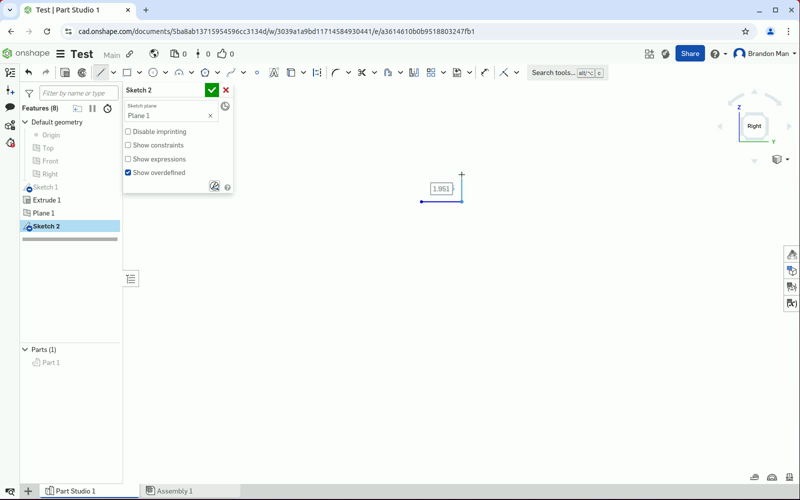
scroll(6)
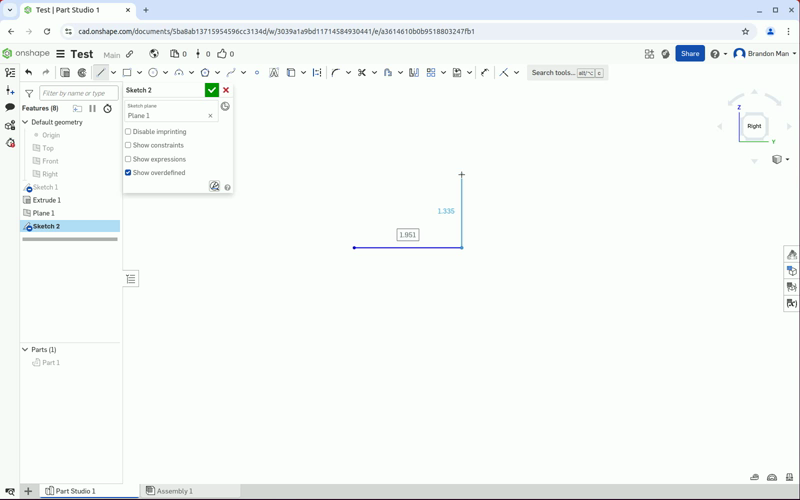
click(461, 174)
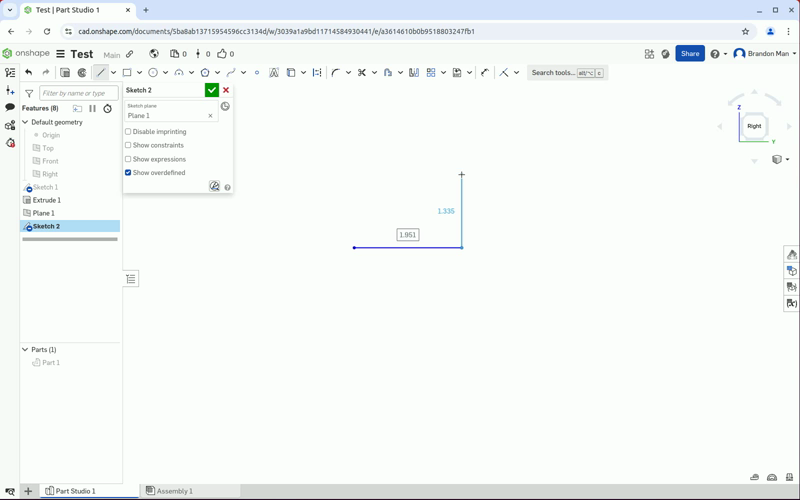
scroll(-6)
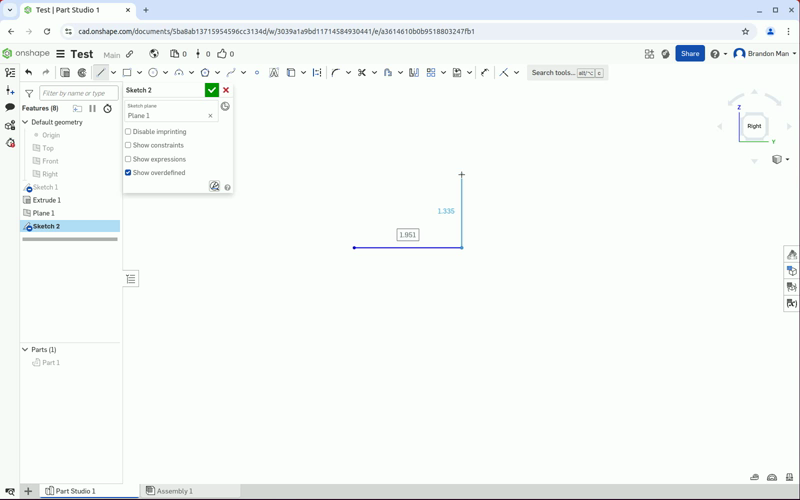
scroll(-6)
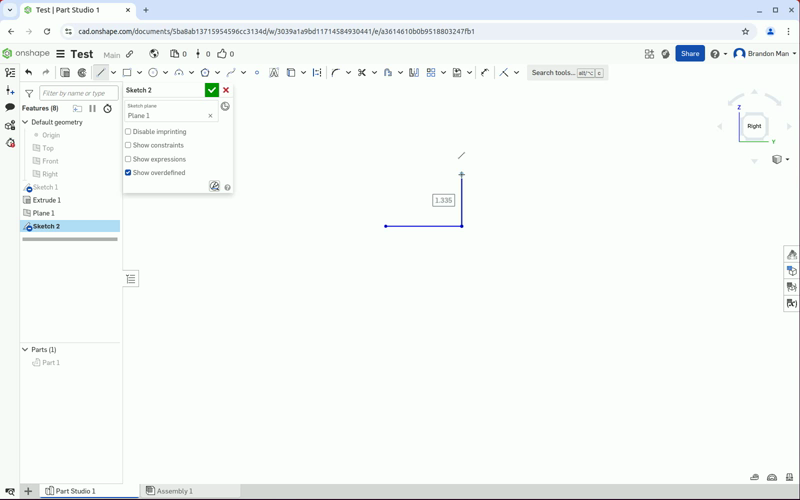
scroll(-6)
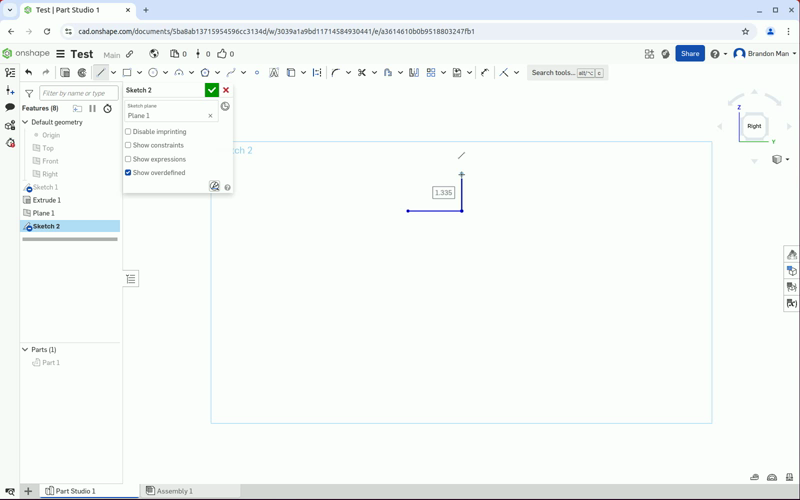
scroll(-6)
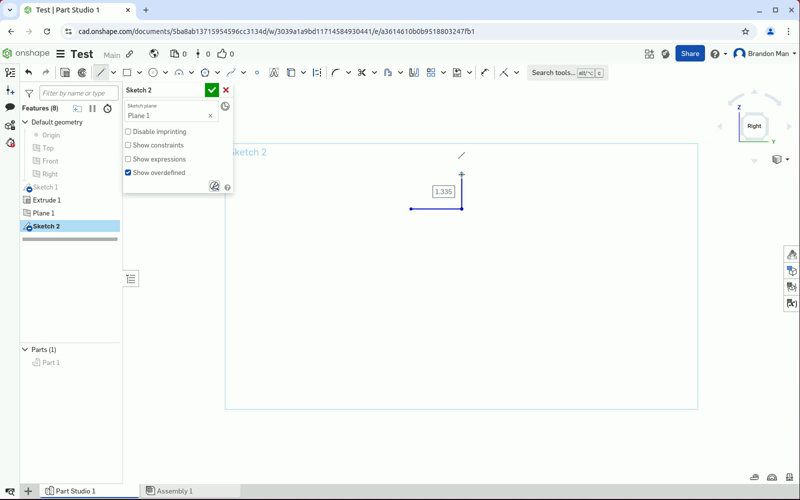
scroll(-6)
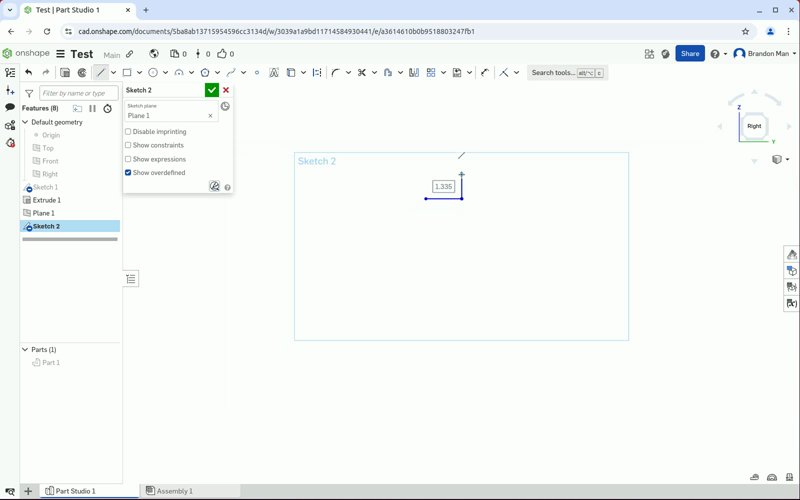
scroll(-6)
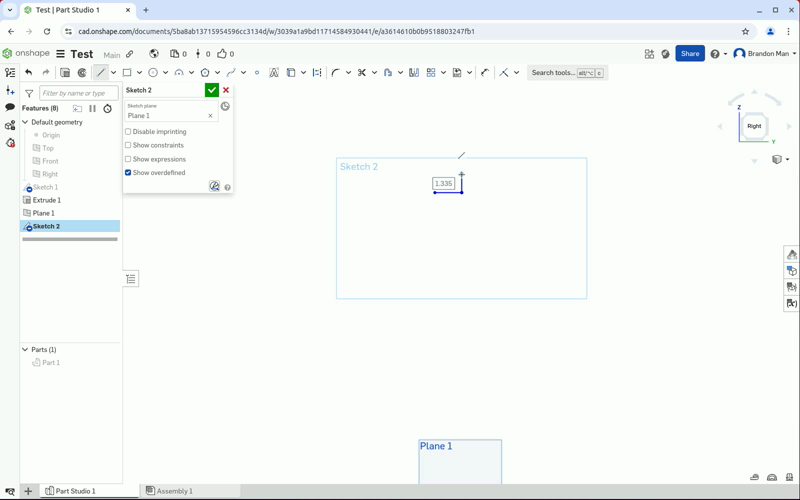
scroll(-6)
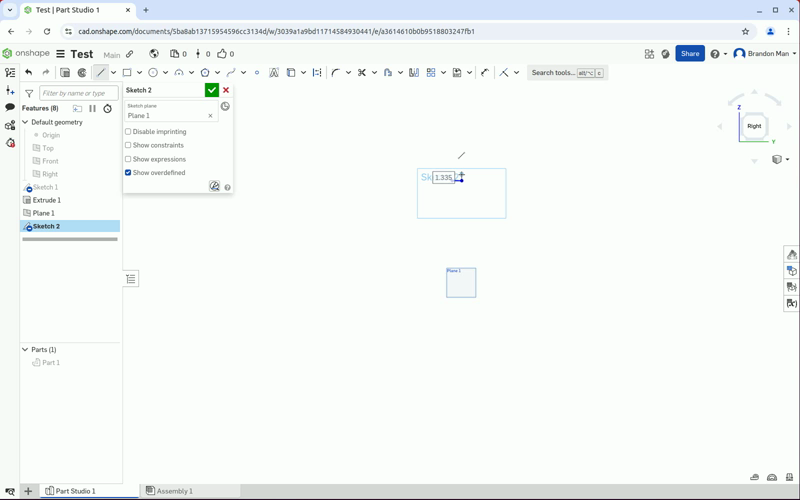
key_up(shift)
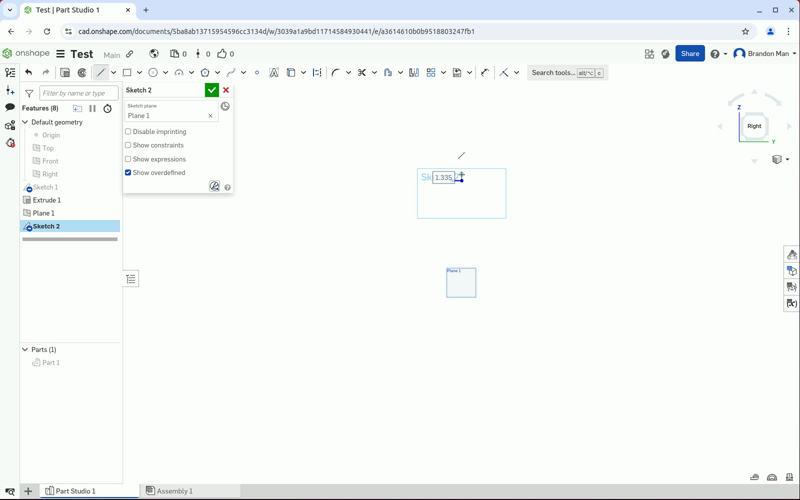
key_down(shift)
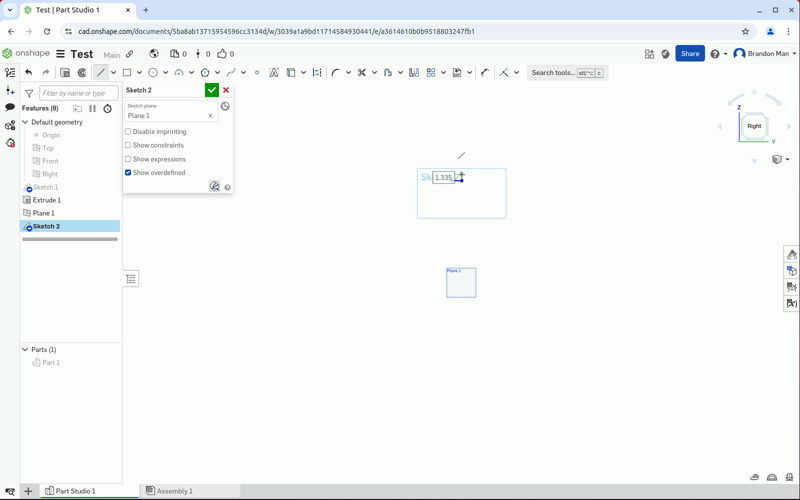
mouse_move(491, 174)
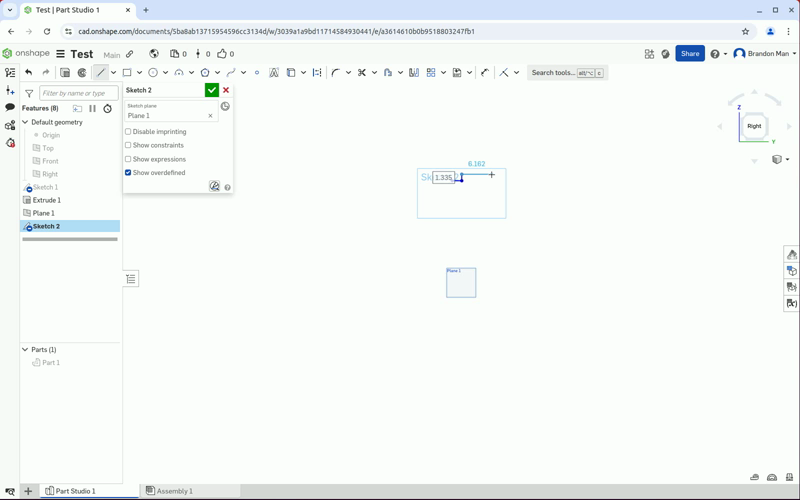
mouse_move(452, 174)
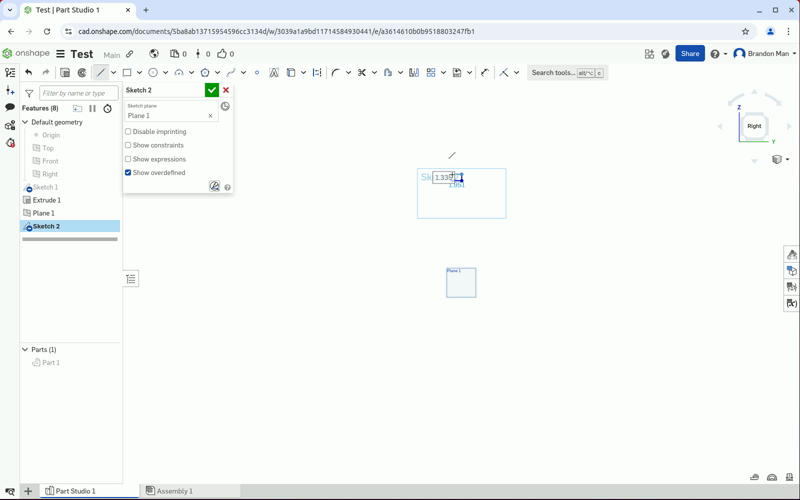
click(452, 174)
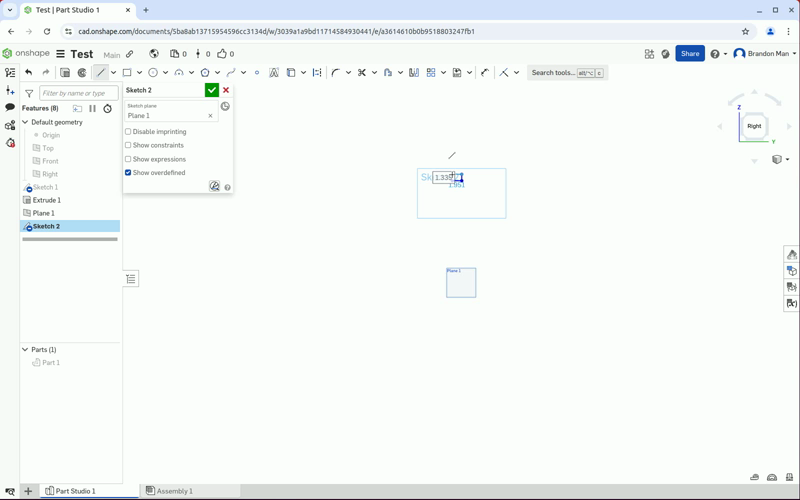
key_up(shift)
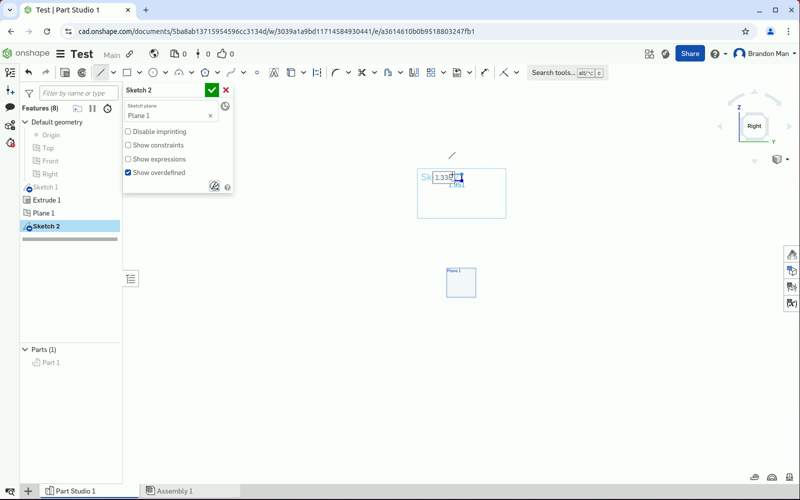
mouse_move(482, 174)
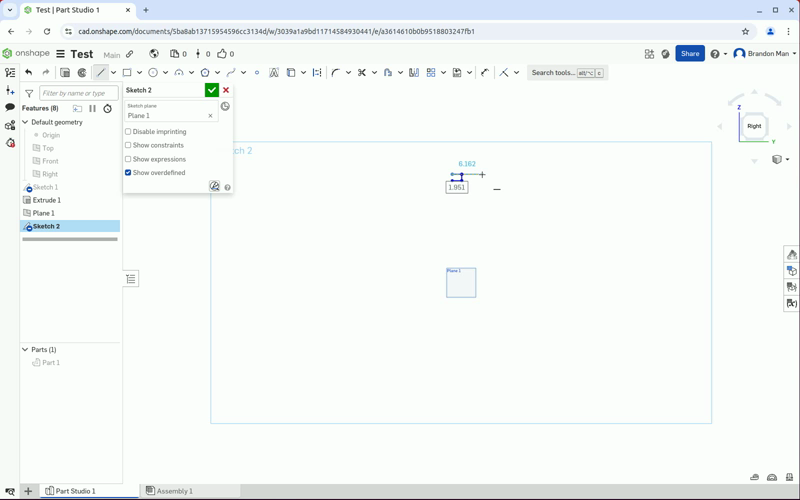
key_down(shift)
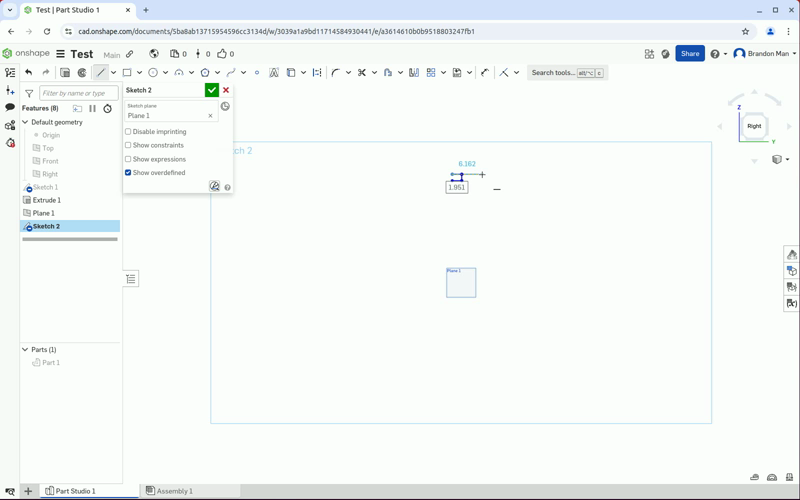
mouse_move(452, 180)
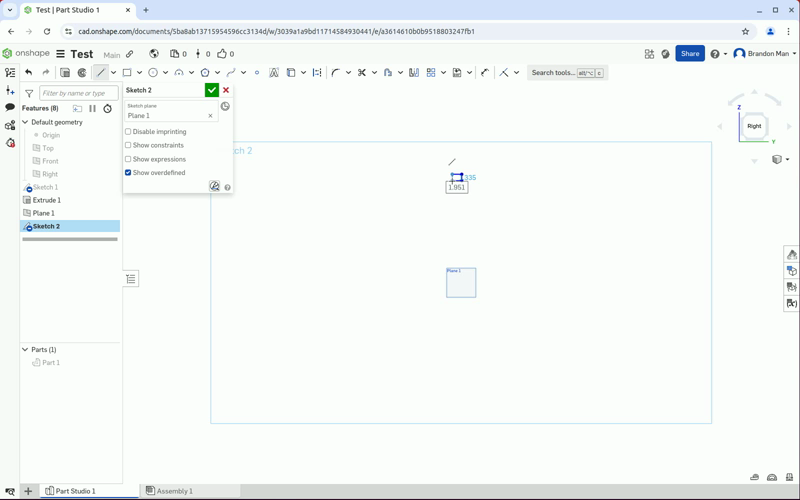
scroll(6)
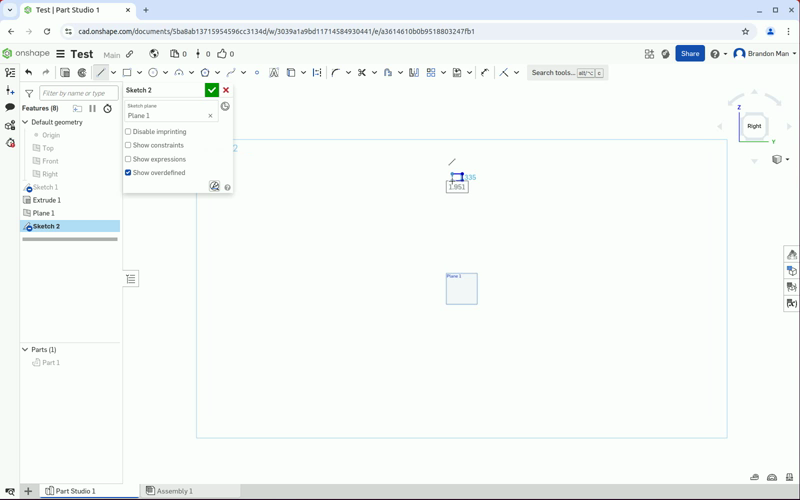
scroll(6)
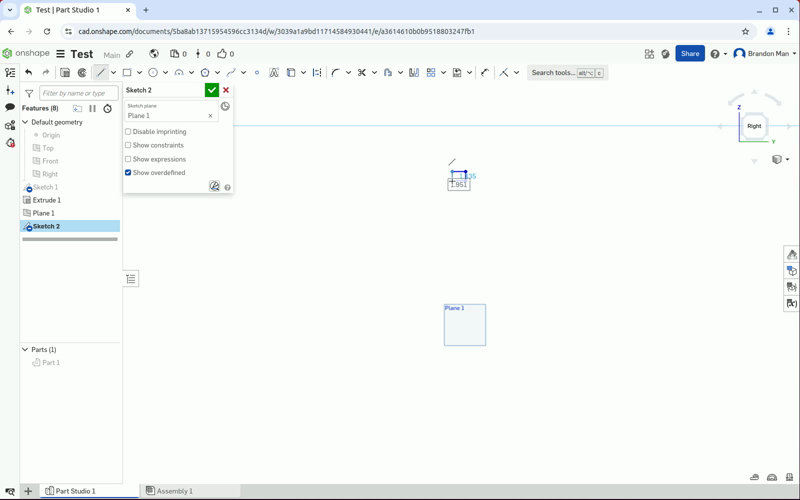
scroll(6)
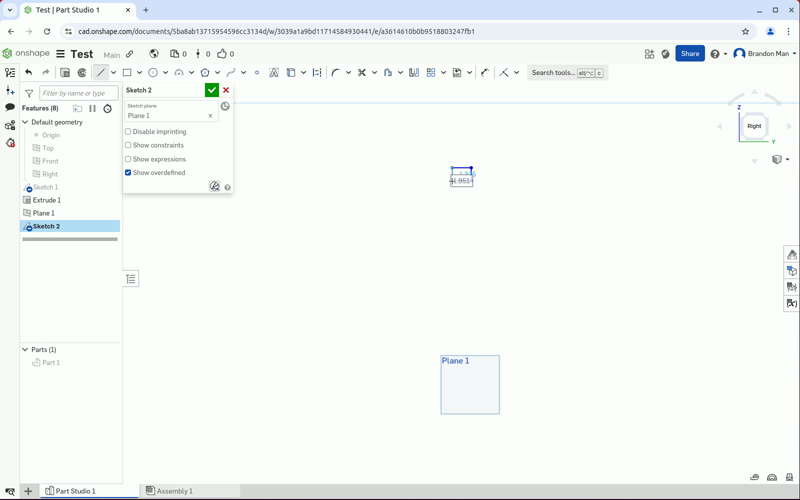
scroll(6)
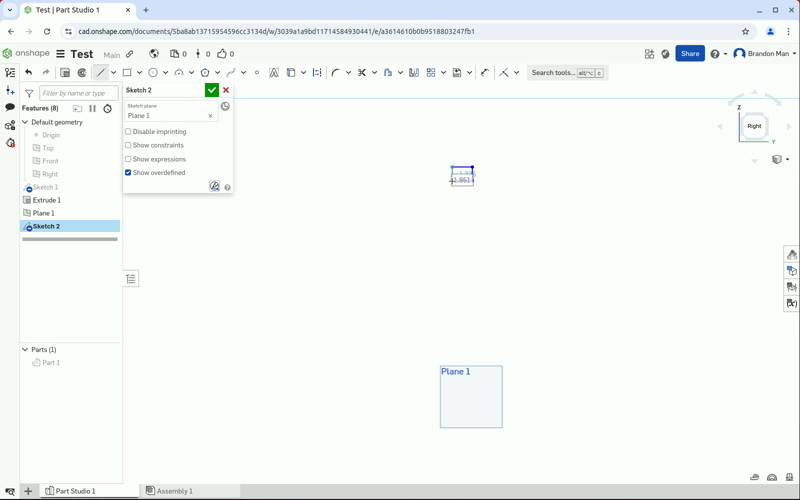
scroll(6)
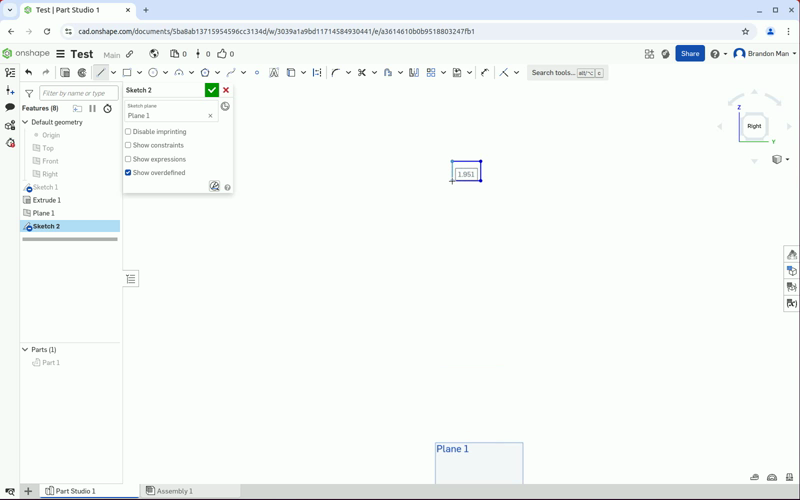
scroll(6)
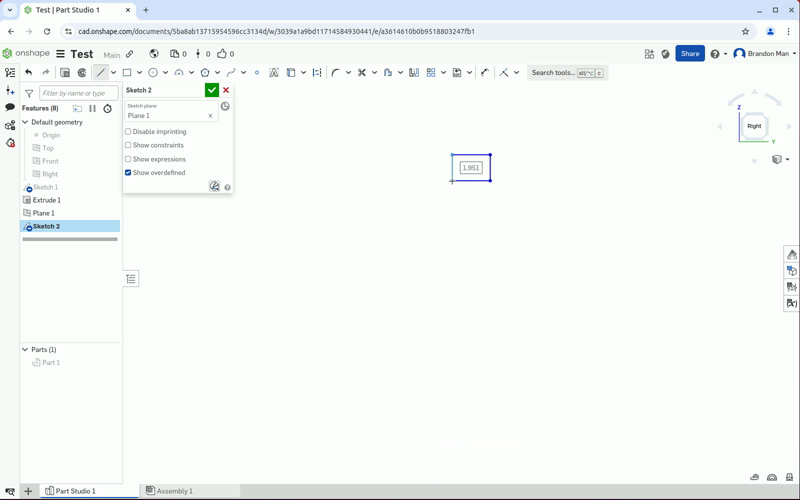
scroll(6)
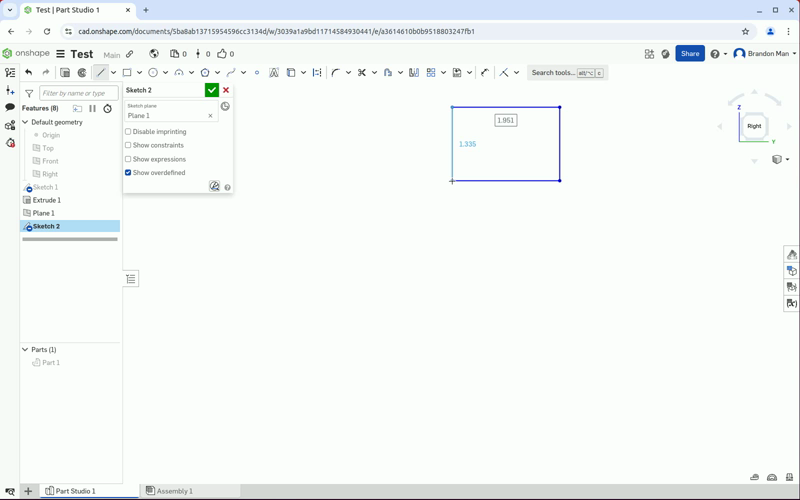
key_up(shift)
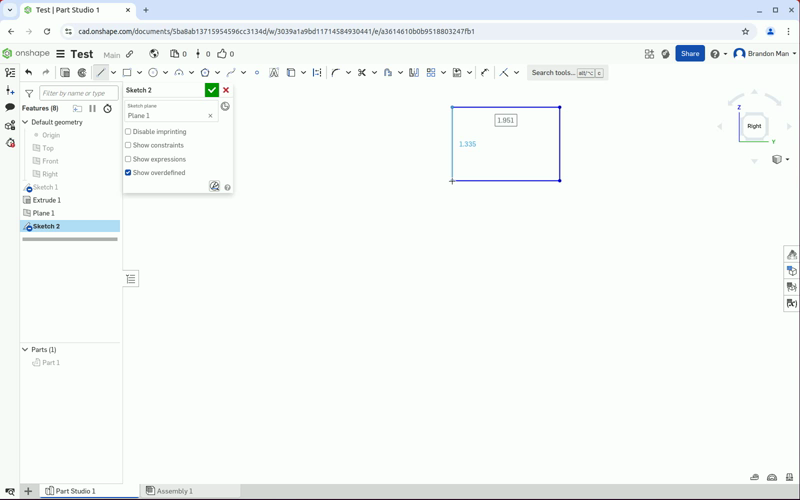
click(452, 180)
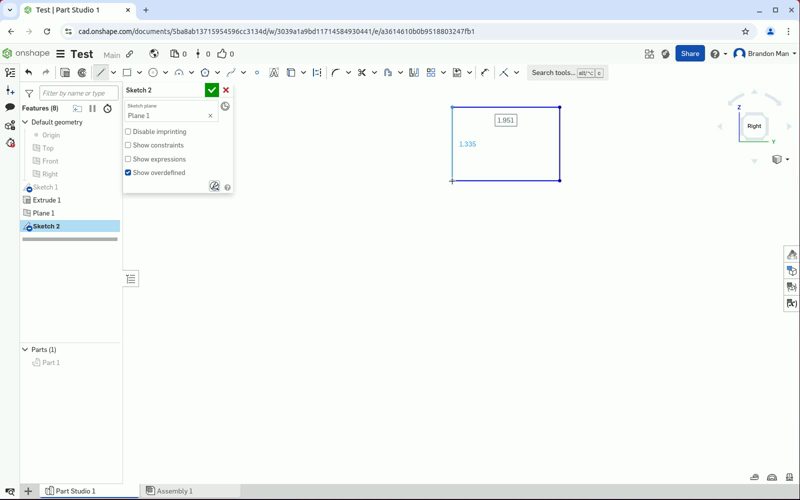
scroll(-6)
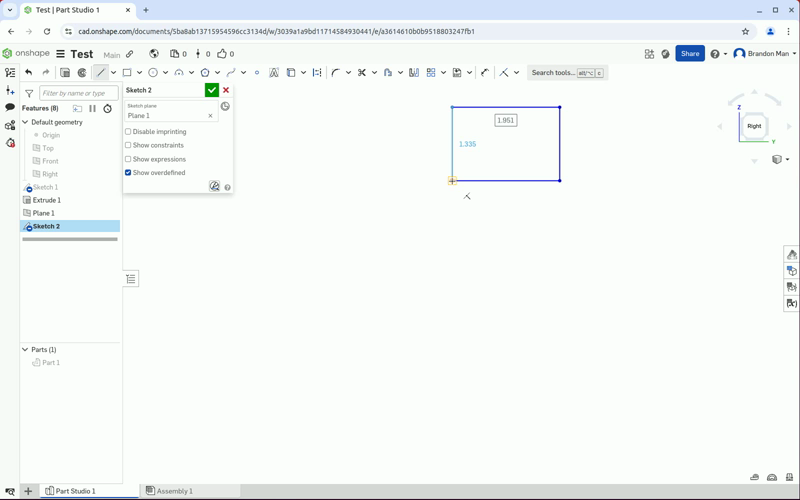
scroll(-6)
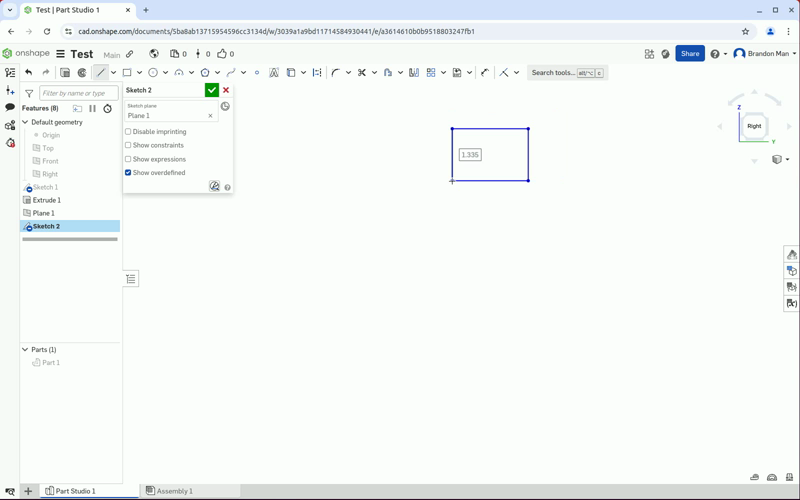
scroll(-6)
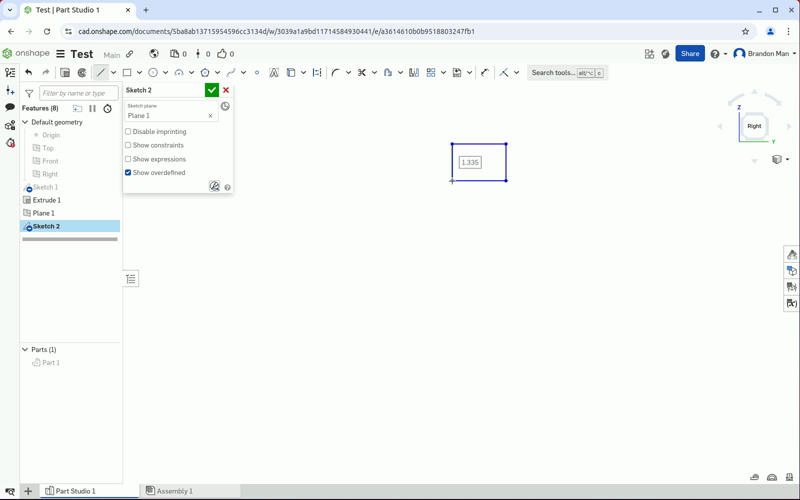
scroll(-6)
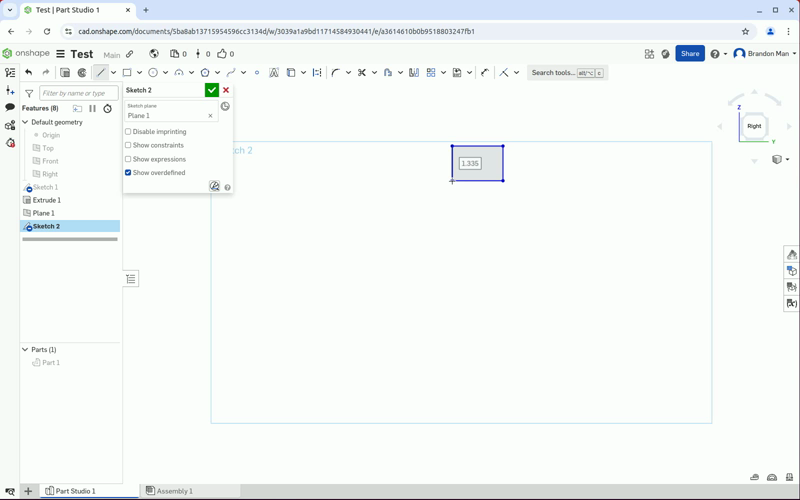
scroll(-6)
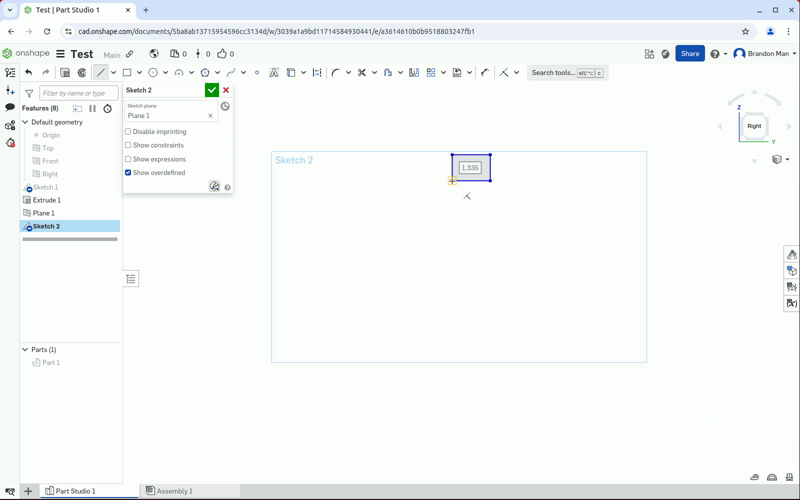
scroll(-6)
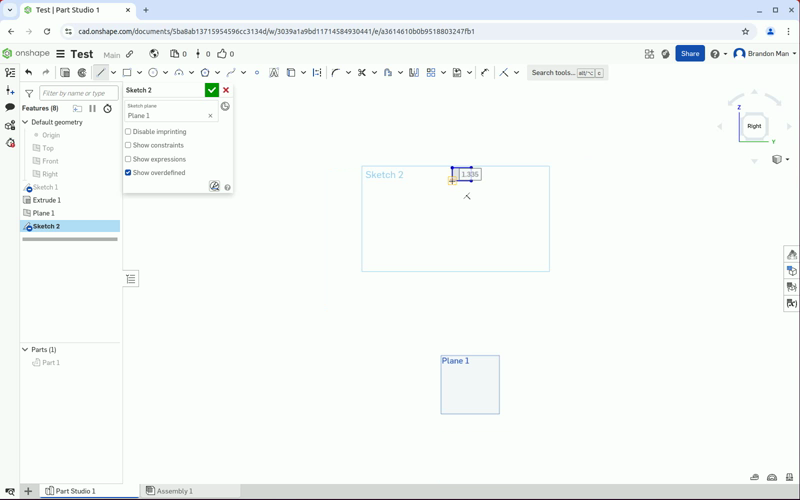
scroll(-6)
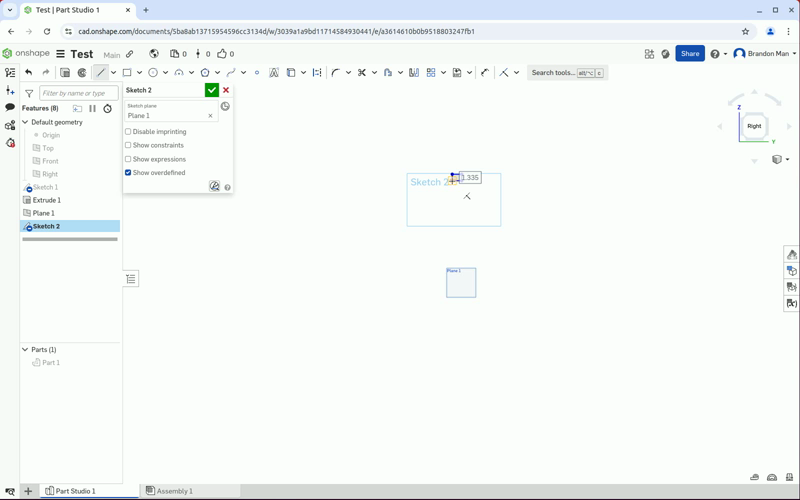
key(esc)
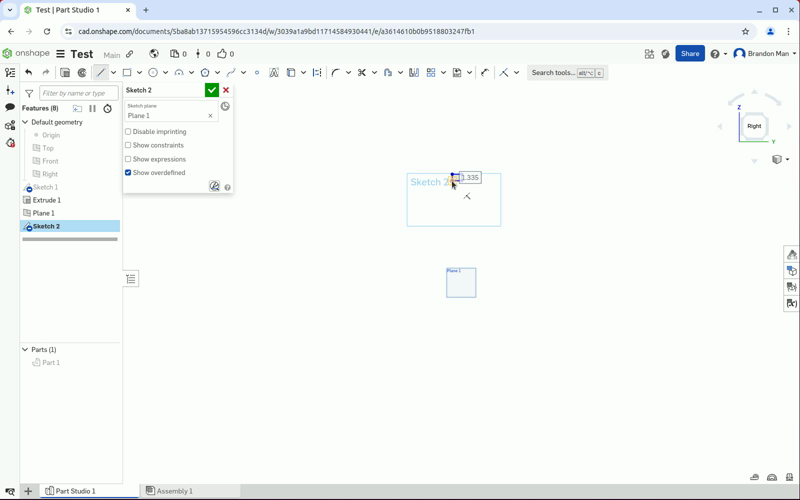
mouse_move(457, 177)
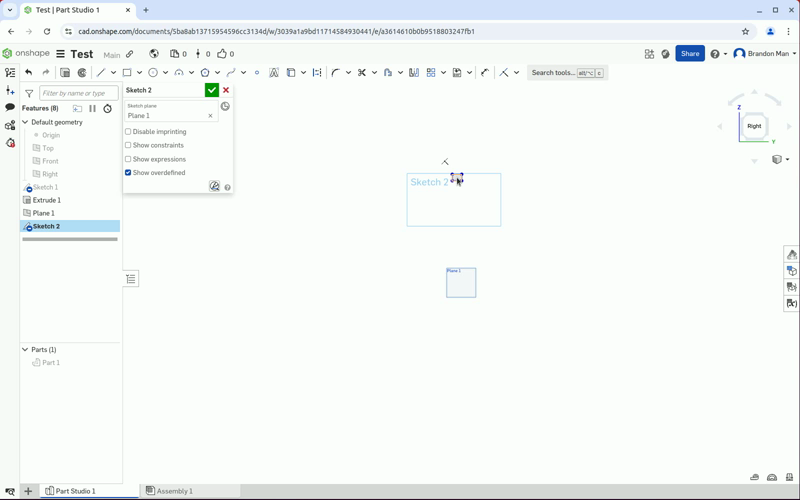
scroll(6)
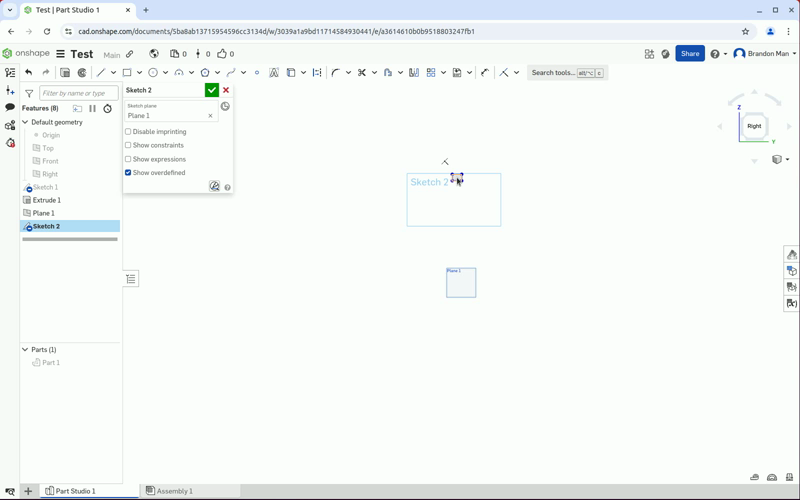
scroll(6)
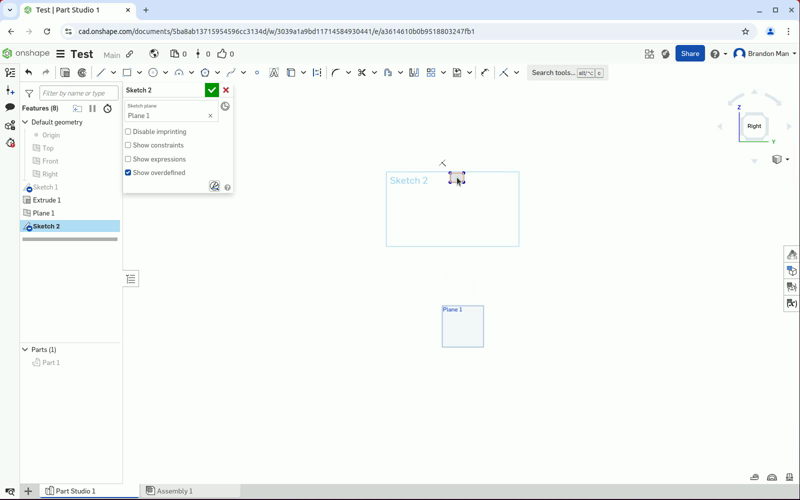
scroll(6)
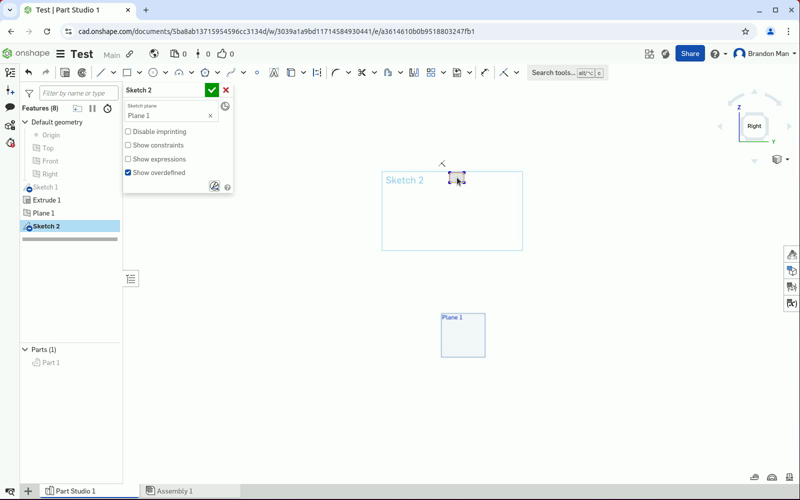
scroll(6)
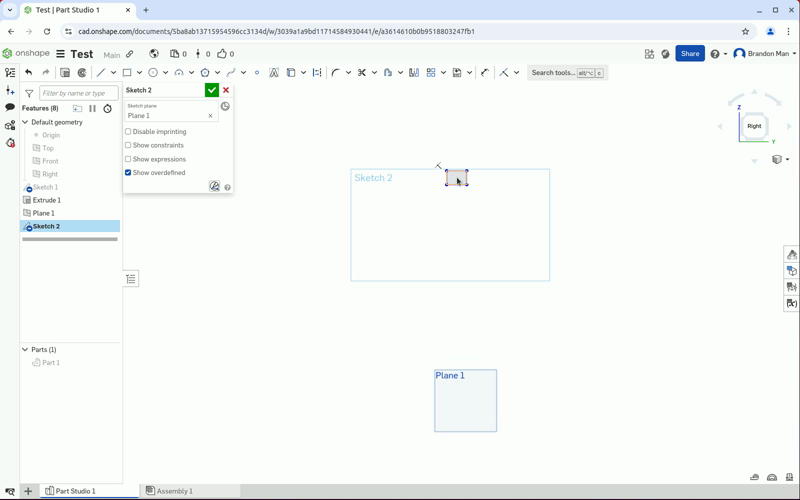
scroll(6)
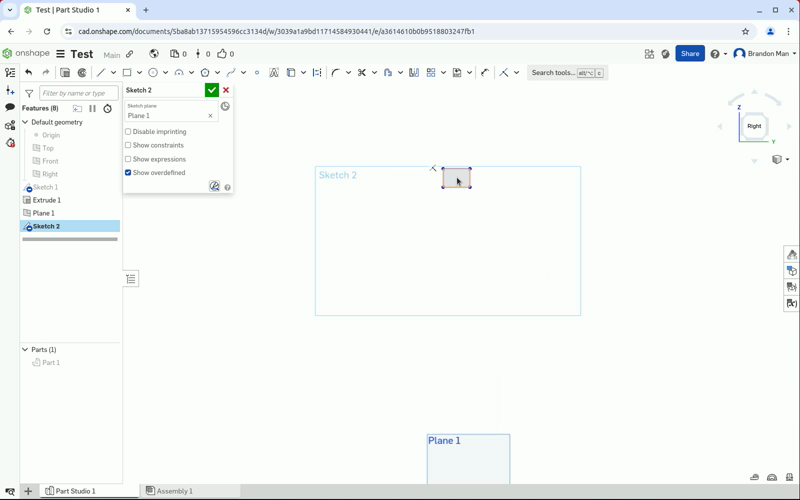
scroll(6)
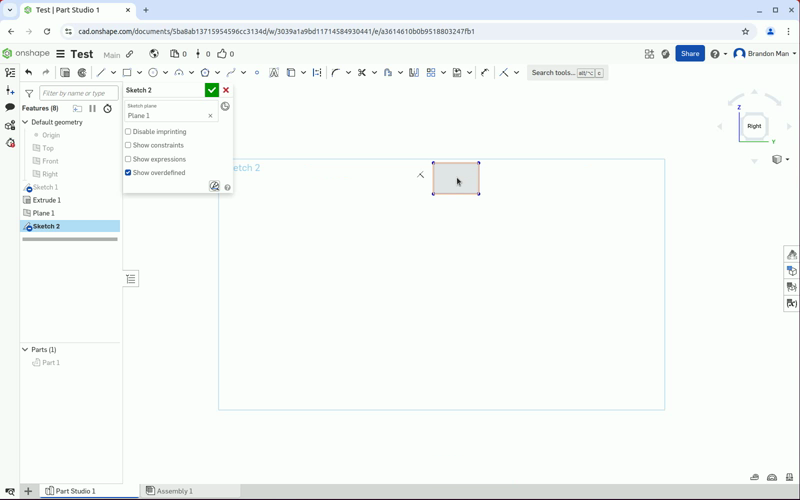
scroll(6)
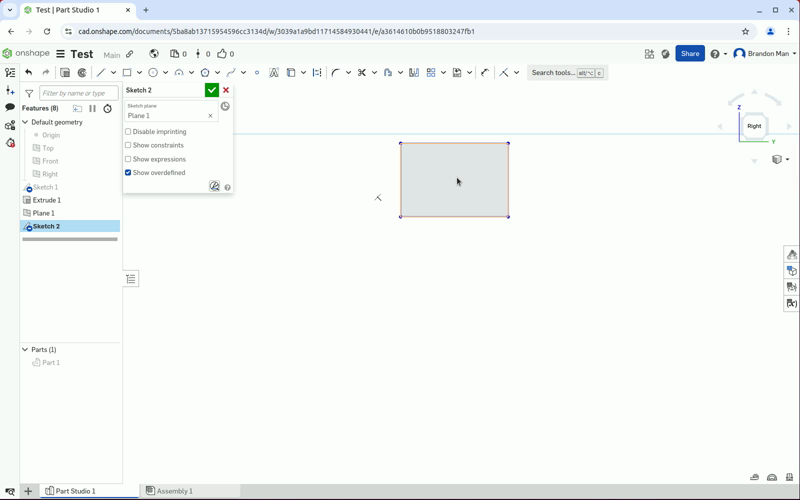
click(457, 177)
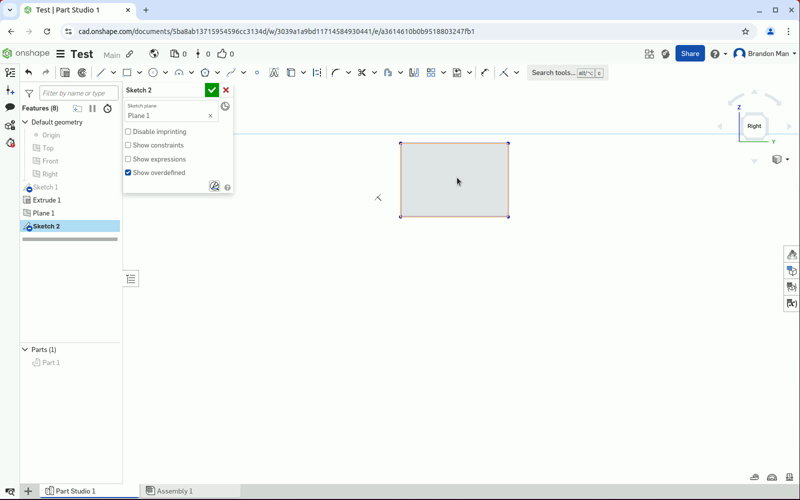
scroll(-6)
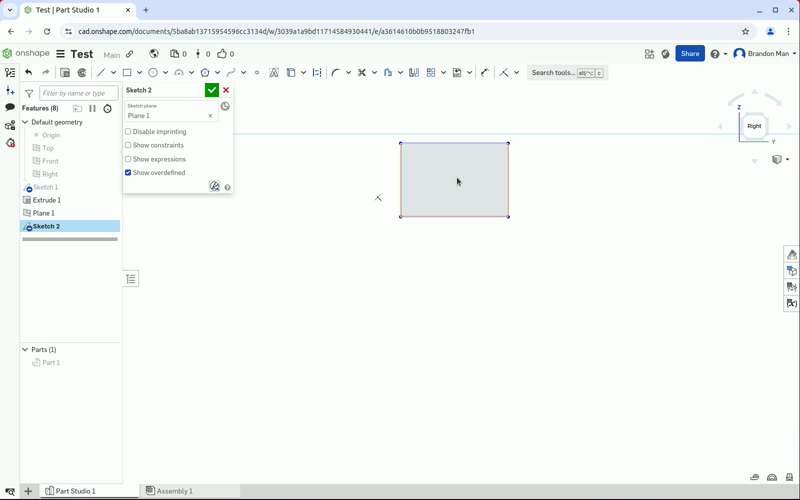
scroll(-6)
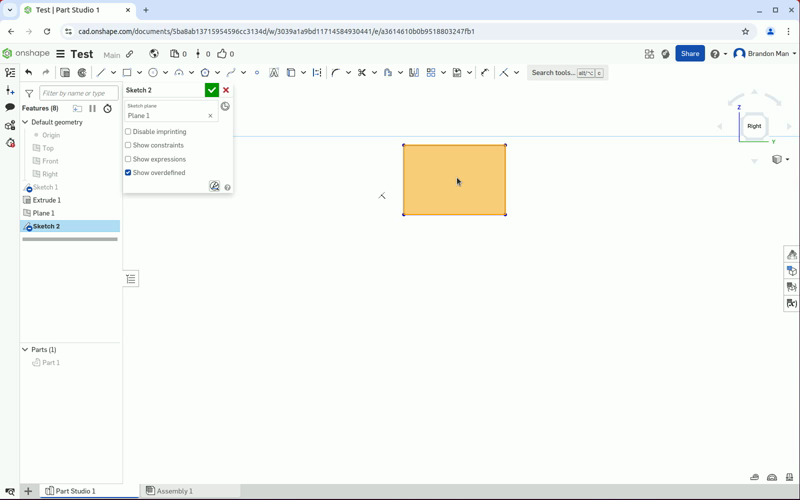
scroll(-6)
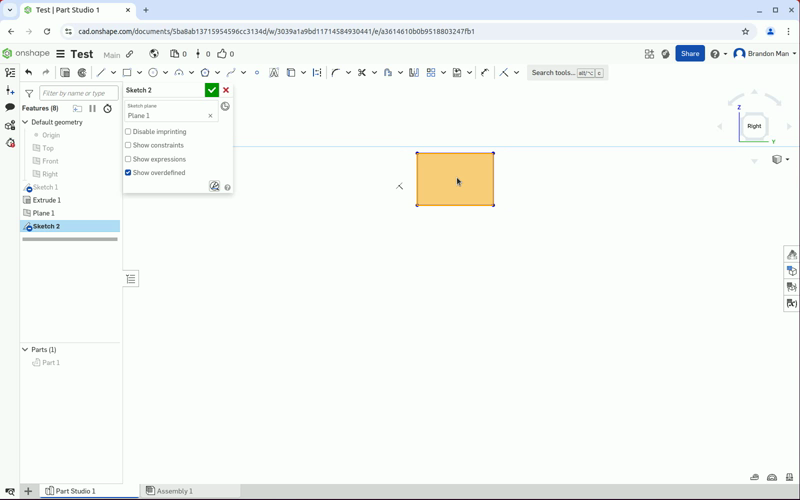
scroll(-6)
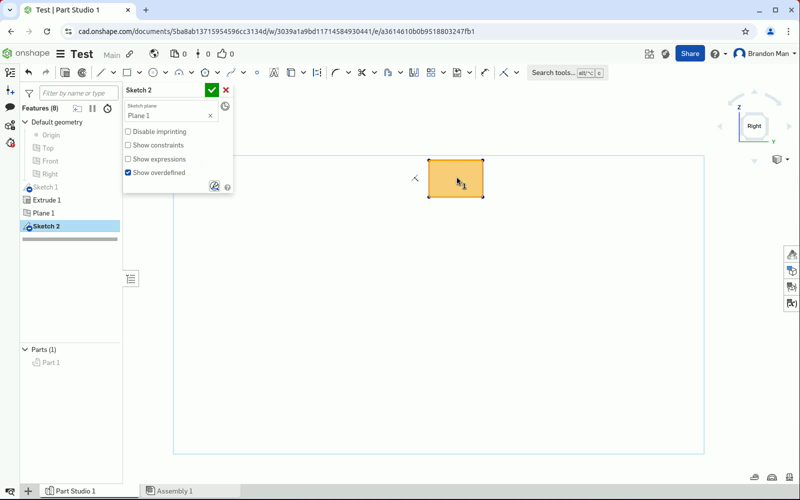
scroll(-6)
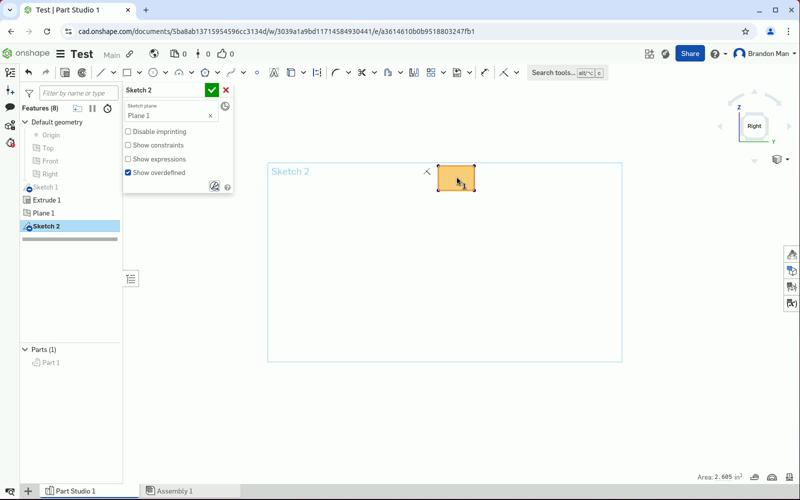
scroll(-6)
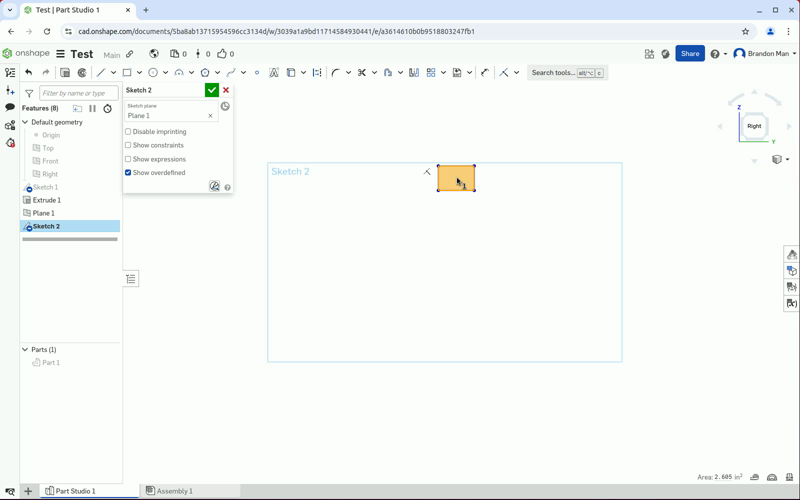
scroll(-6)
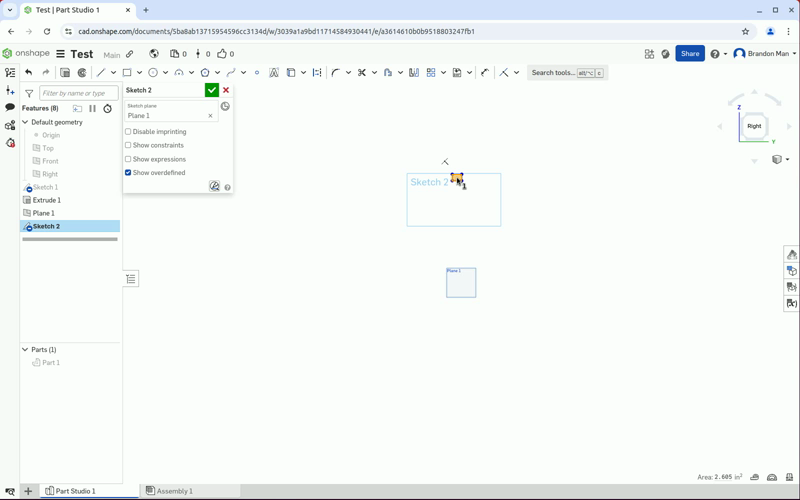
mouse_move(73, 352)
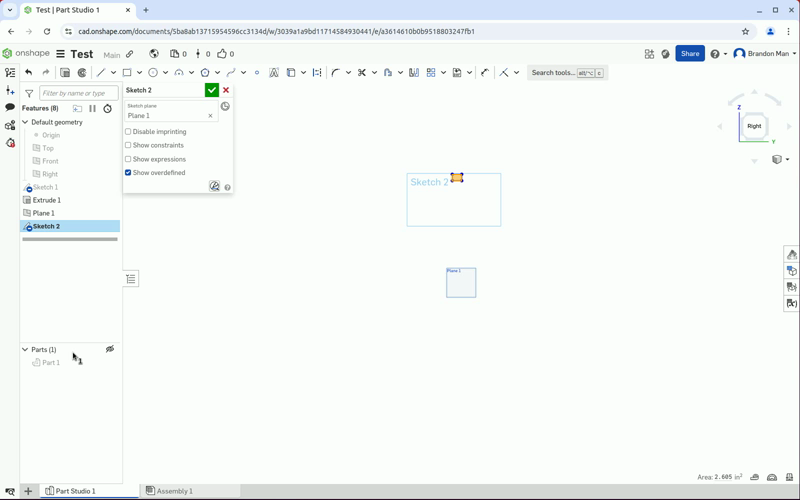
key(shift+y)
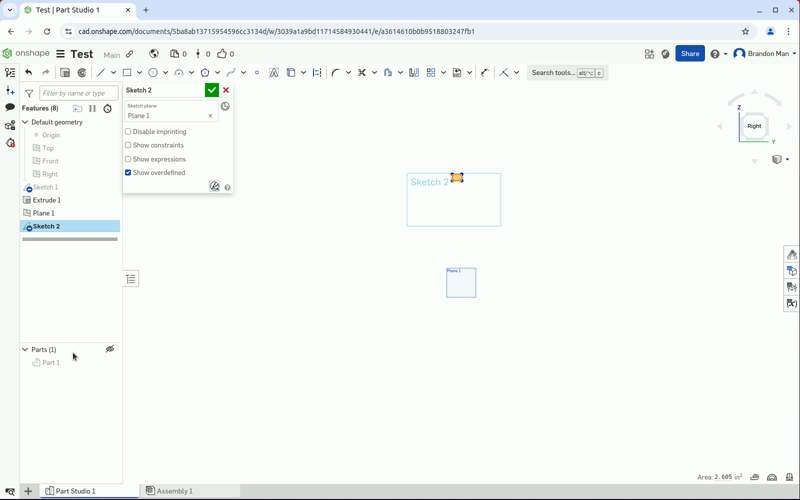
key(shift+e)
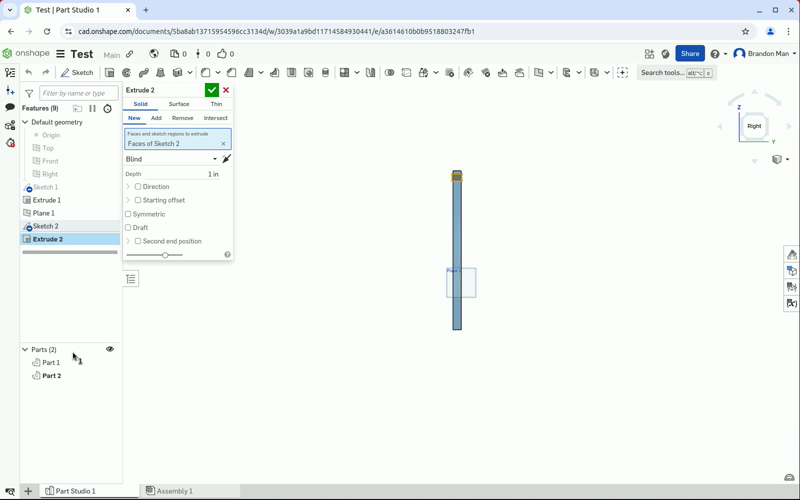
mouse_move(143, 106)
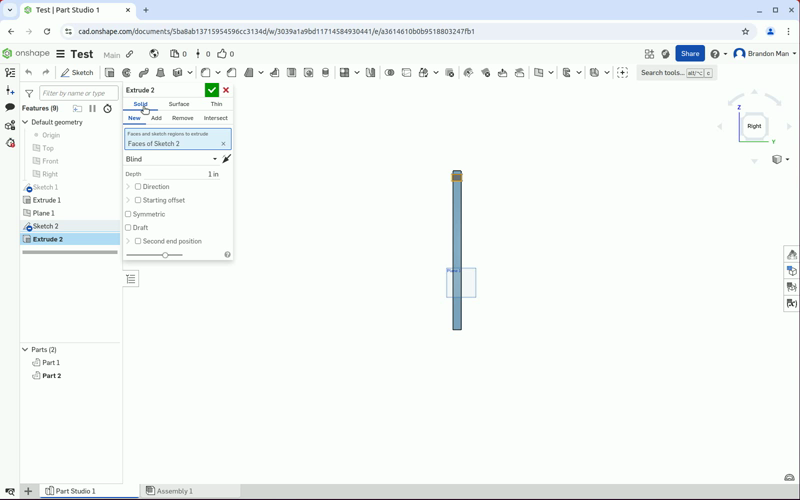
click(143, 106)
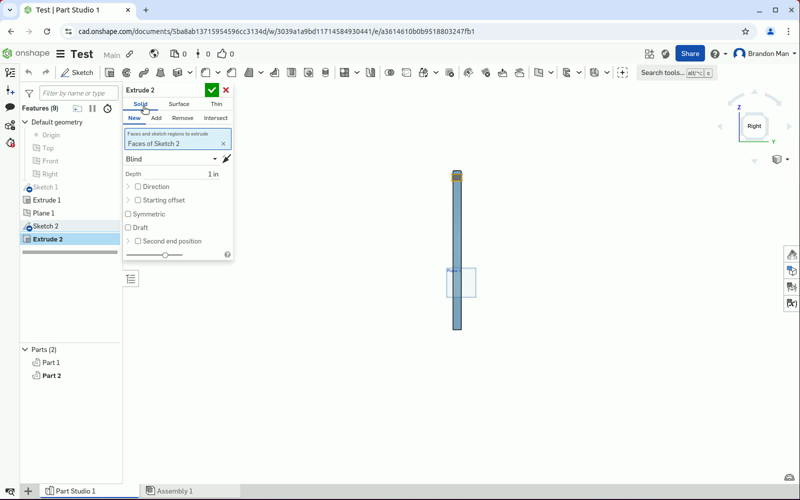
mouse_move(186, 120)
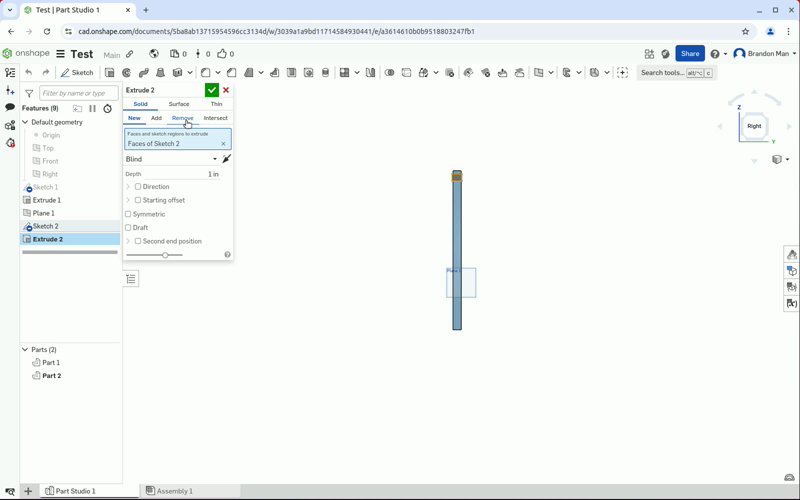
click(186, 120)
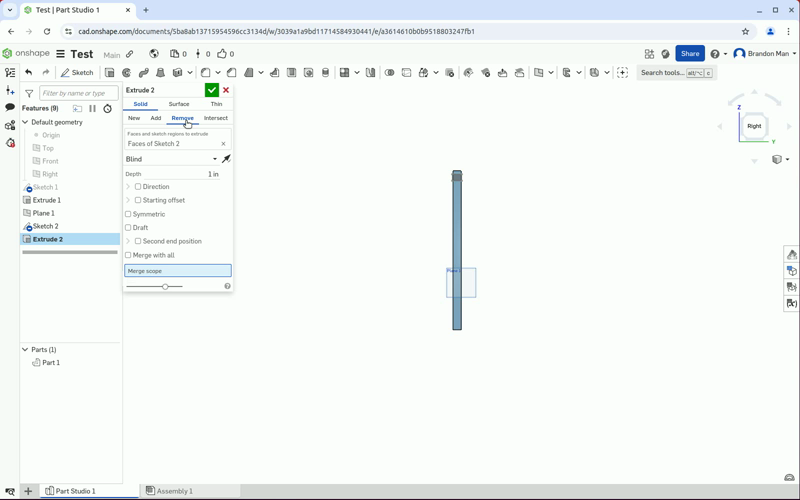
key(tab, 4)
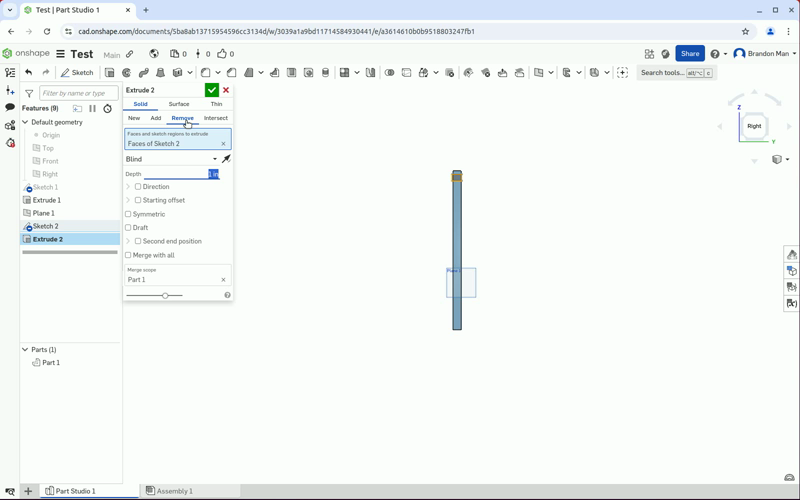
text(1.204)
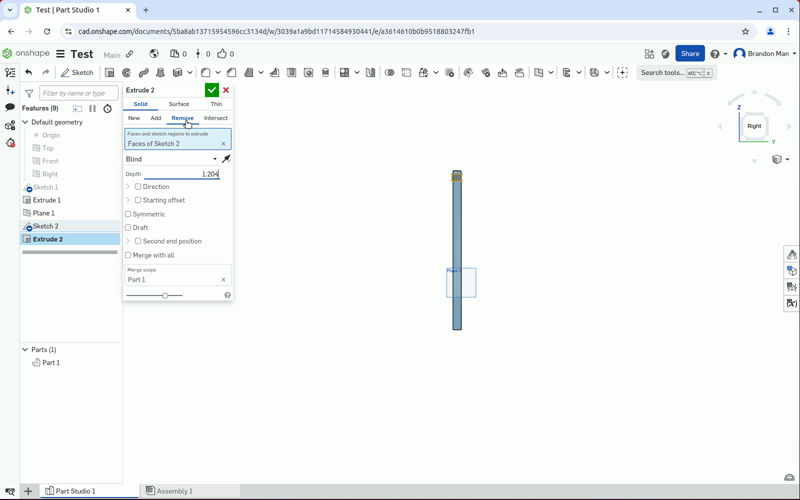
key(tab, 6)
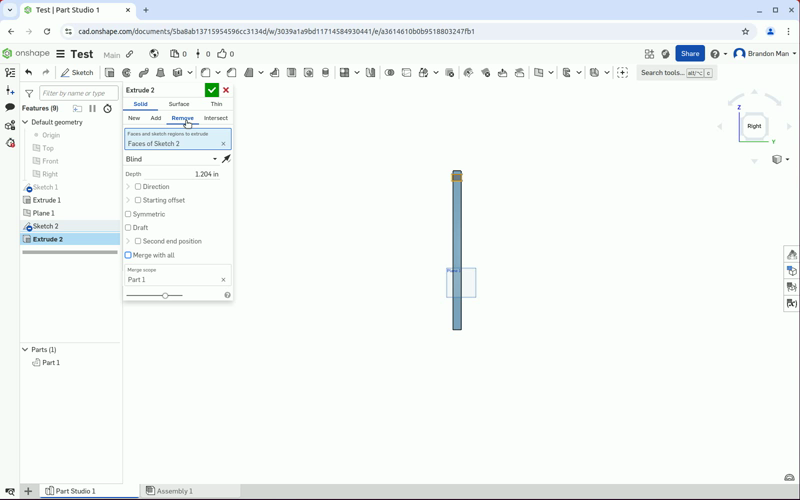
key(space)
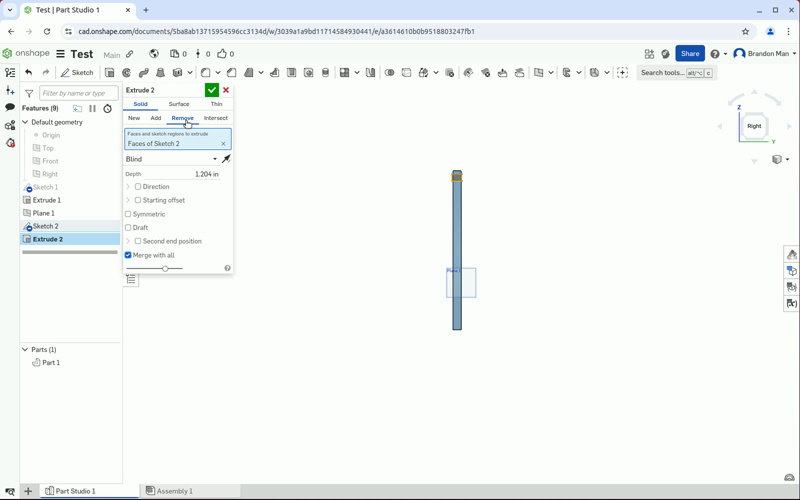
key(enter)
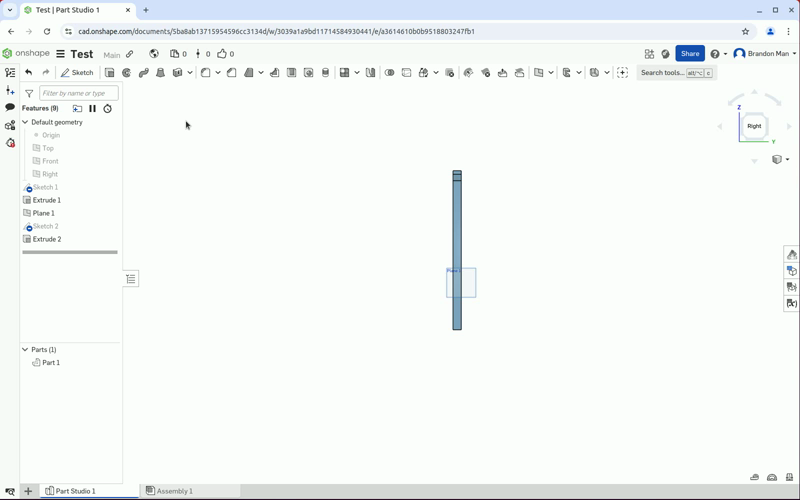
key(shift+h)
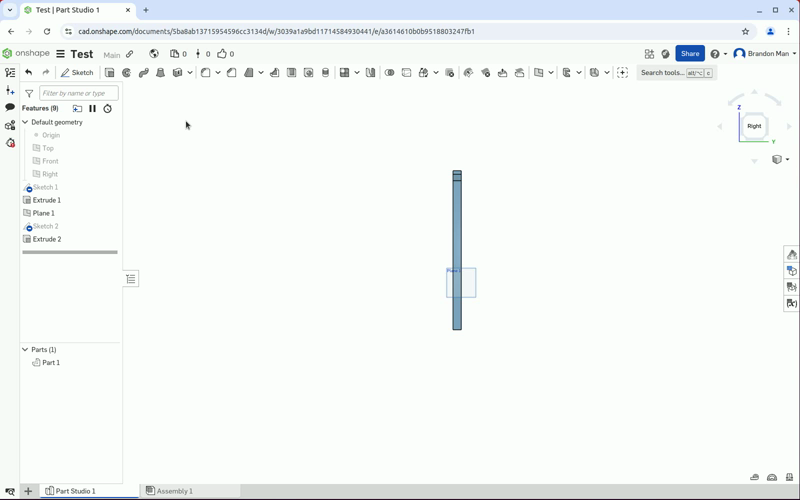
key(shift+h)
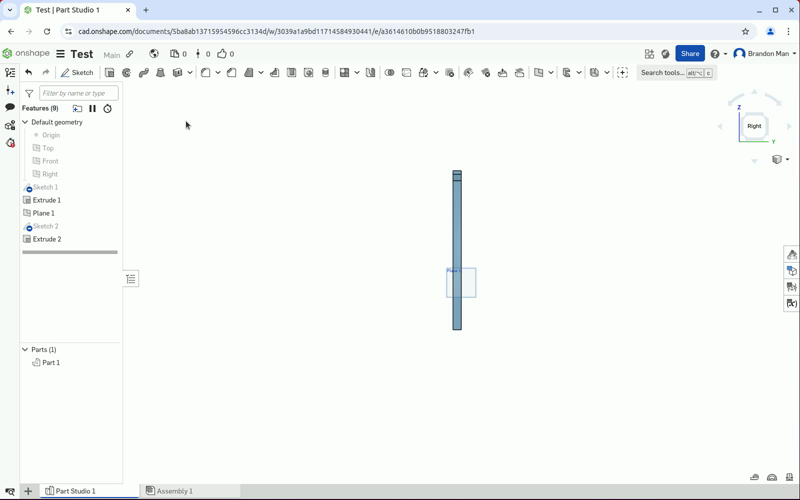
mouse_move(73, 189)
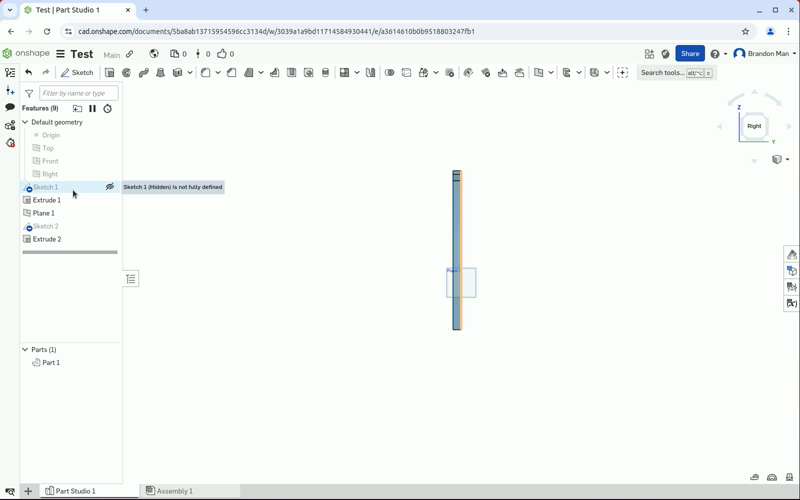
click(73, 189)
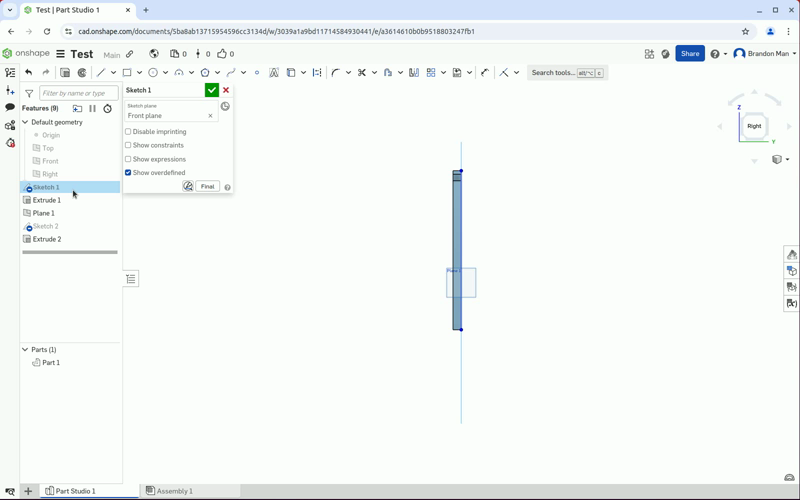
mouse_move(229, 92)
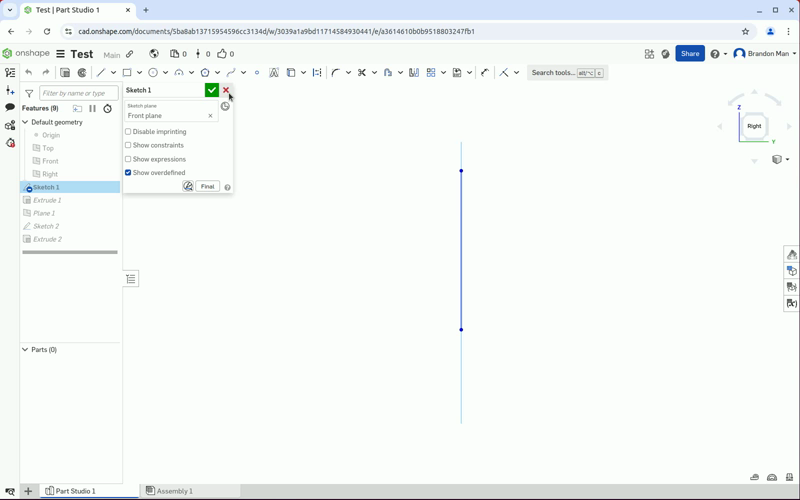
click(229, 92)
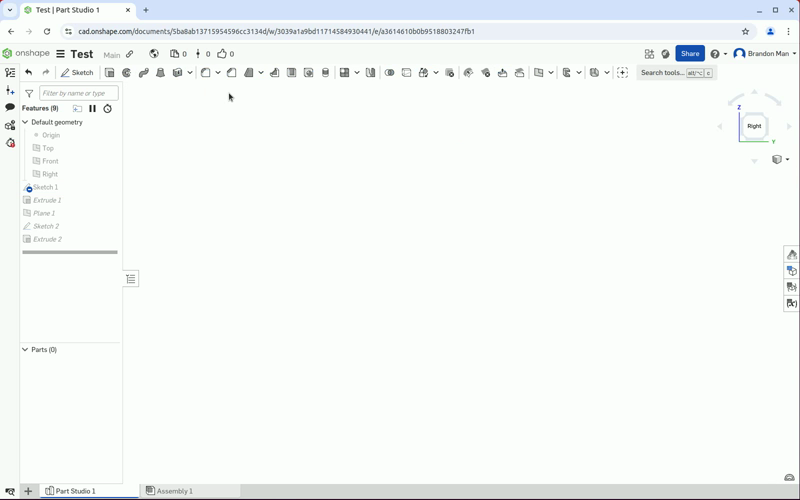
key(shift+s)
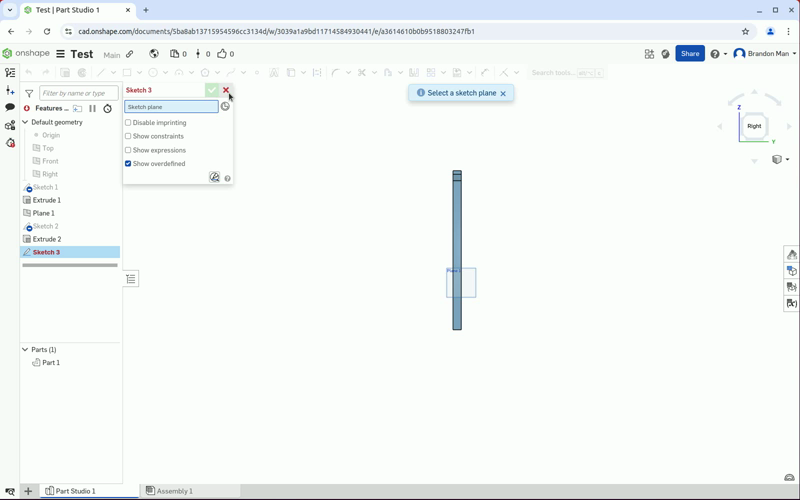
mouse_move(73, 215)
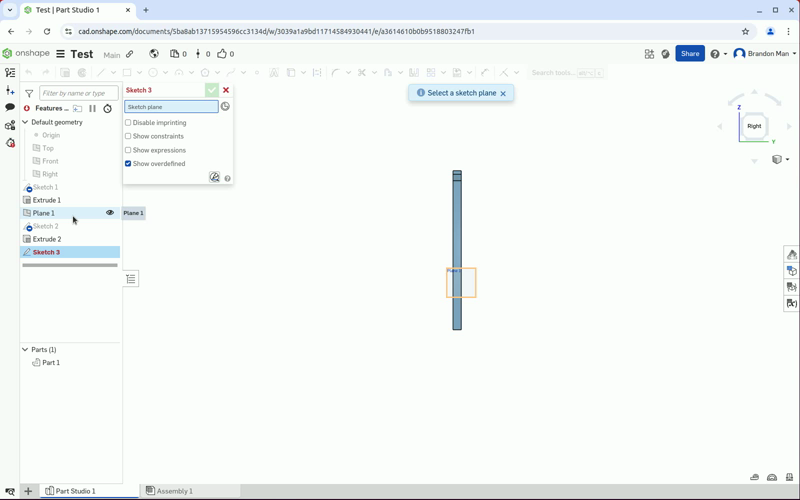
click(73, 215)
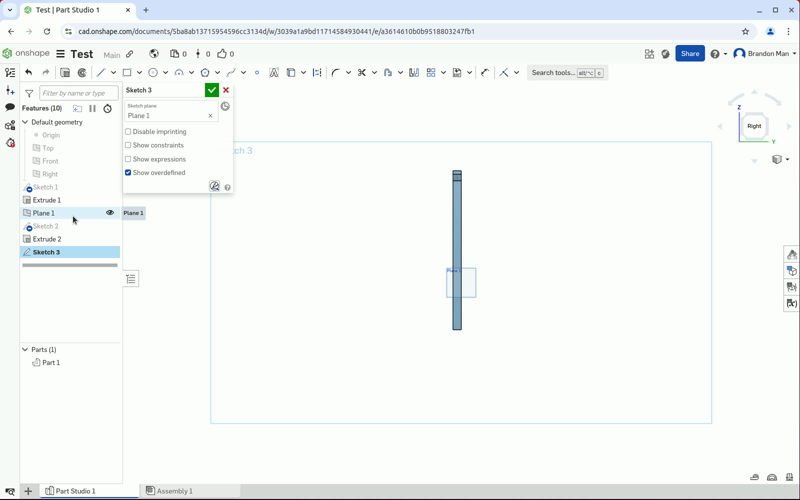
mouse_move(73, 352)
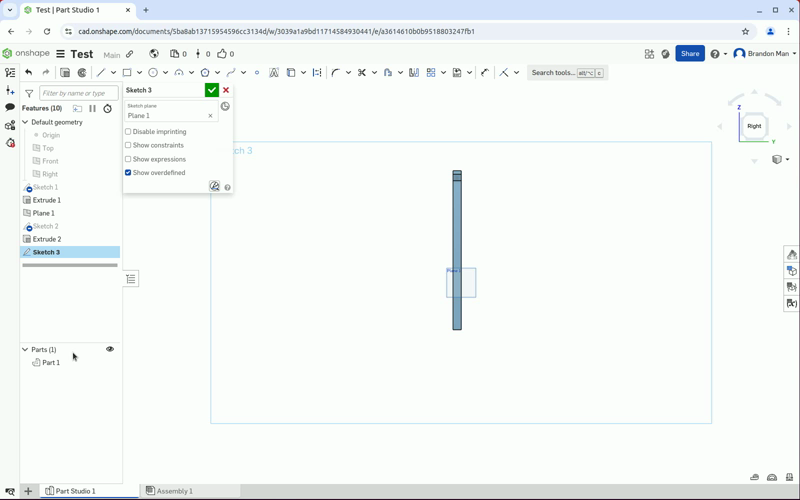
key(y)
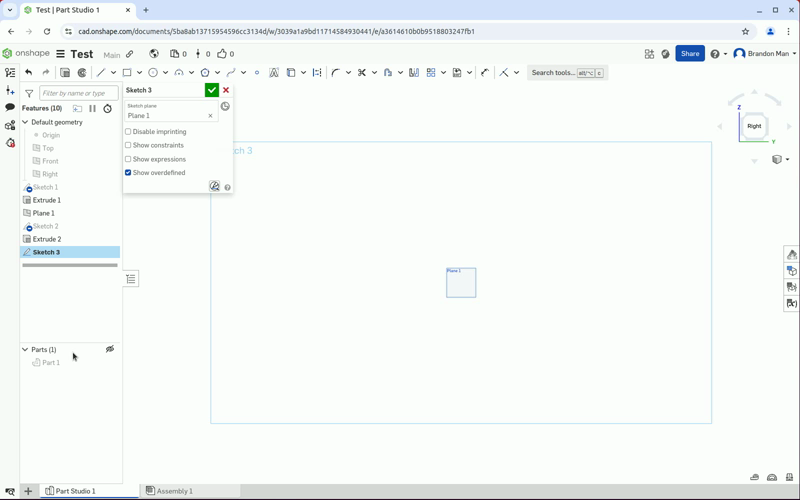
key(l)
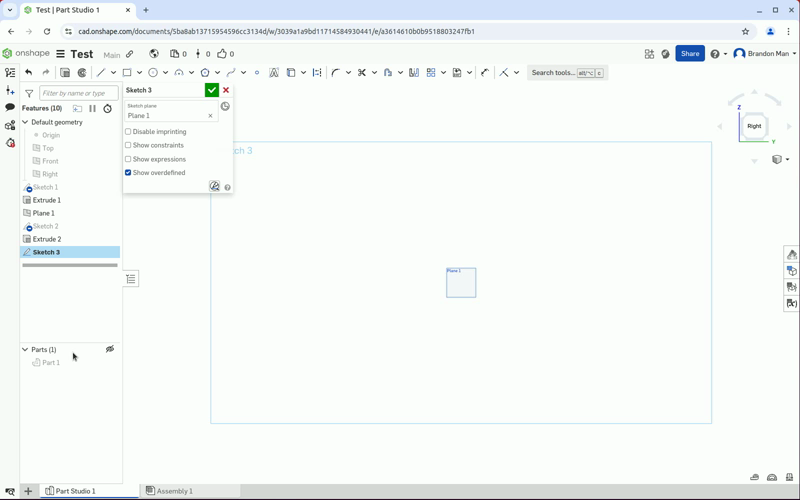
key_down(shift)
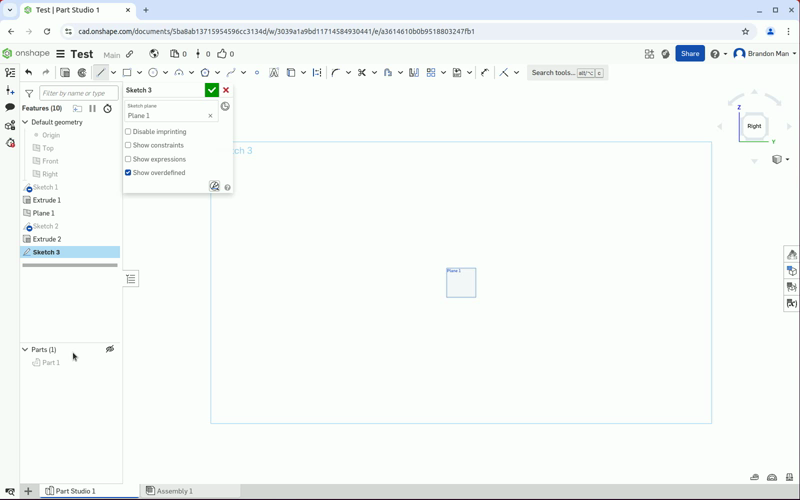
mouse_move(452, 325)
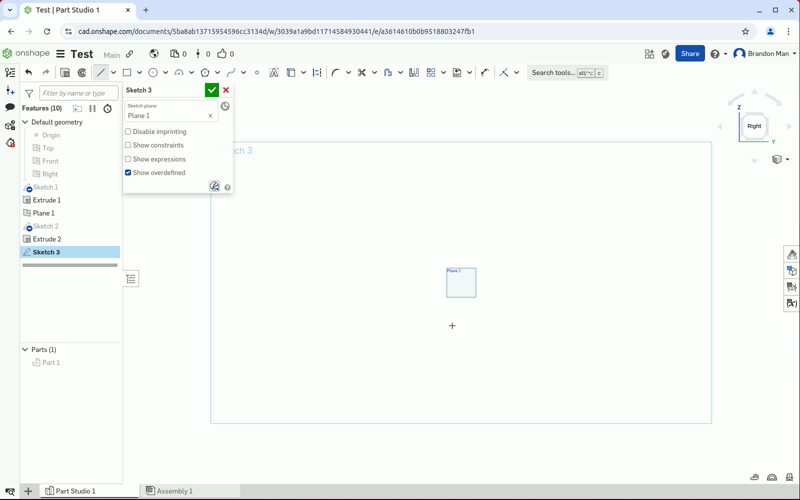
click(452, 325)
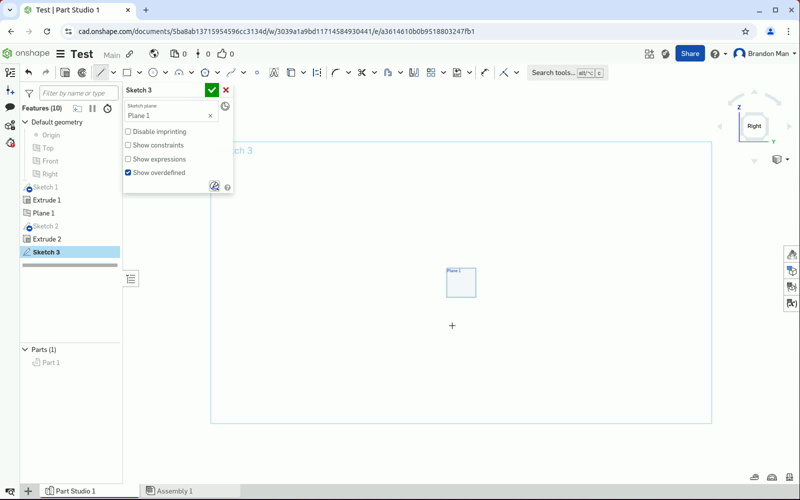
key_up(shift)
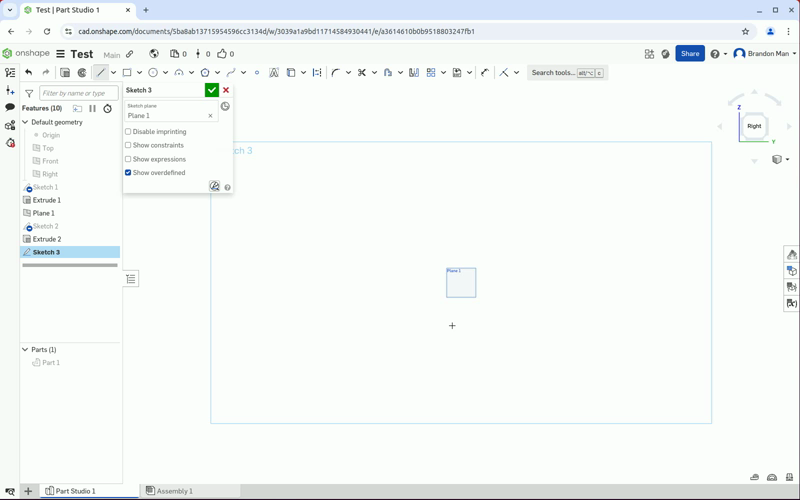
key_down(shift)
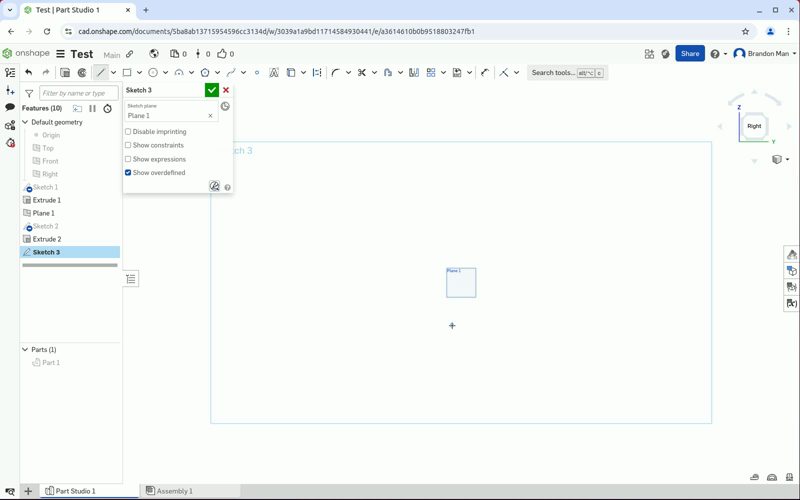
mouse_move(482, 325)
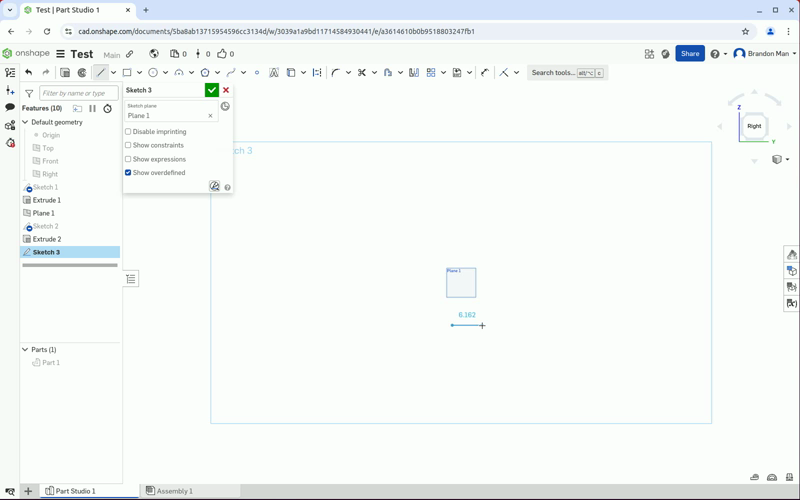
mouse_move(461, 325)
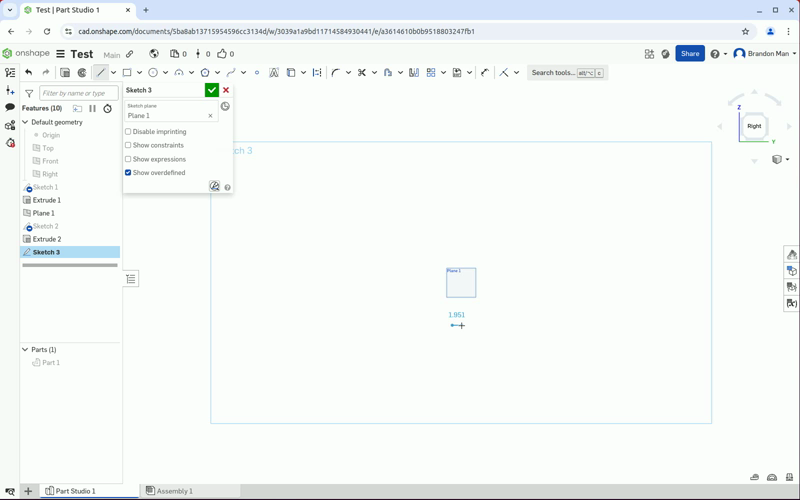
click(461, 325)
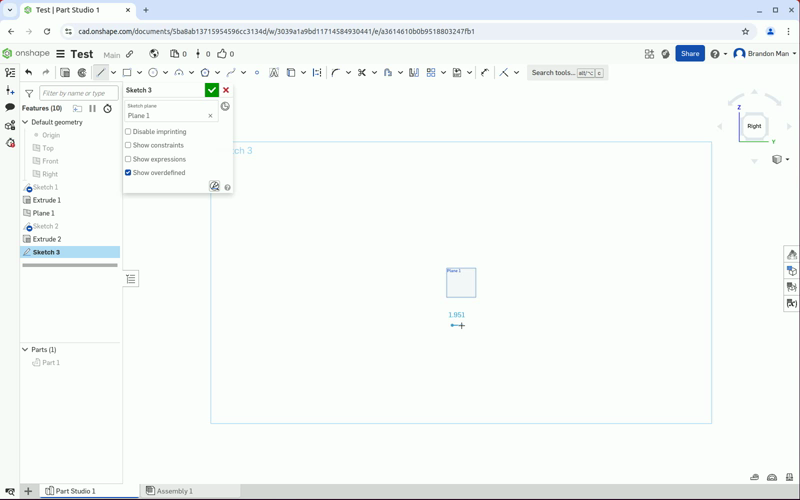
key_up(shift)
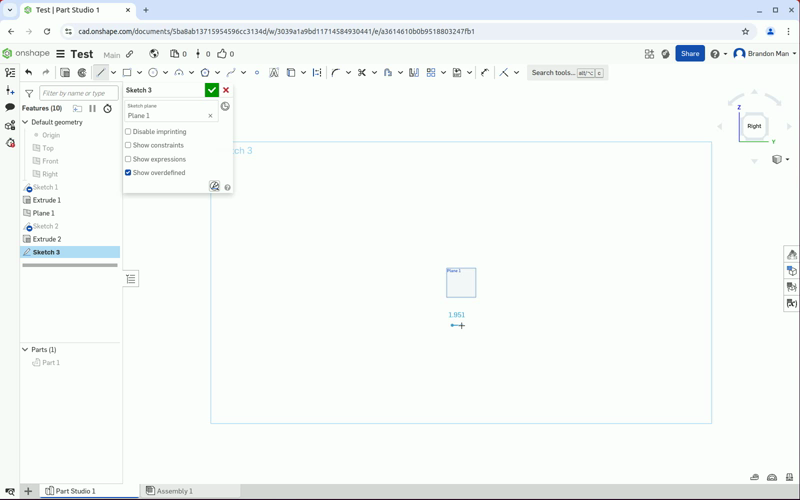
key_down(shift)
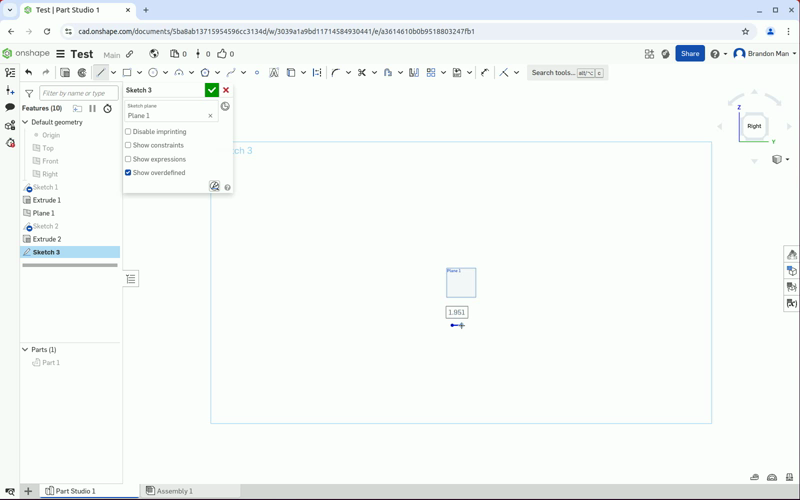
mouse_move(491, 325)
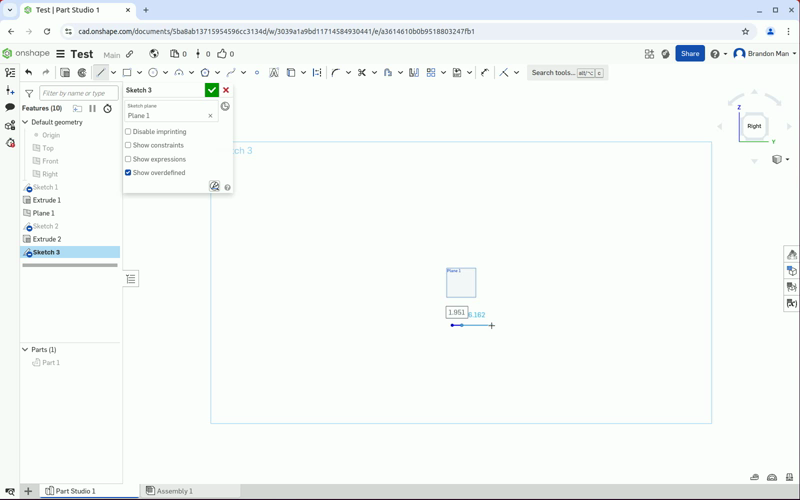
mouse_move(461, 318)
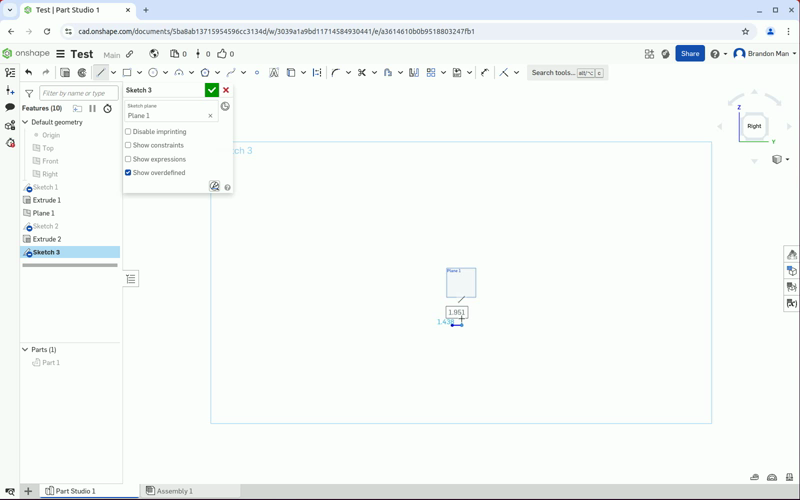
scroll(6)
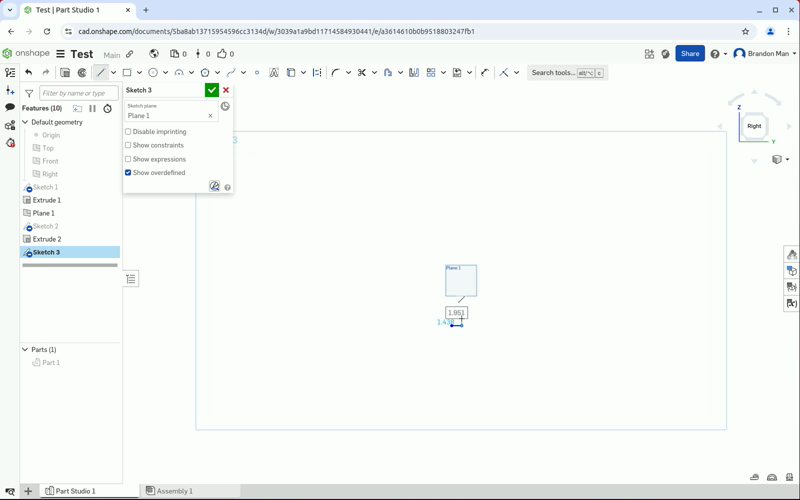
scroll(6)
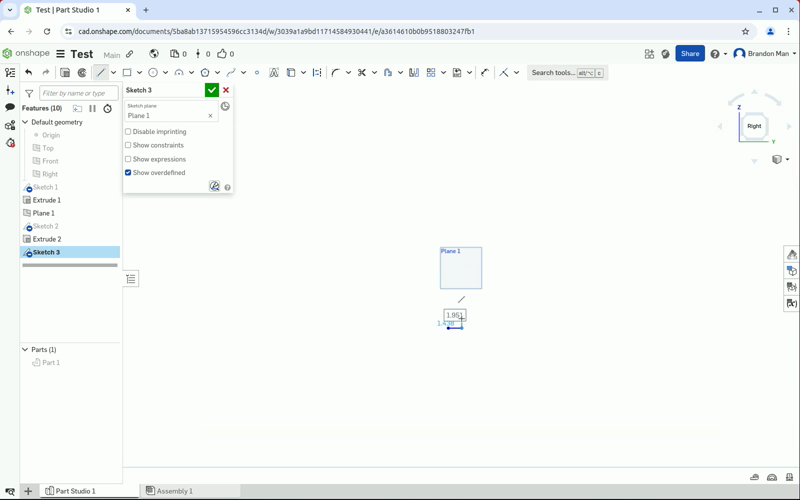
scroll(6)
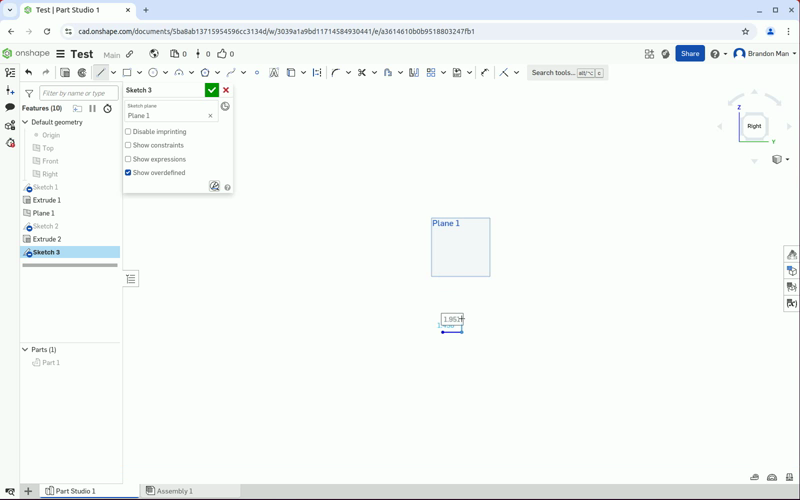
scroll(6)
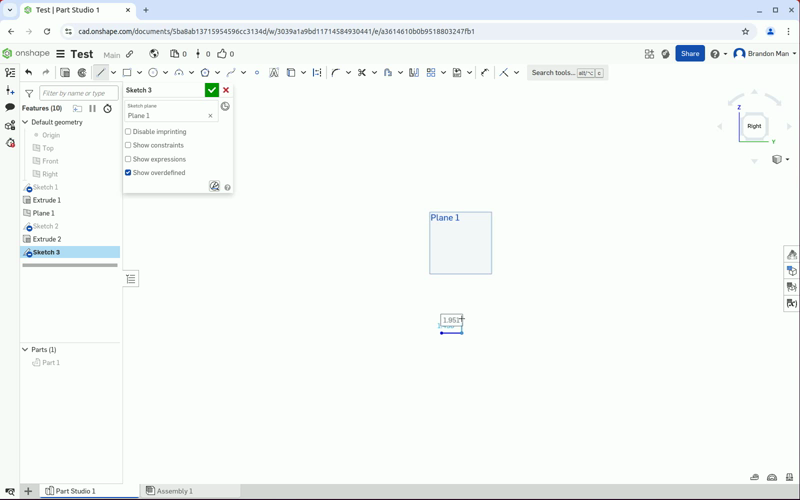
scroll(6)
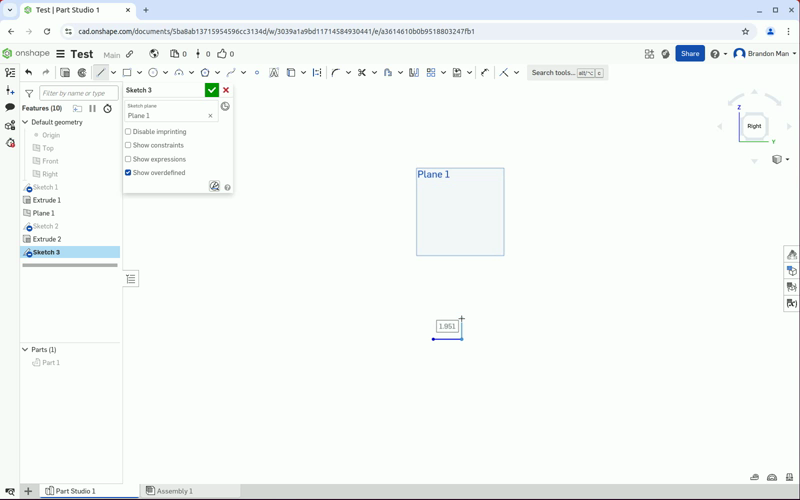
scroll(6)
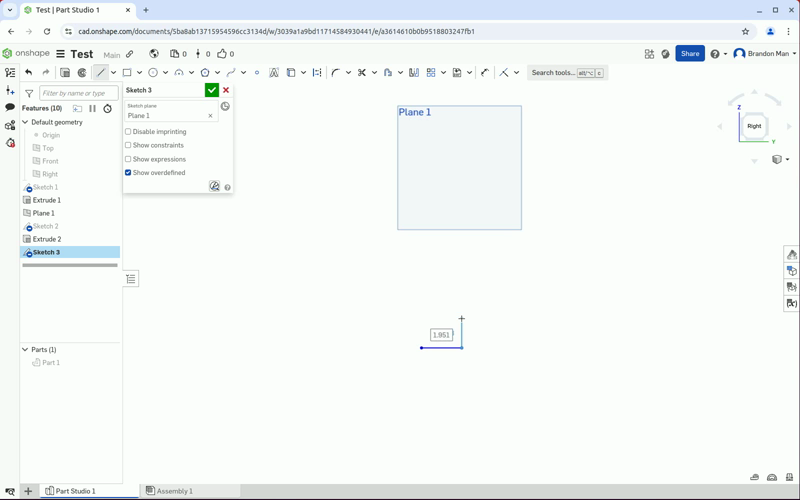
scroll(6)
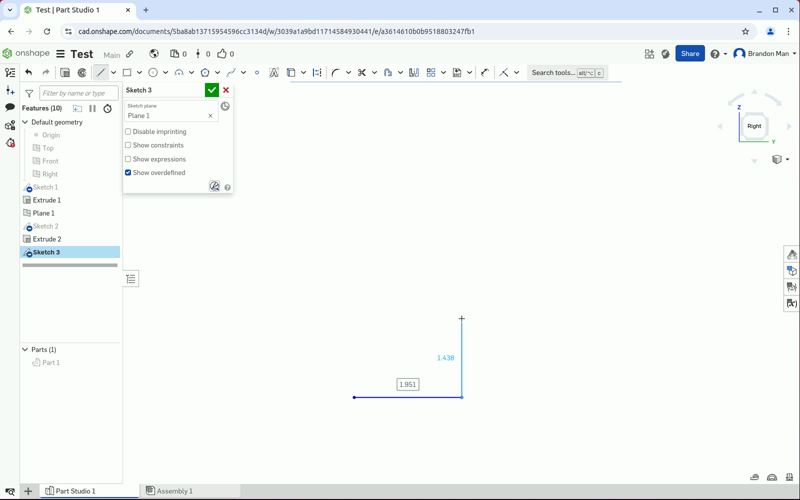
click(461, 318)
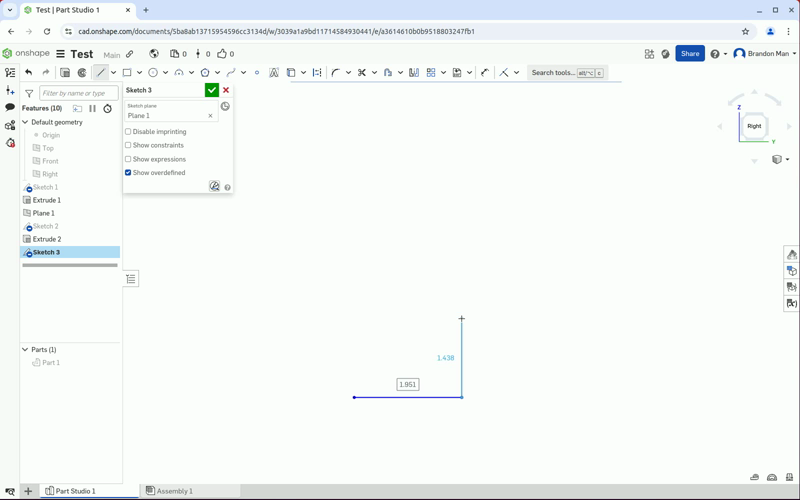
scroll(-6)
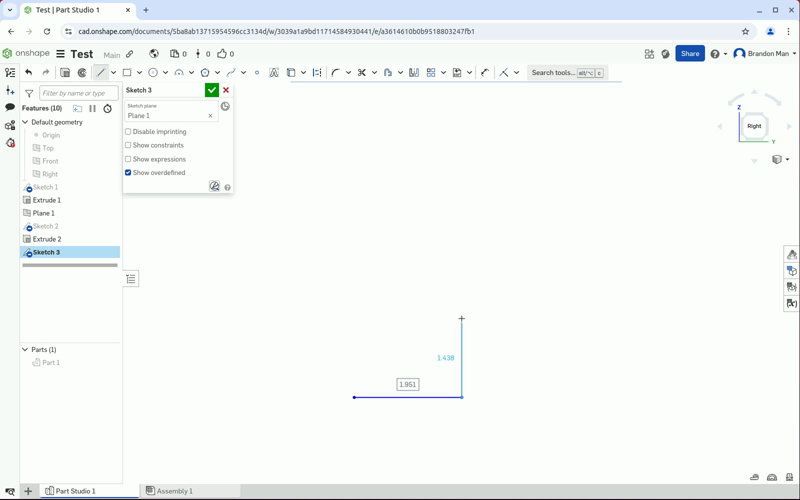
scroll(-6)
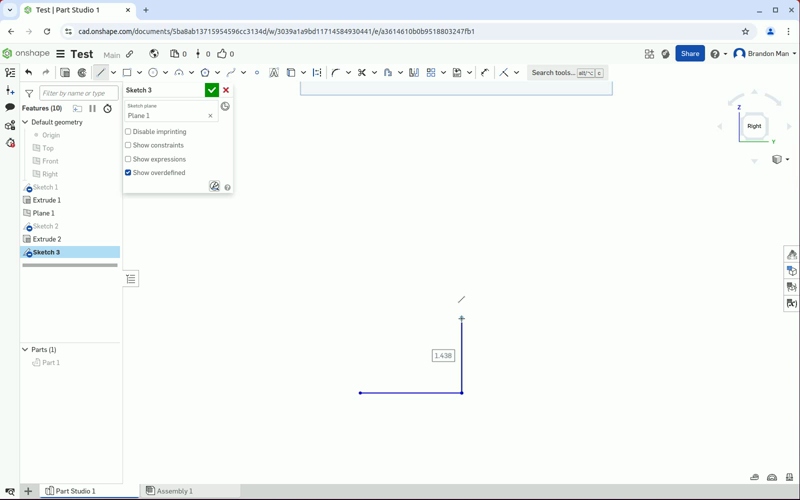
scroll(-6)
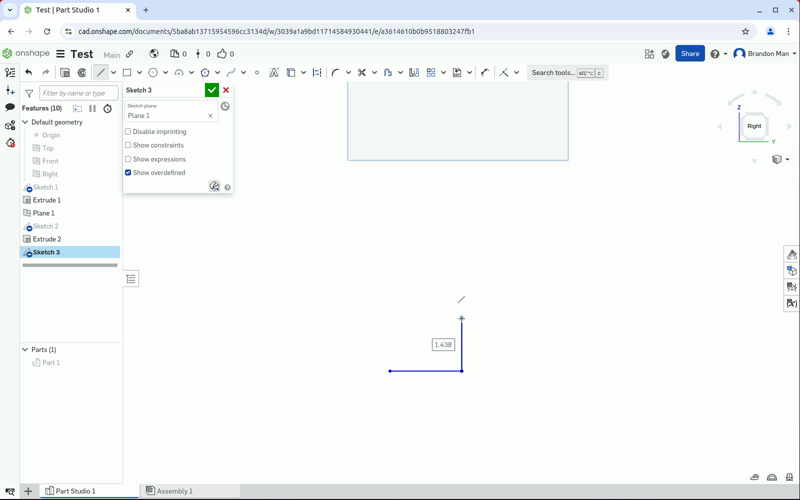
scroll(-6)
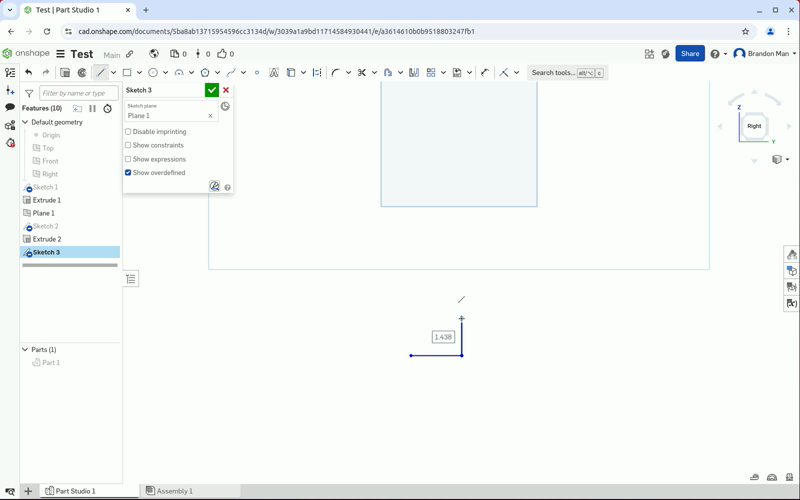
scroll(-6)
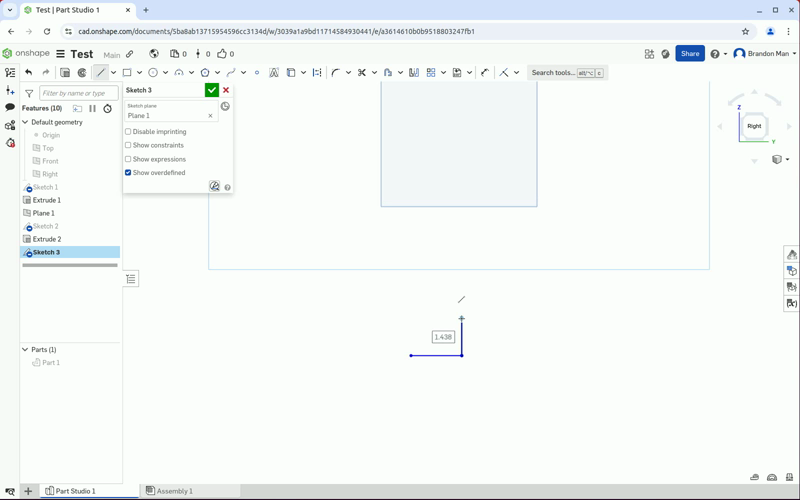
scroll(-6)
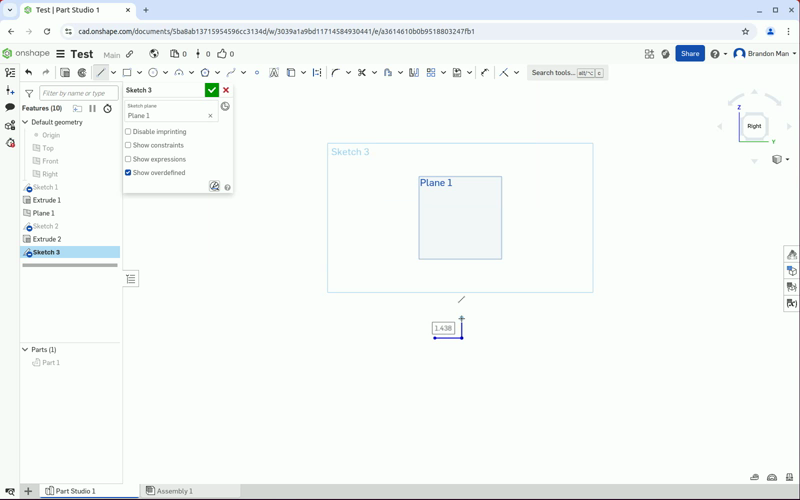
scroll(-6)
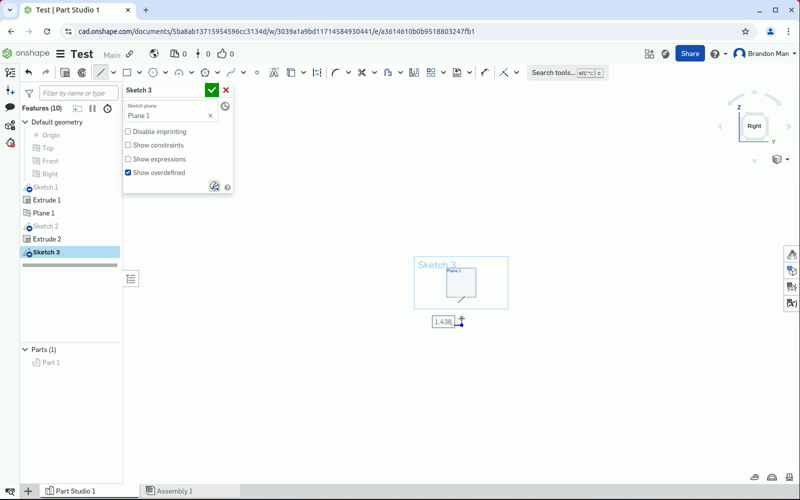
key_up(shift)
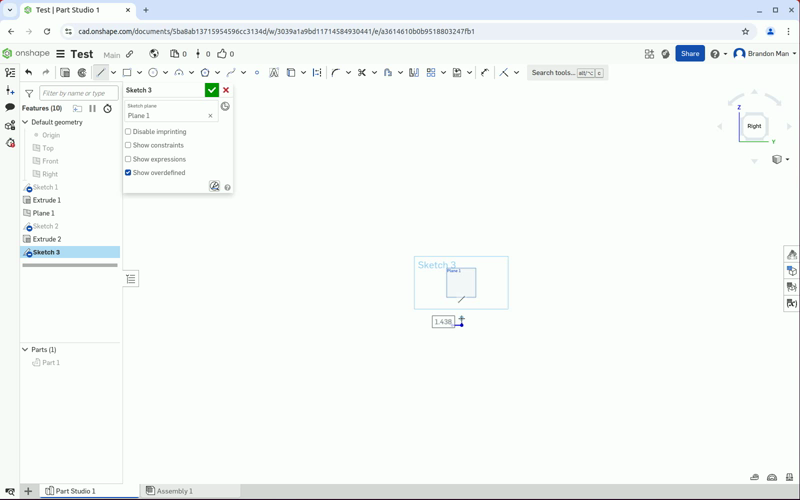
key_down(shift)
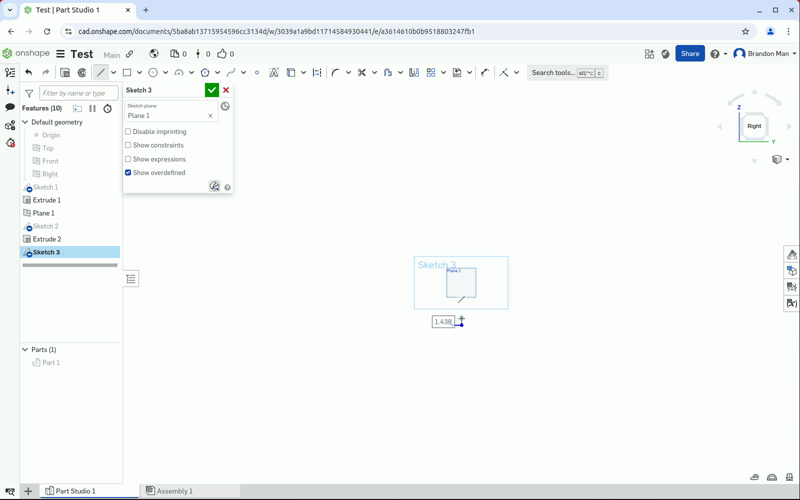
mouse_move(491, 318)
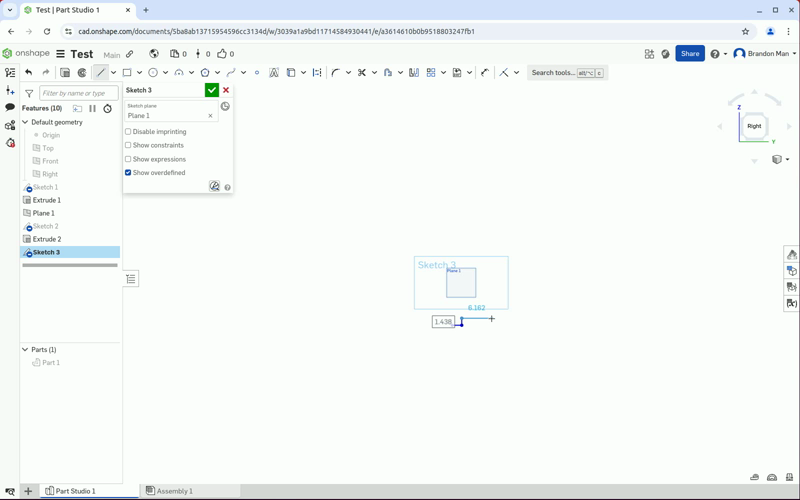
mouse_move(452, 318)
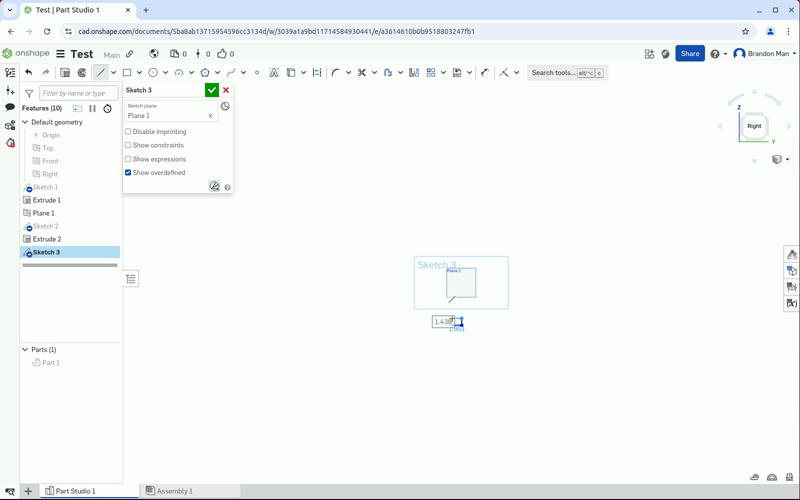
click(452, 318)
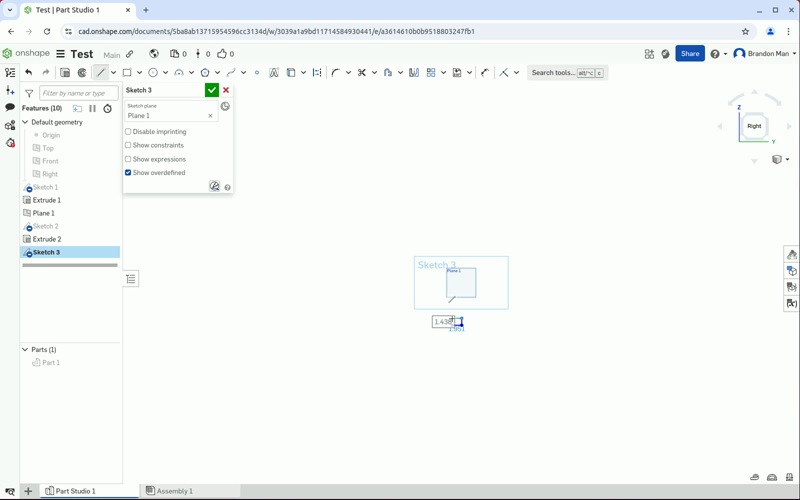
key_up(shift)
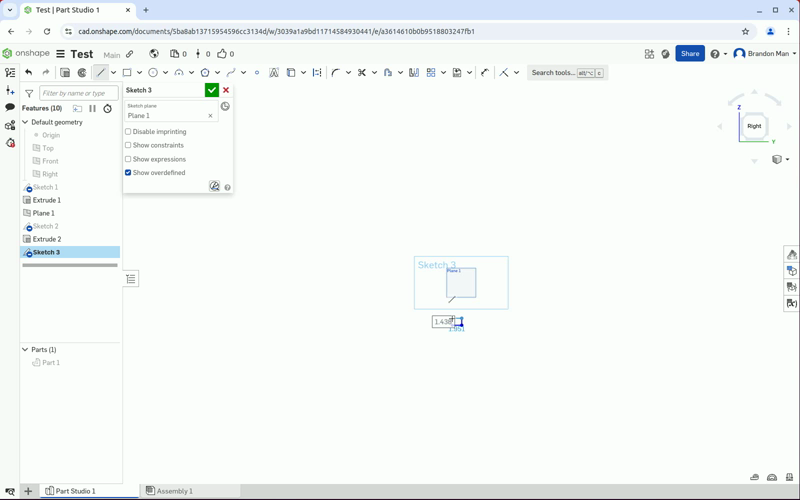
mouse_move(482, 318)
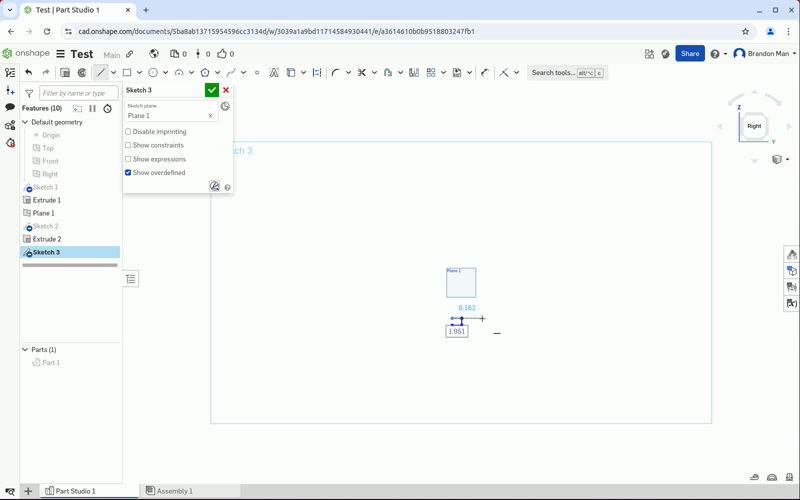
key_down(shift)
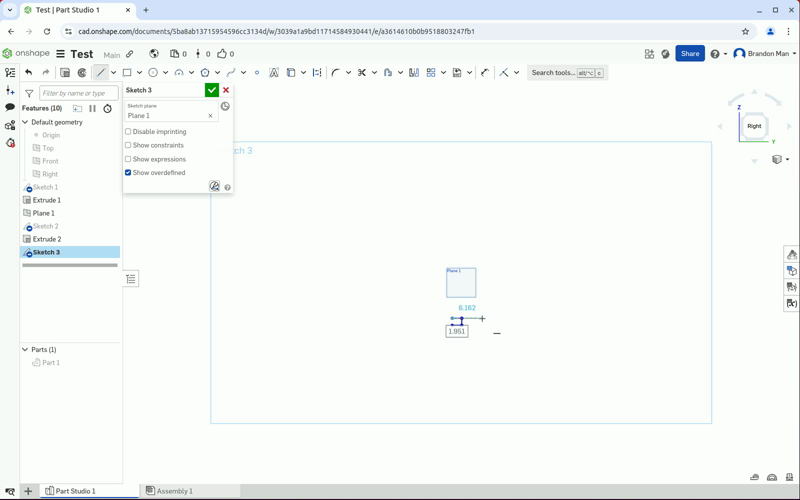
mouse_move(452, 325)
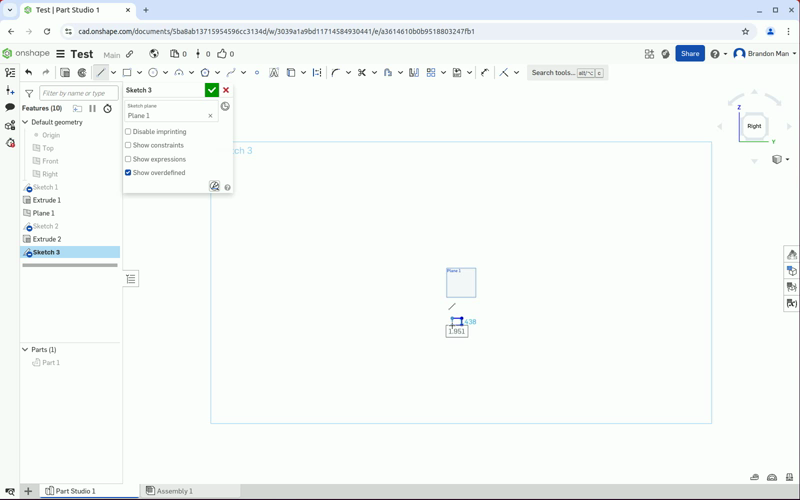
scroll(6)
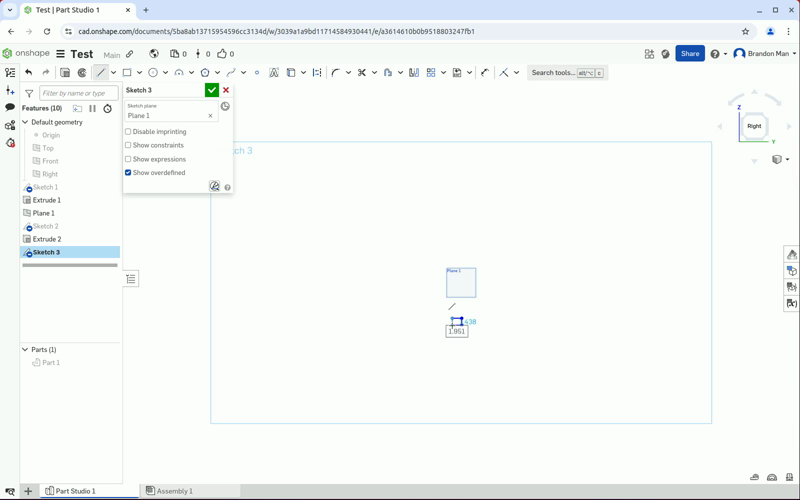
scroll(6)
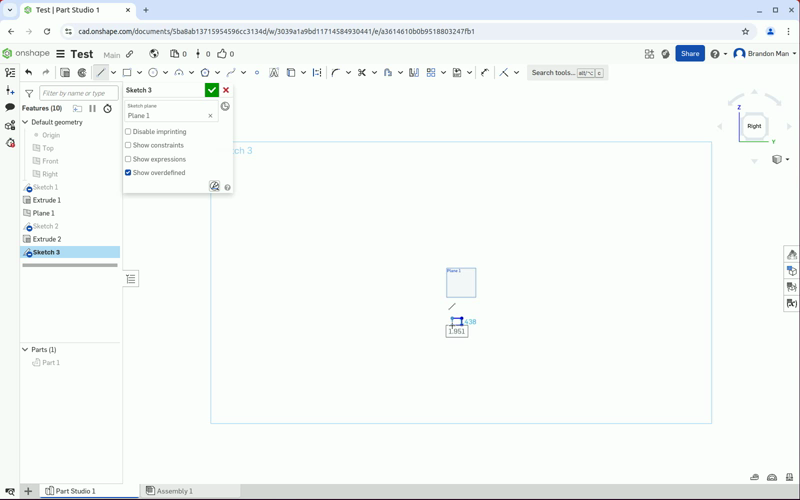
scroll(6)
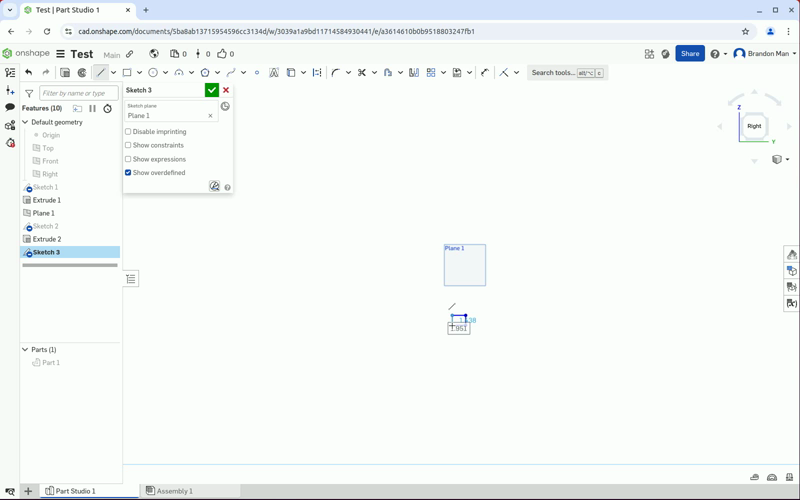
scroll(6)
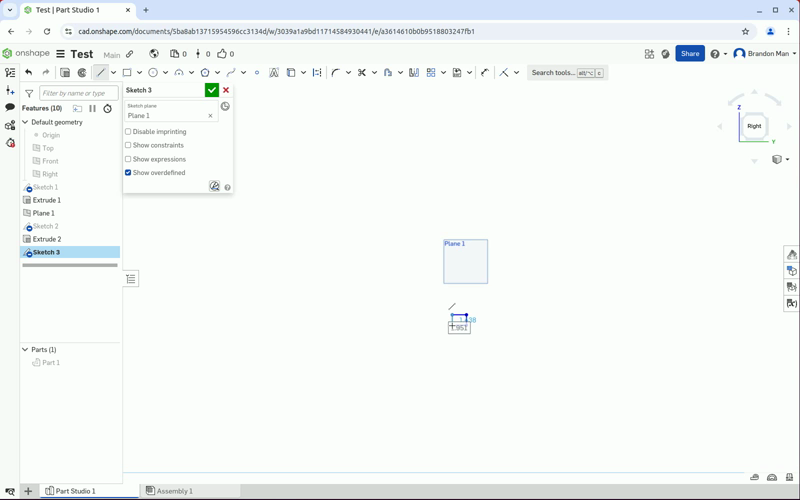
scroll(6)
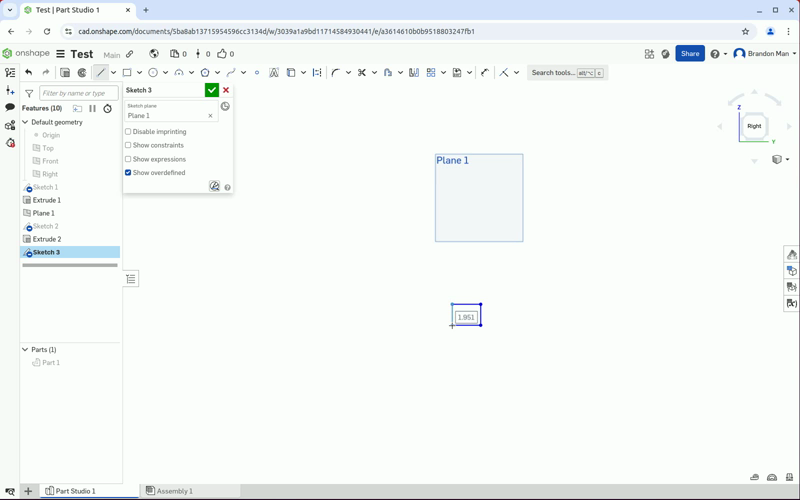
scroll(6)
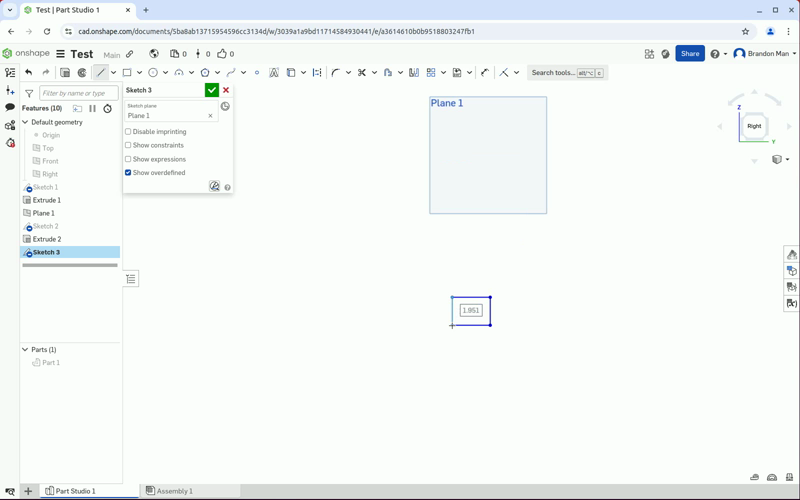
scroll(6)
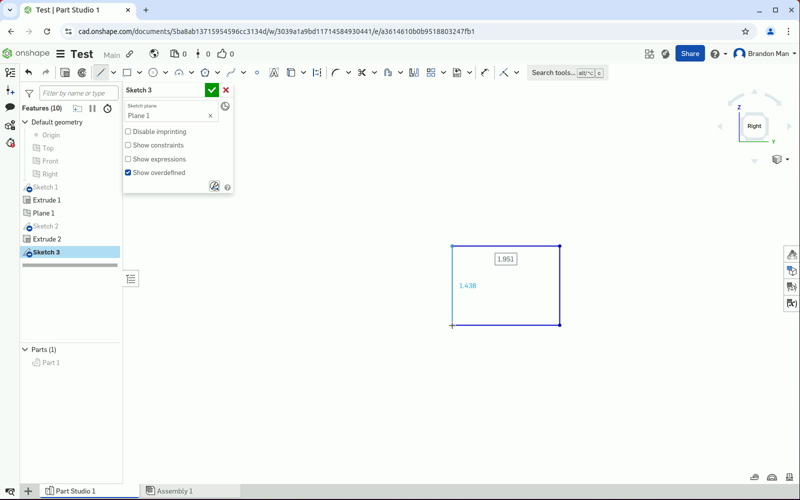
key_up(shift)
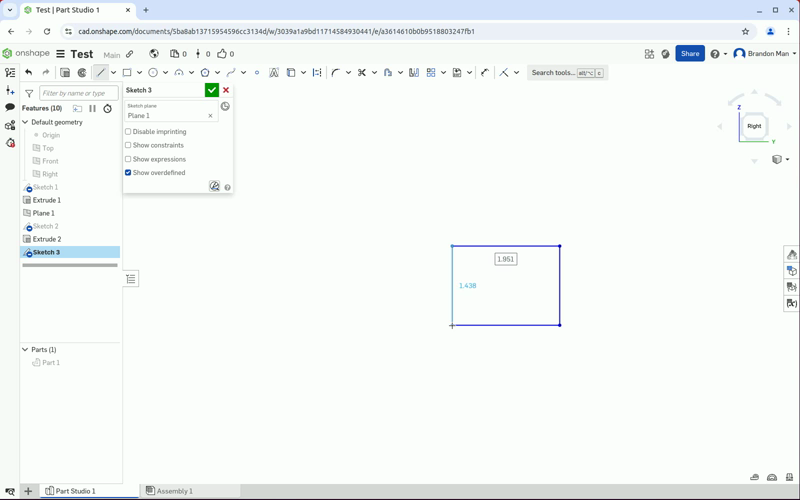
click(452, 325)
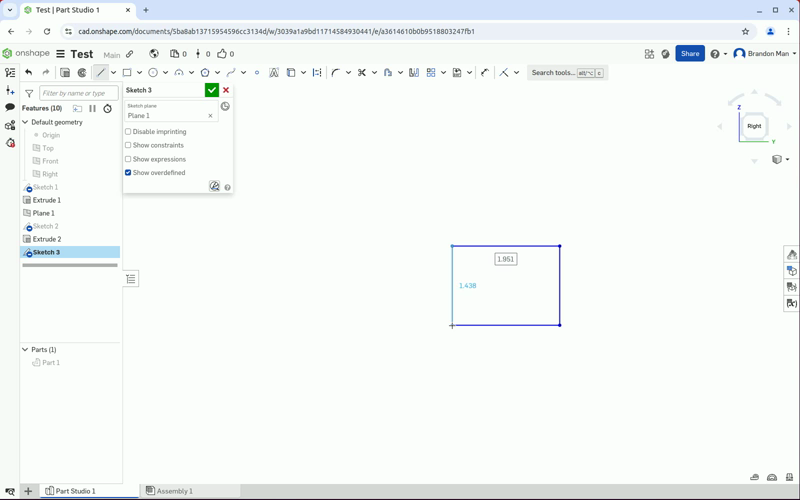
scroll(-6)
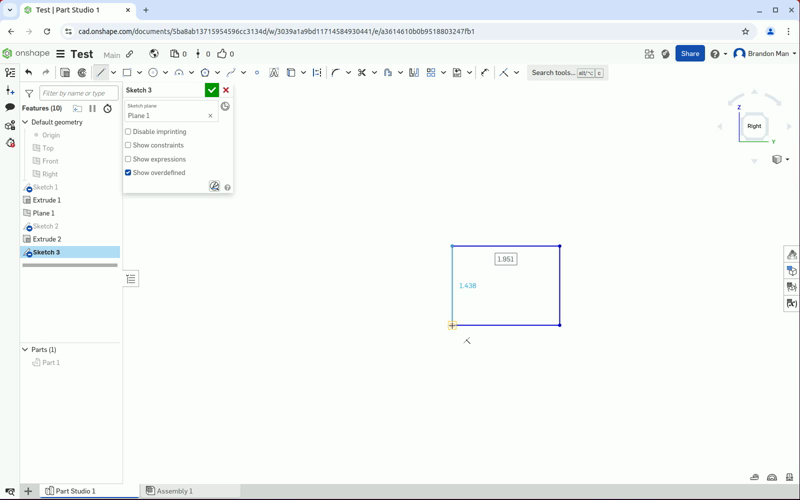
scroll(-6)
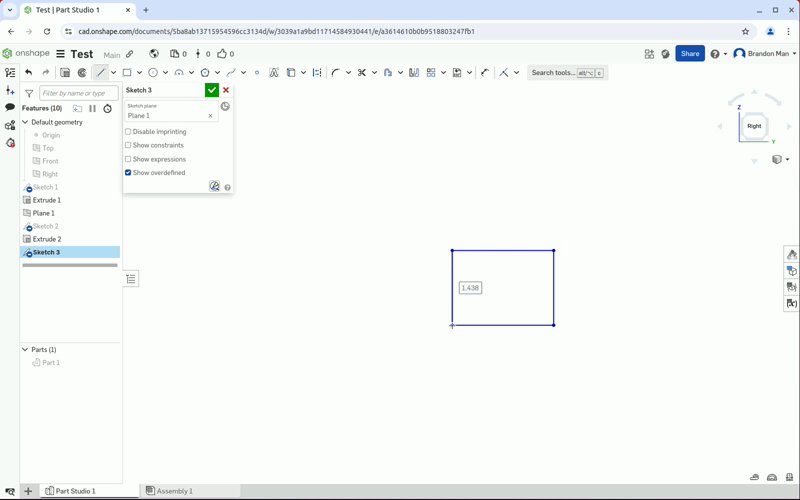
scroll(-6)
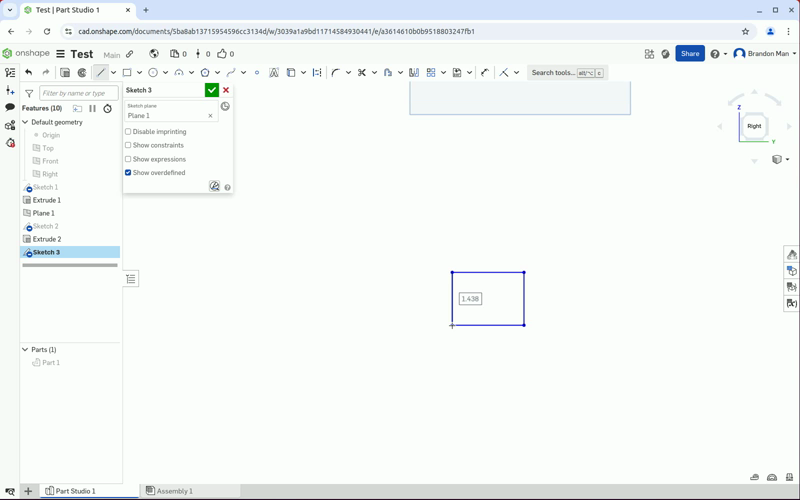
scroll(-6)
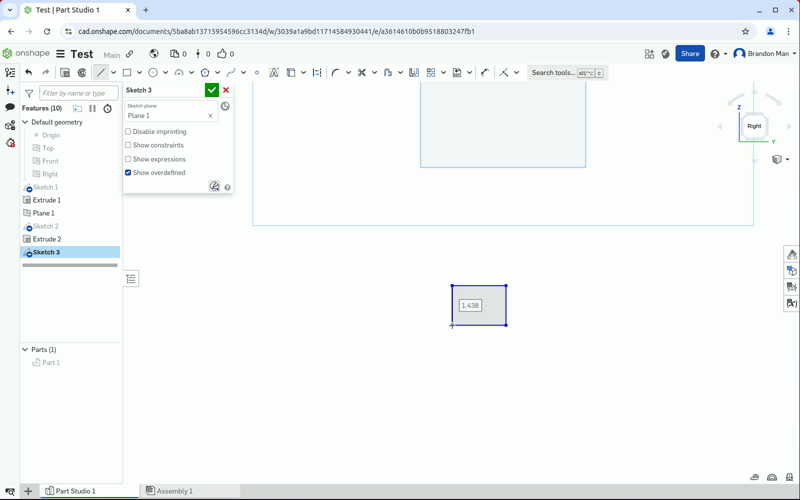
scroll(-6)
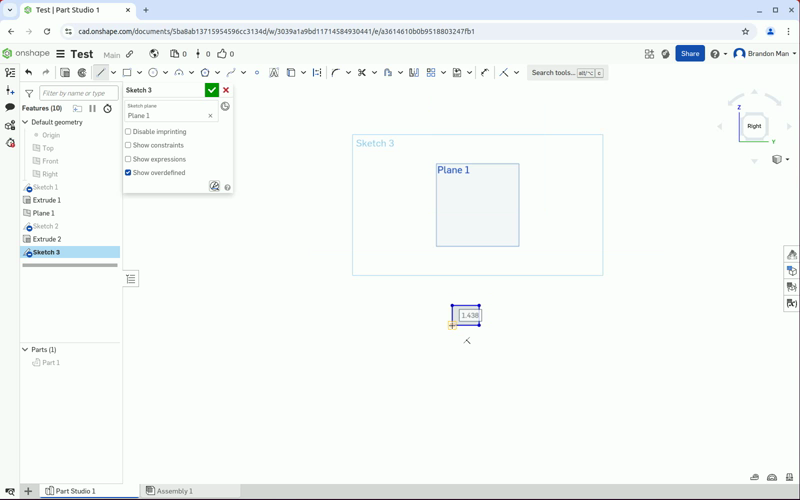
scroll(-6)
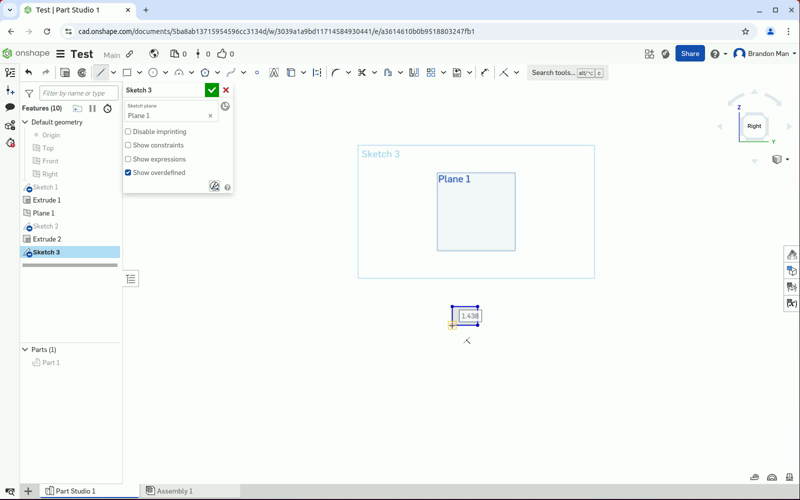
scroll(-6)
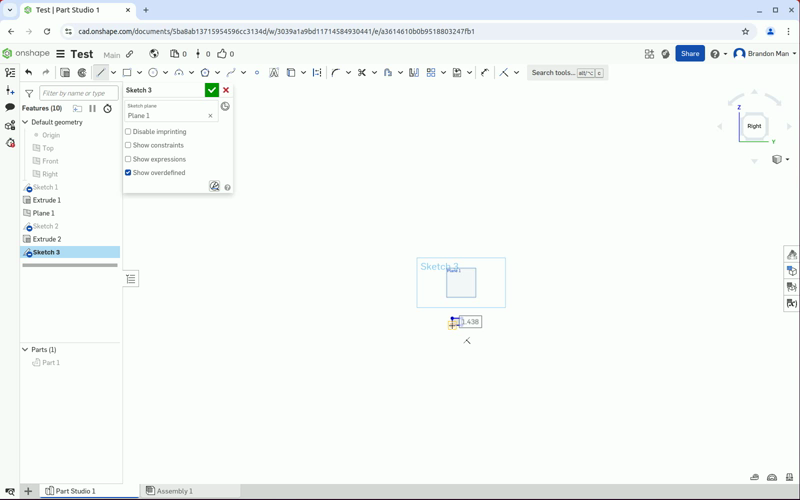
key(esc)
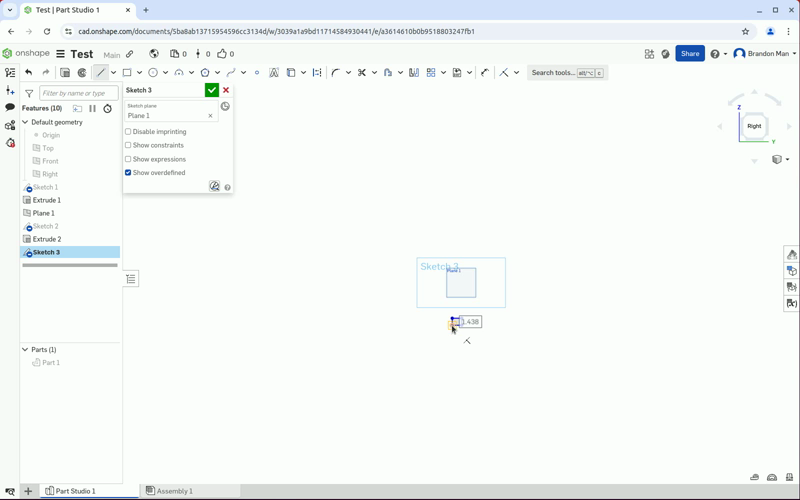
mouse_move(458, 321)
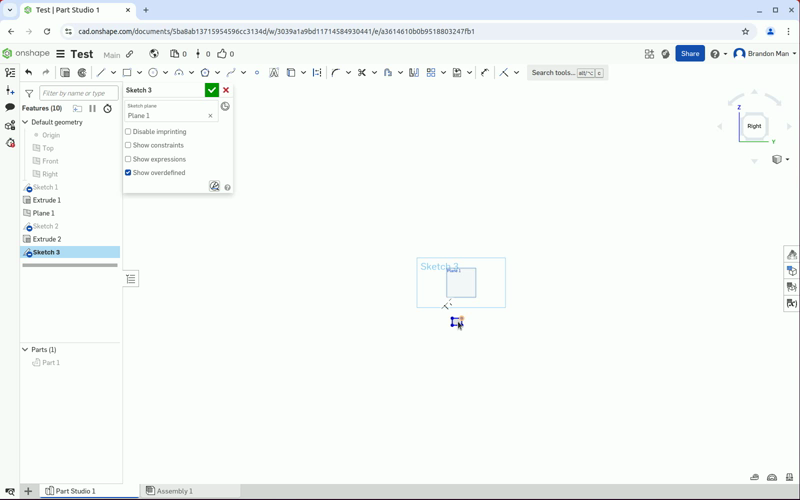
scroll(6)
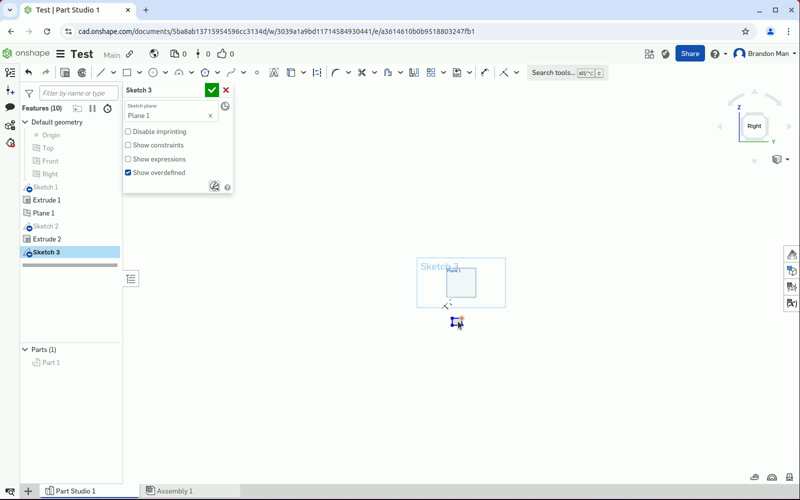
scroll(6)
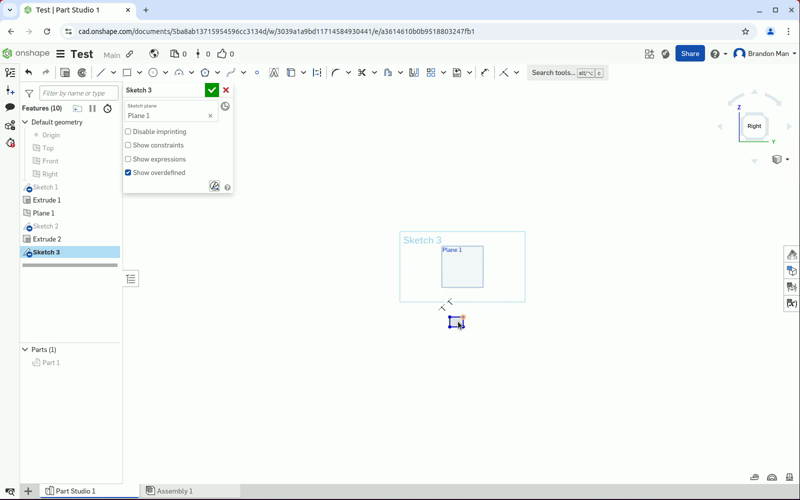
scroll(6)
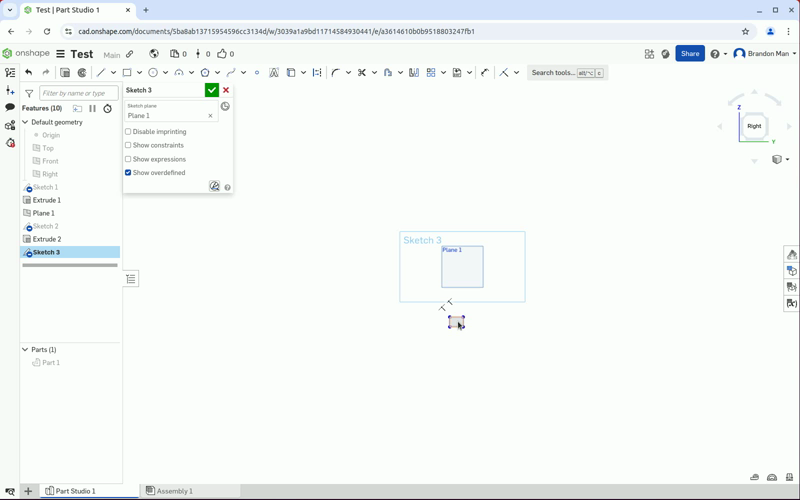
scroll(6)
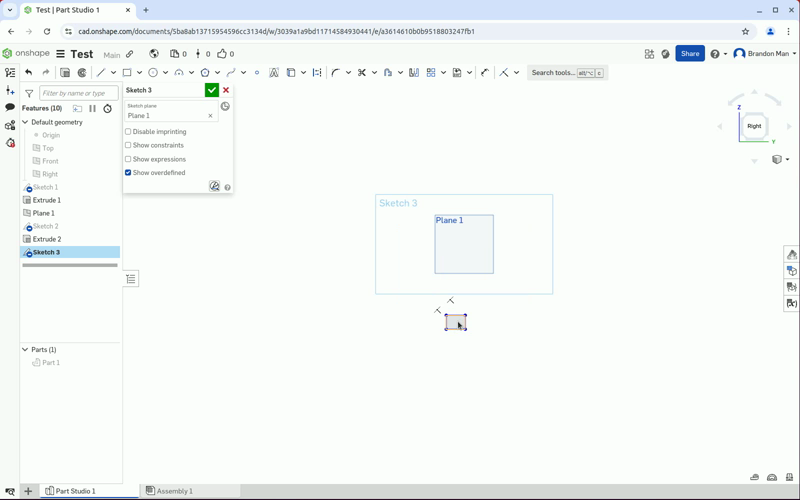
scroll(6)
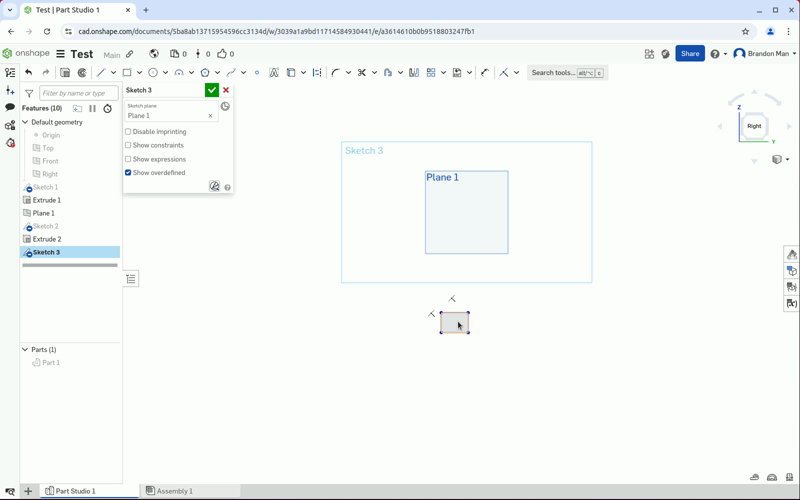
scroll(6)
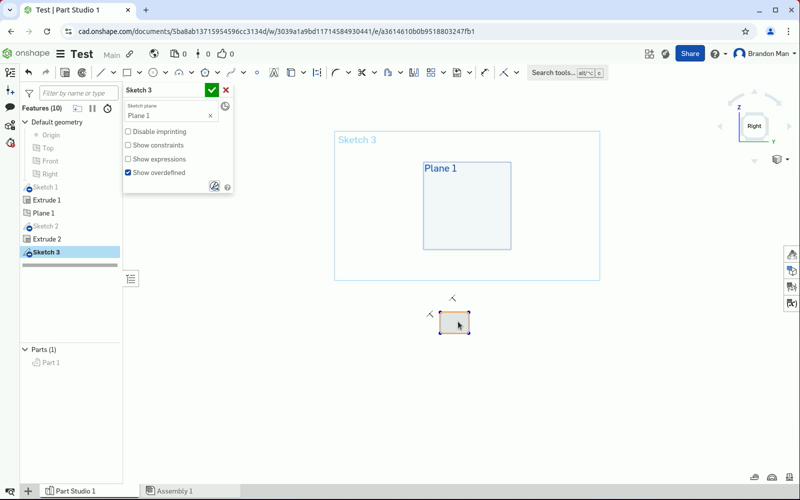
scroll(6)
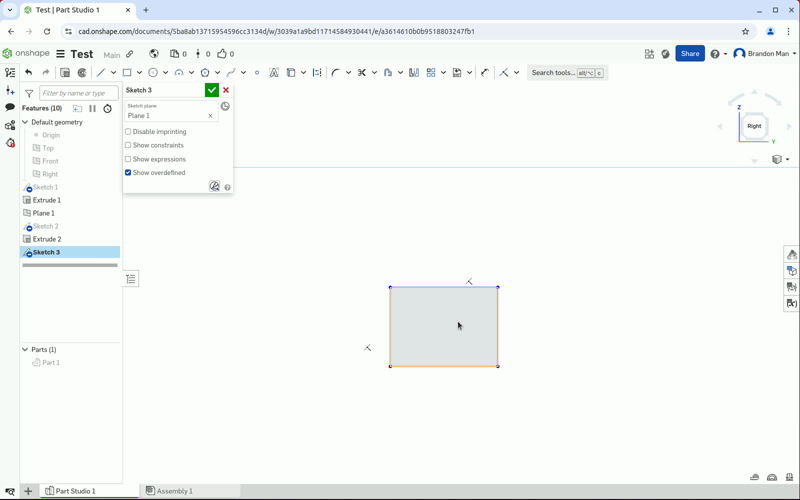
click(458, 321)
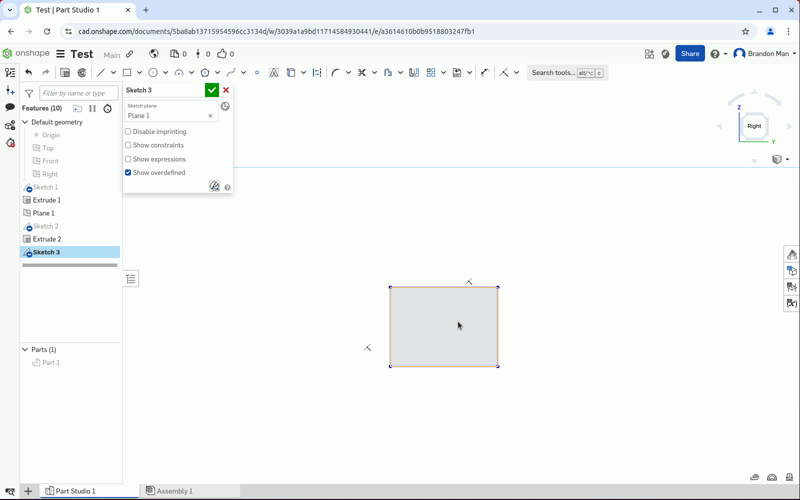
scroll(-6)
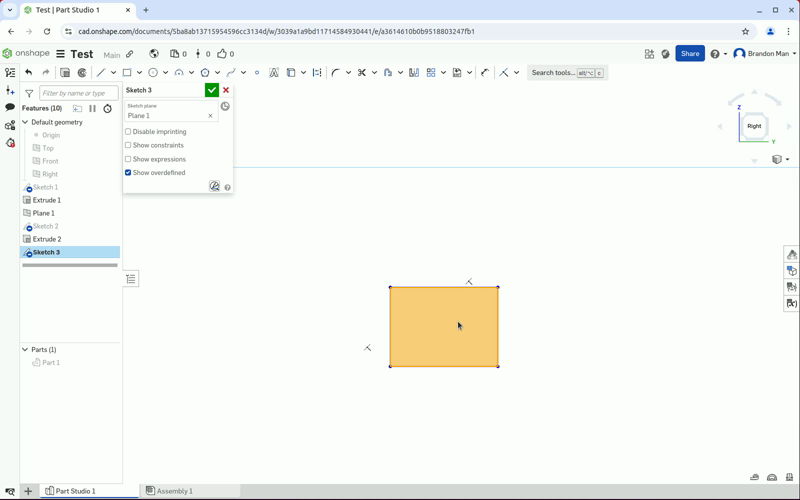
scroll(-6)
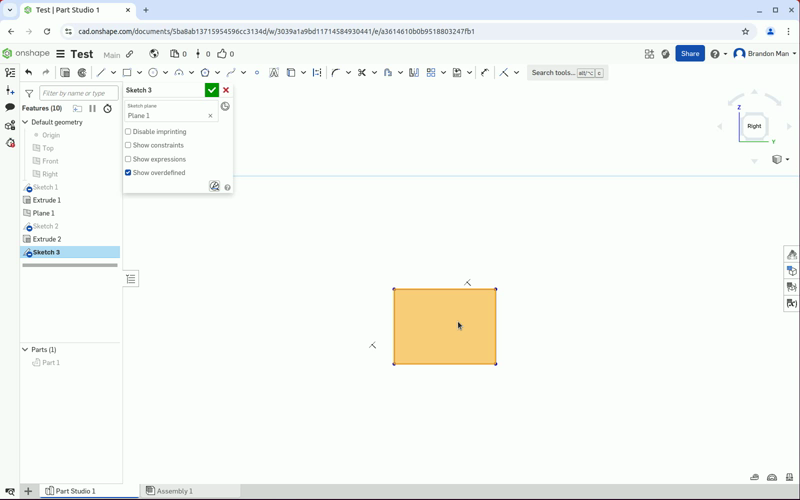
scroll(-6)
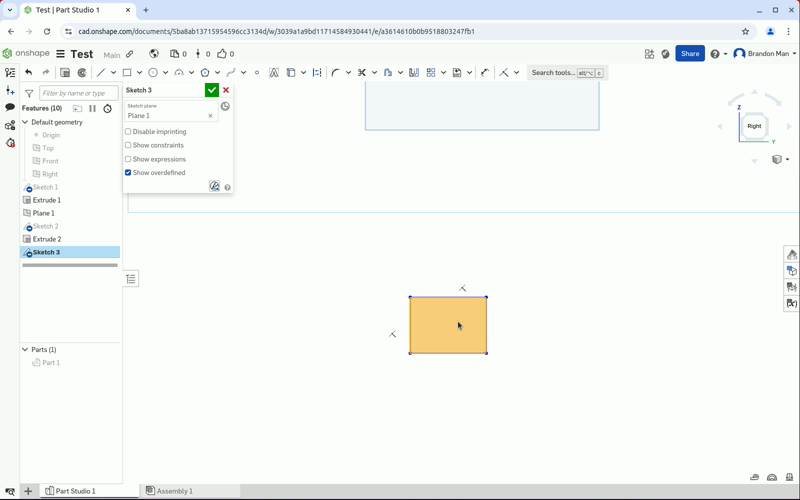
scroll(-6)
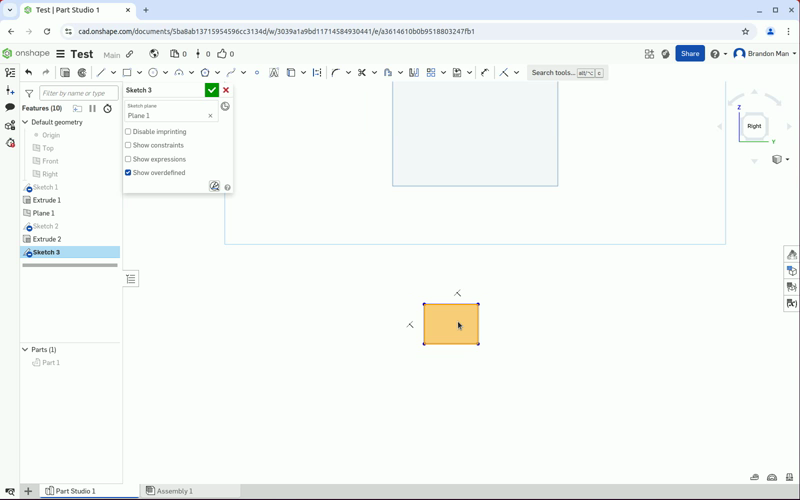
scroll(-6)
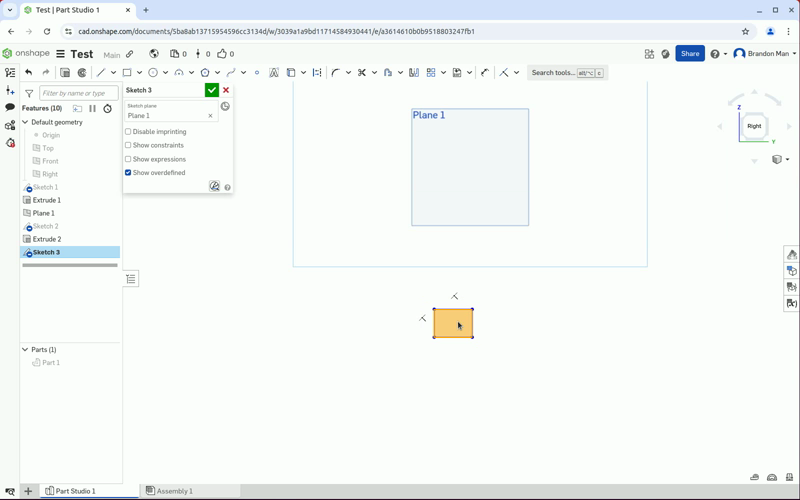
scroll(-6)
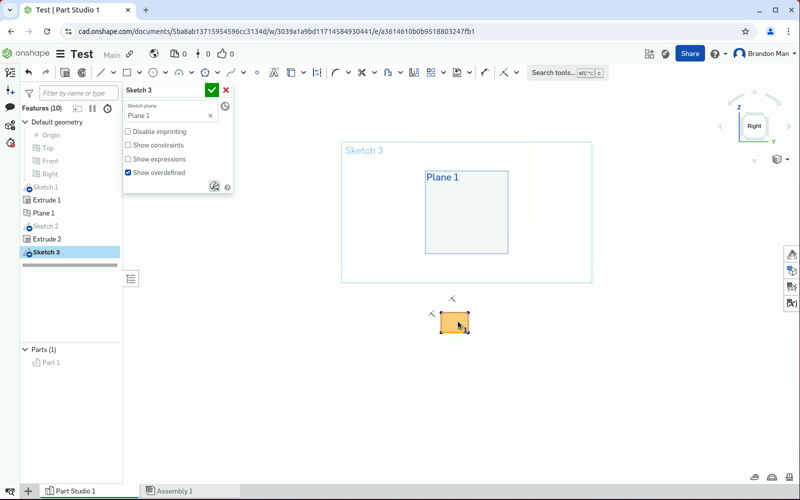
scroll(-6)
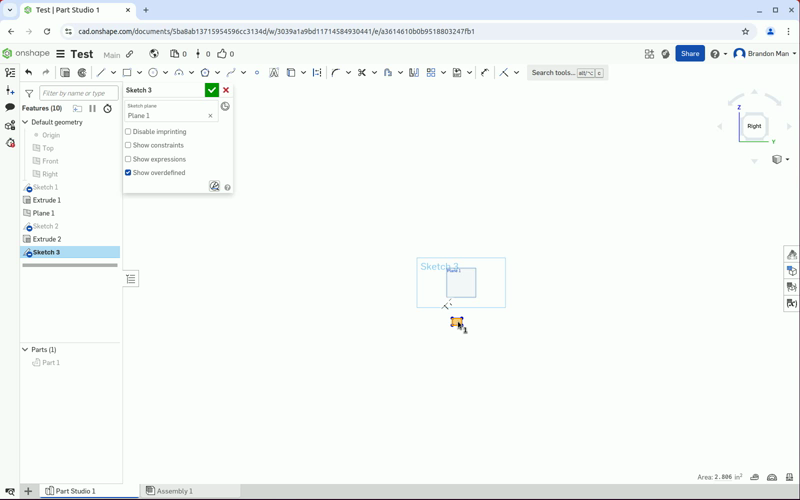
mouse_move(73, 352)
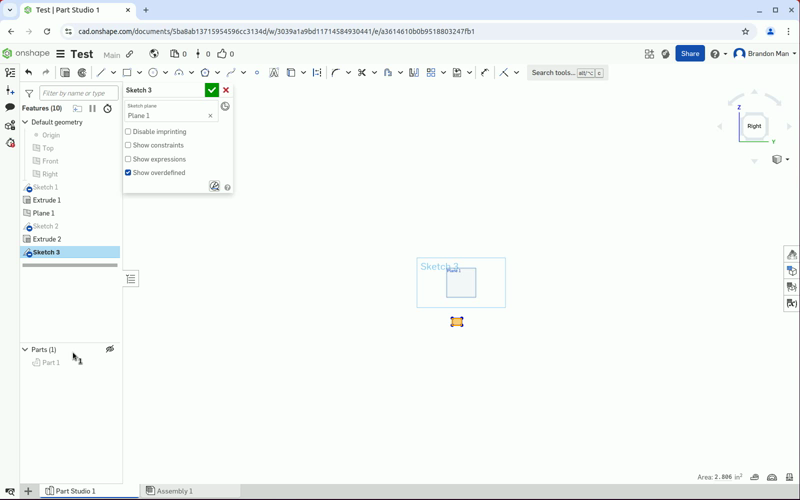
key(shift+y)
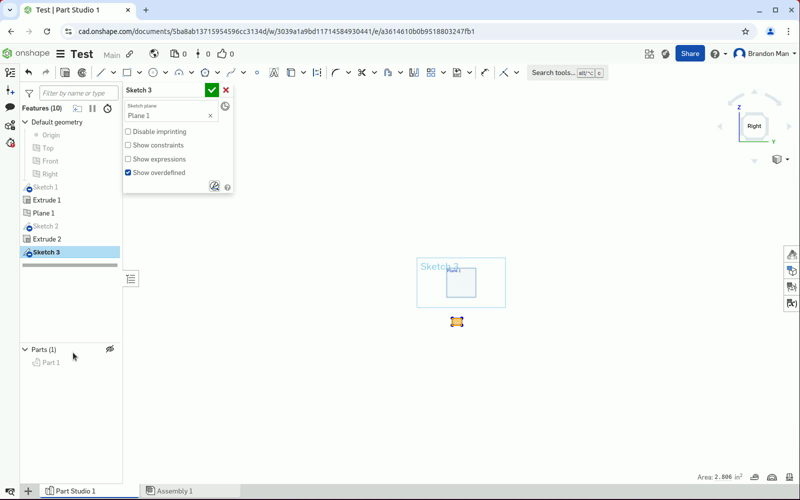
key(shift+e)
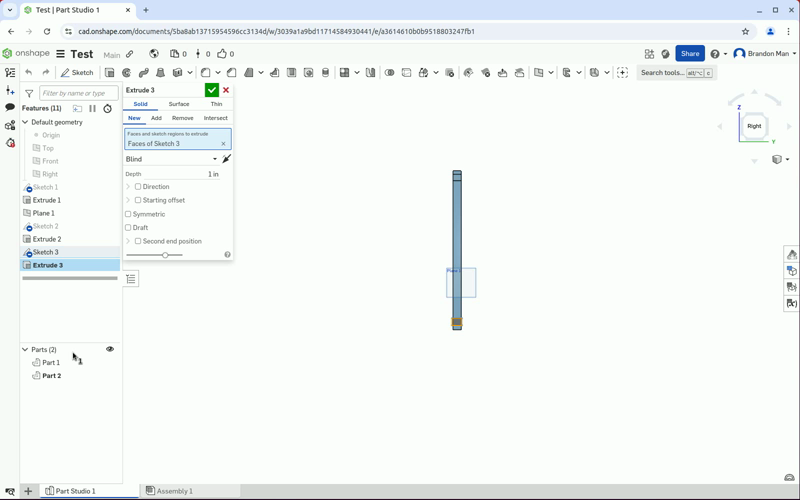
mouse_move(143, 106)
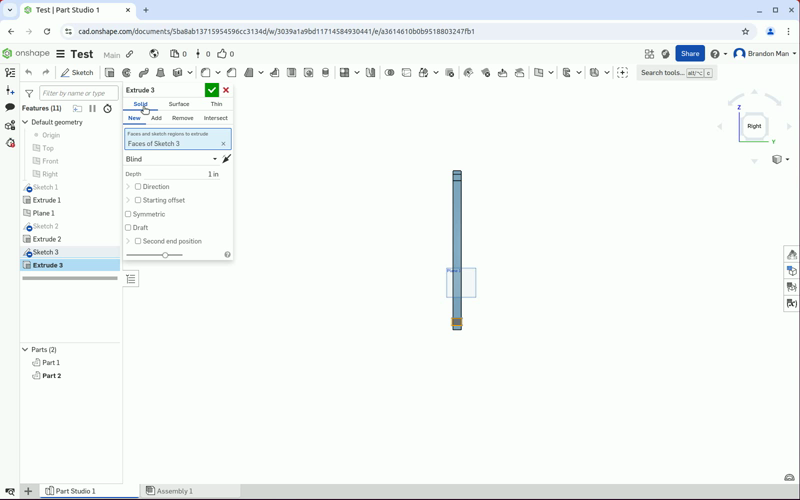
click(143, 106)
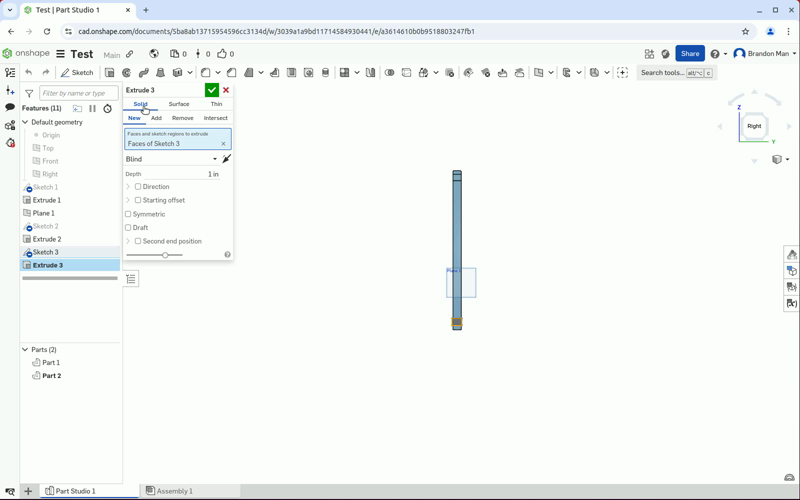
mouse_move(186, 120)
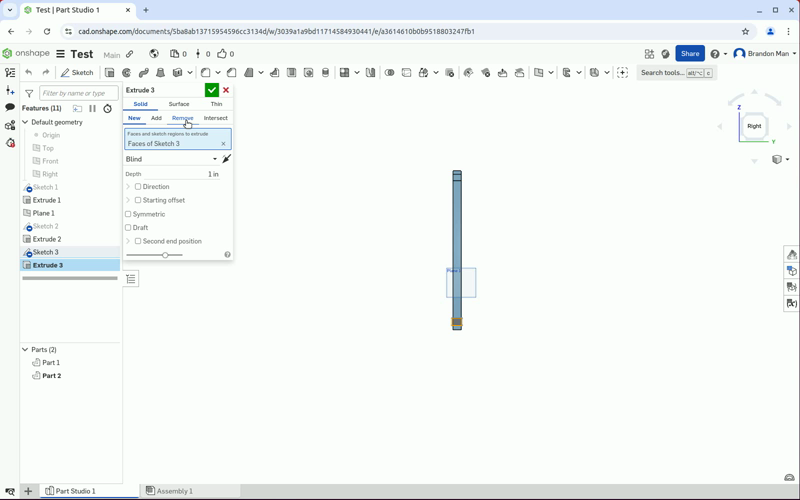
click(186, 120)
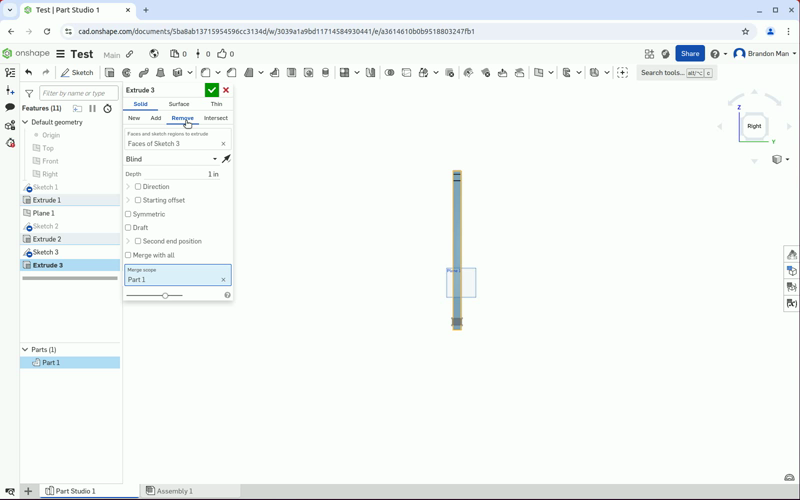
key(tab, 4)
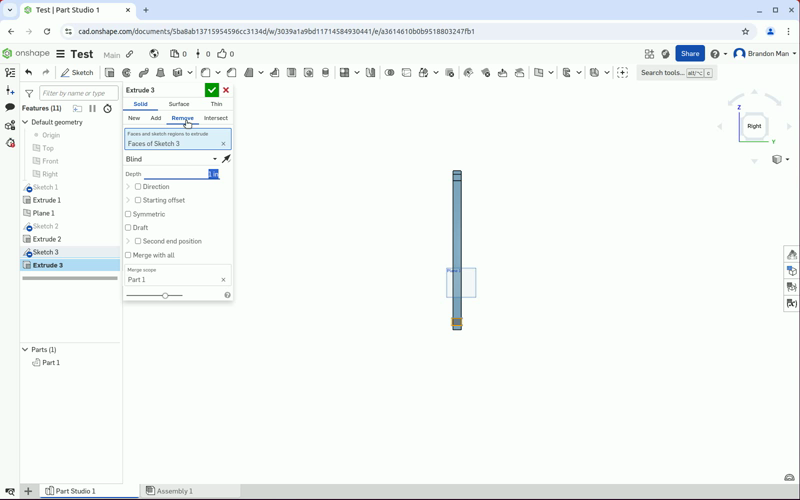
text(1.204)
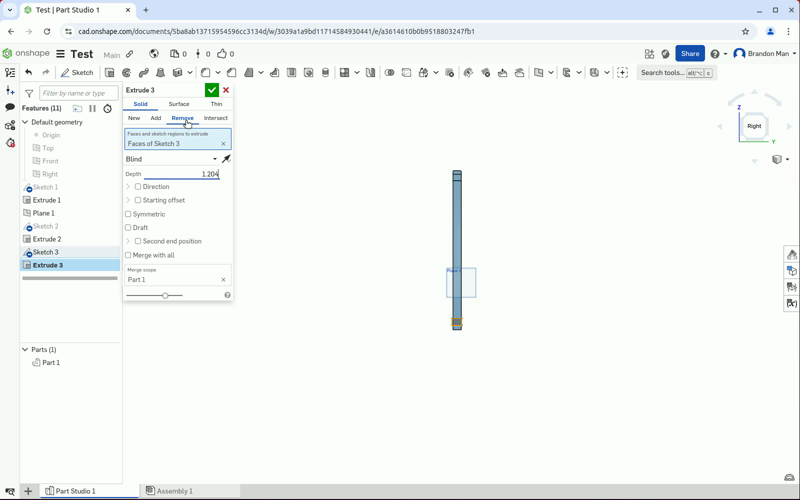
key(tab, 6)
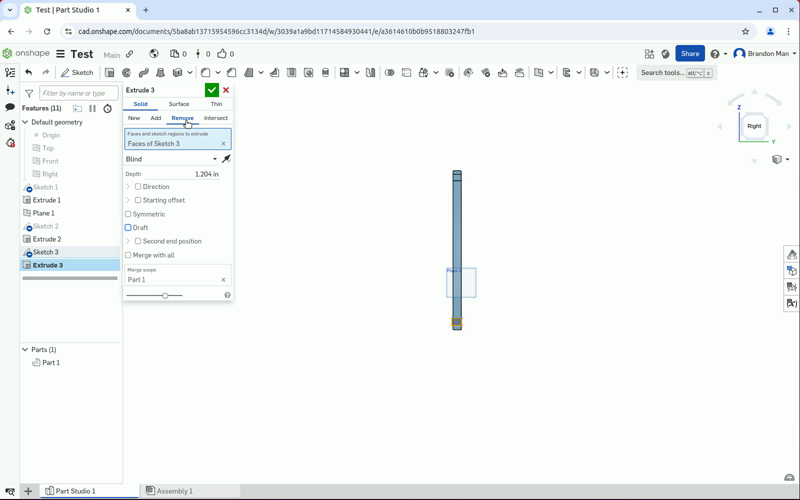
key(space)
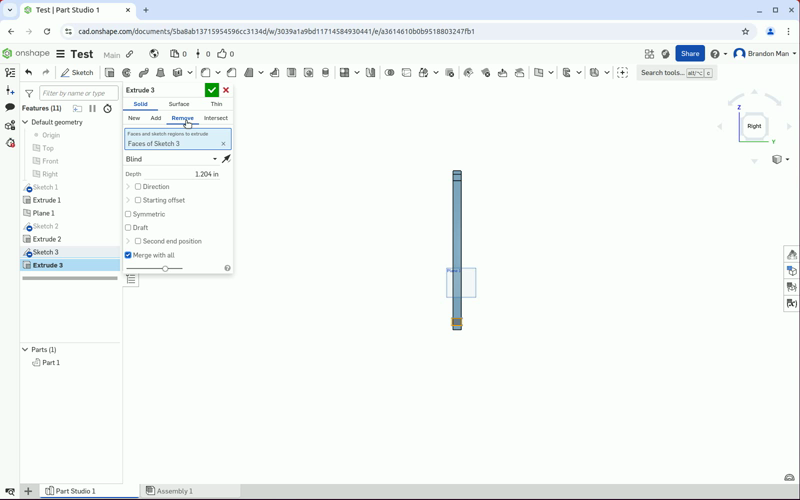
key(enter)
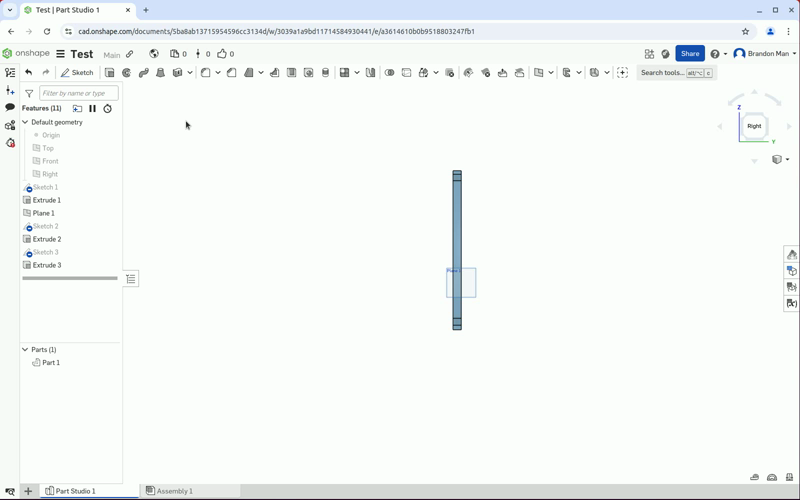
key(shift+h)
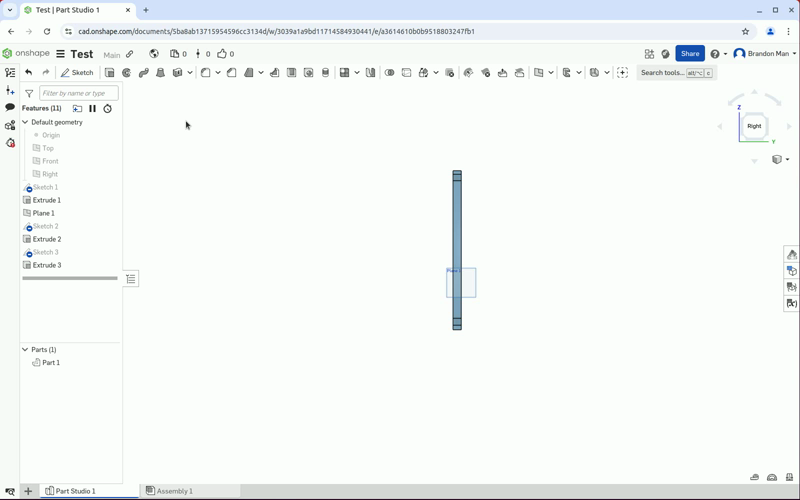
key(shift+h)
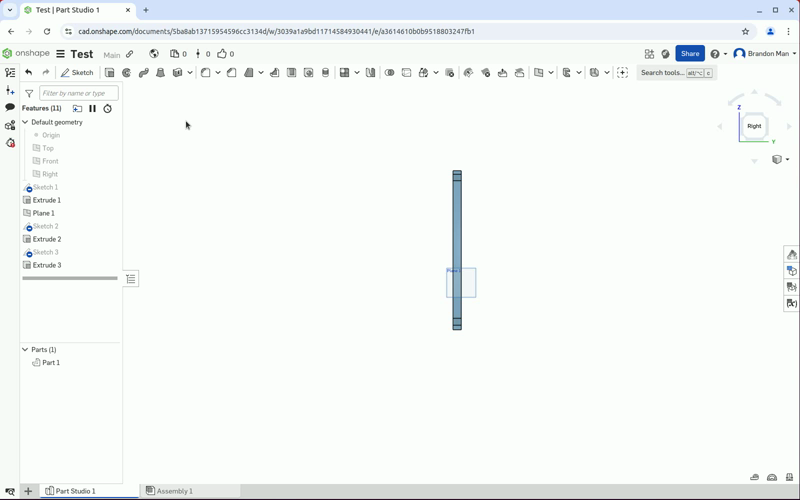
mouse_move(73, 189)
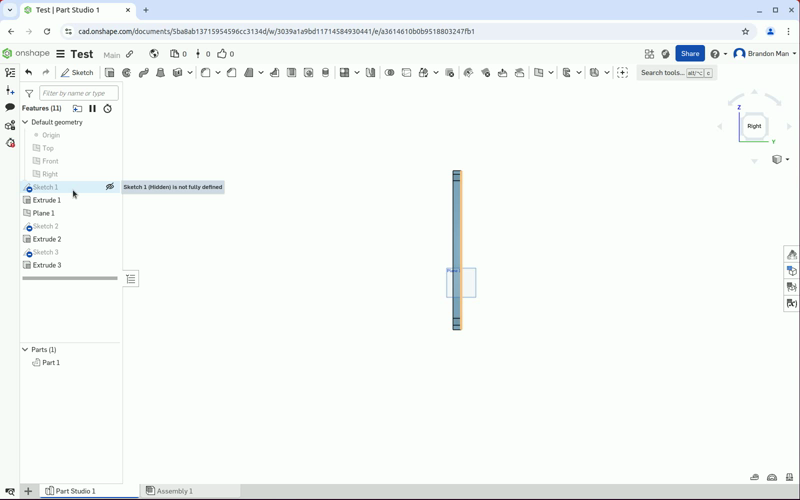
click(73, 189)
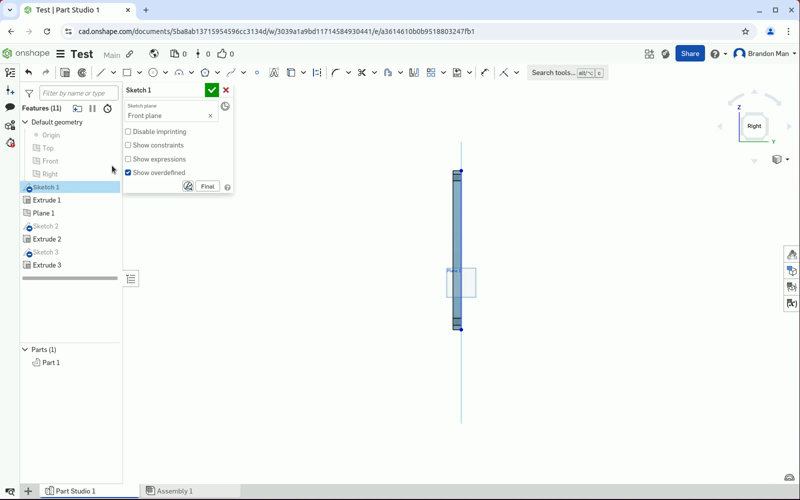
mouse_move(229, 92)
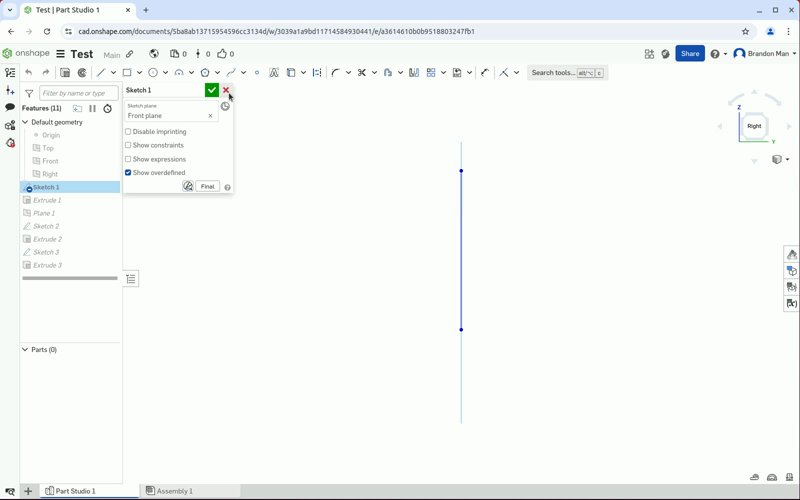
click(229, 92)
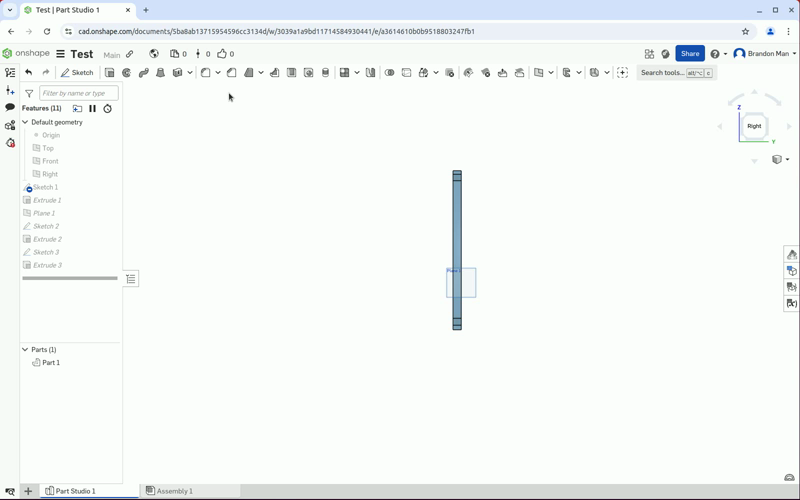
mouse_move(541, 75)
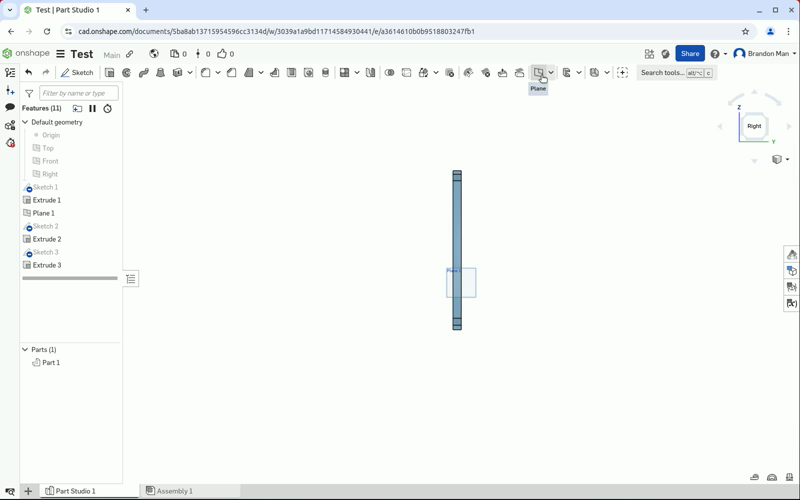
click(541, 75)
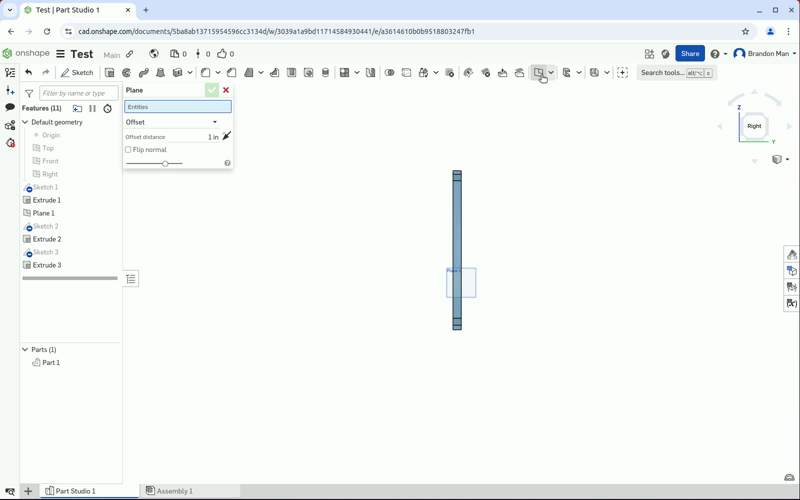
mouse_move(73, 176)
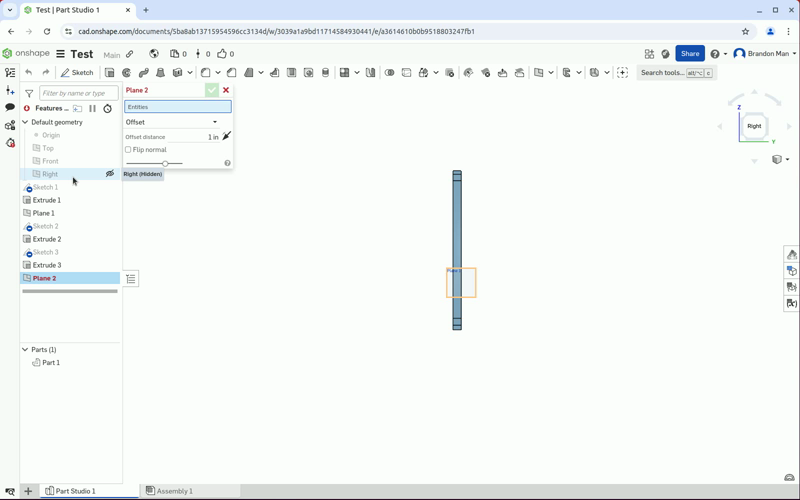
click(73, 176)
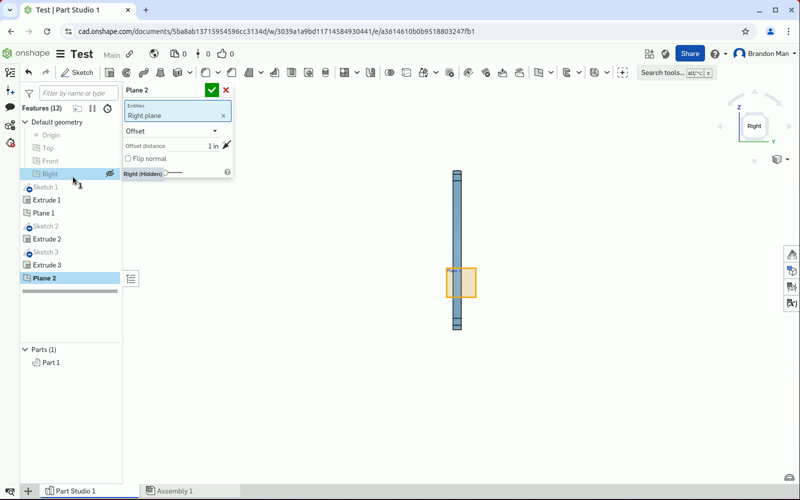
key(tab, 2)
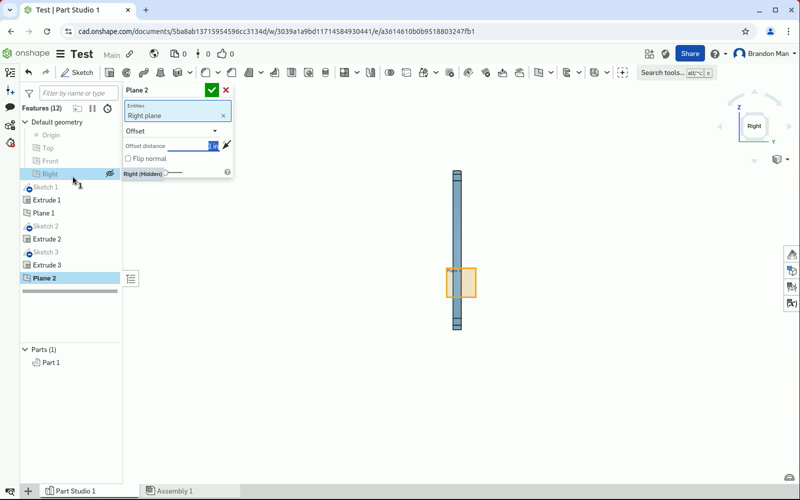
text(8.904)
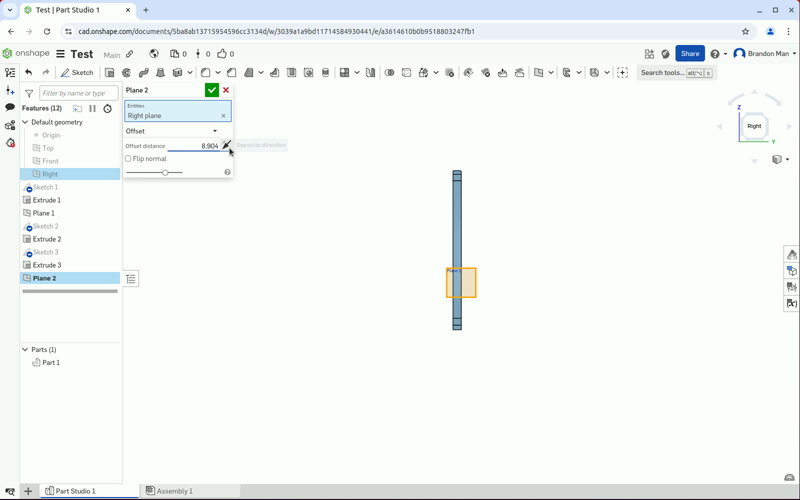
mouse_move(229, 147)
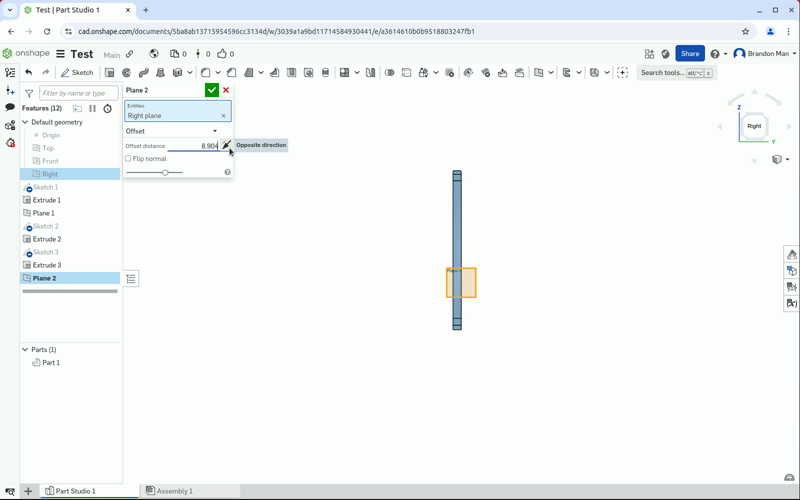
click(229, 147)
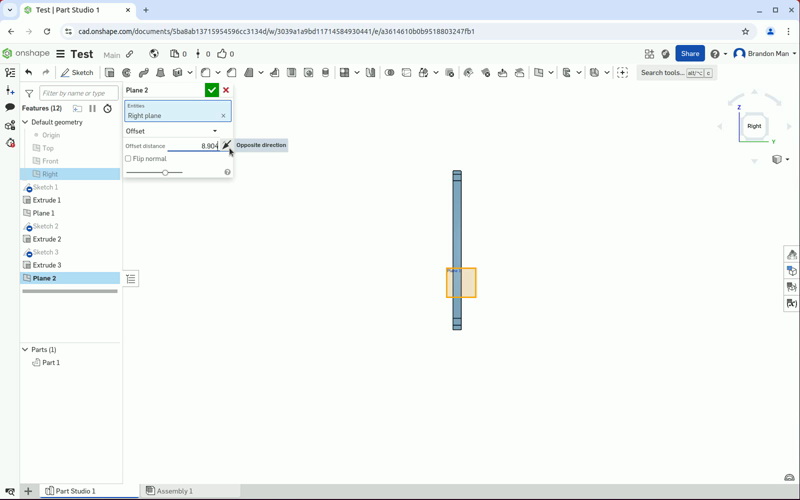
key(enter, 2)
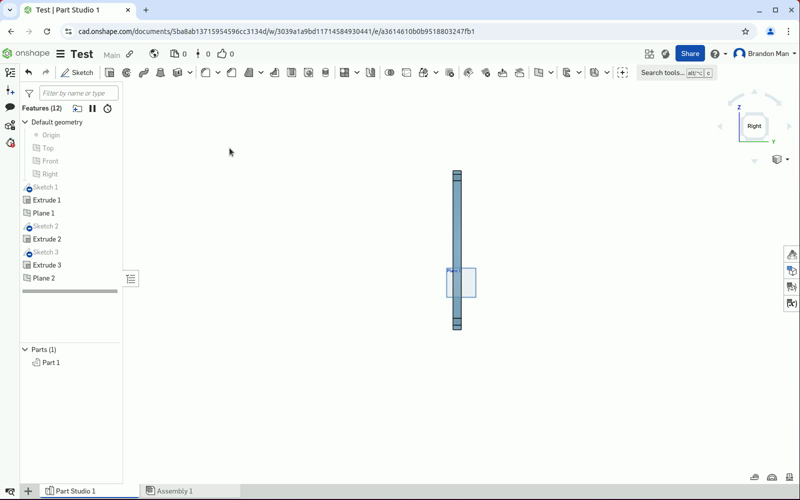
key(shift+s)
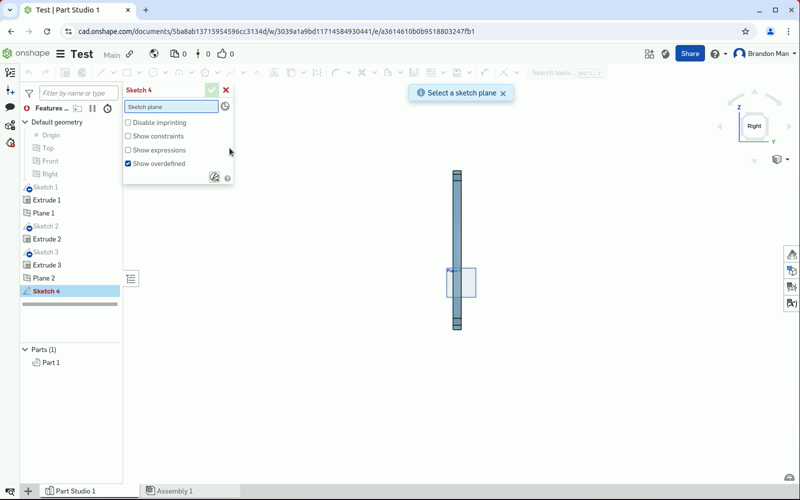
mouse_move(73, 280)
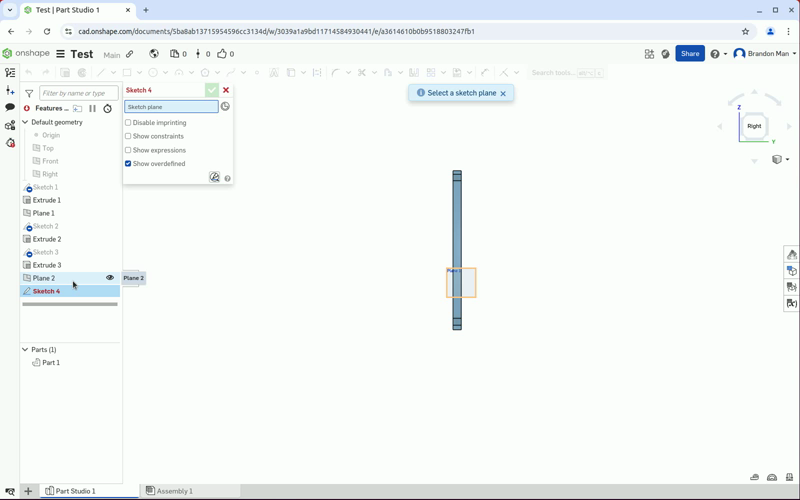
click(73, 280)
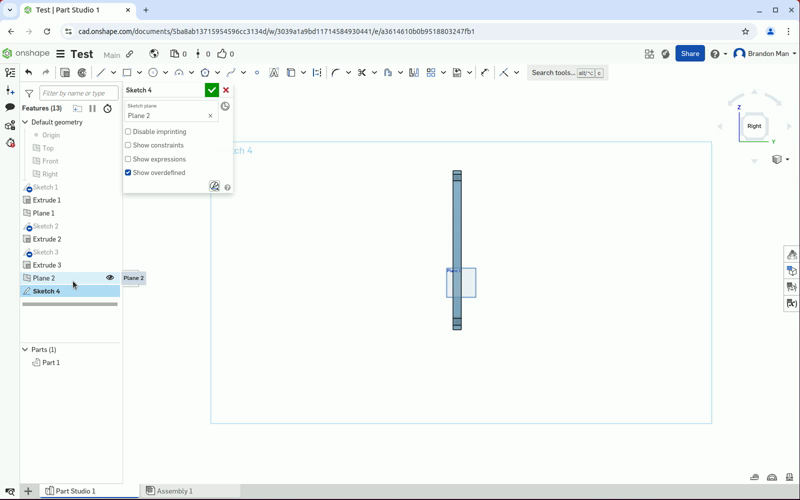
mouse_move(73, 352)
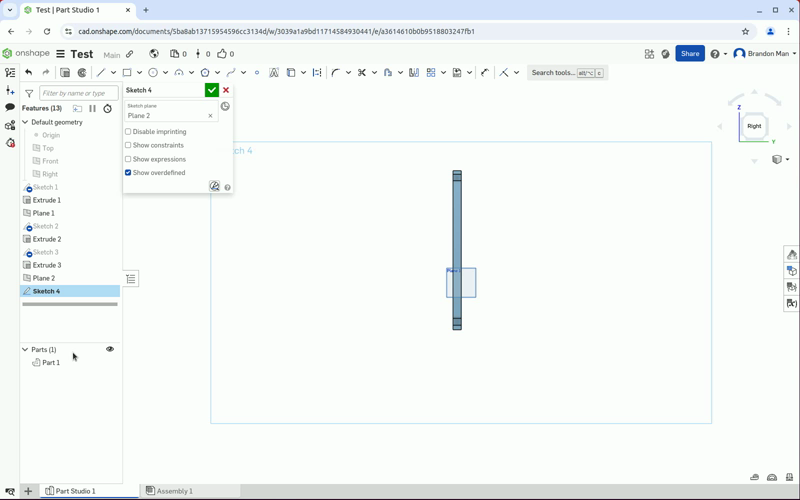
key(y)
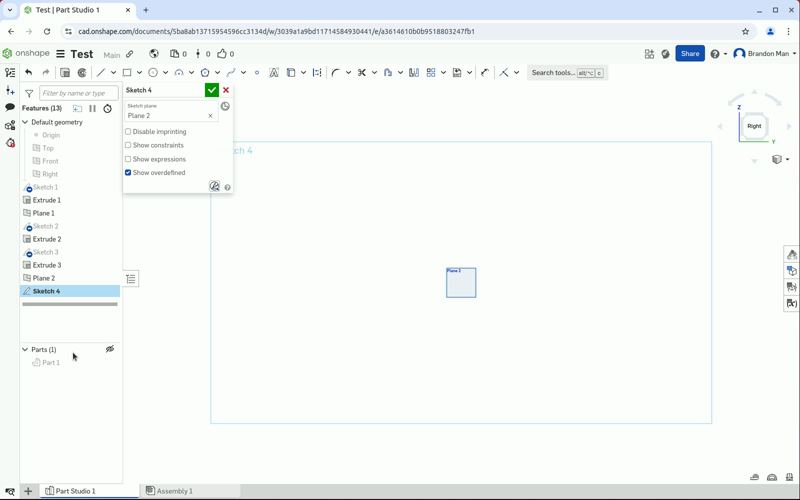
key(l)
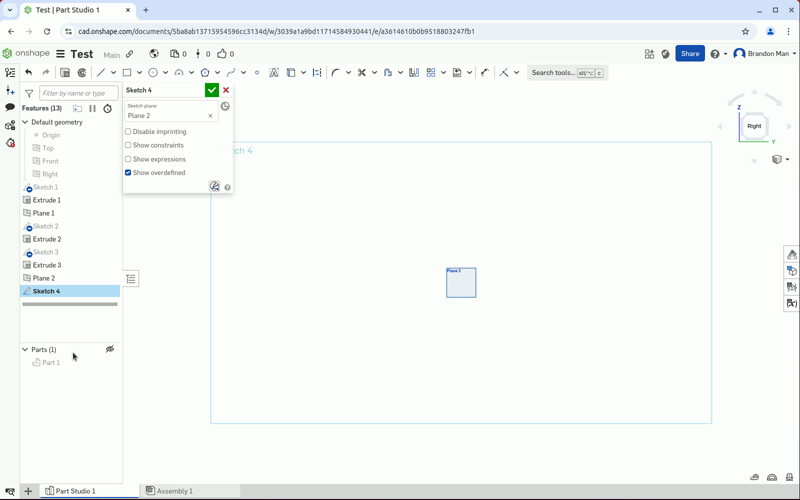
key_down(shift)
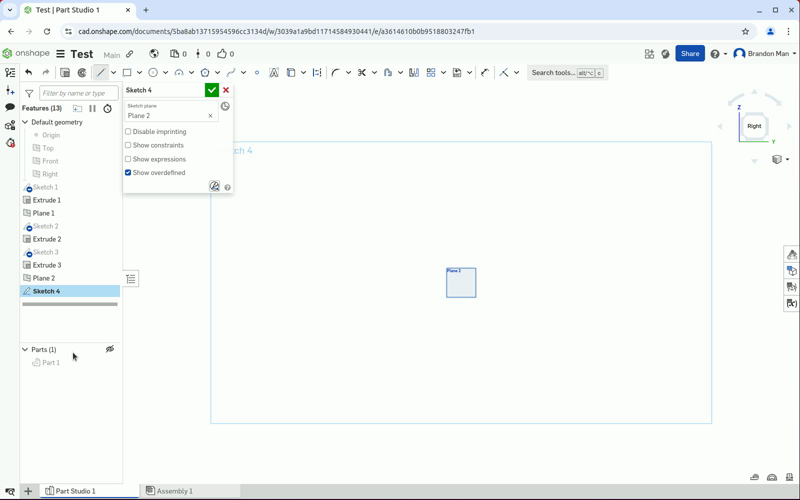
mouse_move(452, 180)
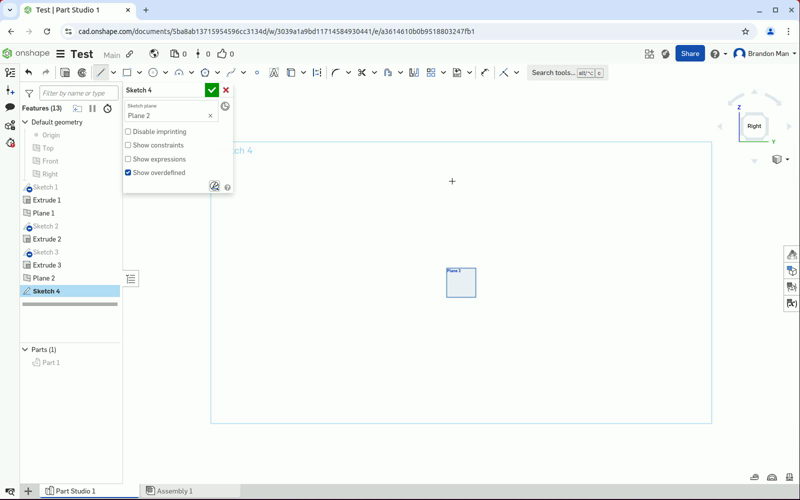
click(452, 180)
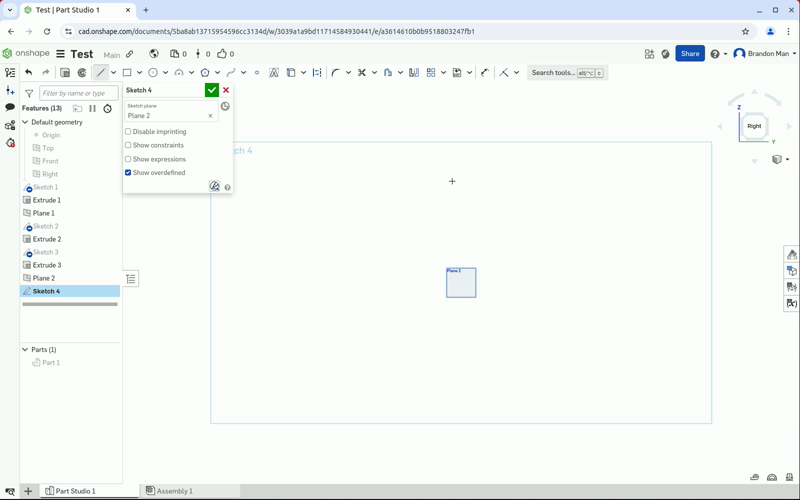
key_up(shift)
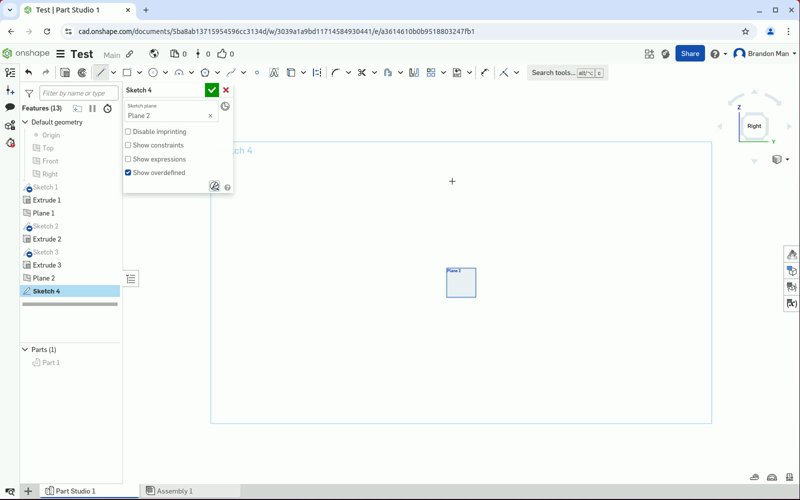
key_down(shift)
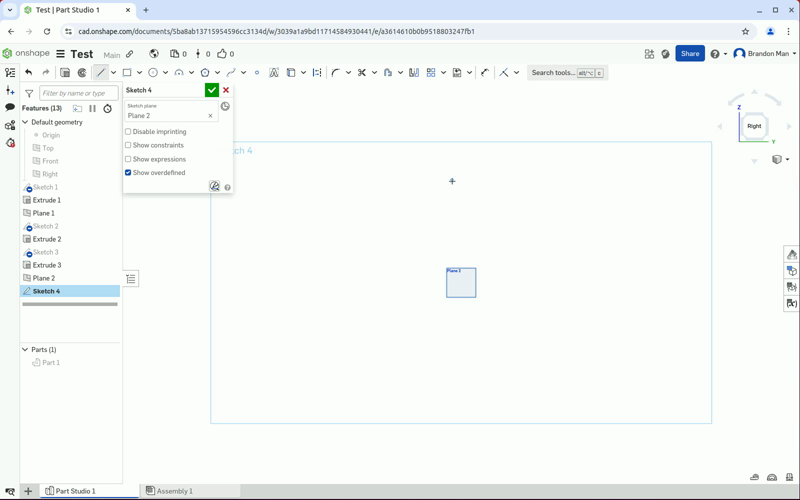
mouse_move(482, 180)
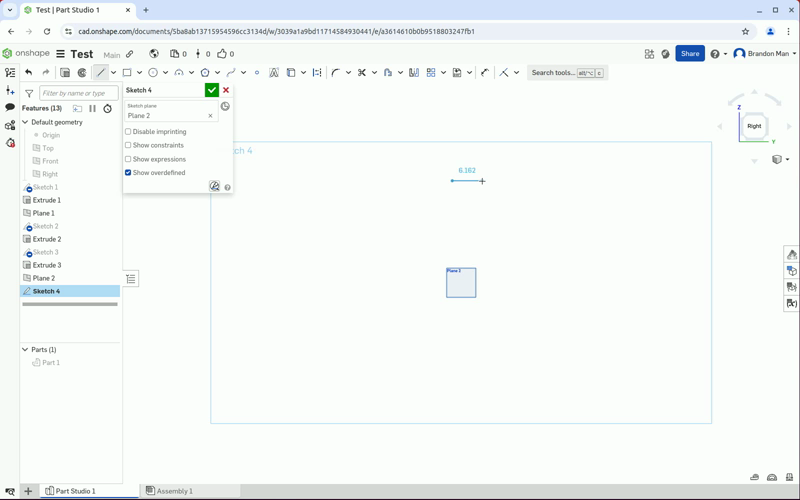
mouse_move(461, 180)
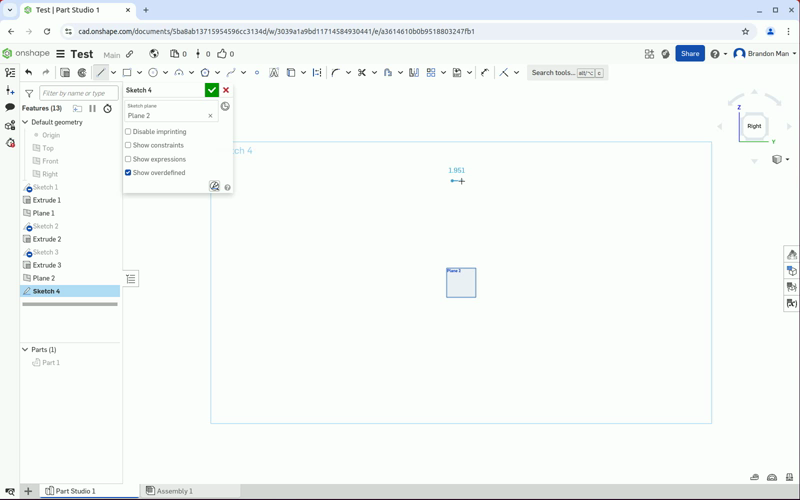
click(461, 180)
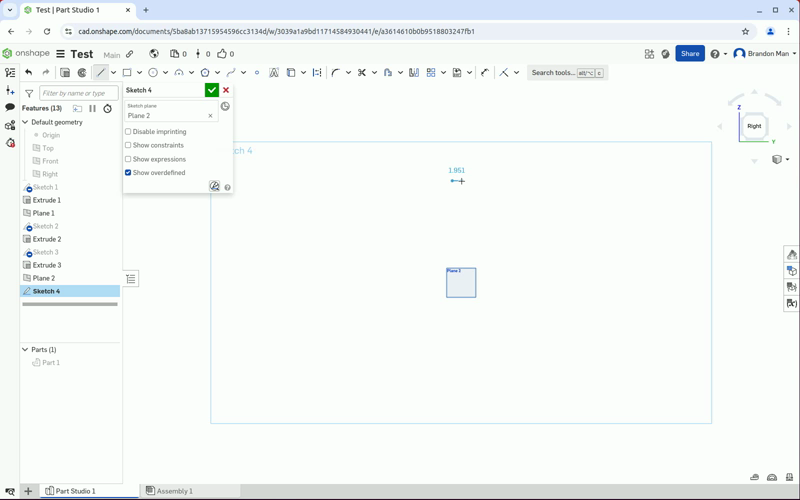
key_up(shift)
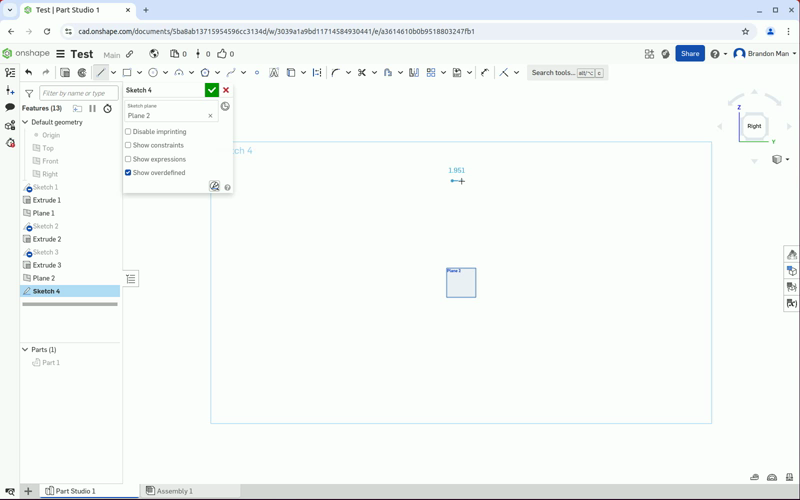
key_down(shift)
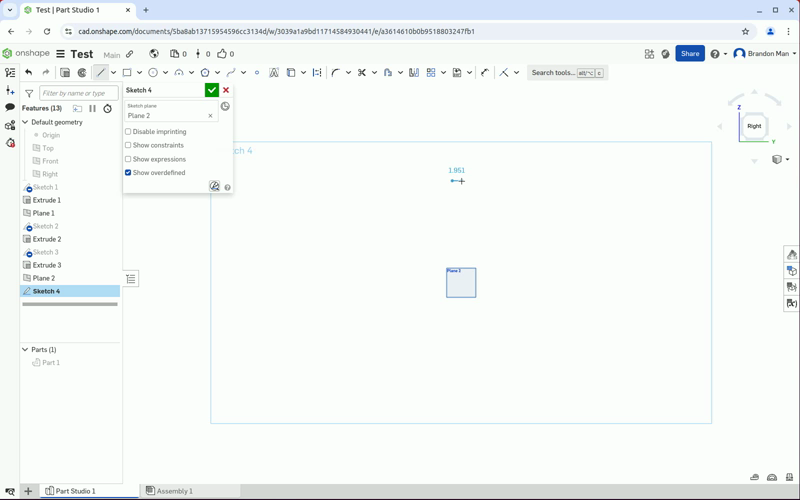
mouse_move(491, 180)
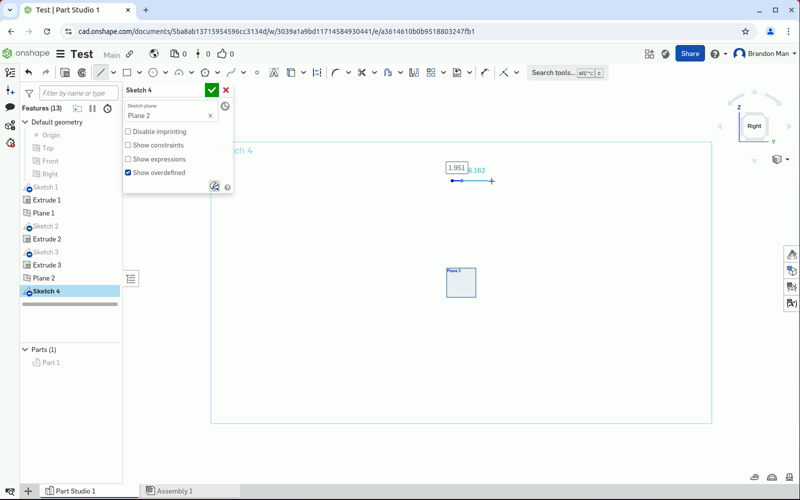
mouse_move(461, 174)
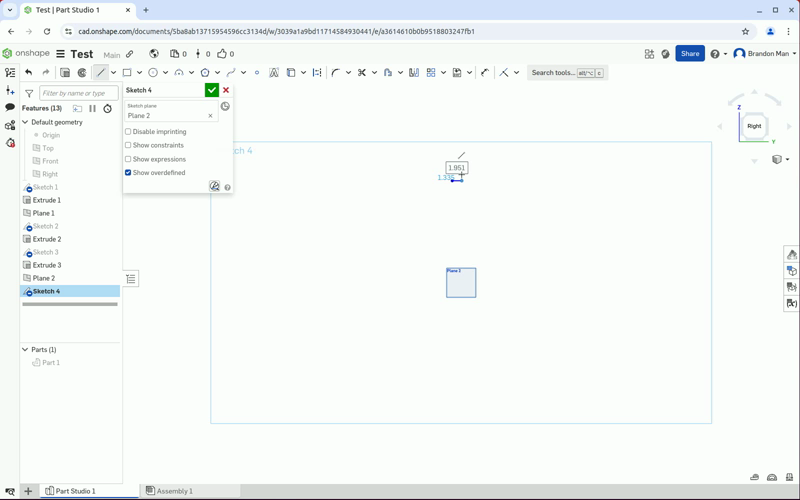
scroll(6)
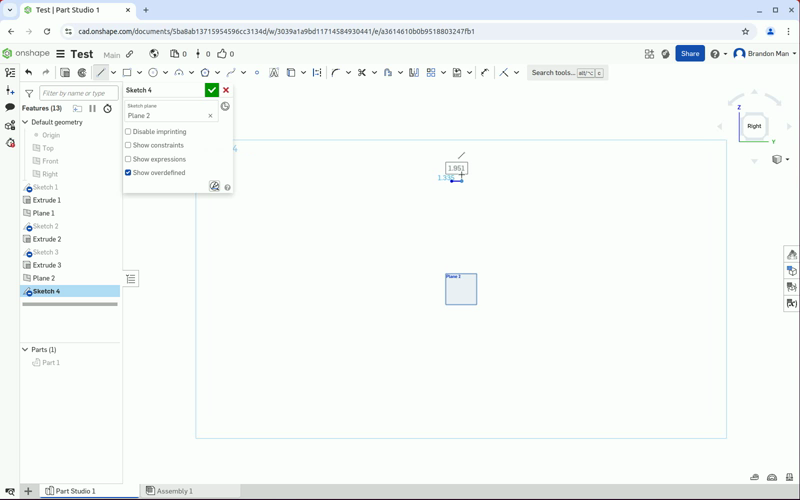
scroll(6)
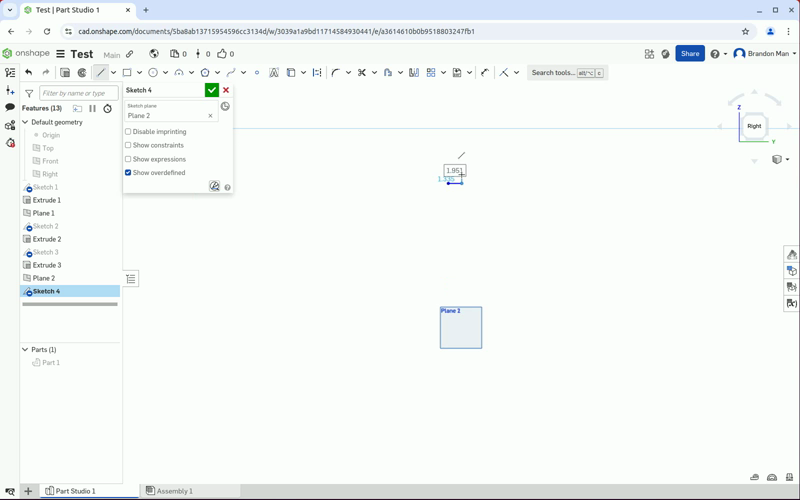
scroll(6)
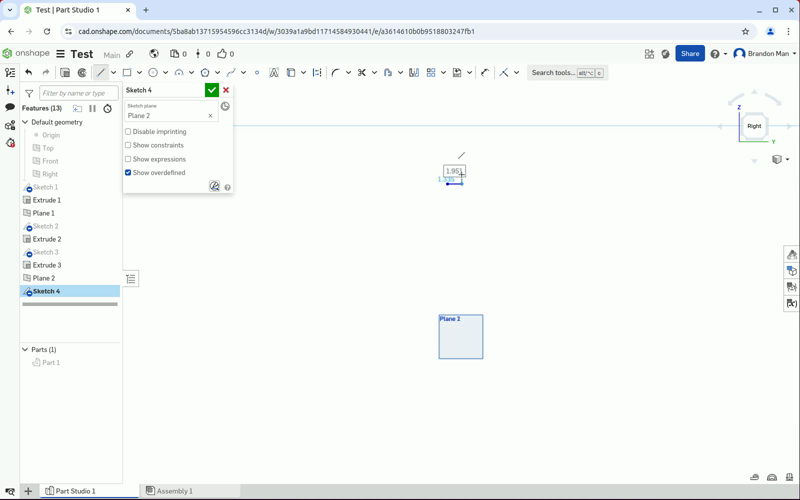
scroll(6)
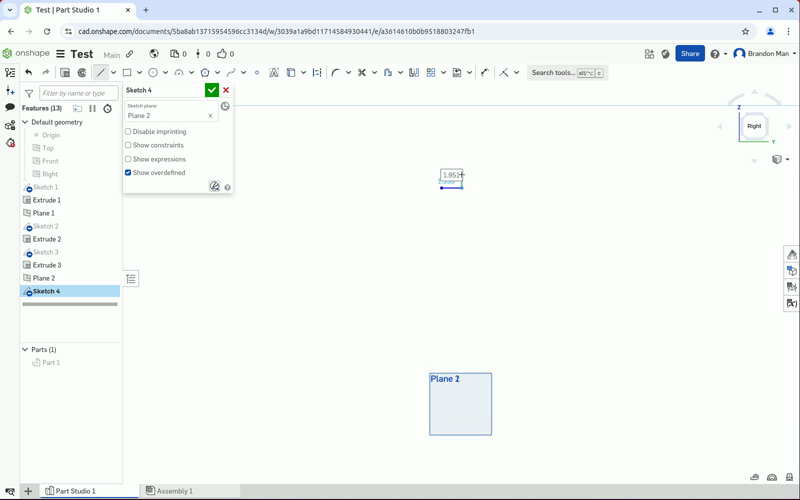
scroll(6)
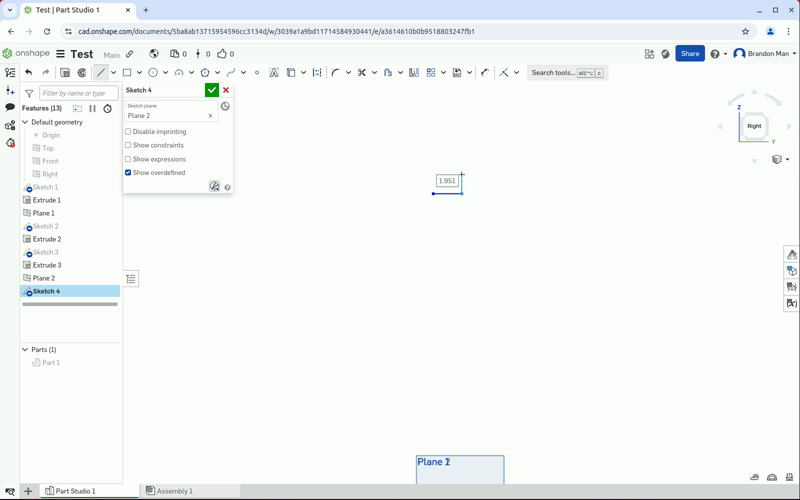
scroll(6)
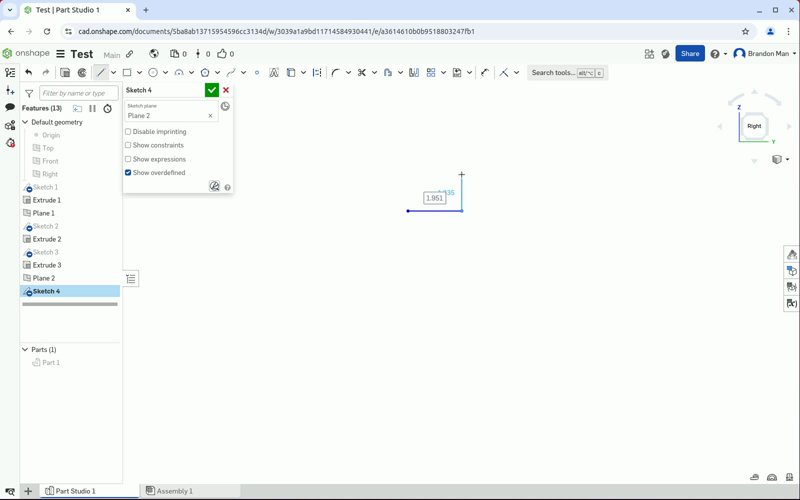
scroll(6)
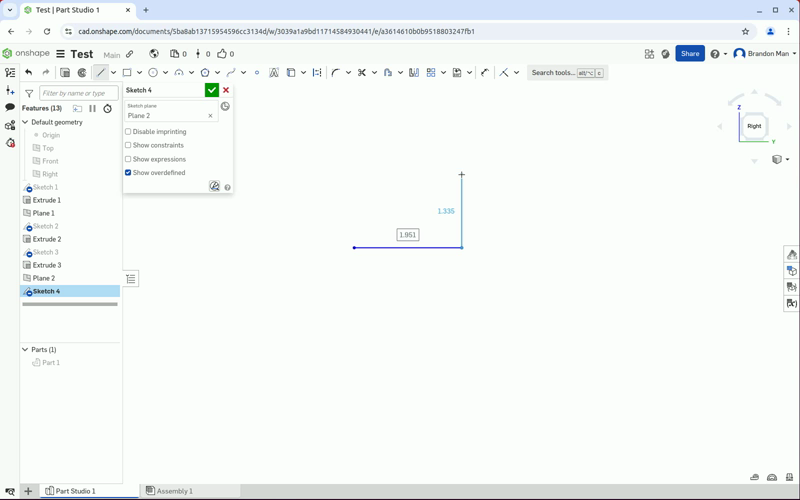
click(461, 174)
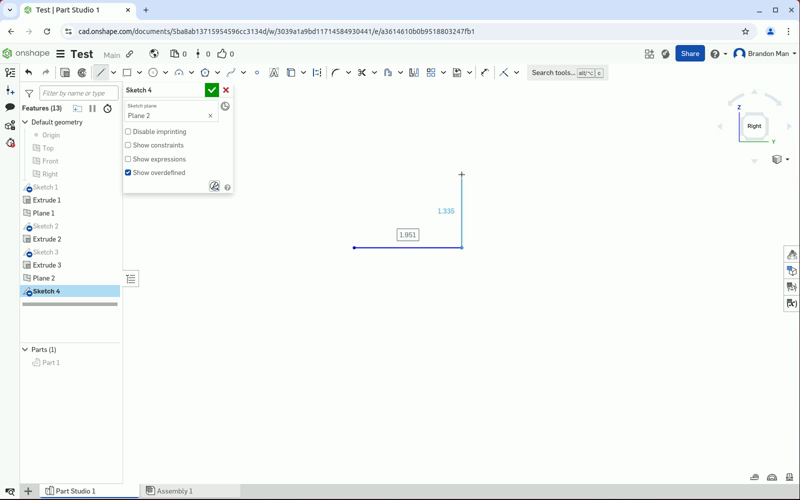
scroll(-6)
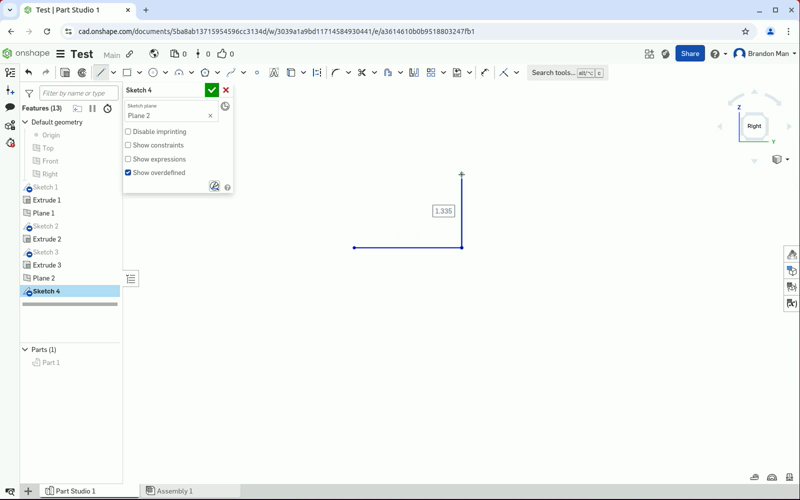
scroll(-6)
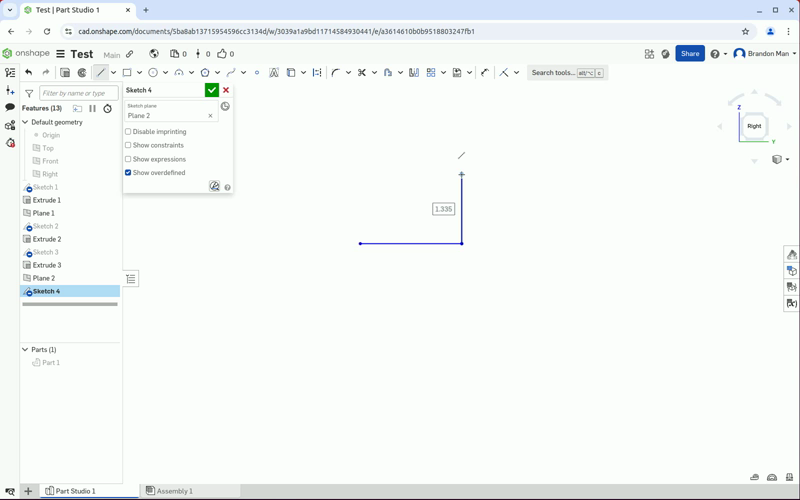
scroll(-6)
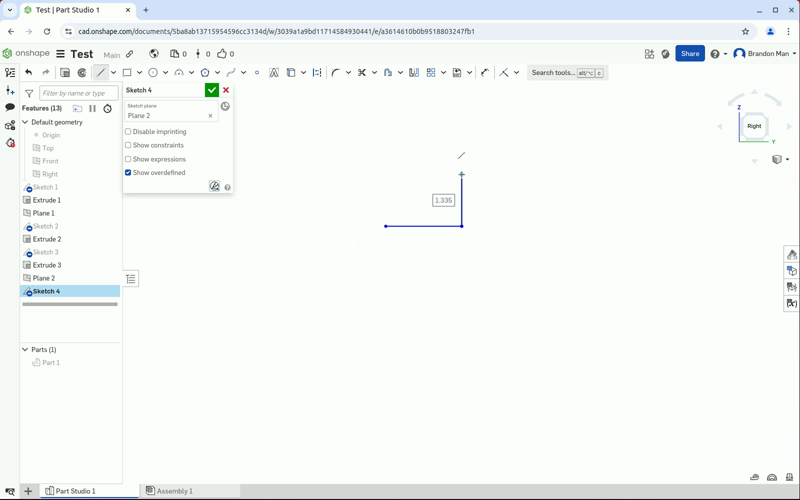
scroll(-6)
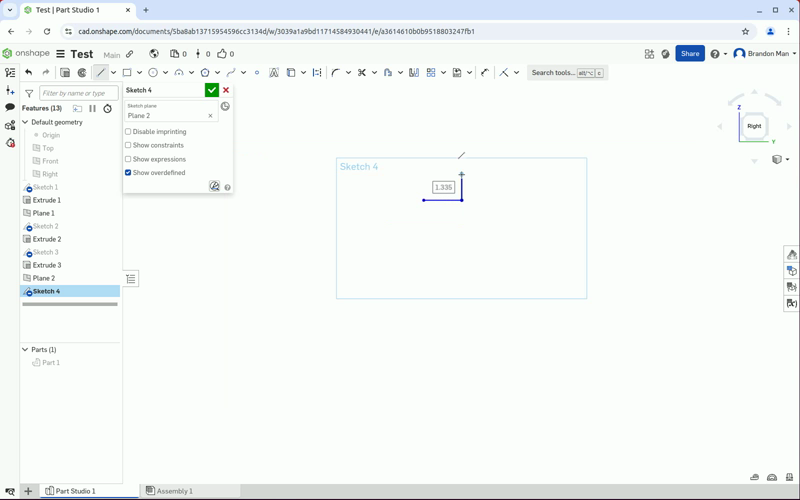
scroll(-6)
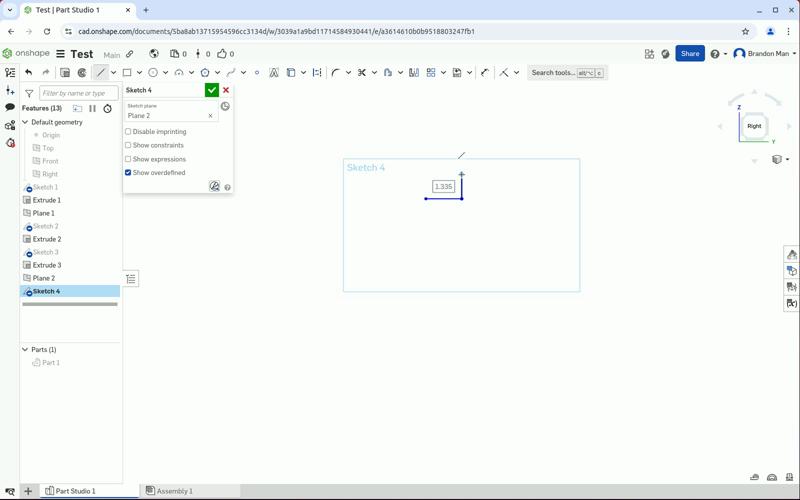
scroll(-6)
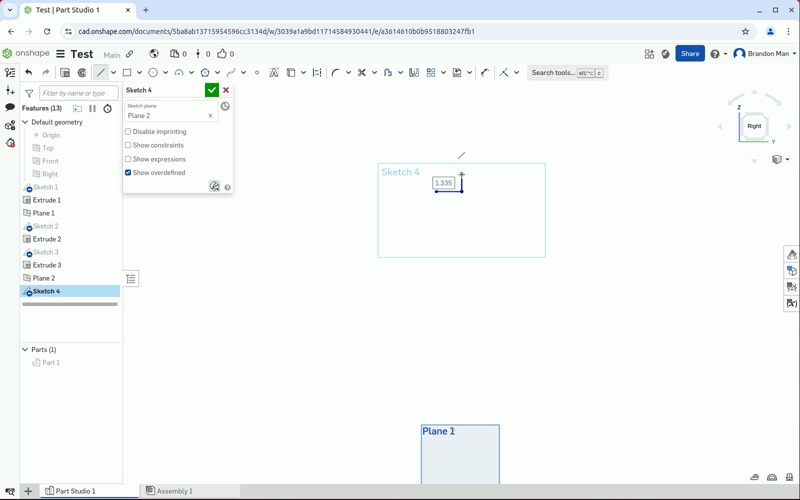
scroll(-6)
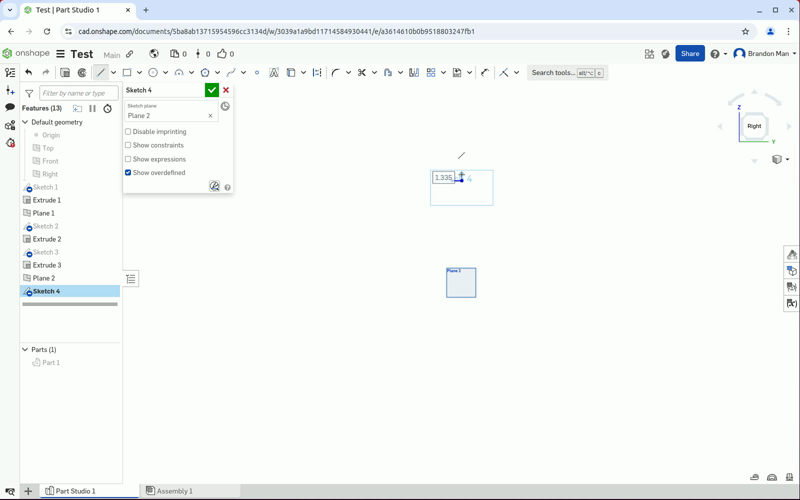
key_up(shift)
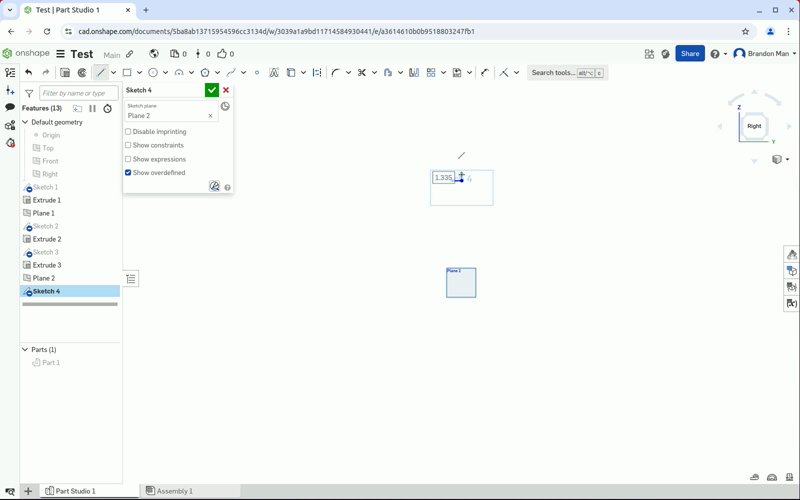
key_down(shift)
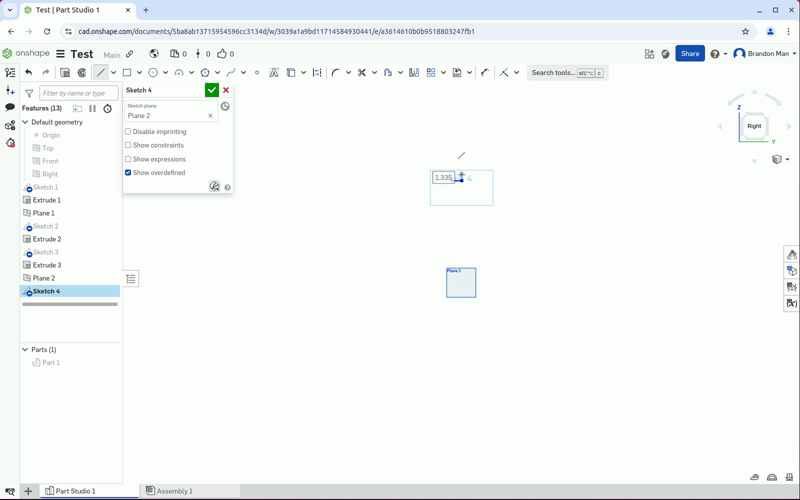
mouse_move(491, 174)
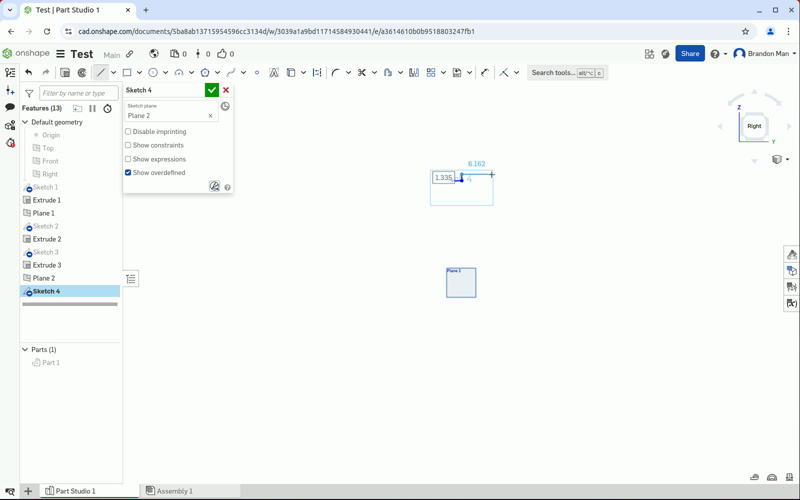
mouse_move(452, 174)
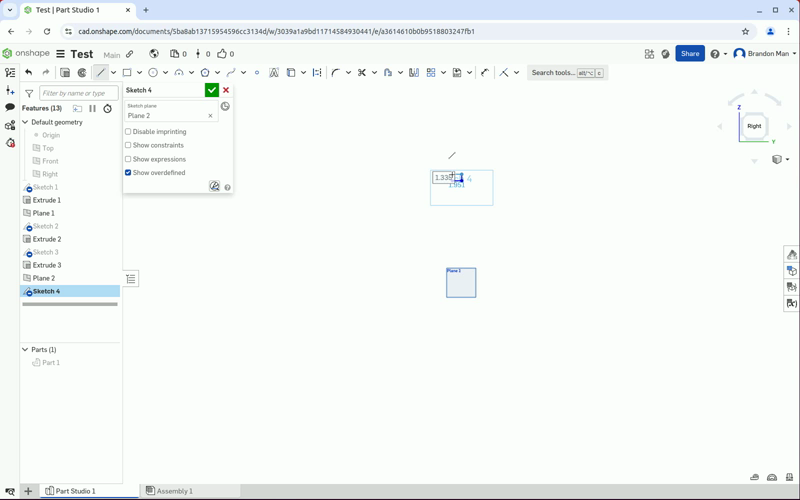
click(452, 174)
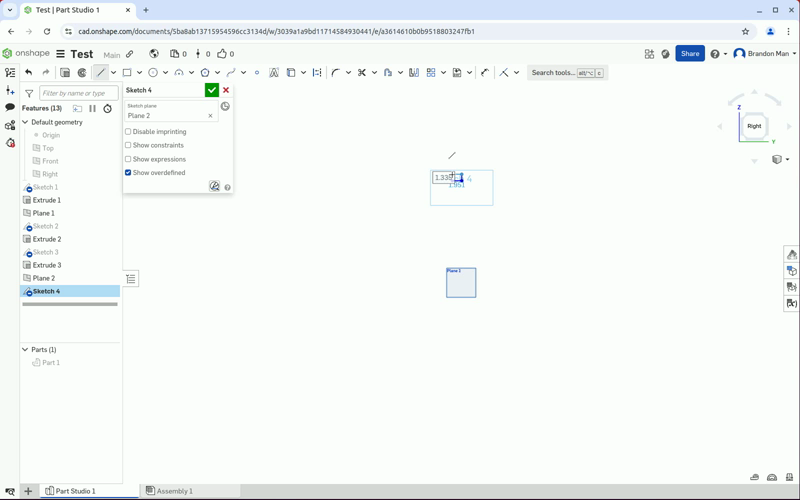
key_up(shift)
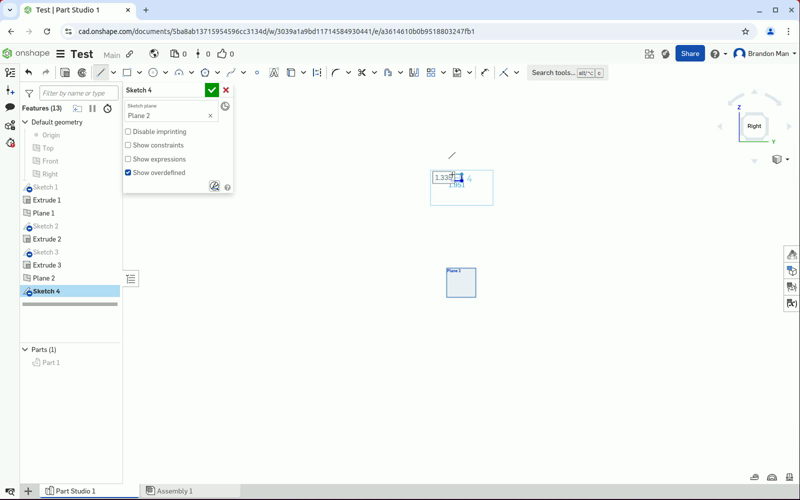
mouse_move(482, 174)
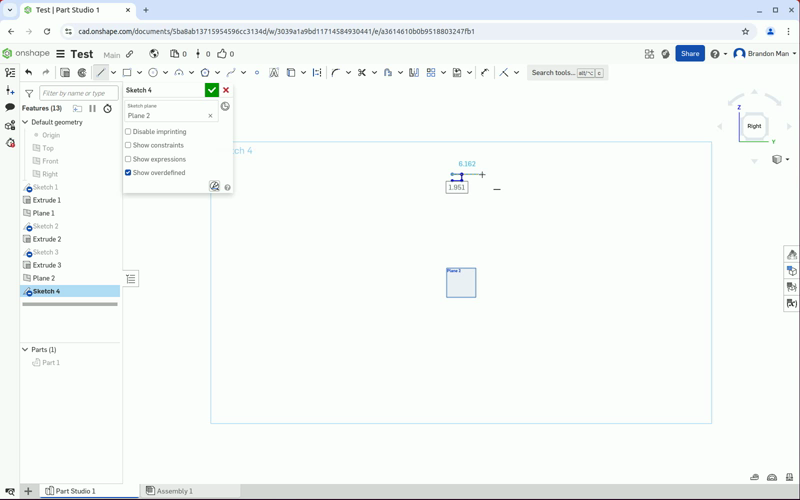
key_down(shift)
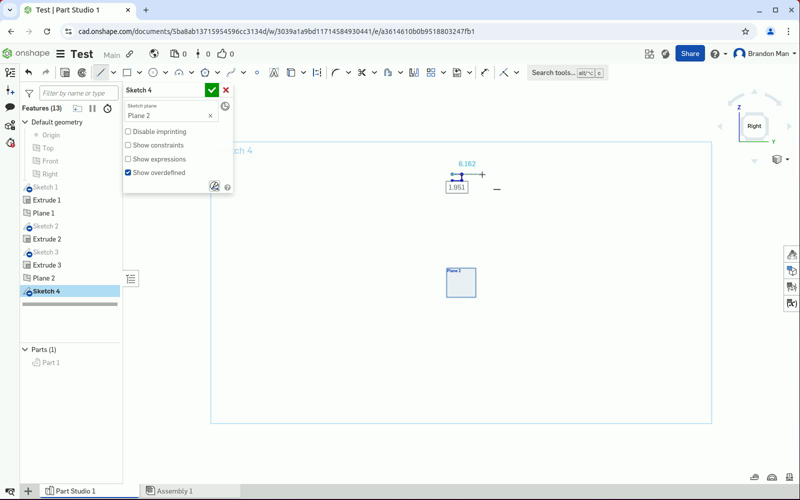
mouse_move(452, 180)
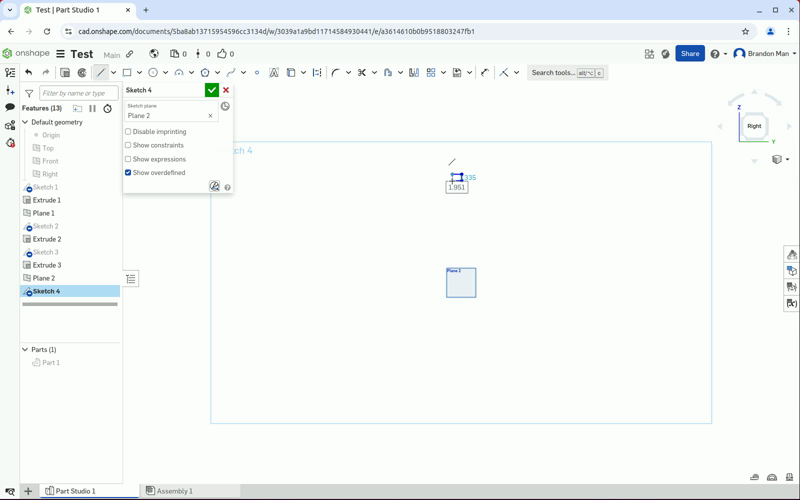
scroll(6)
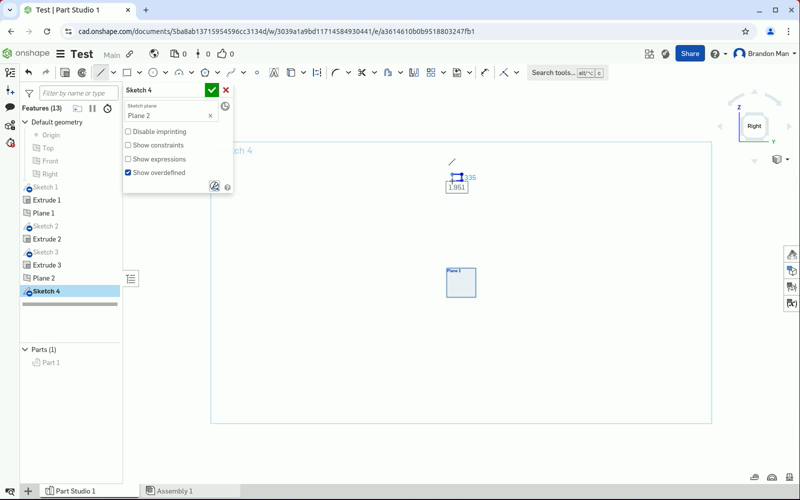
scroll(6)
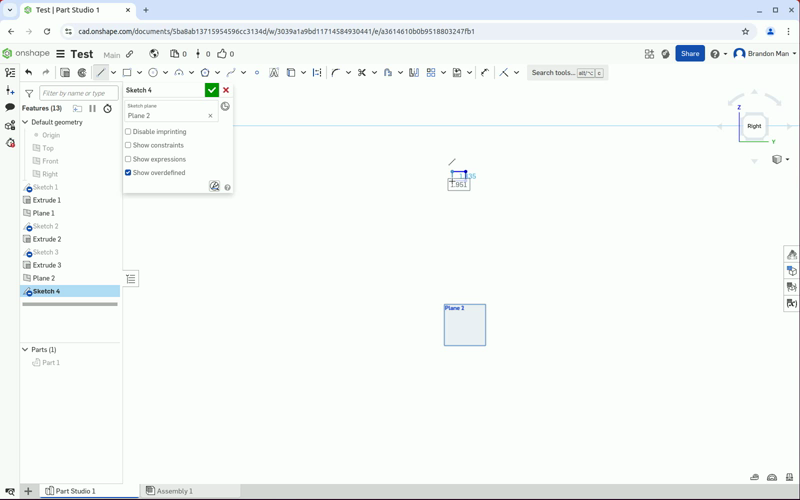
scroll(6)
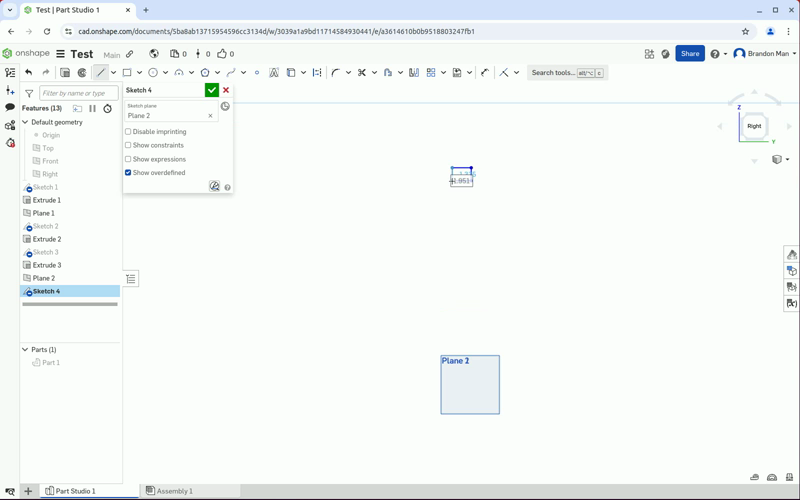
scroll(6)
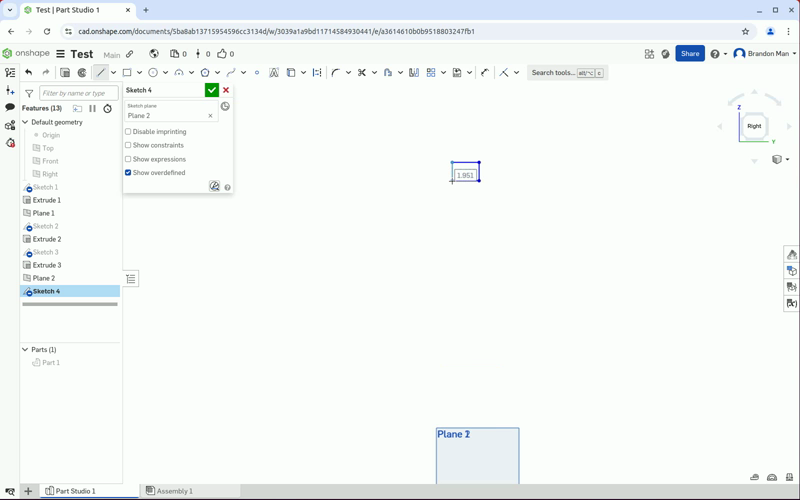
scroll(6)
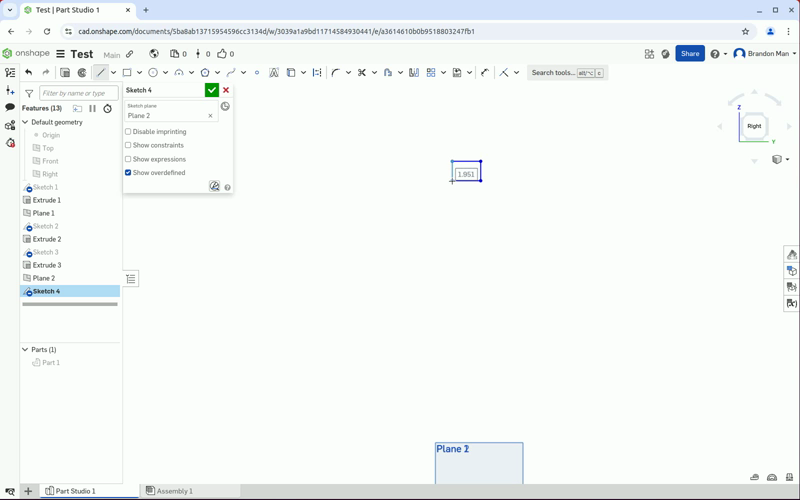
scroll(6)
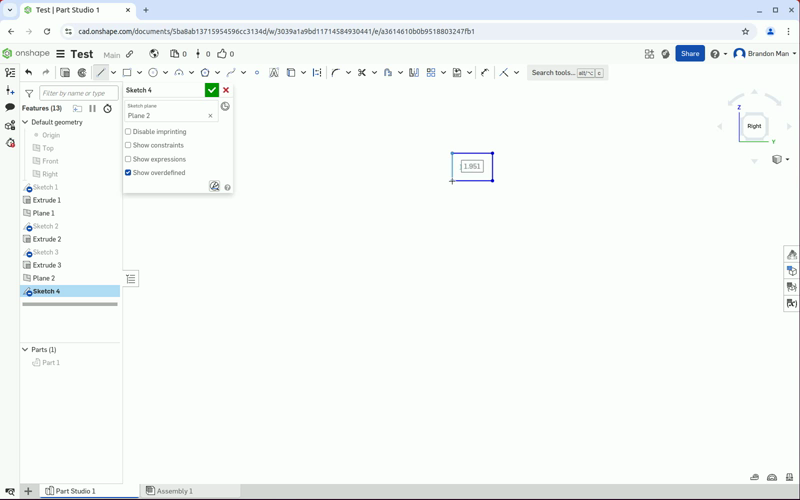
scroll(6)
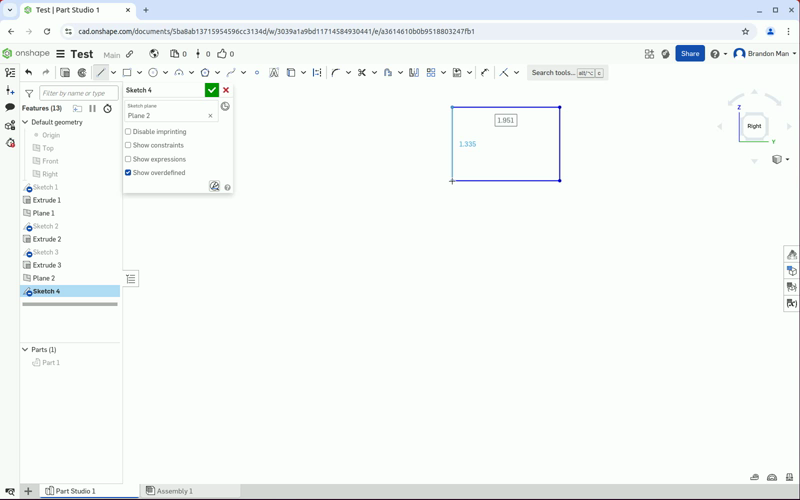
key_up(shift)
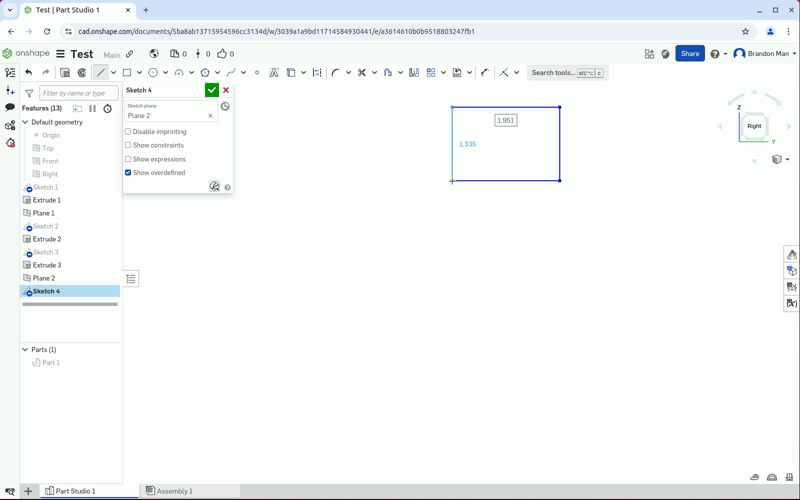
click(452, 180)
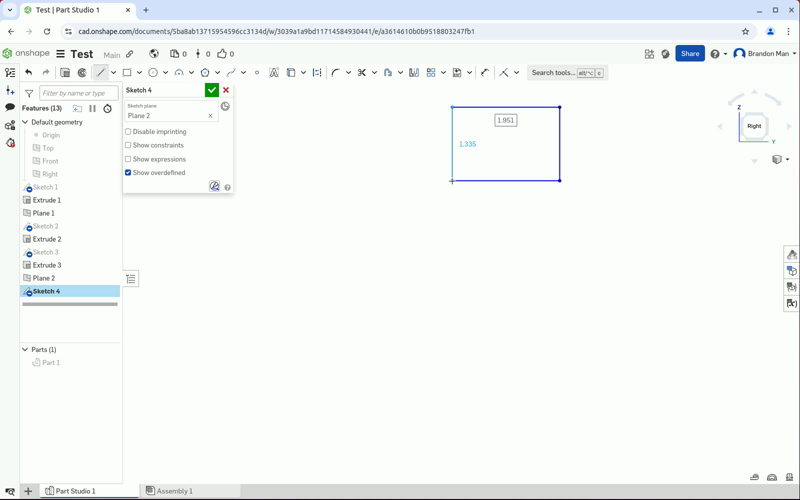
scroll(-6)
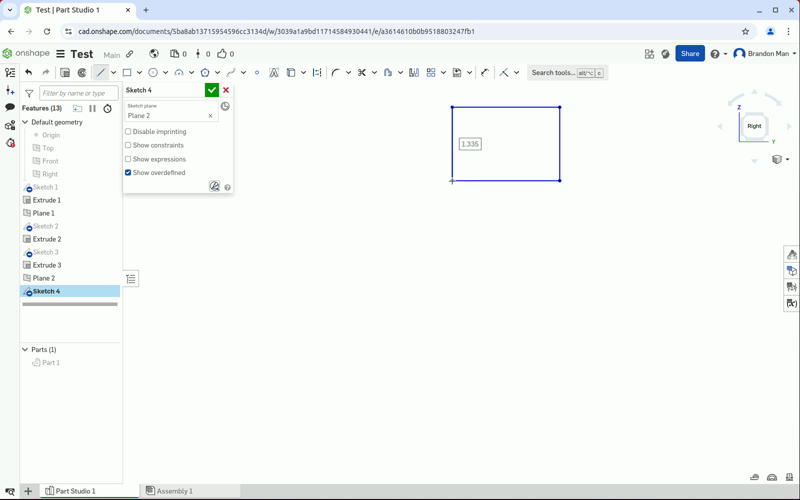
scroll(-6)
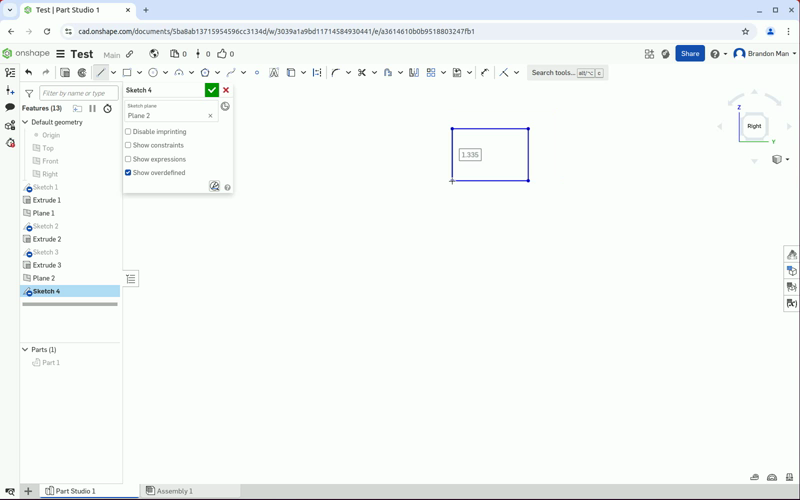
scroll(-6)
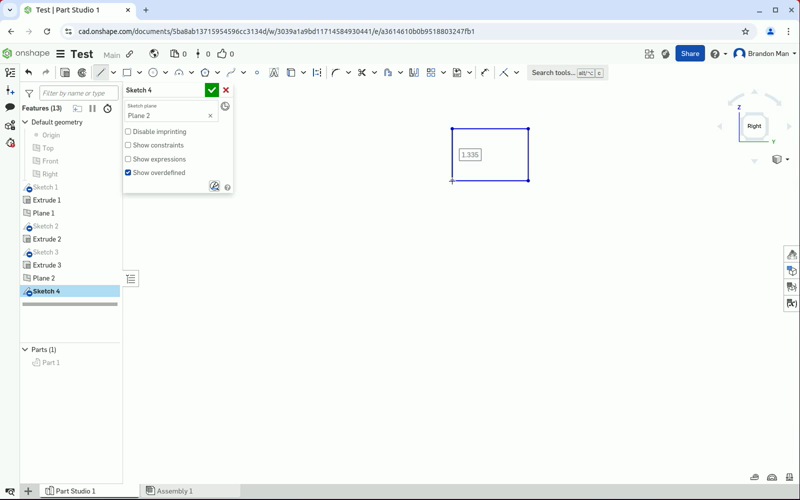
scroll(-6)
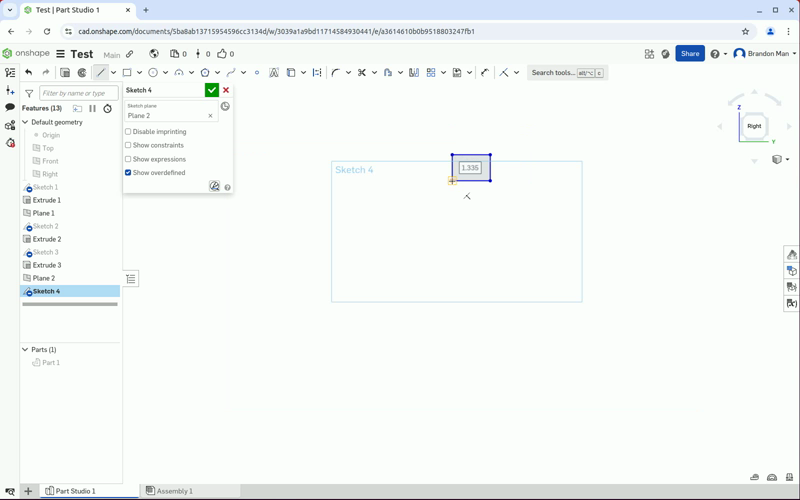
scroll(-6)
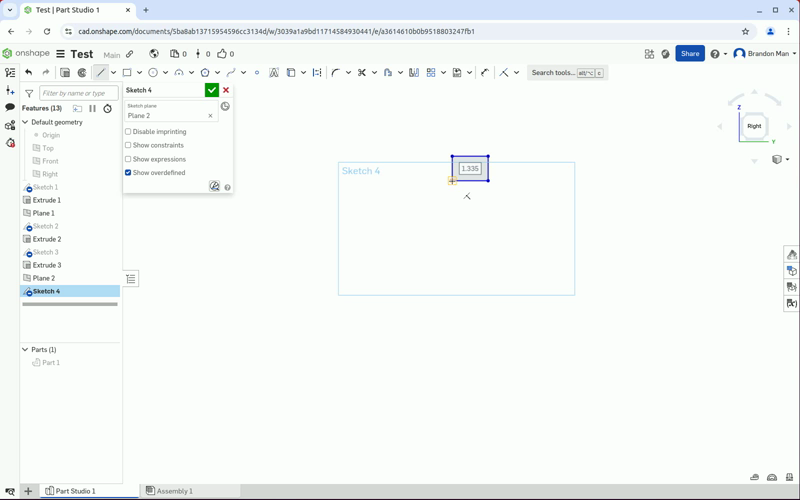
scroll(-6)
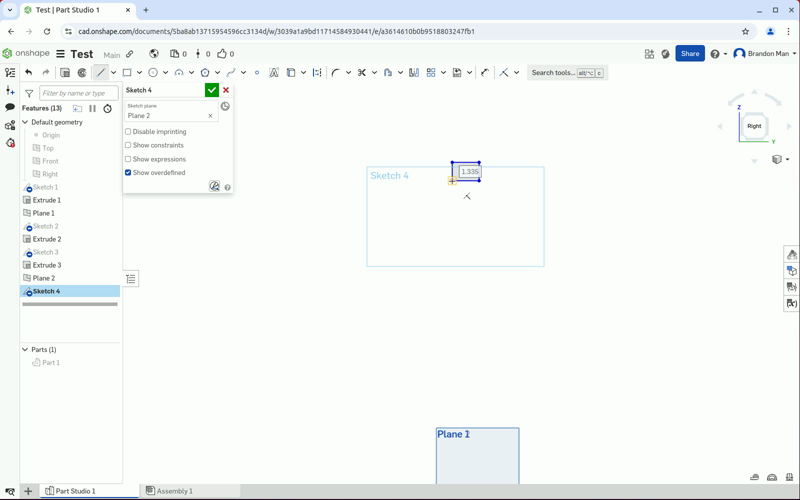
scroll(-6)
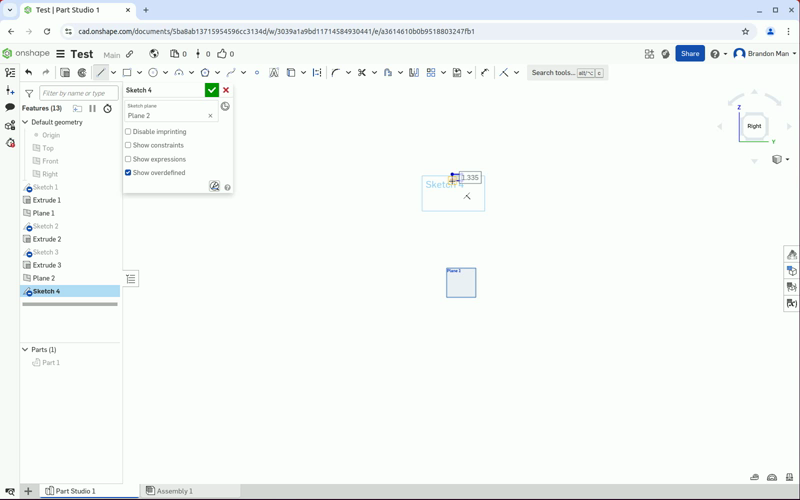
key(esc)
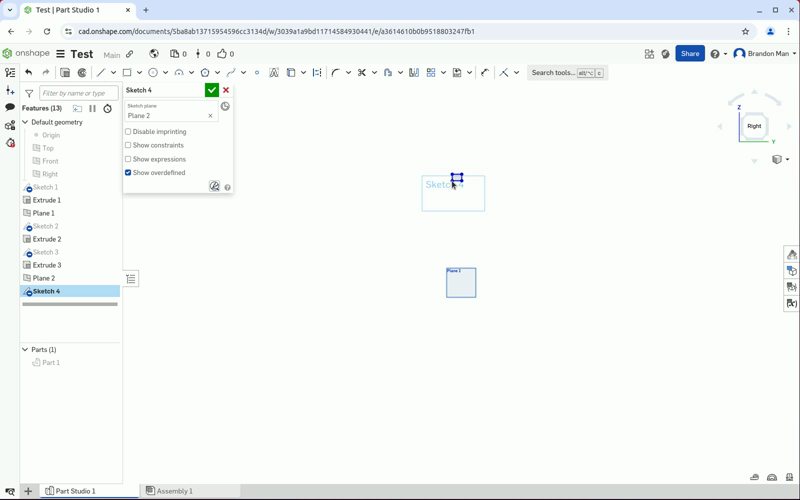
mouse_move(454, 177)
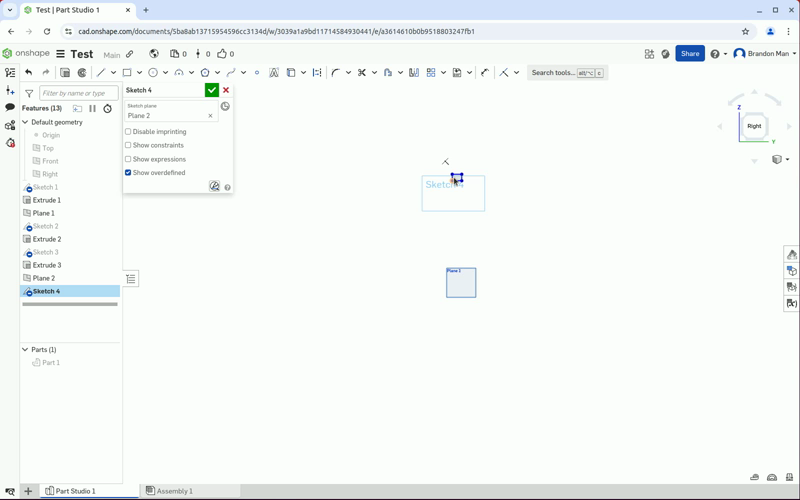
scroll(6)
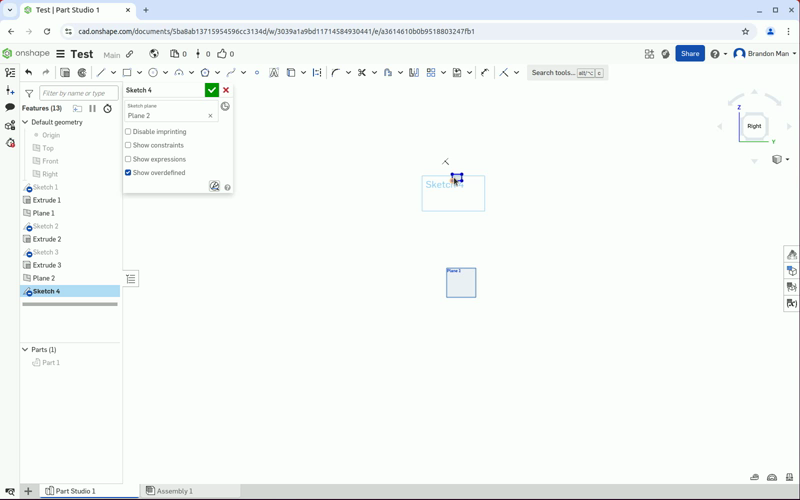
scroll(6)
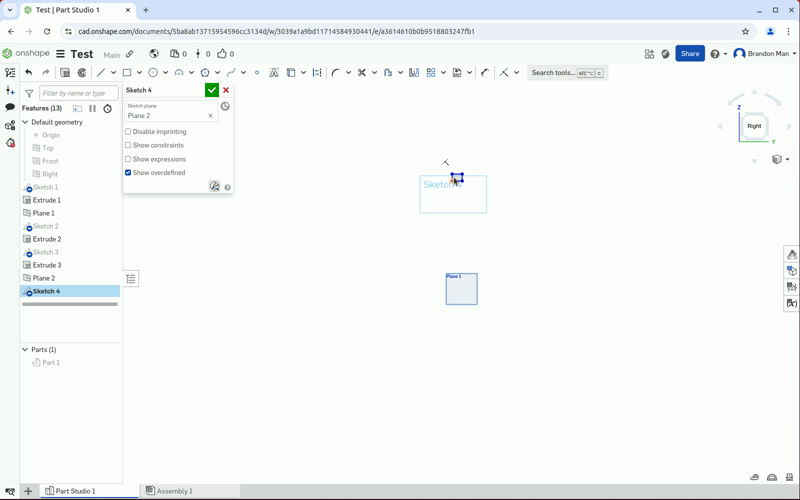
scroll(6)
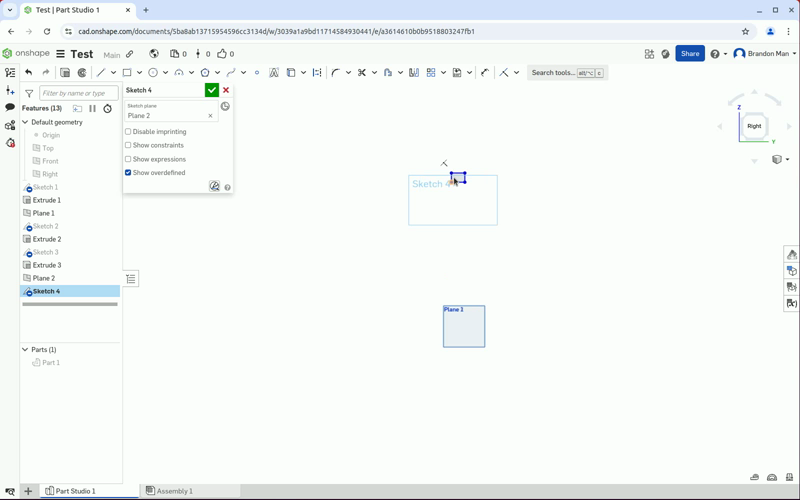
scroll(6)
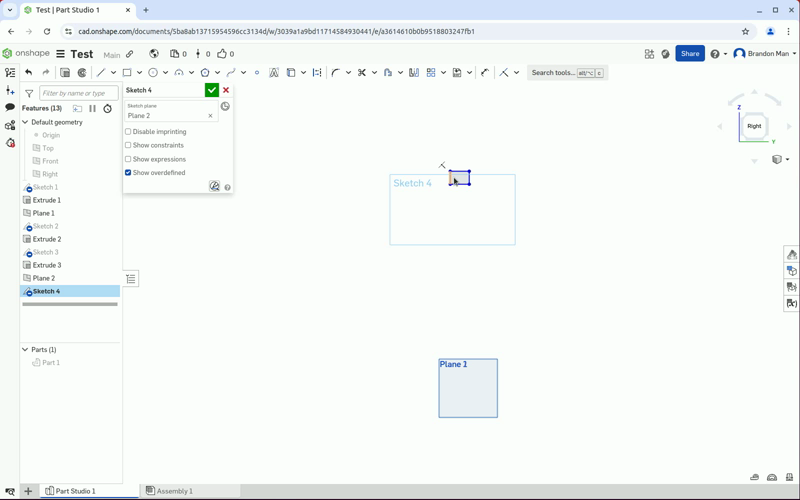
scroll(6)
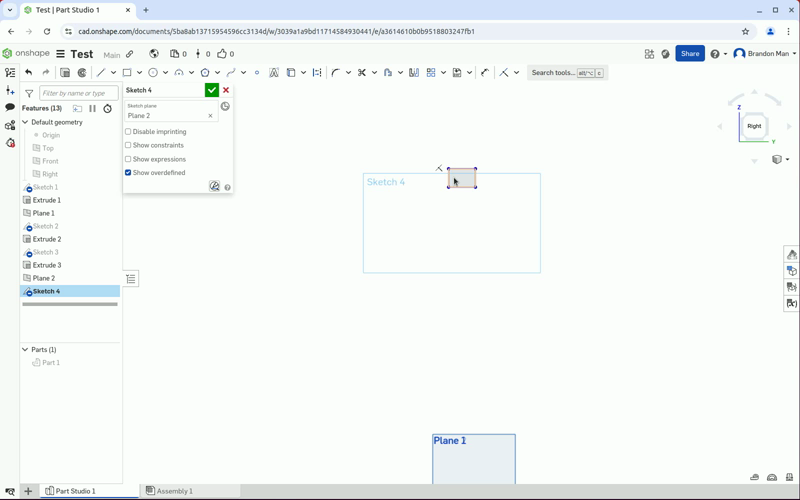
scroll(6)
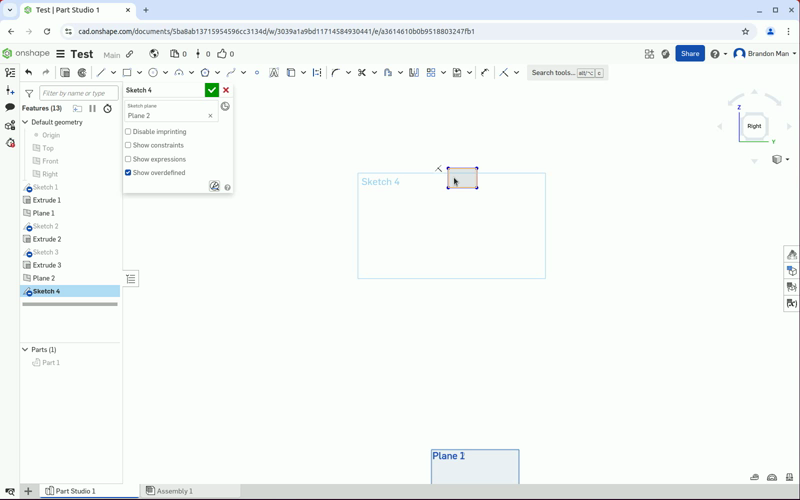
scroll(6)
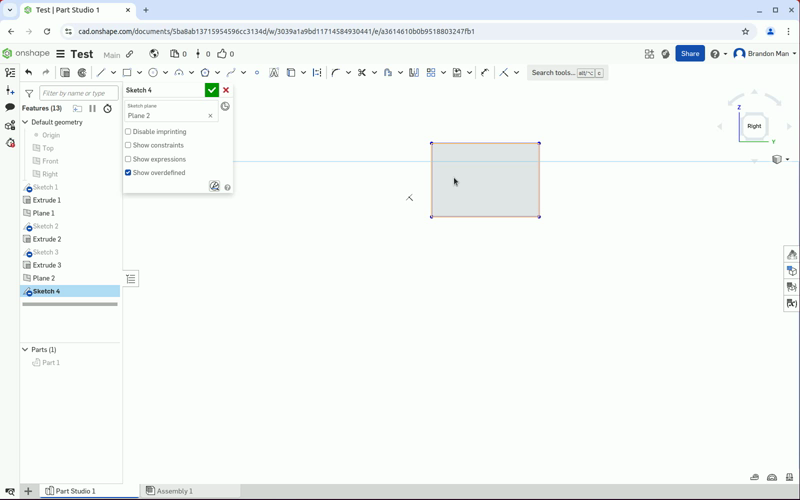
click(454, 177)
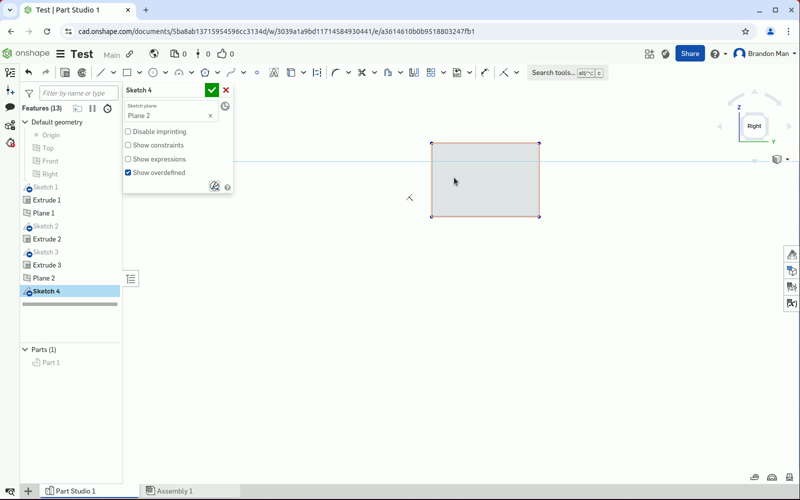
scroll(-6)
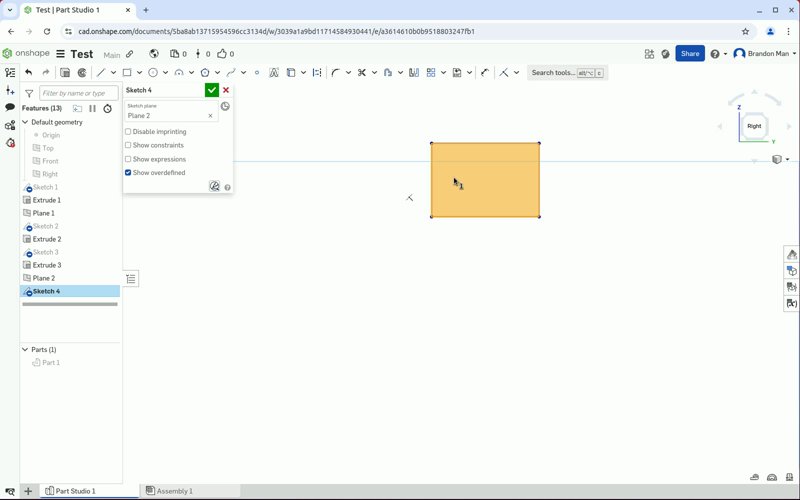
scroll(-6)
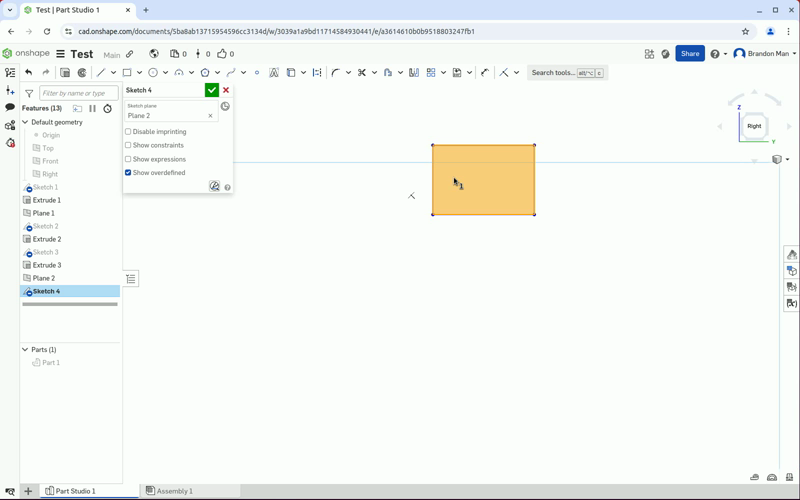
scroll(-6)
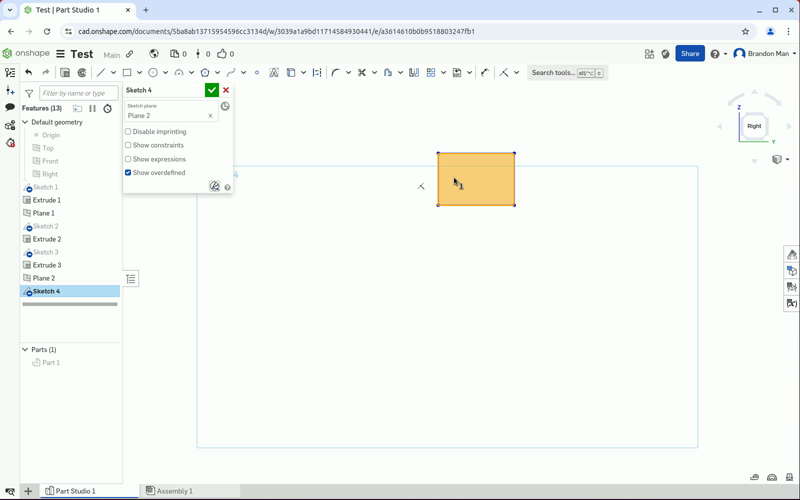
scroll(-6)
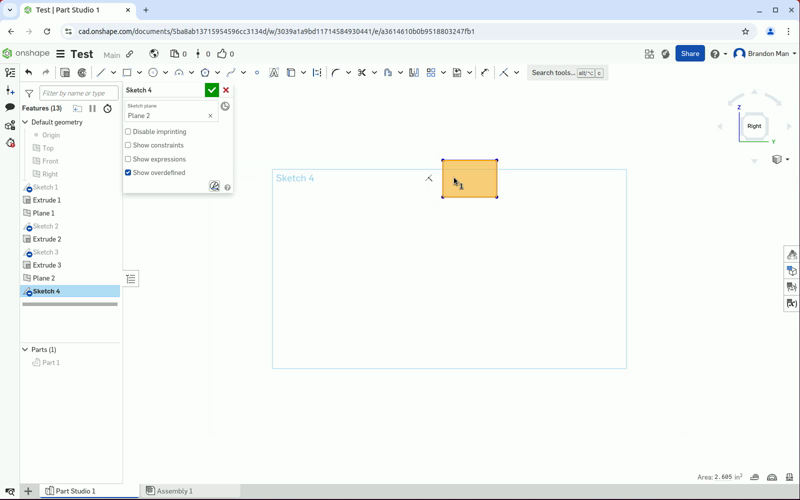
scroll(-6)
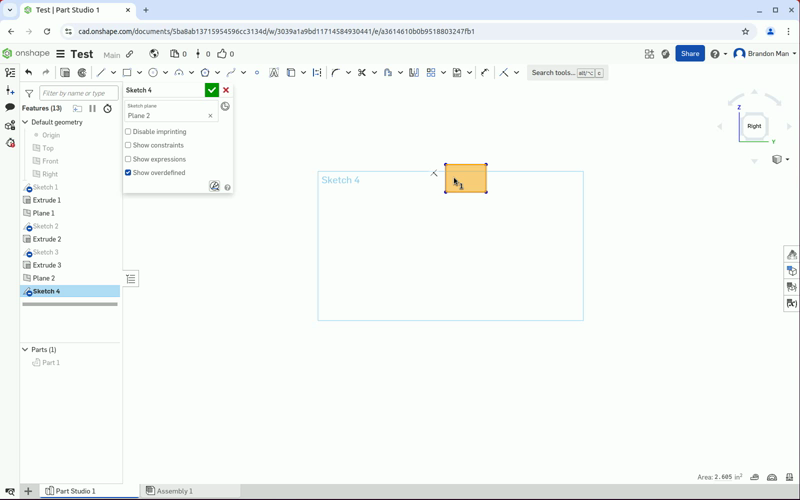
scroll(-6)
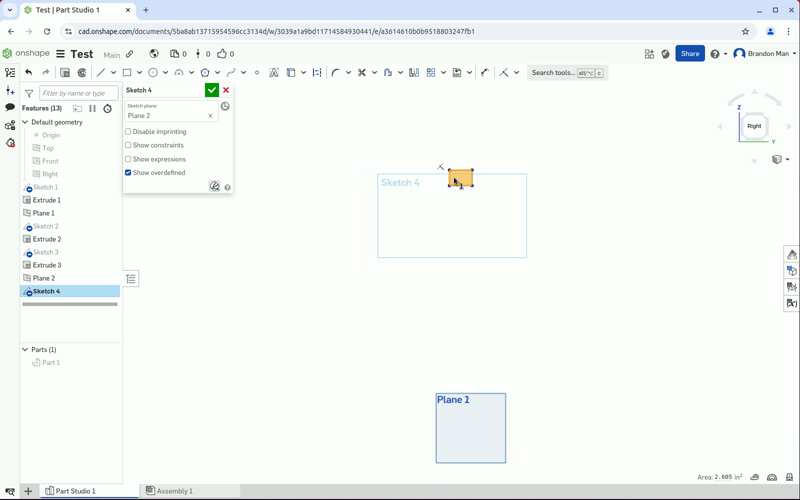
scroll(-6)
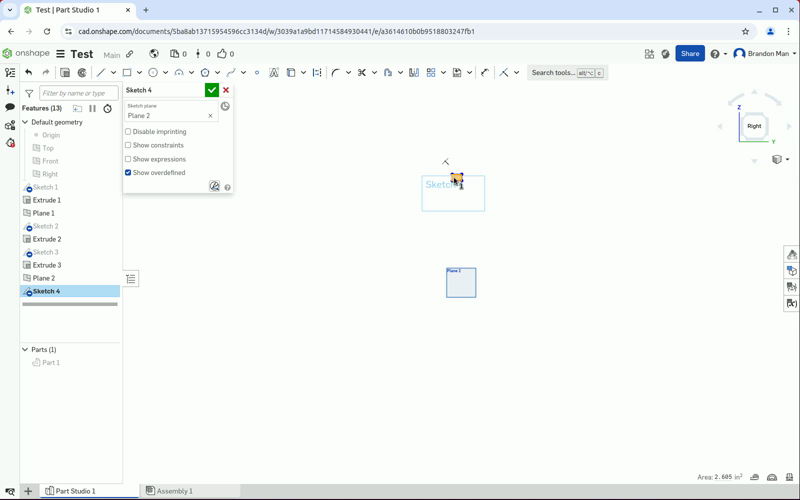
mouse_move(73, 352)
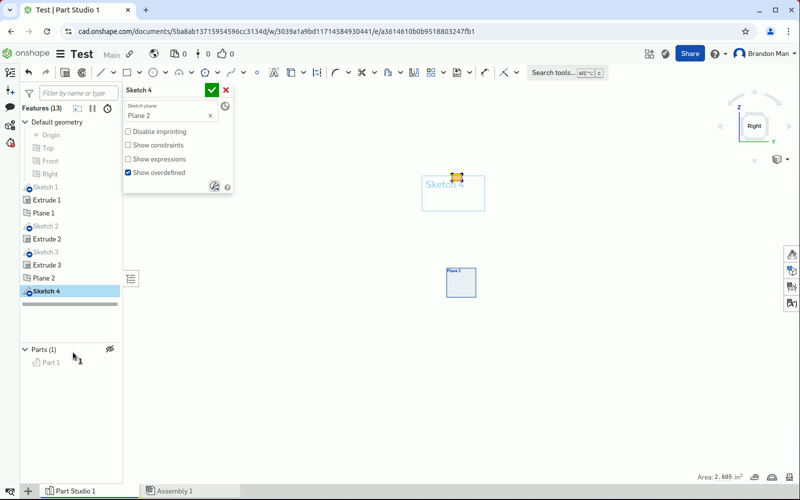
key(shift+y)
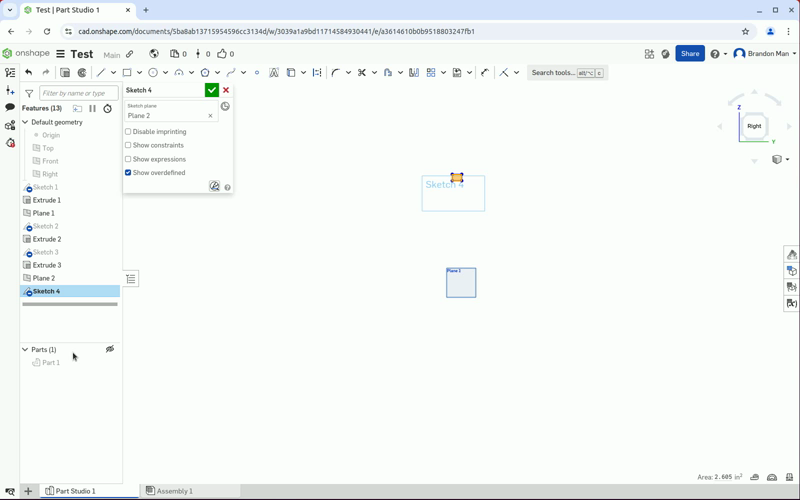
key(shift+e)
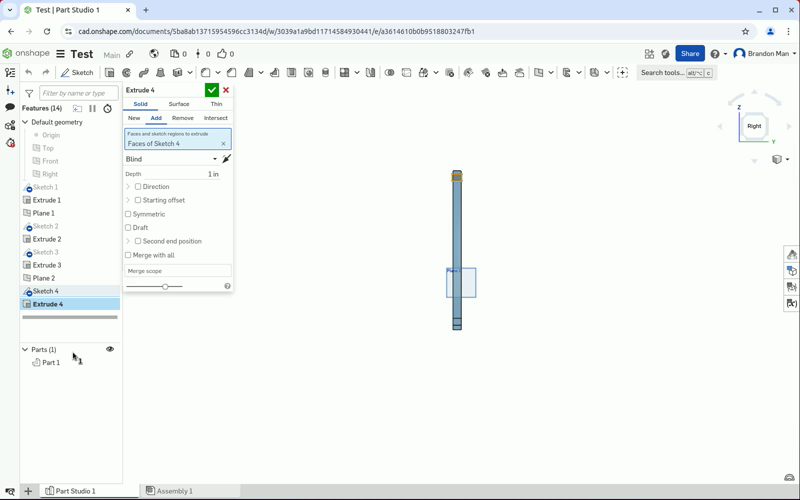
mouse_move(143, 106)
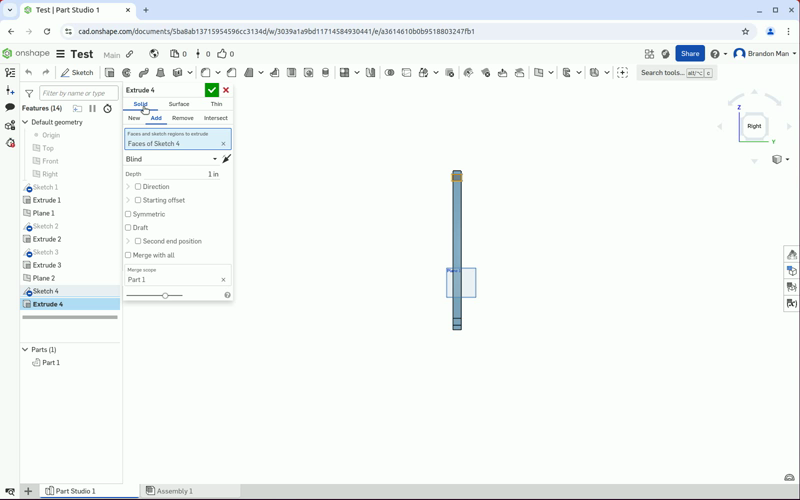
click(143, 106)
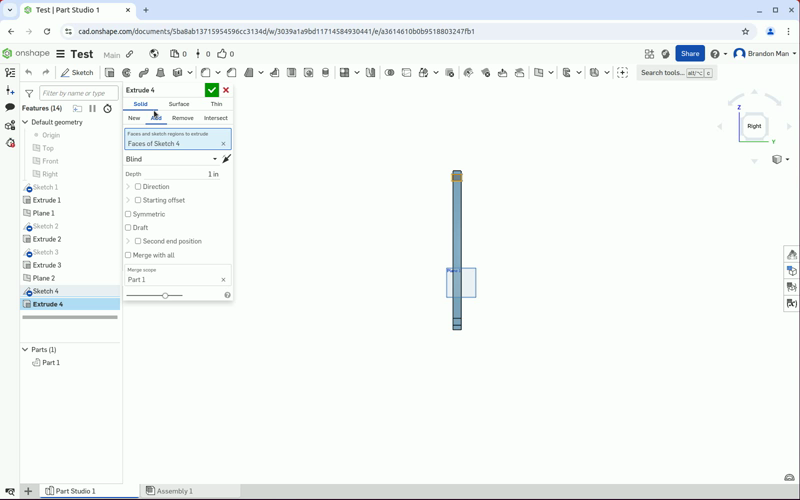
mouse_move(186, 120)
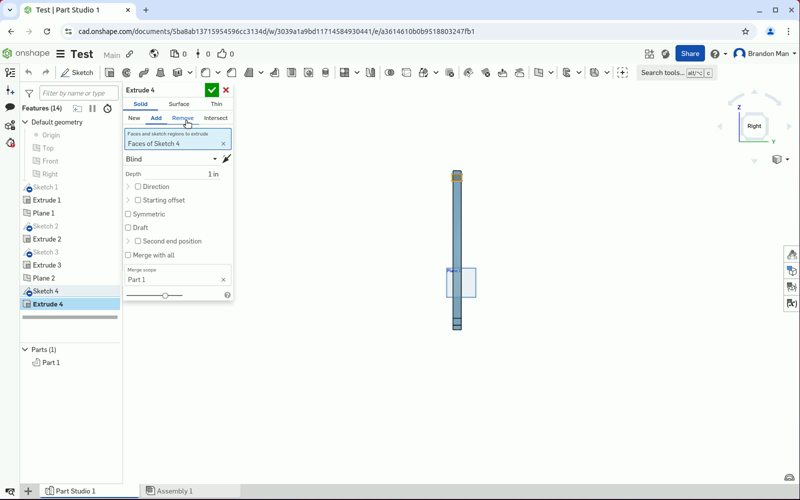
click(186, 120)
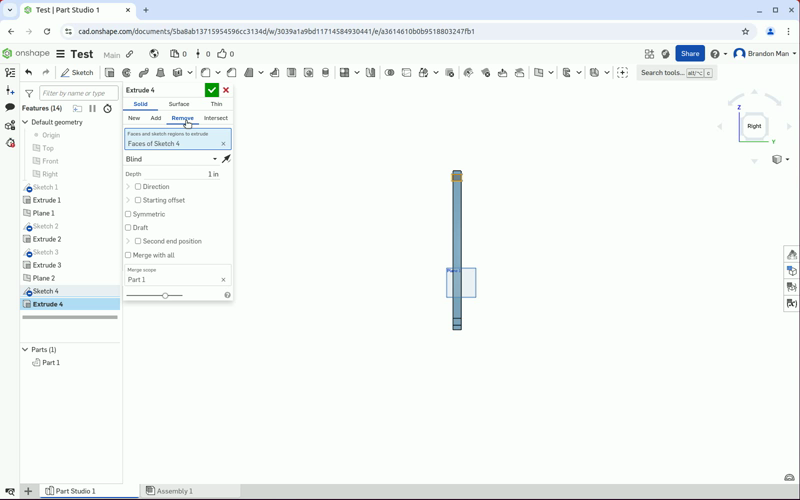
key(tab, 4)
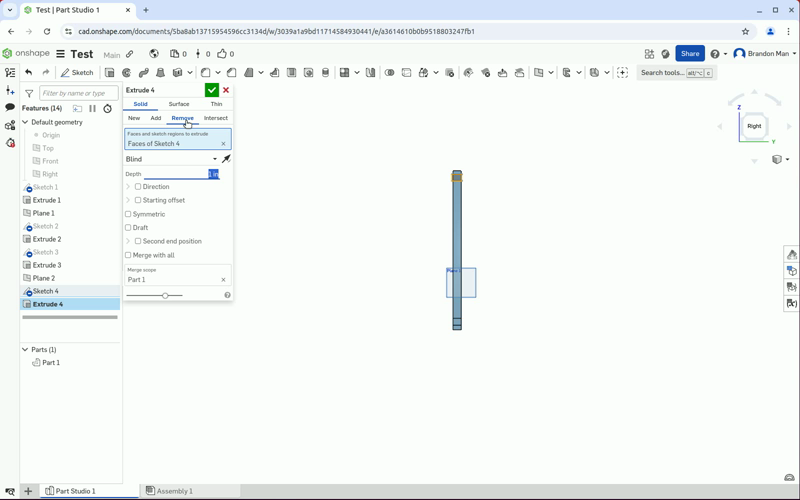
text(1.204)
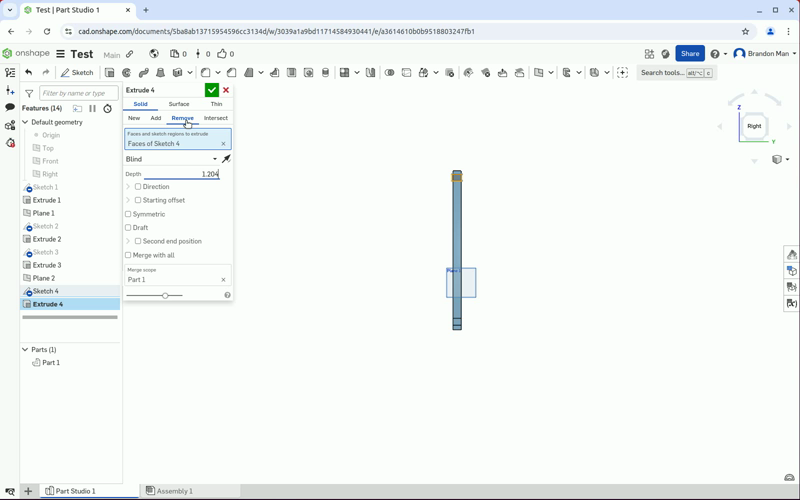
key(tab, 6)
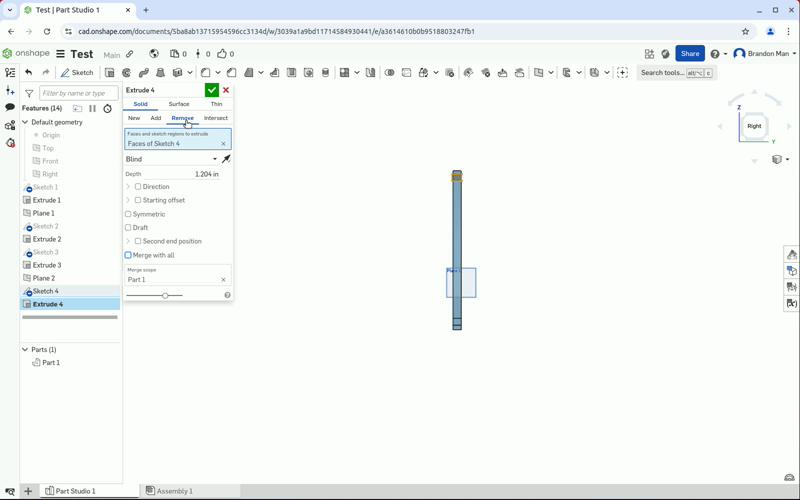
key(space)
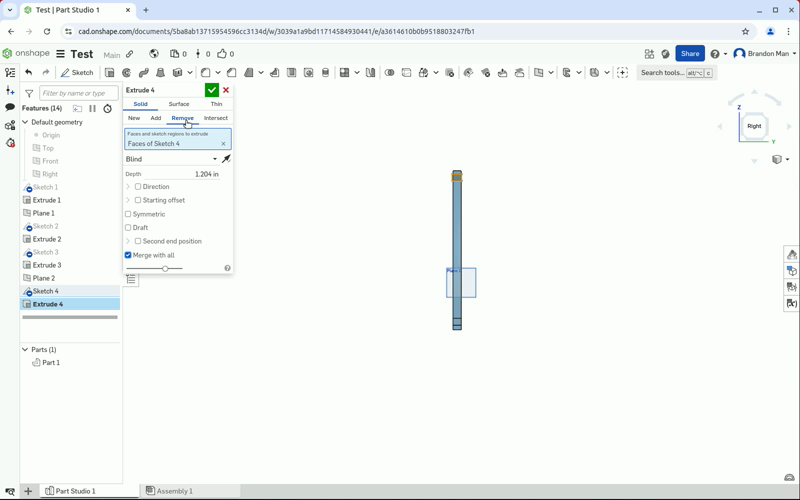
key(enter)
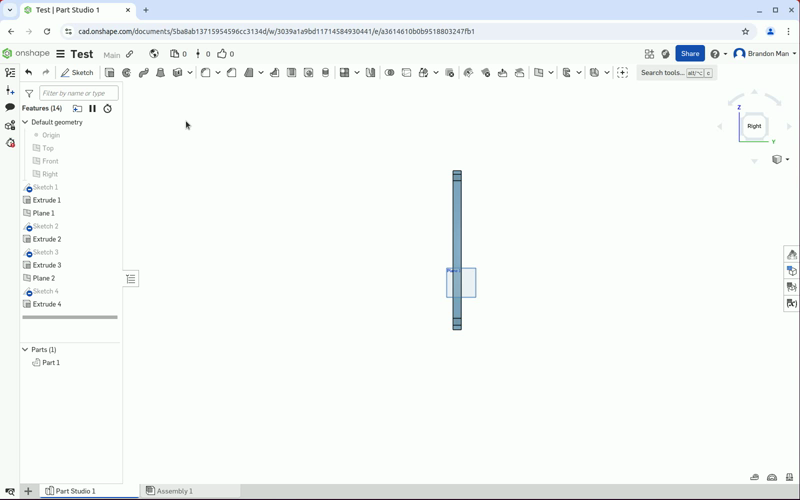
key(shift+h)
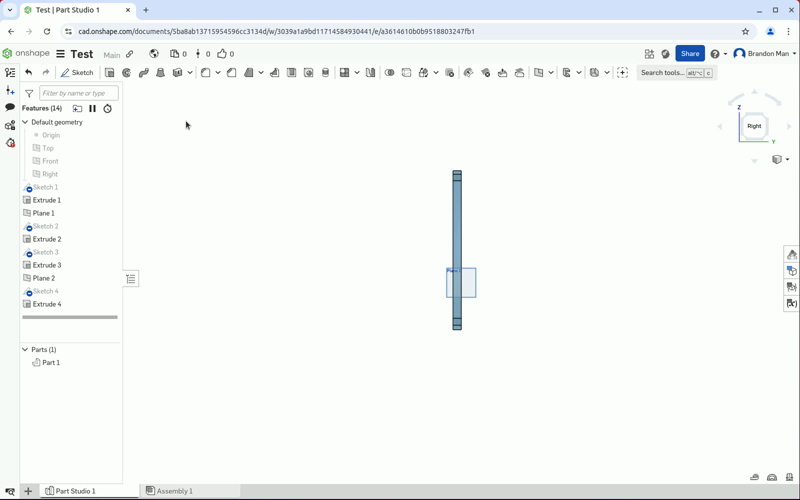
key(shift+h)
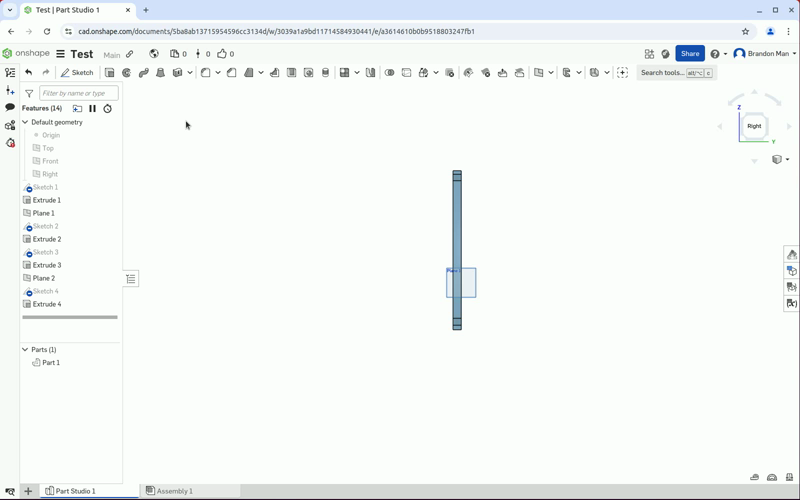
mouse_move(73, 189)
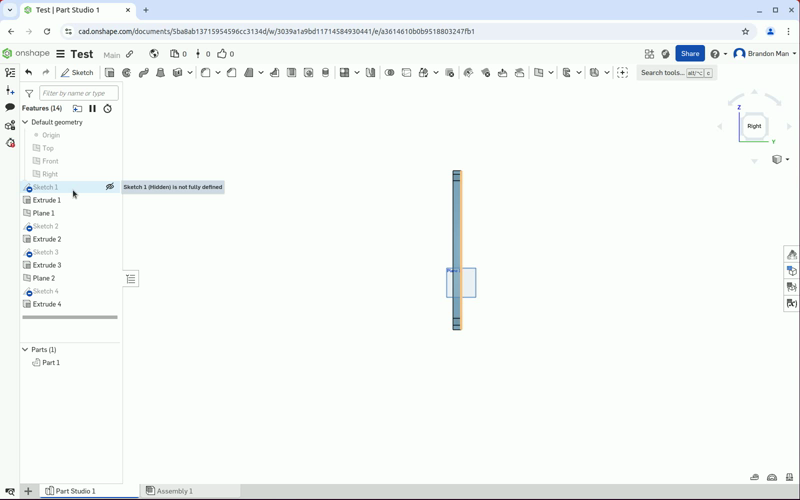
click(73, 189)
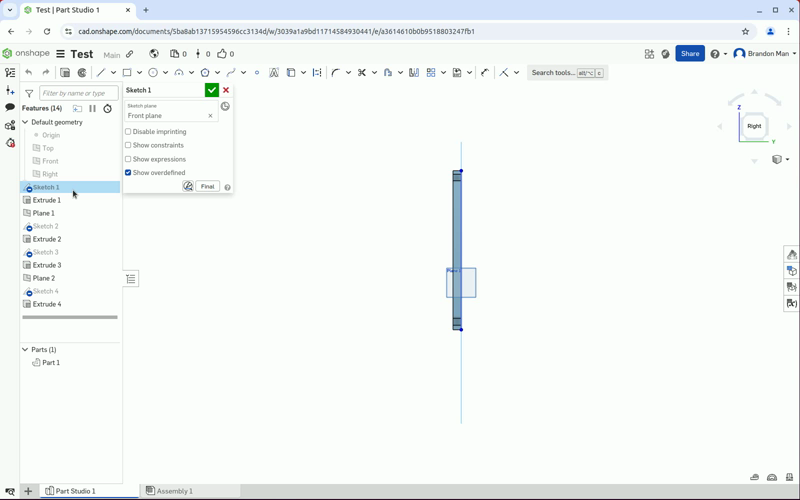
mouse_move(229, 92)
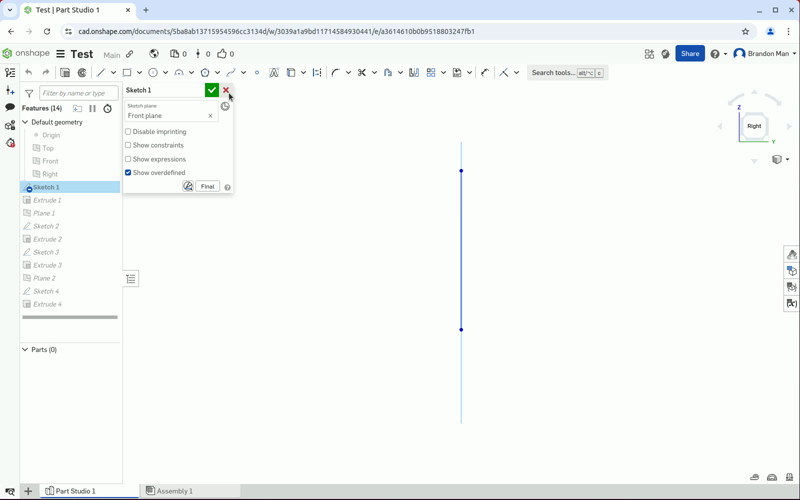
click(229, 92)
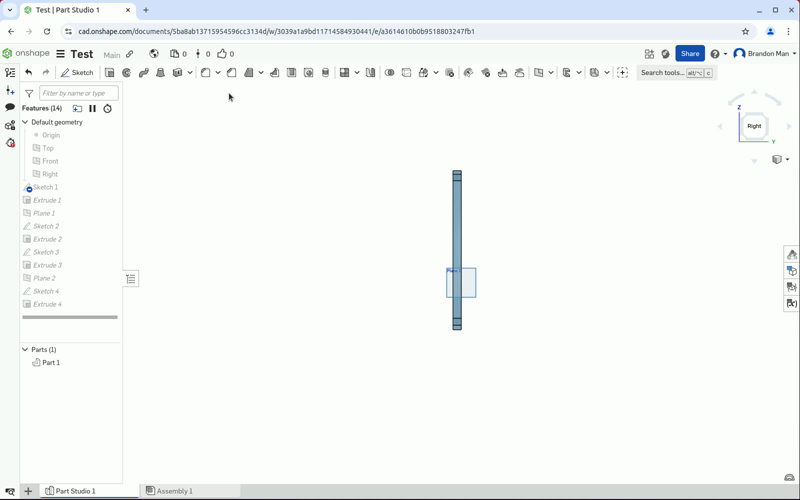
key(shift+s)
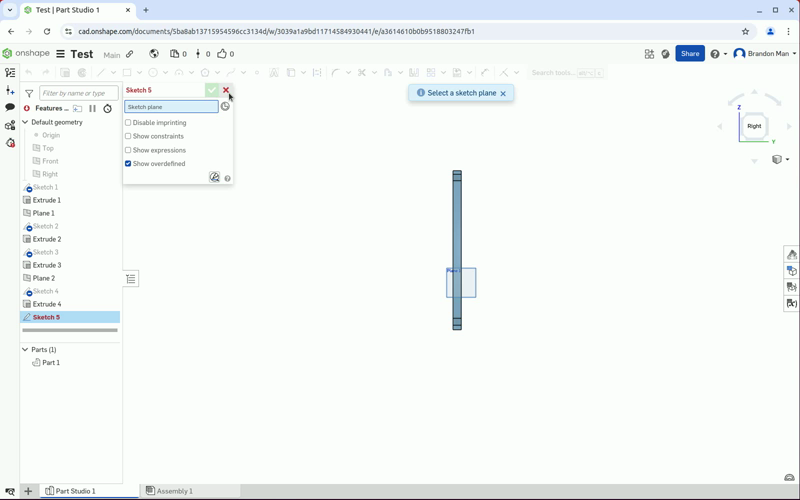
mouse_move(73, 280)
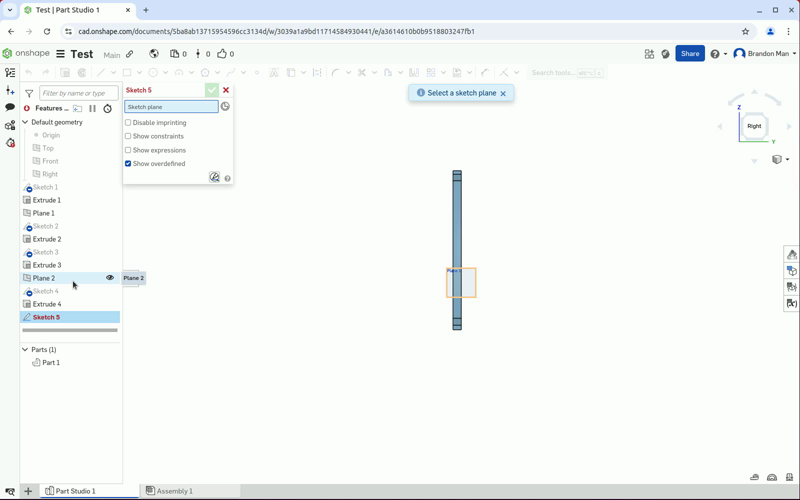
click(73, 280)
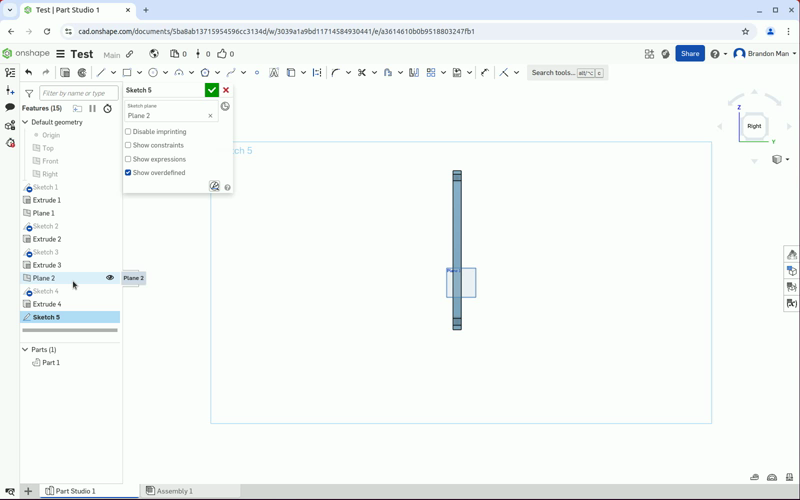
mouse_move(73, 352)
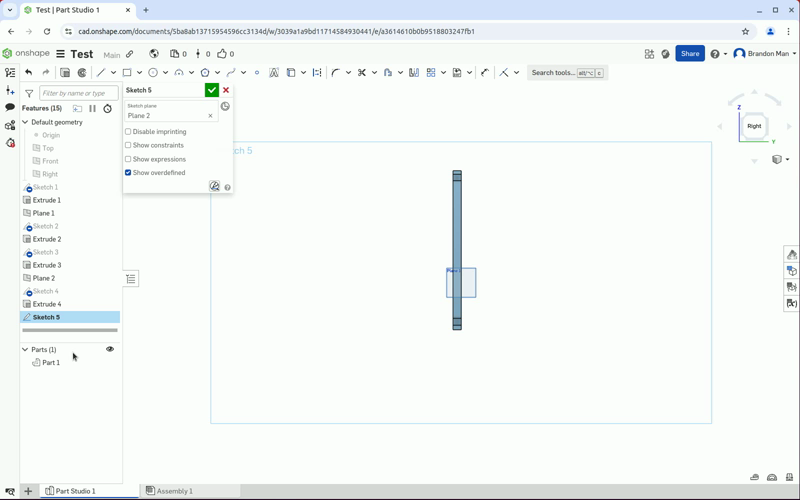
key(y)
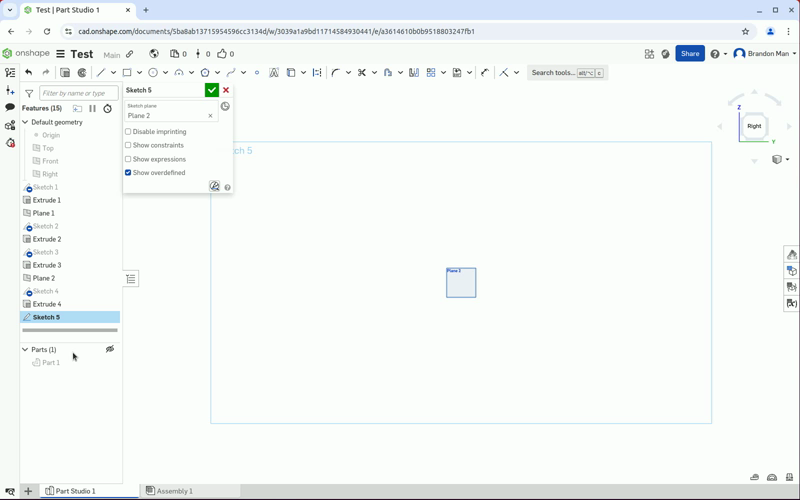
key(l)
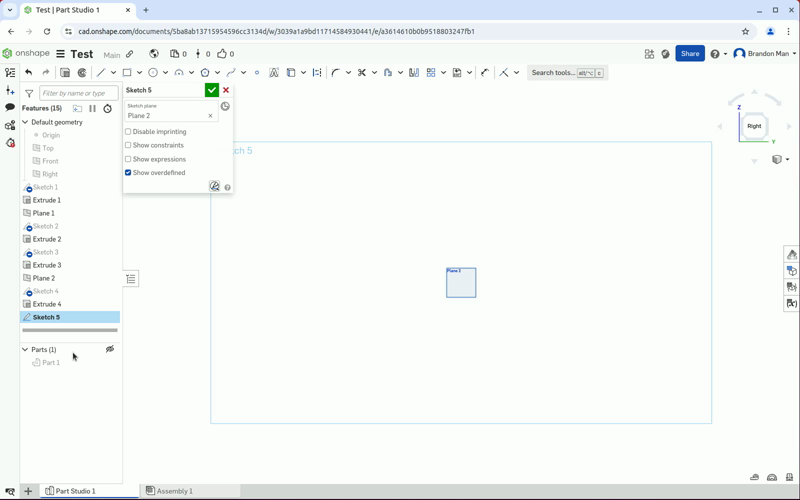
key_down(shift)
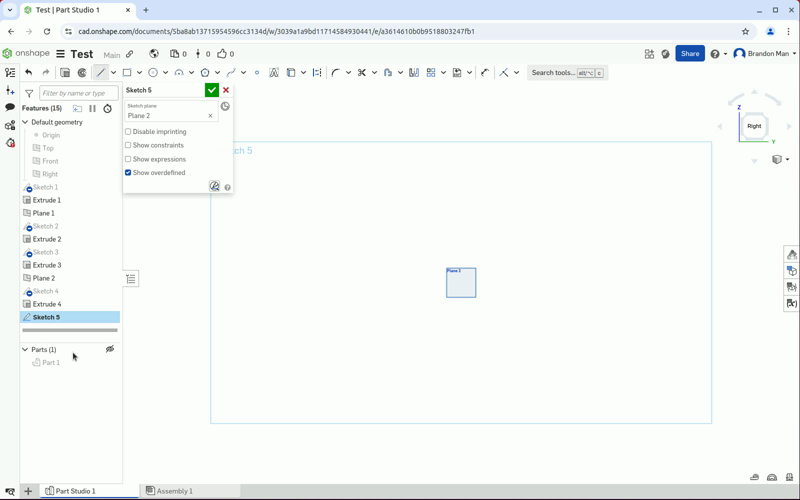
mouse_move(452, 326)
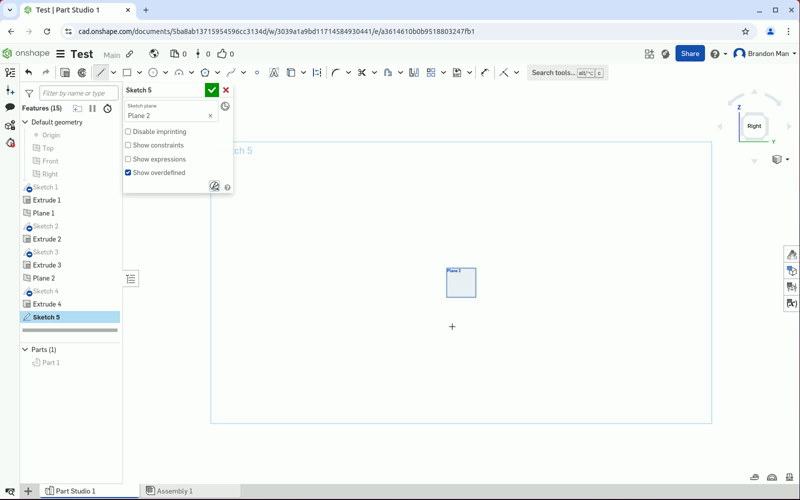
click(452, 326)
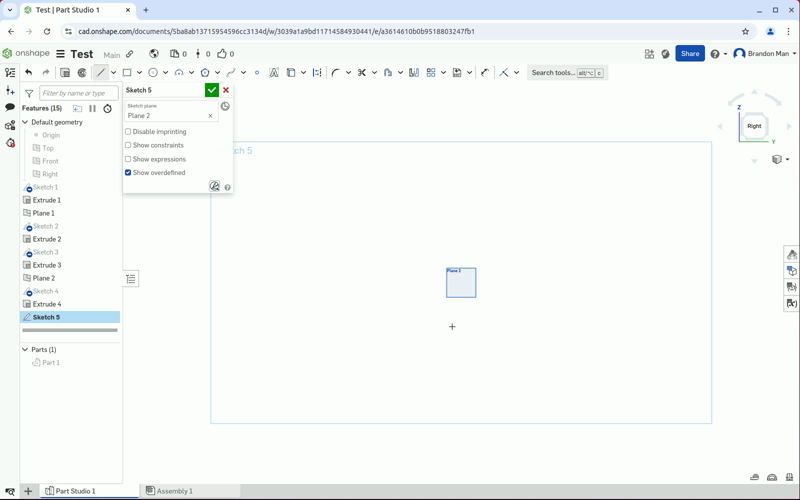
key_up(shift)
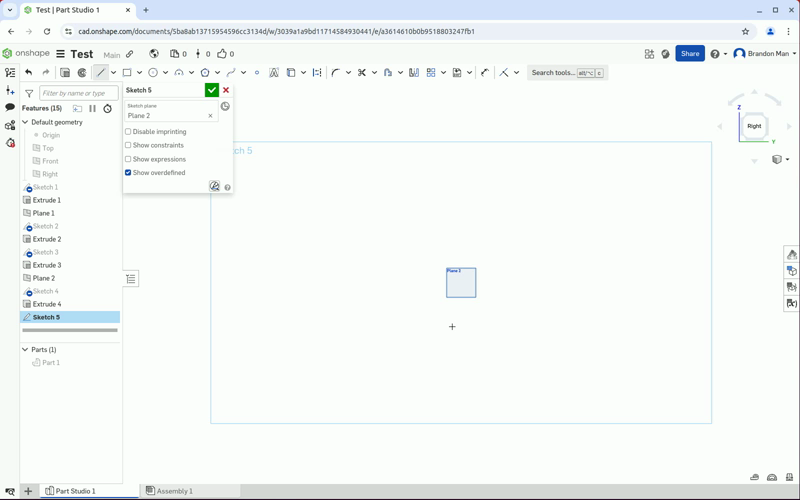
key_down(shift)
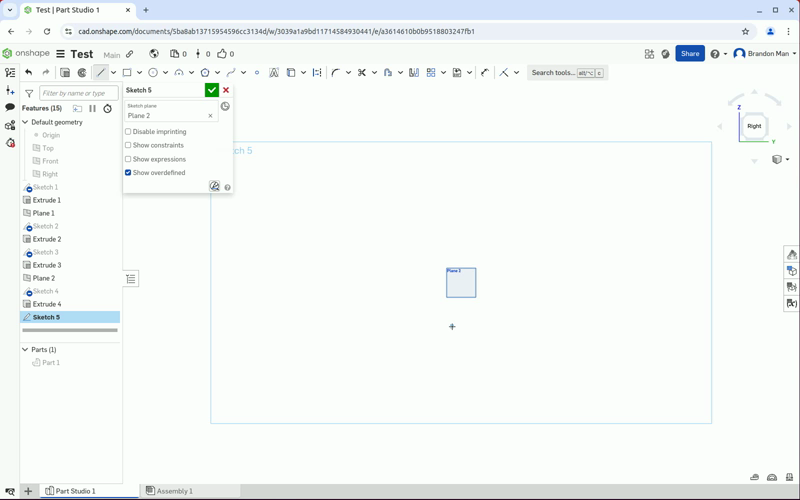
mouse_move(482, 326)
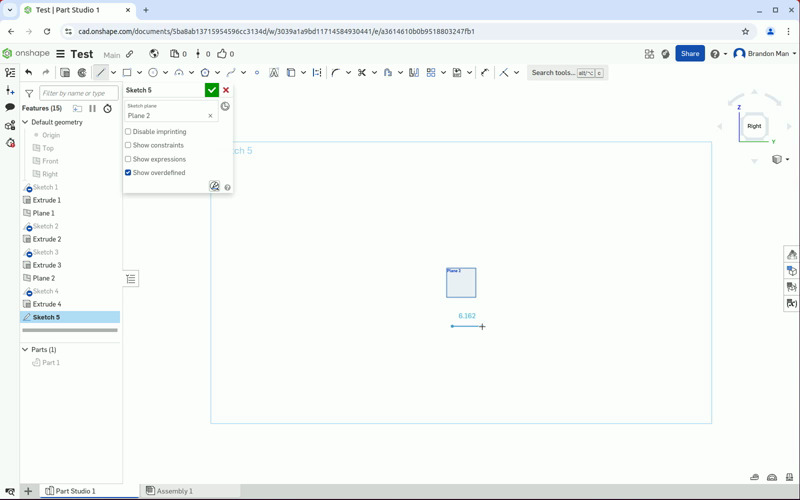
mouse_move(461, 326)
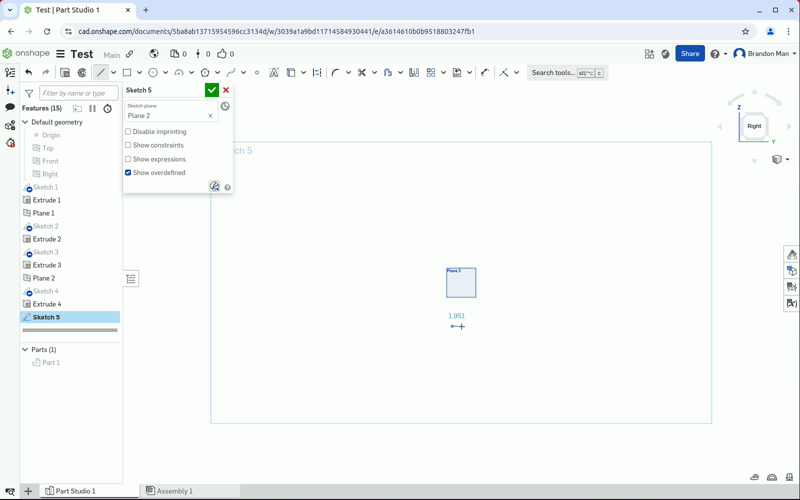
click(461, 326)
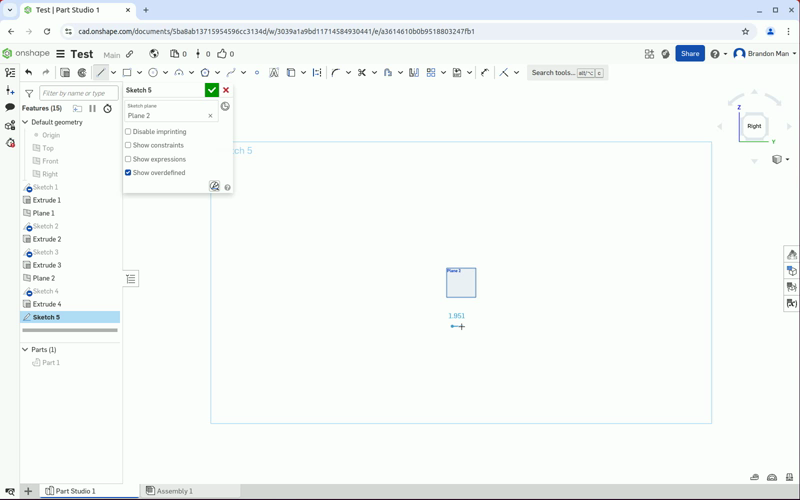
key_up(shift)
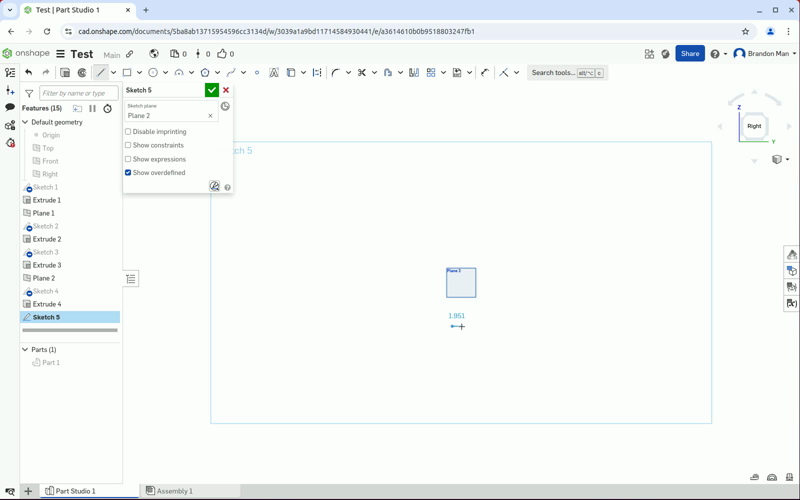
key_down(shift)
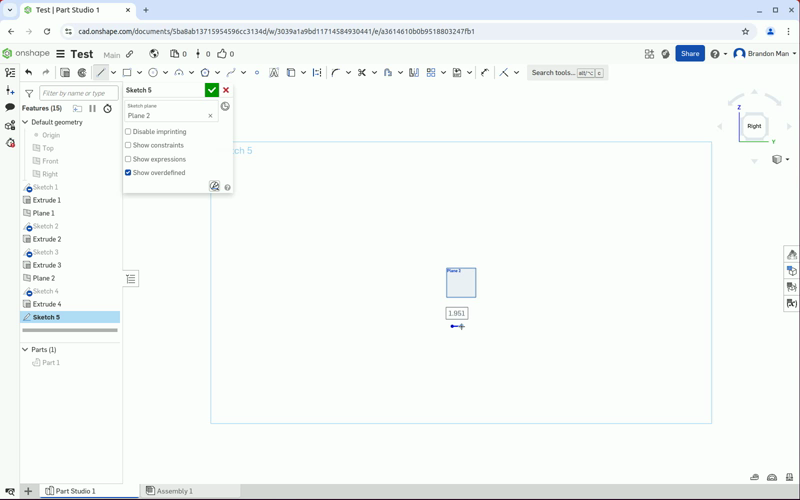
mouse_move(491, 326)
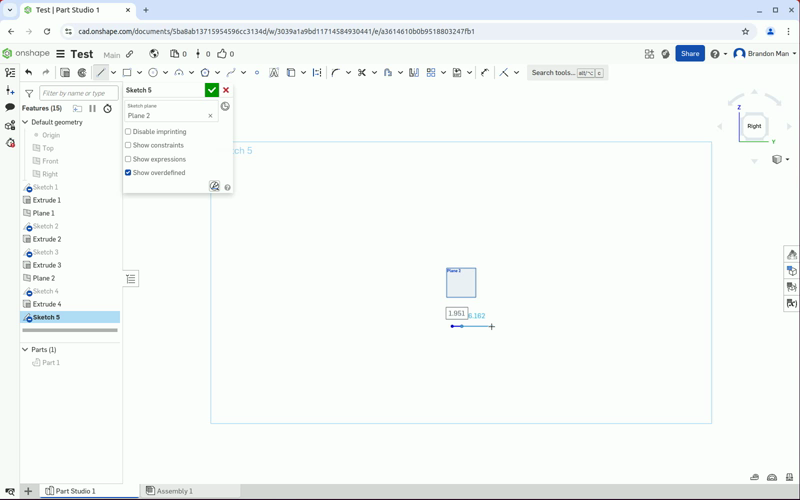
mouse_move(461, 319)
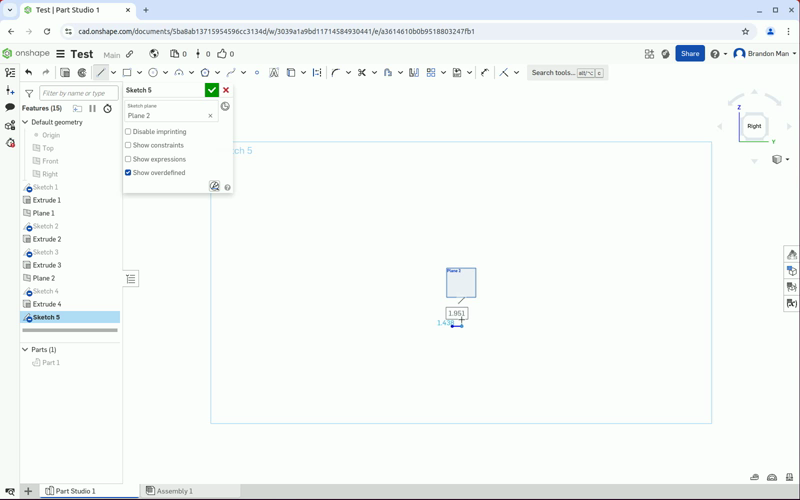
scroll(6)
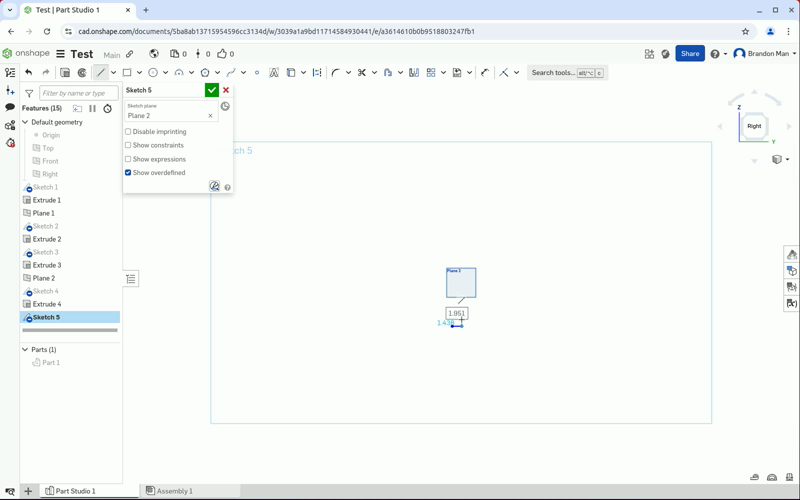
scroll(6)
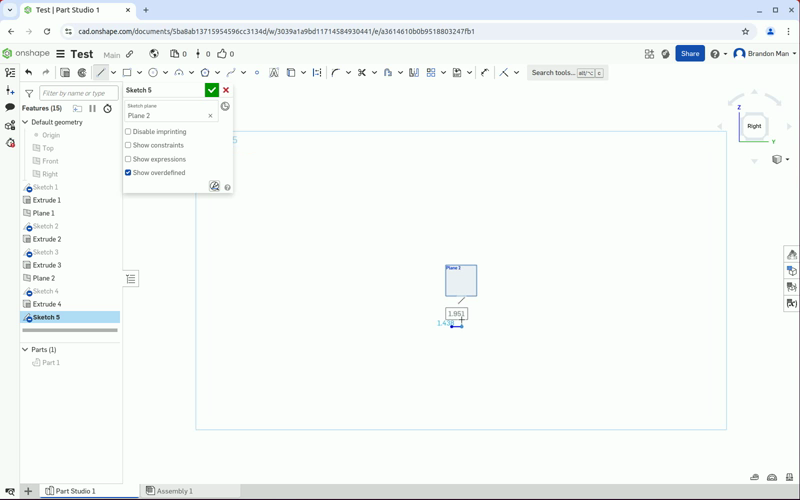
scroll(6)
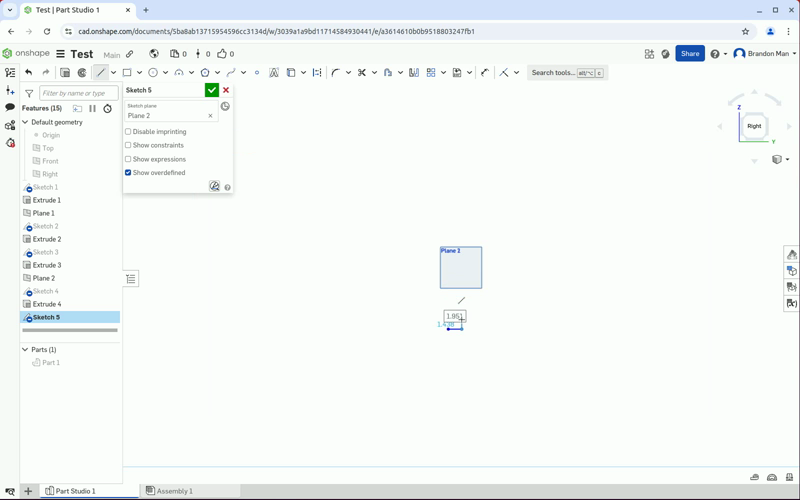
scroll(6)
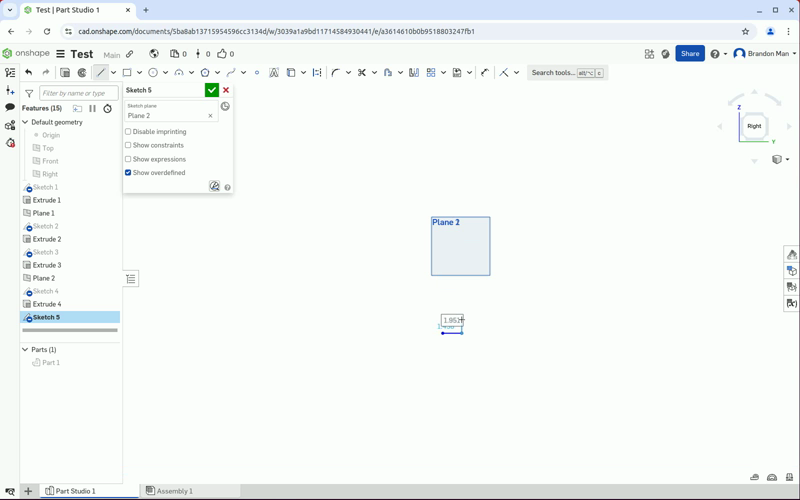
scroll(6)
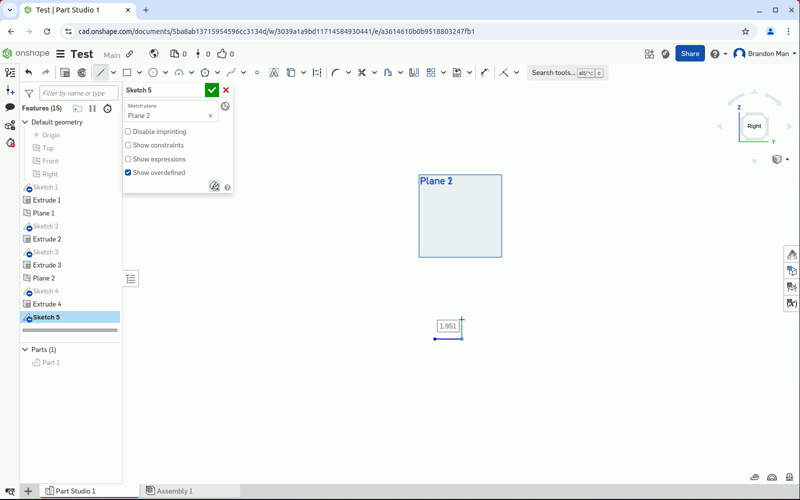
scroll(6)
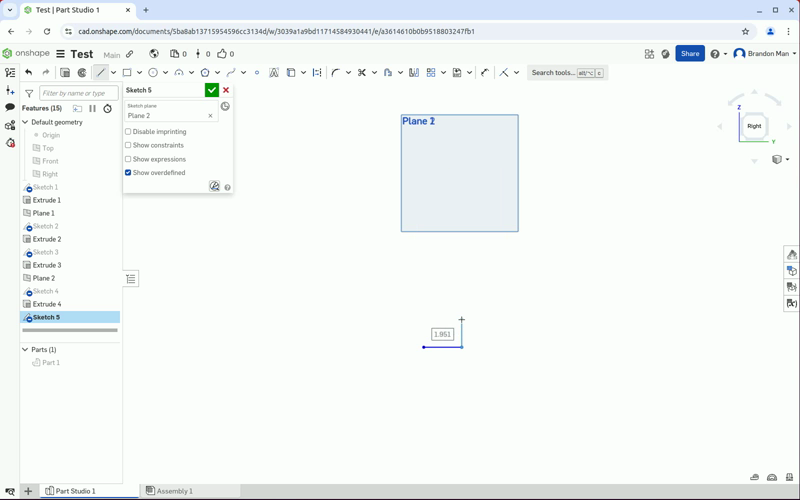
scroll(6)
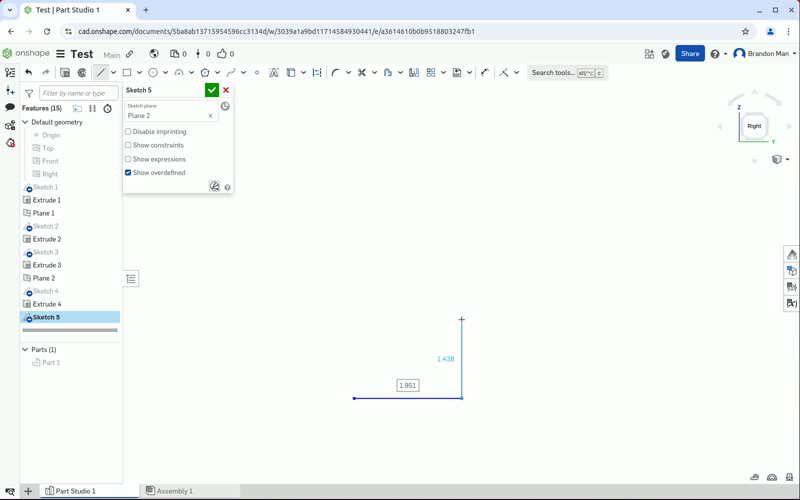
click(461, 319)
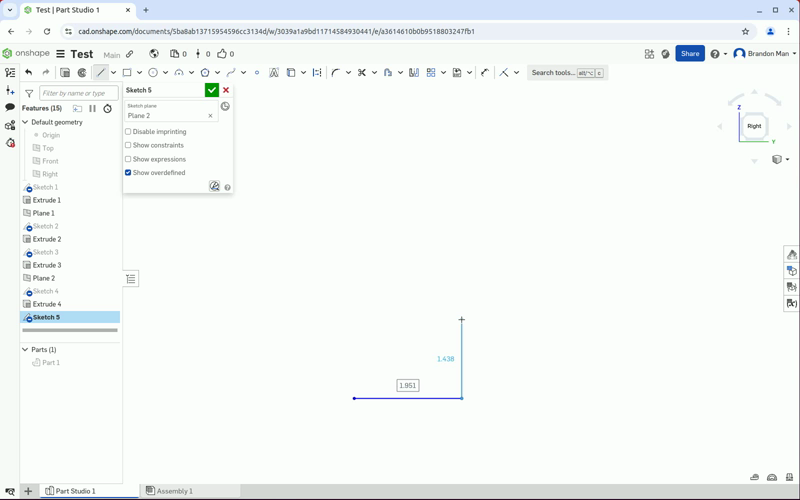
scroll(-6)
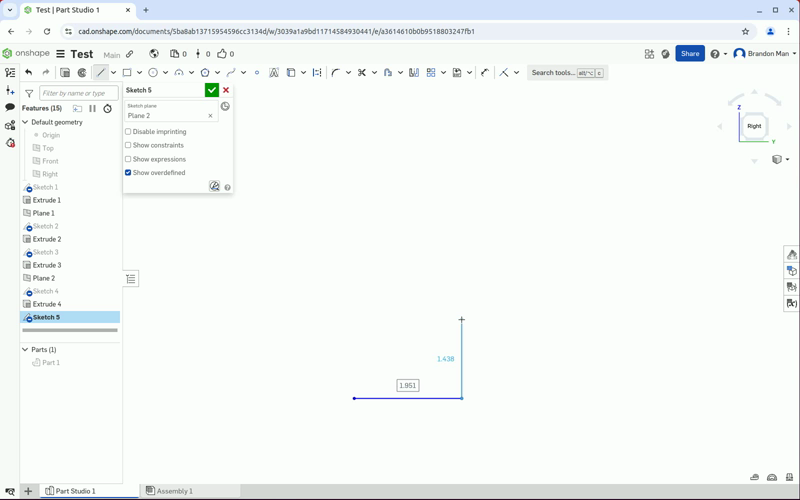
scroll(-6)
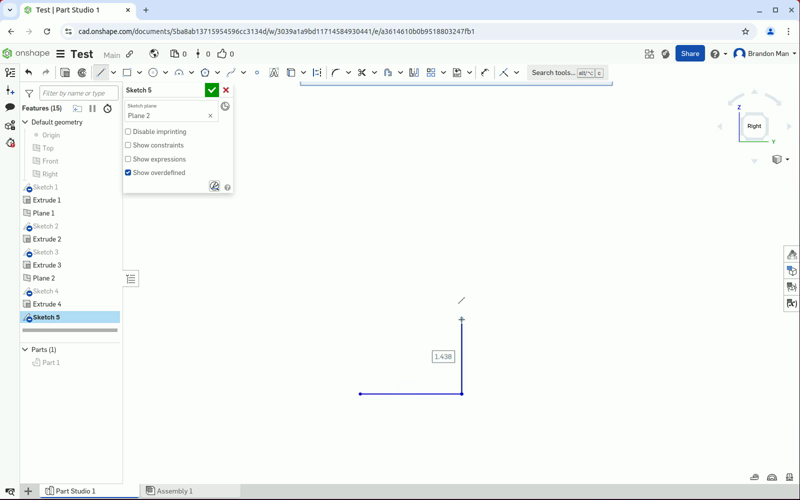
scroll(-6)
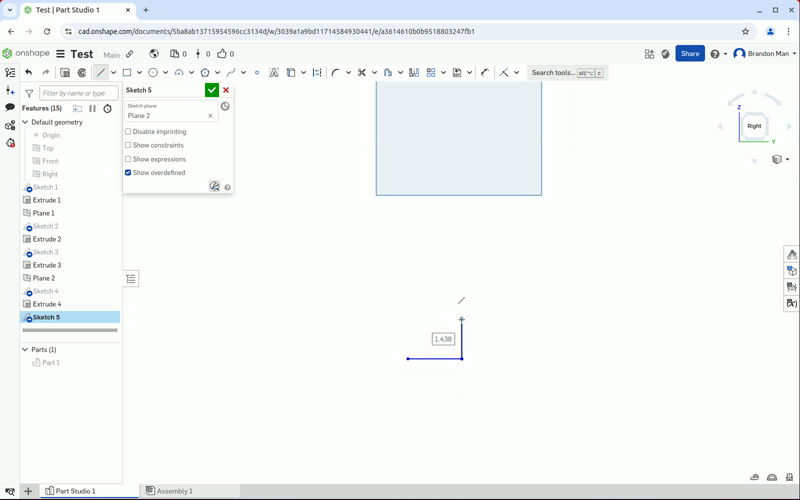
scroll(-6)
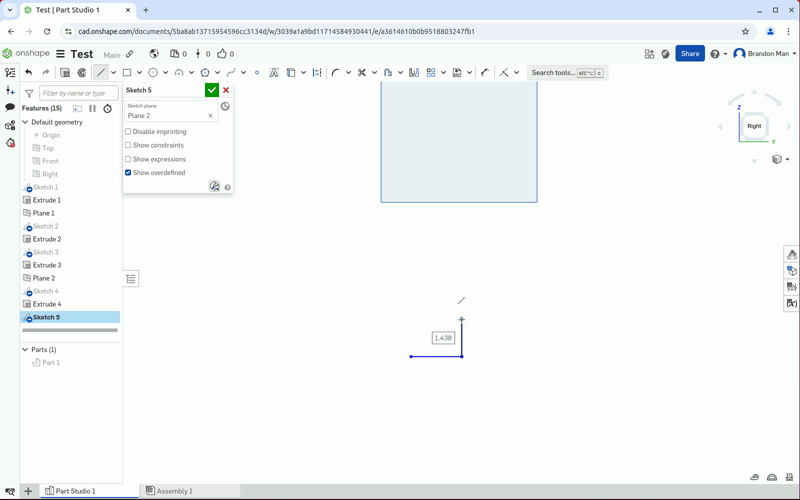
scroll(-6)
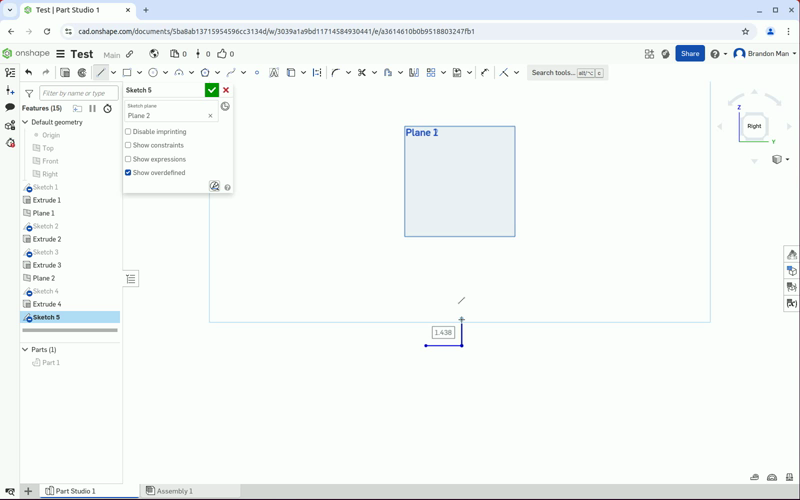
scroll(-6)
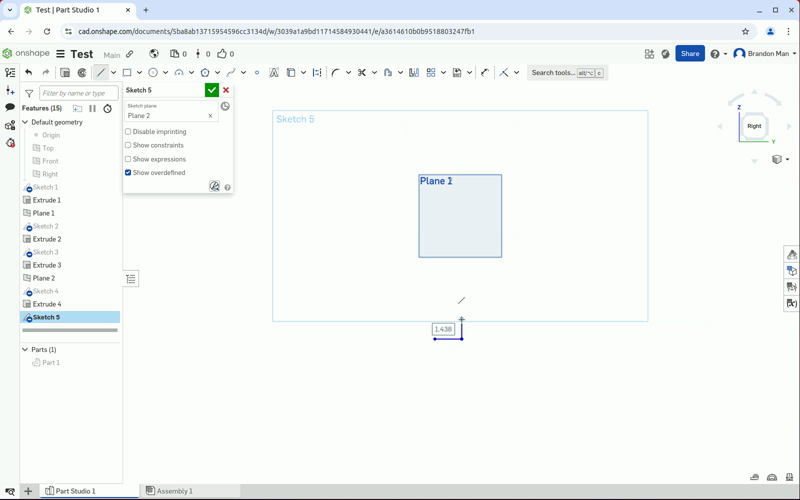
scroll(-6)
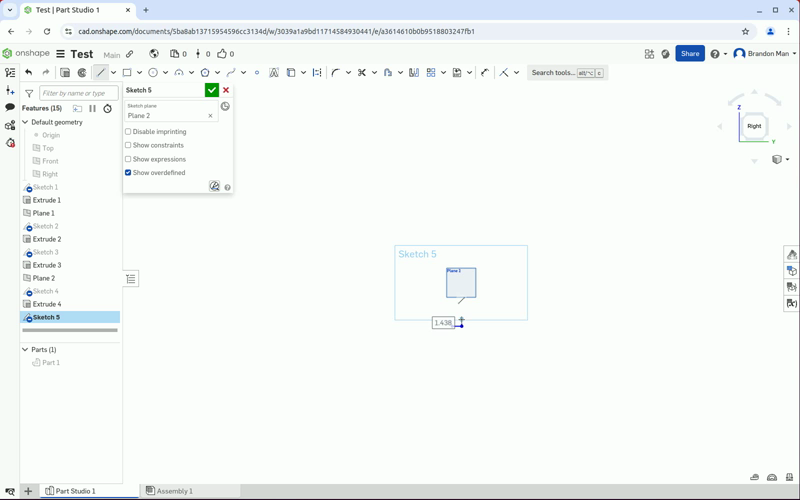
key_up(shift)
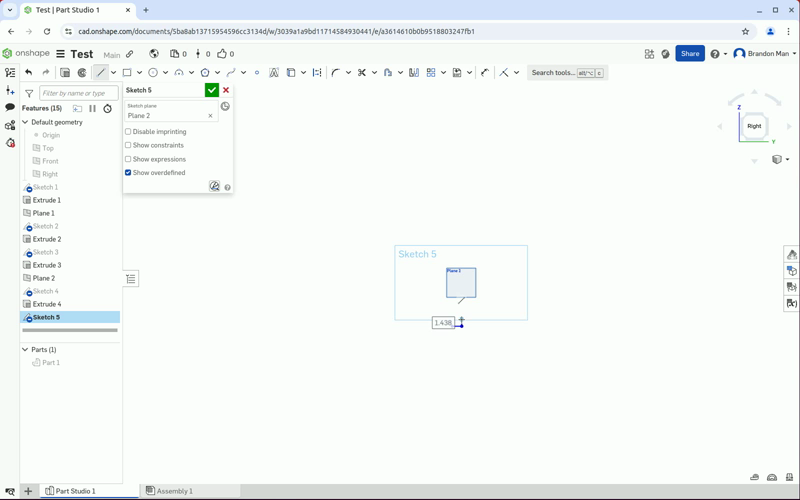
key_down(shift)
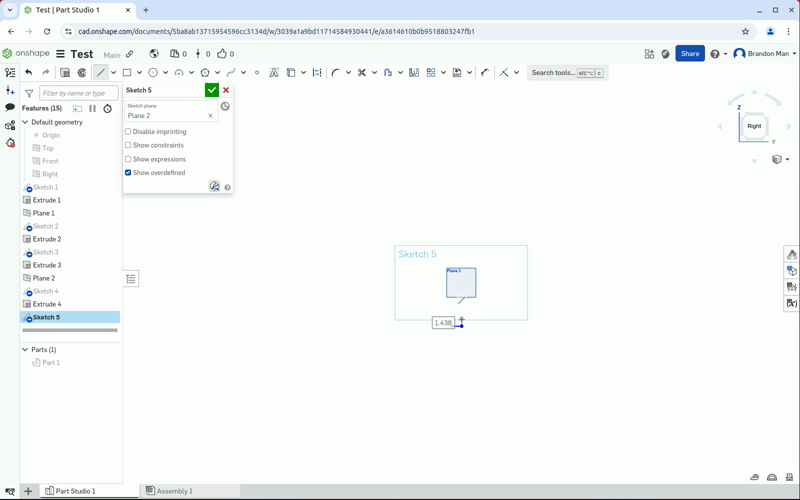
mouse_move(491, 319)
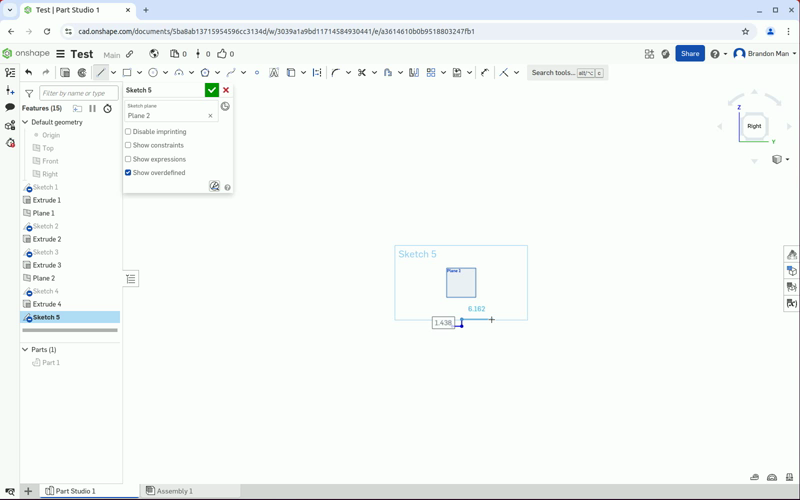
mouse_move(452, 319)
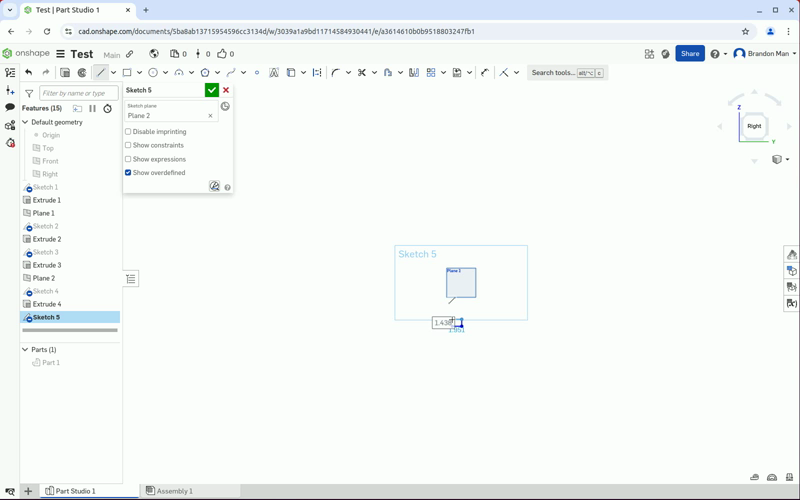
click(452, 319)
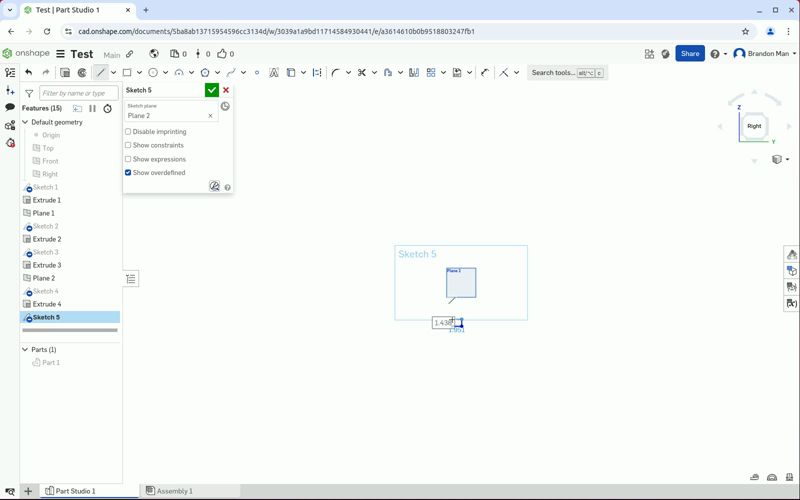
key_up(shift)
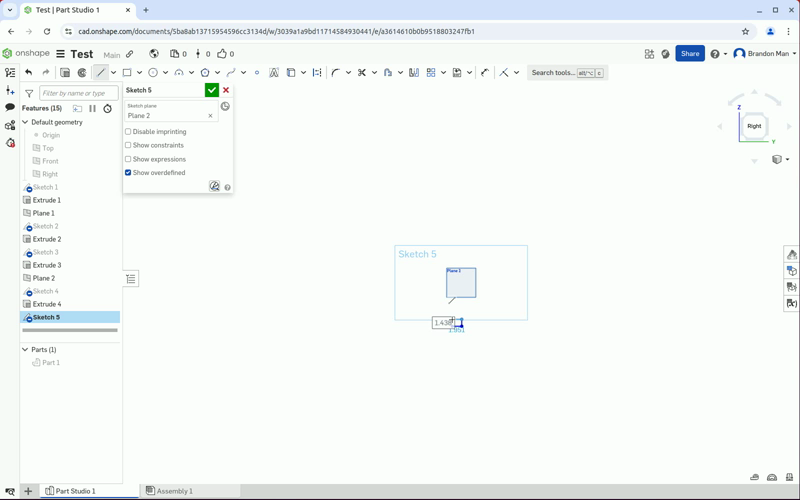
mouse_move(482, 319)
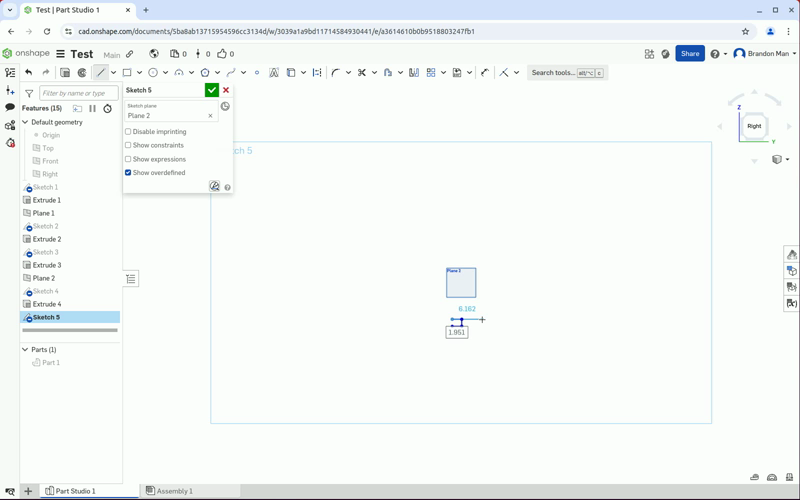
key_down(shift)
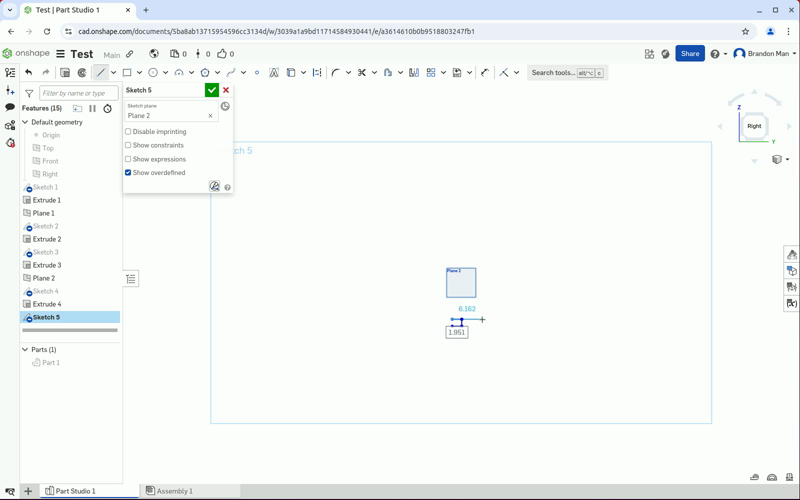
mouse_move(452, 326)
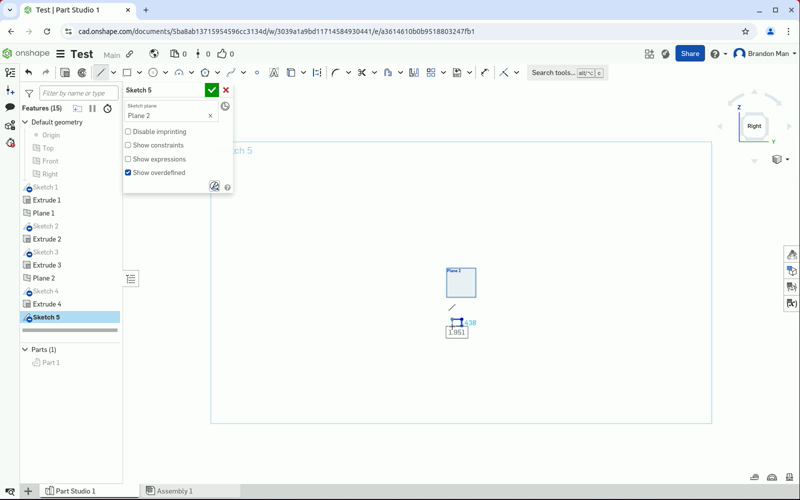
scroll(6)
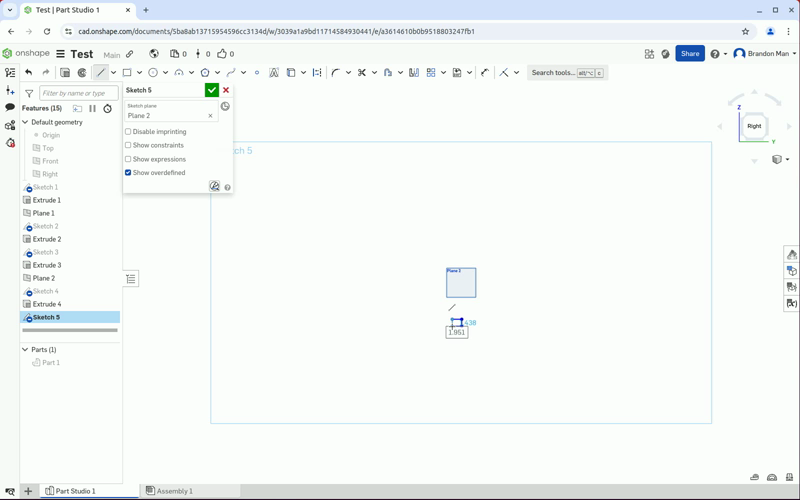
scroll(6)
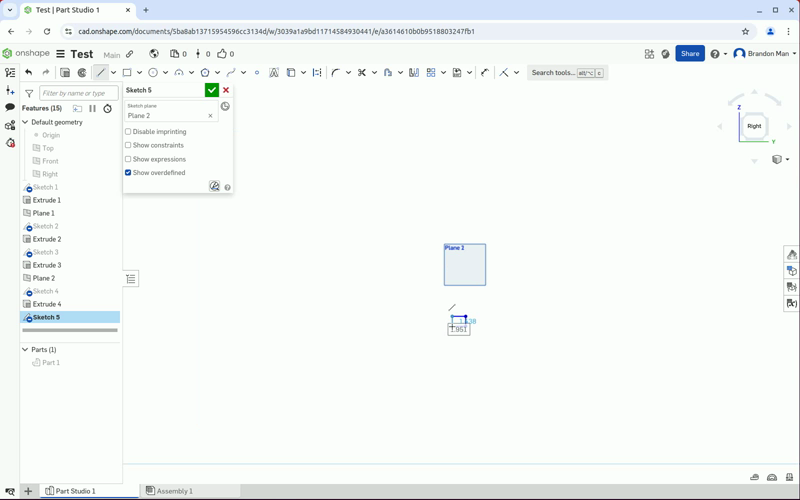
scroll(6)
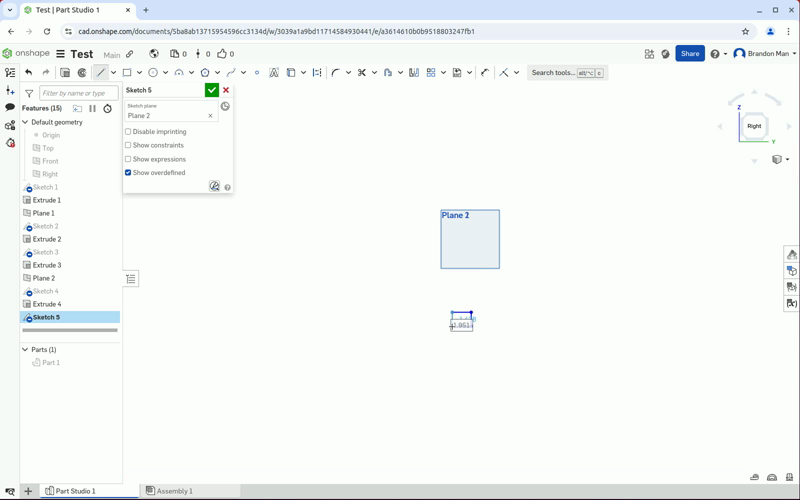
scroll(6)
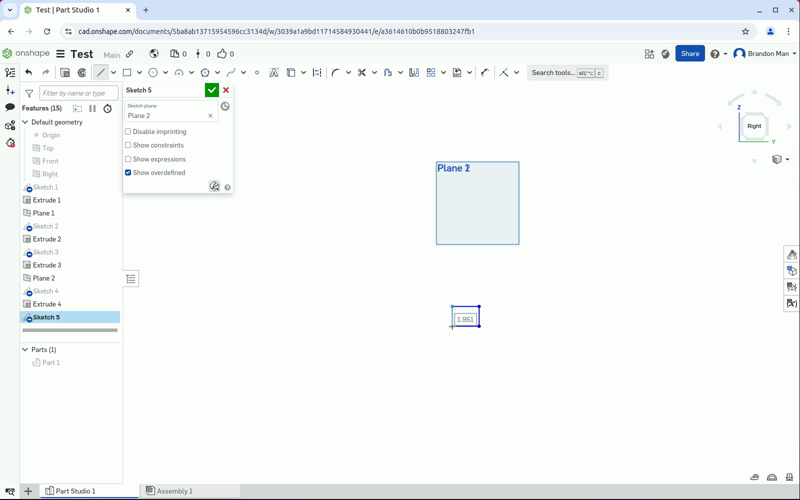
scroll(6)
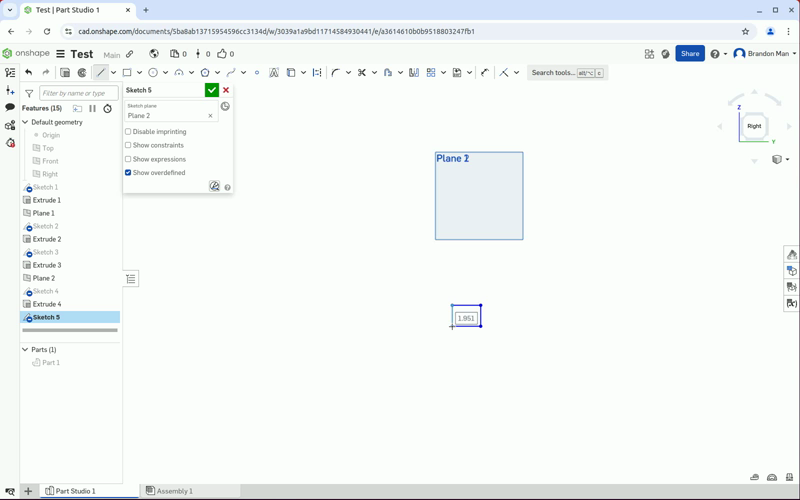
scroll(6)
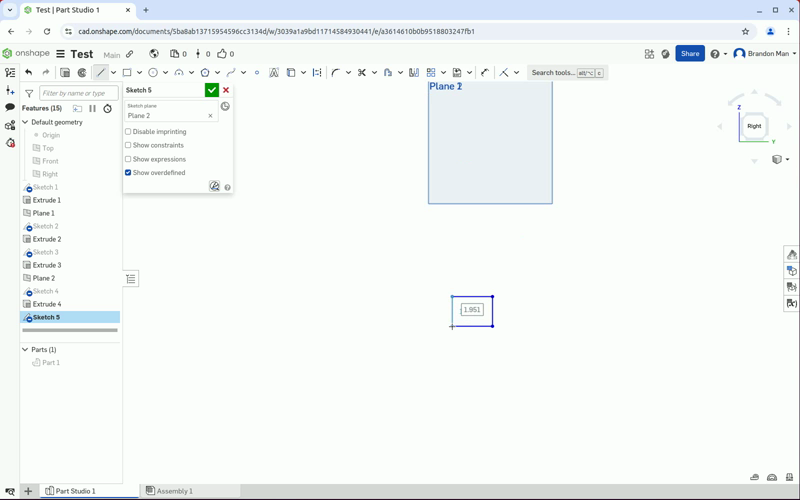
scroll(6)
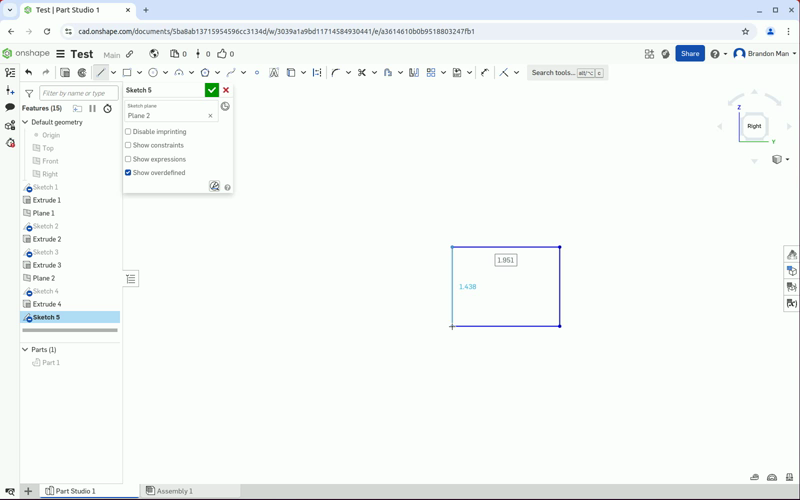
key_up(shift)
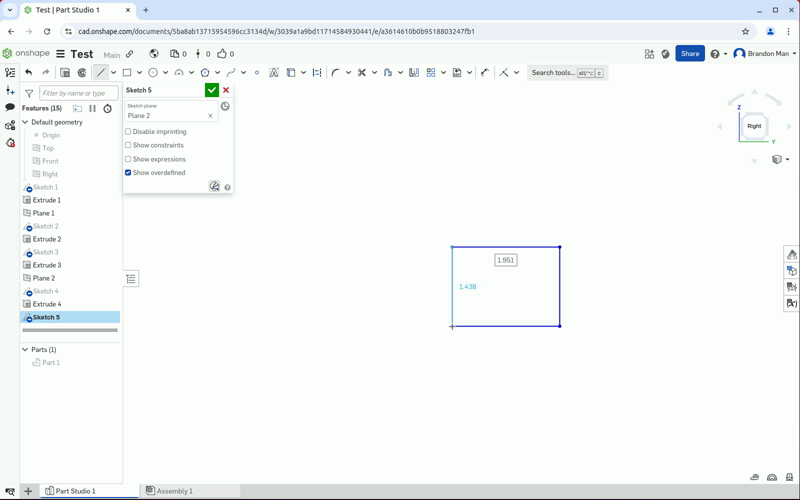
click(452, 326)
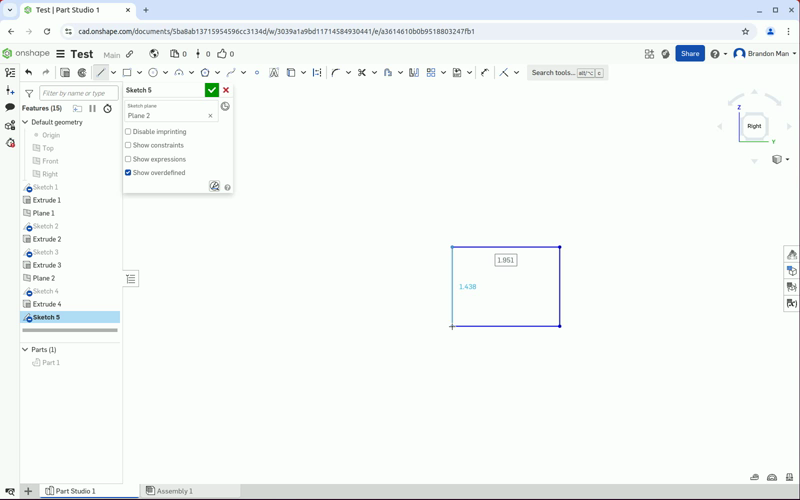
scroll(-6)
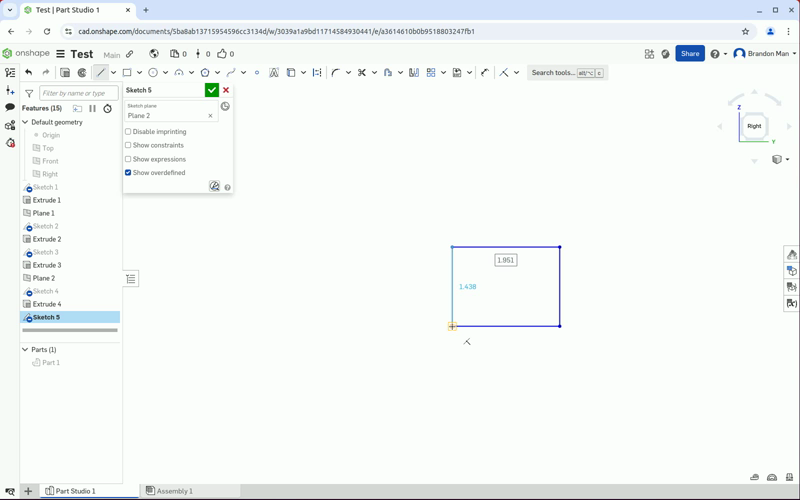
scroll(-6)
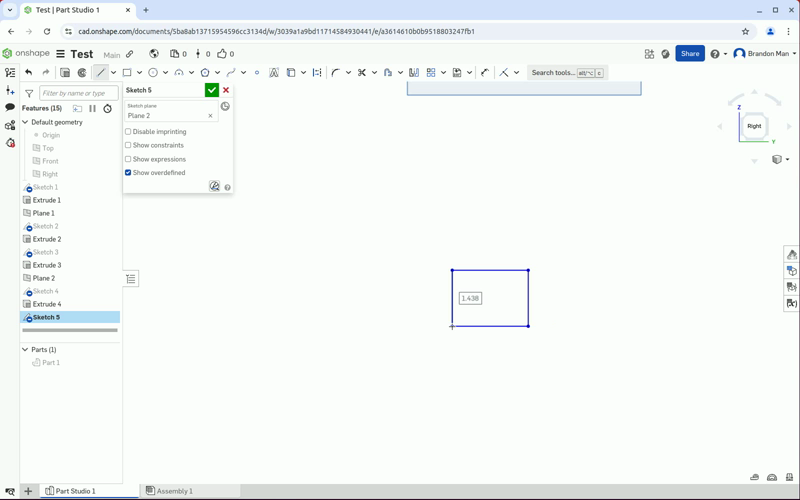
scroll(-6)
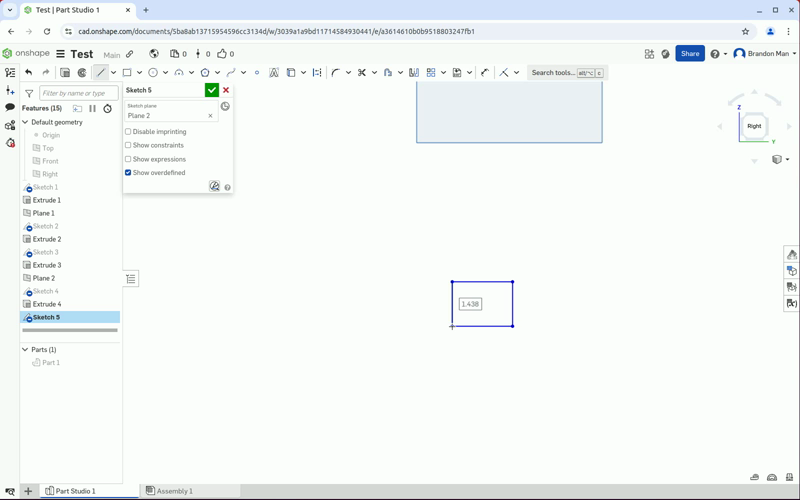
scroll(-6)
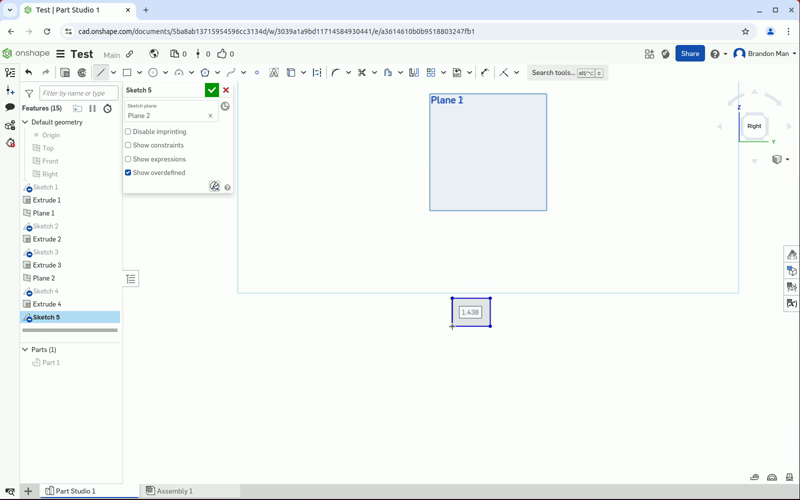
scroll(-6)
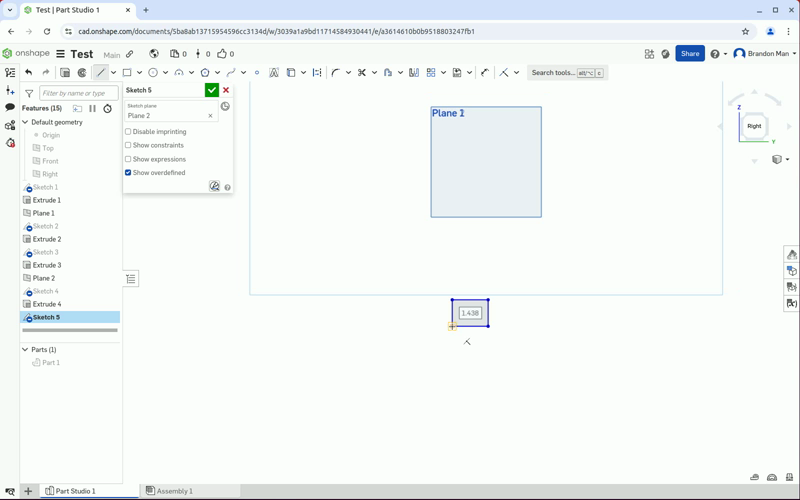
scroll(-6)
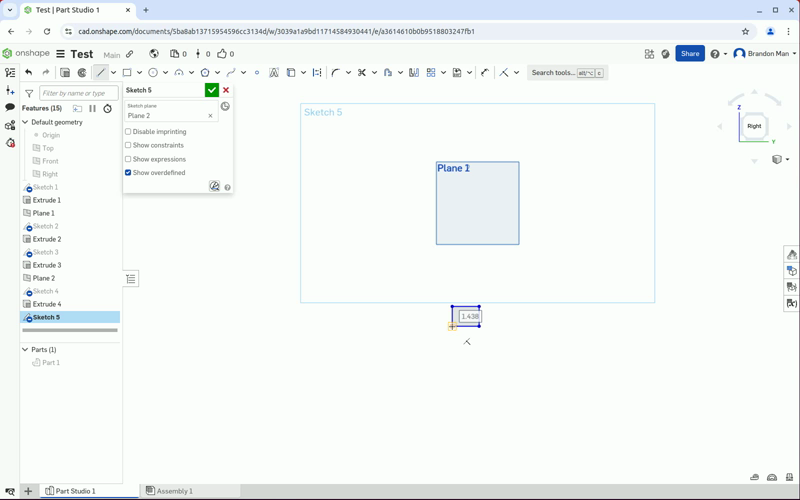
scroll(-6)
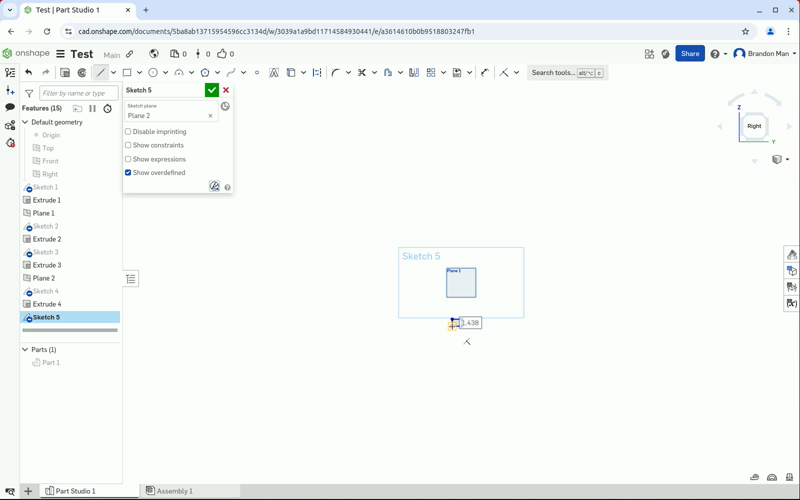
key(esc)
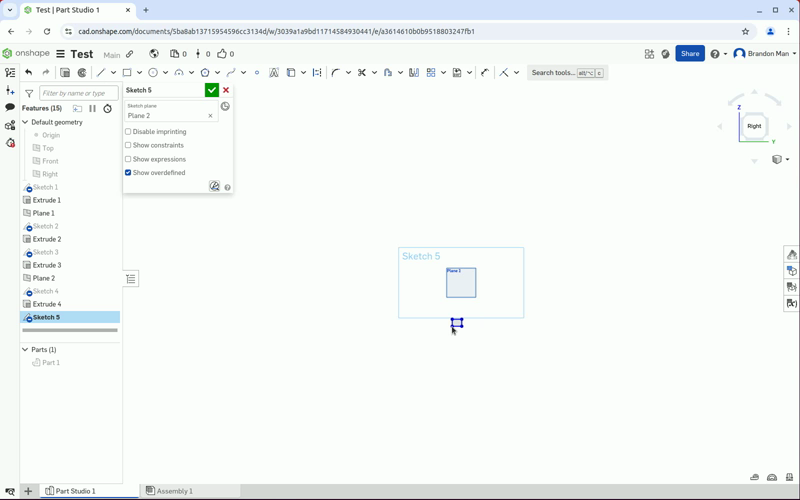
mouse_move(459, 320)
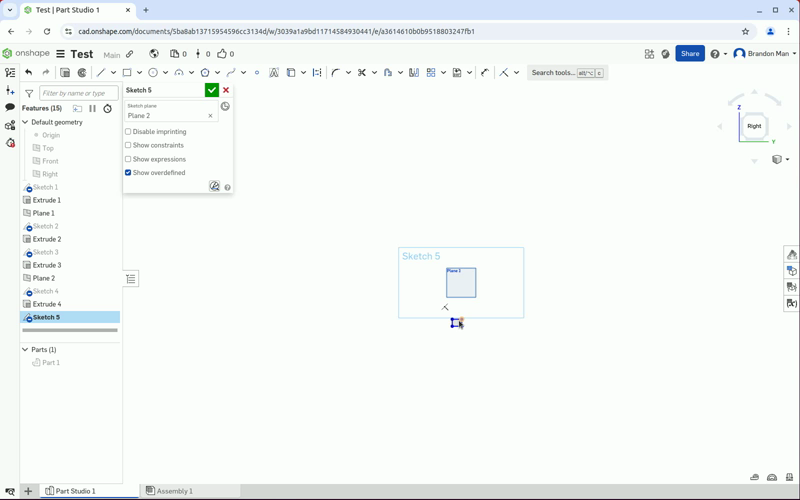
scroll(6)
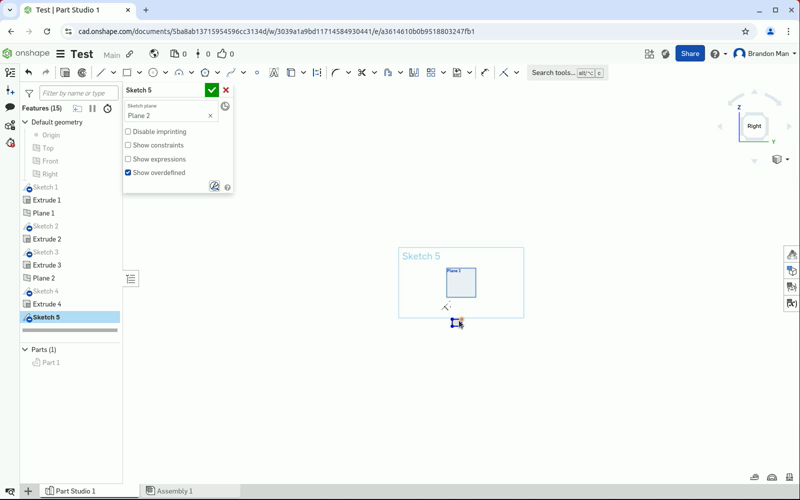
scroll(6)
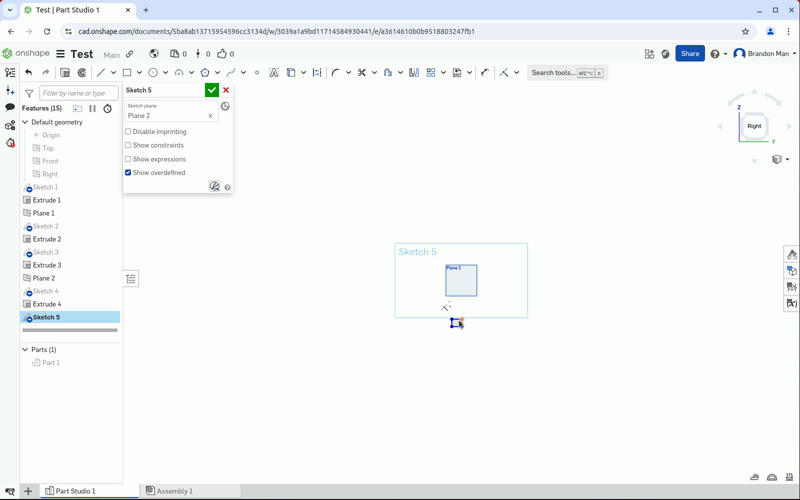
scroll(6)
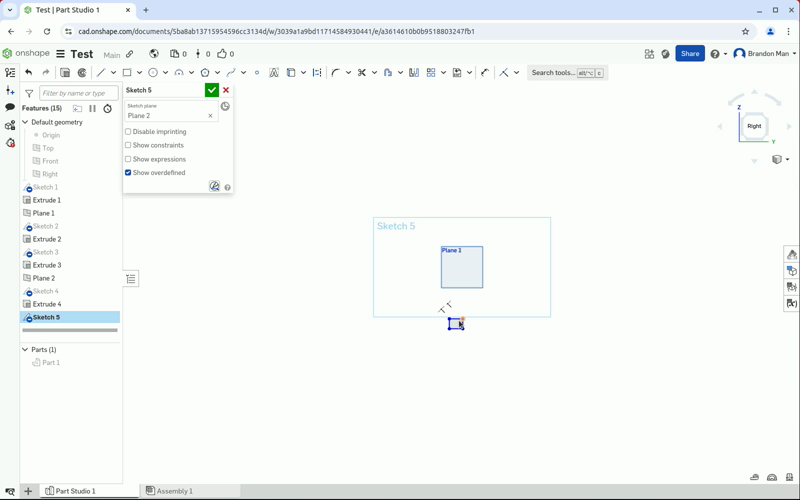
scroll(6)
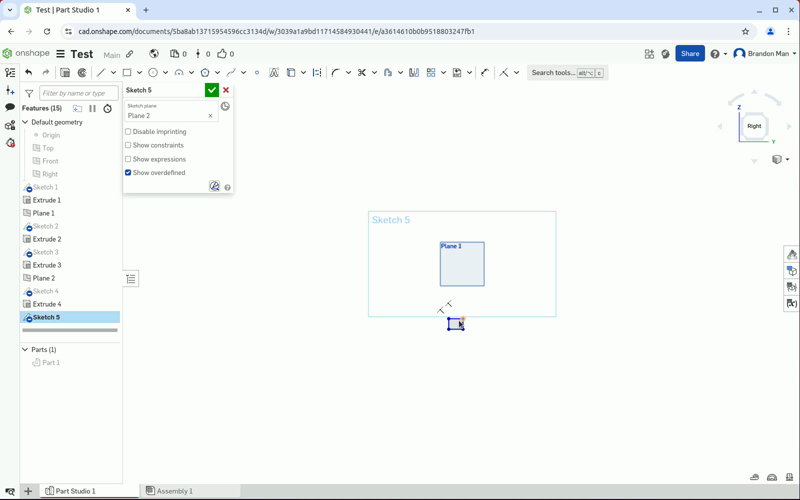
scroll(6)
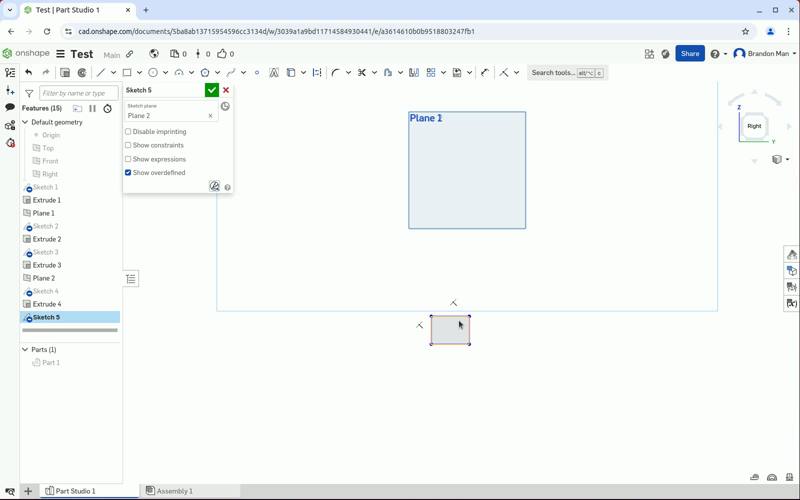
scroll(6)
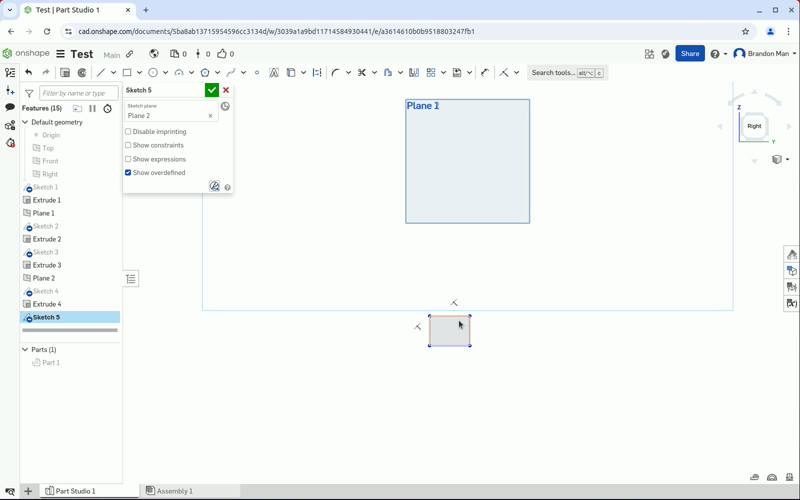
scroll(6)
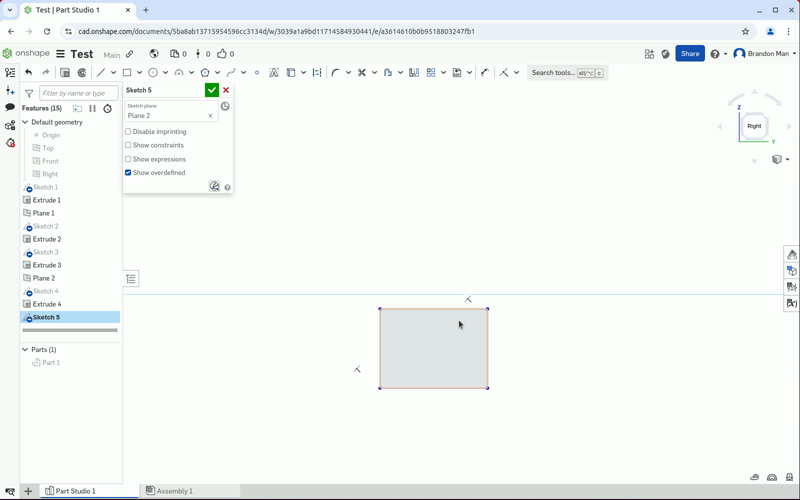
click(459, 320)
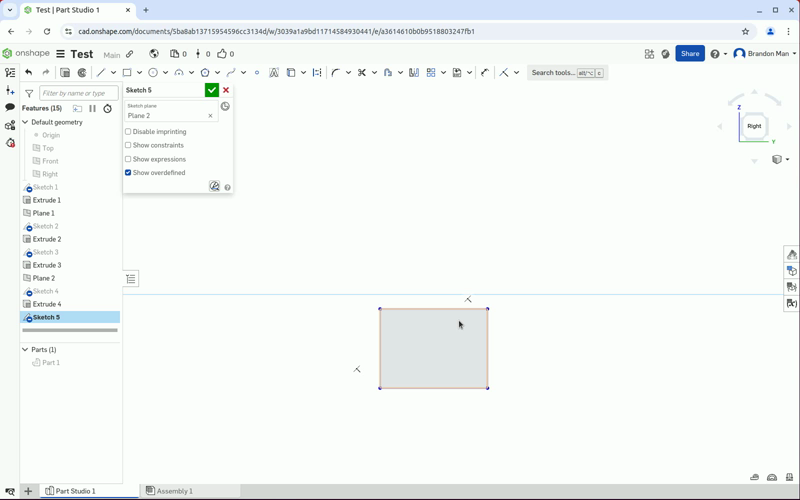
scroll(-6)
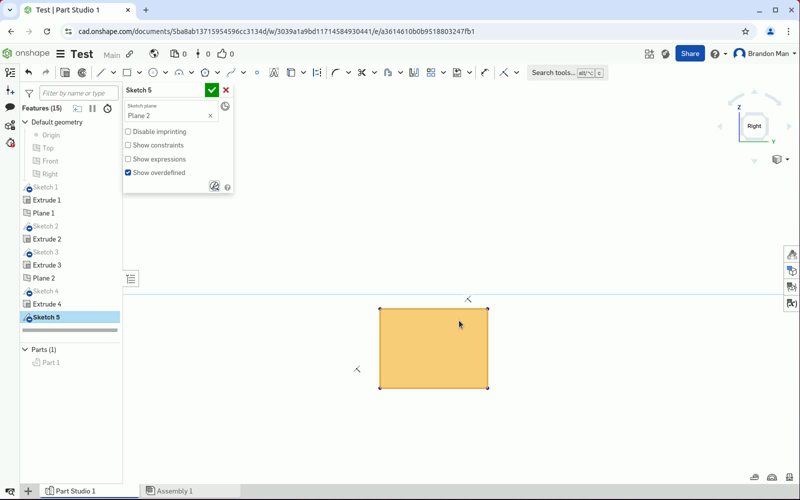
scroll(-6)
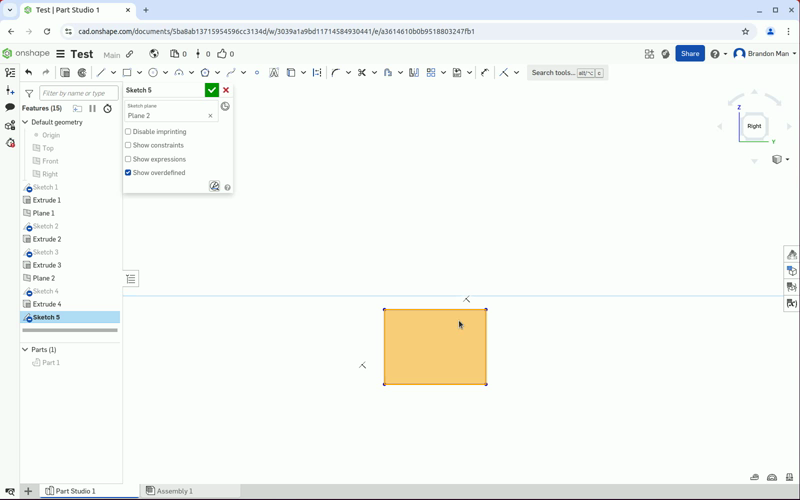
scroll(-6)
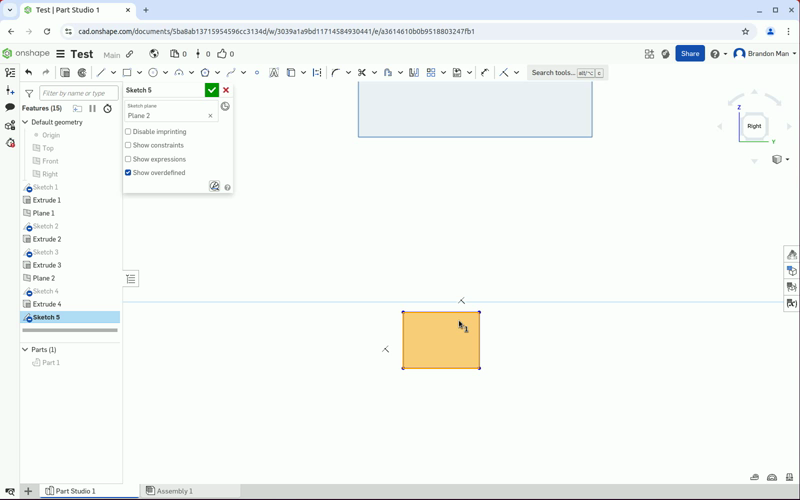
scroll(-6)
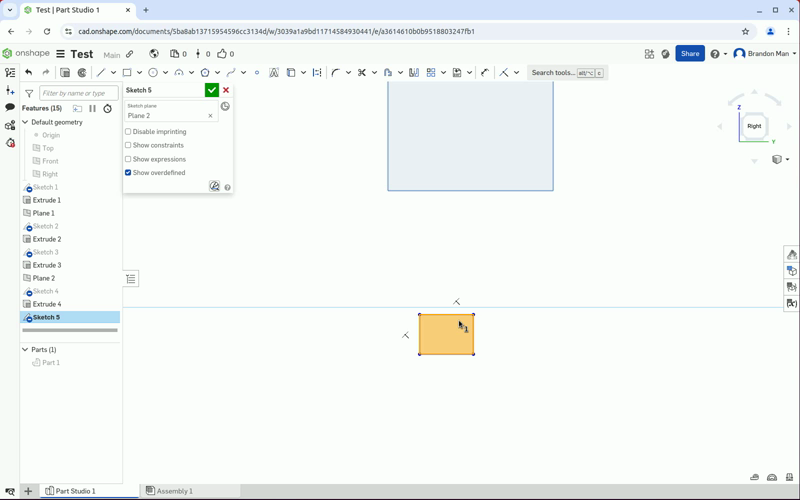
scroll(-6)
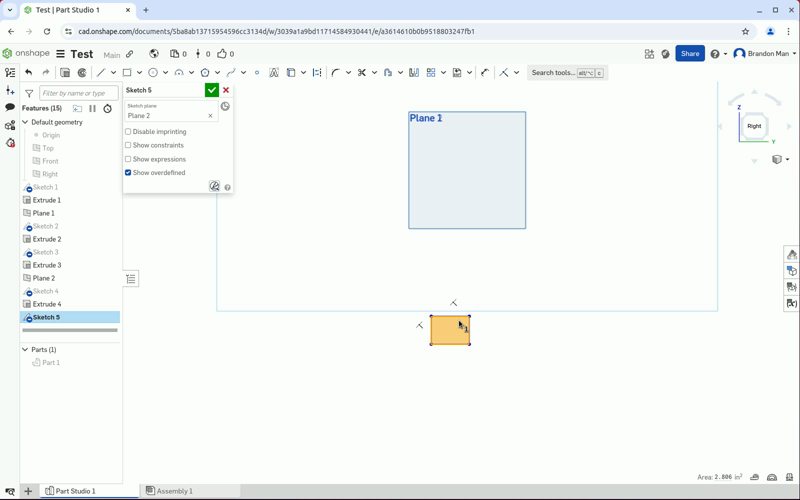
scroll(-6)
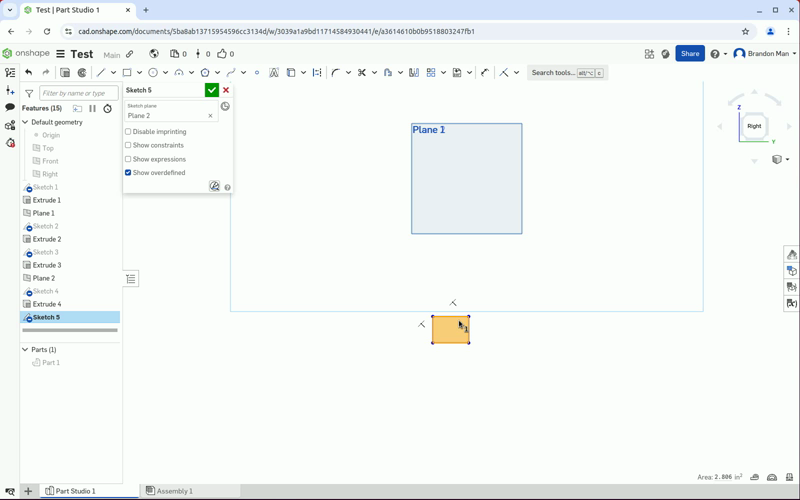
scroll(-6)
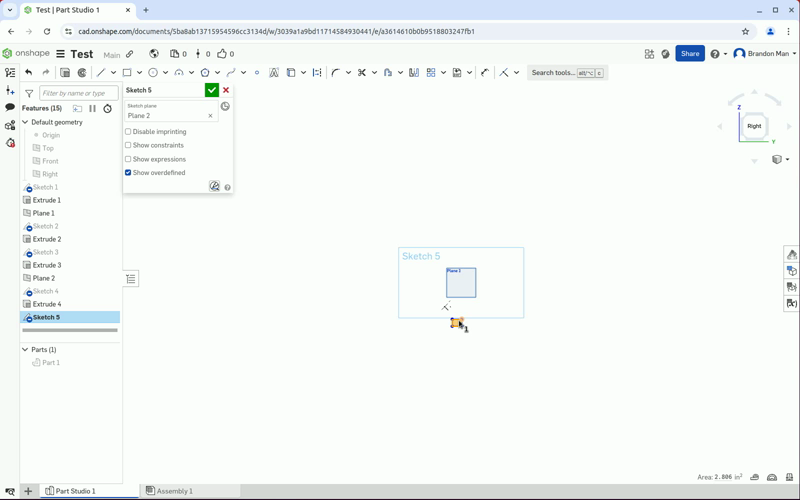
mouse_move(73, 352)
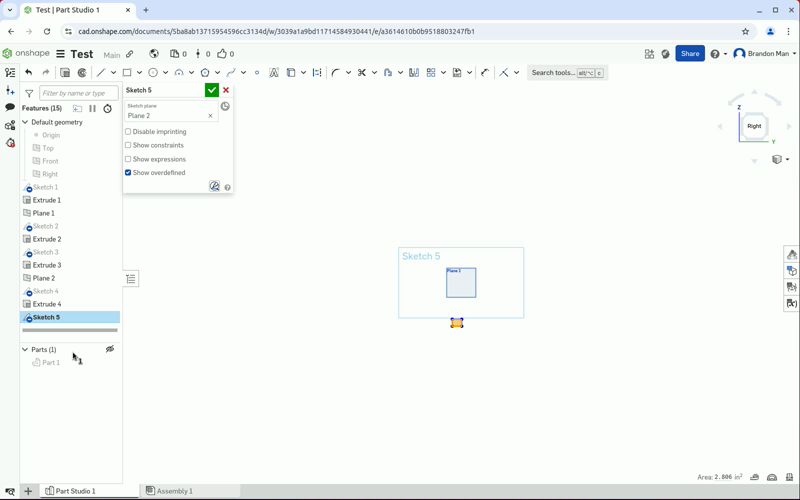
key(shift+y)
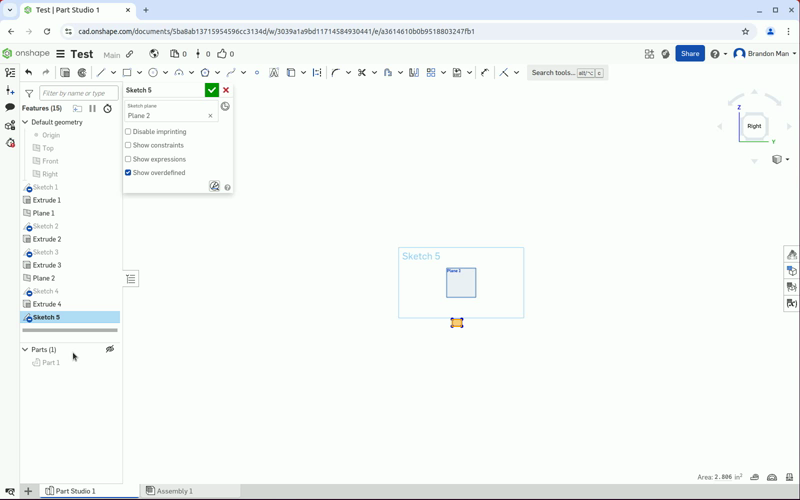
key(shift+e)
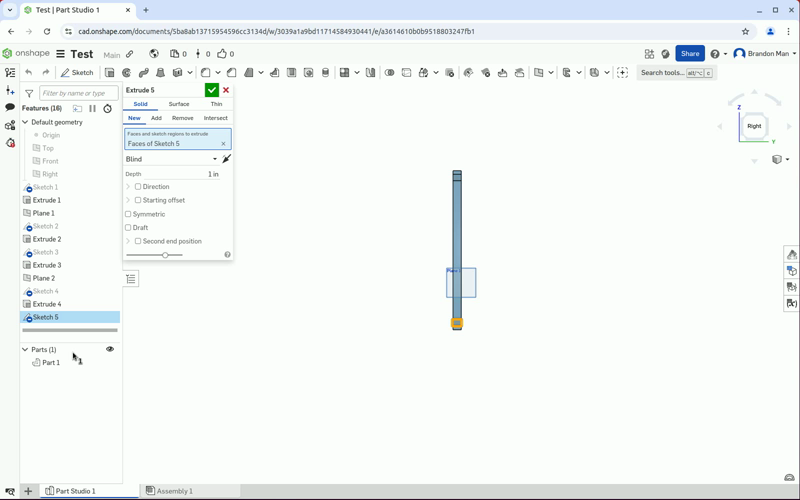
mouse_move(143, 106)
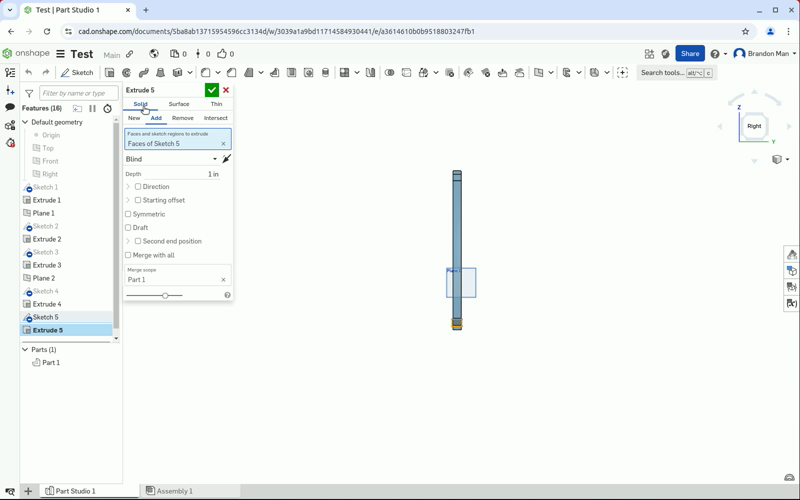
click(143, 106)
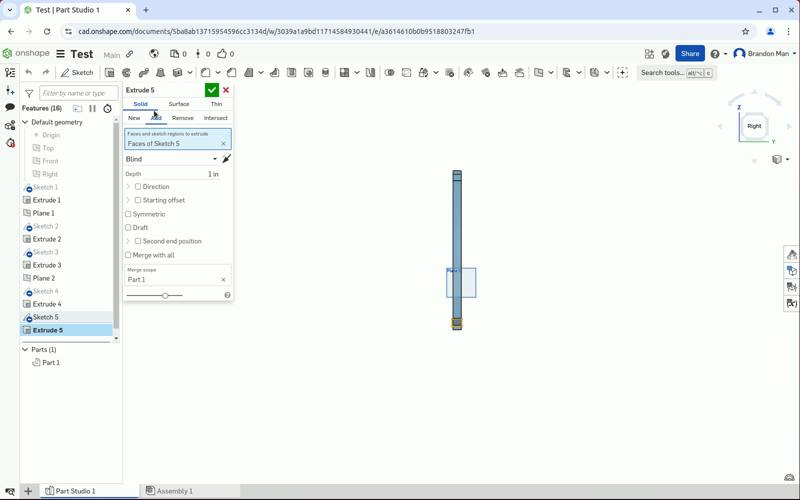
mouse_move(186, 120)
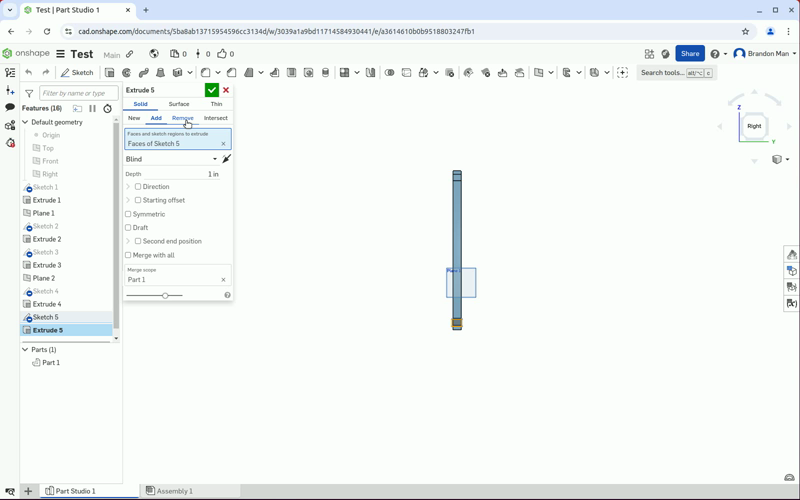
click(186, 120)
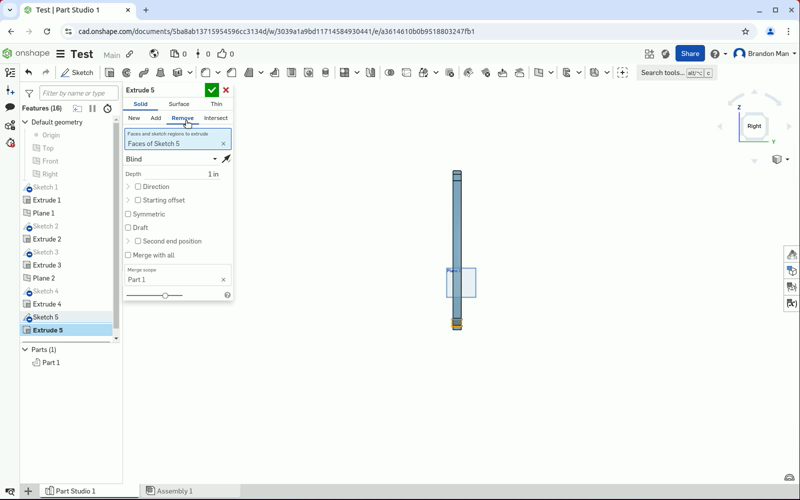
key(tab, 4)
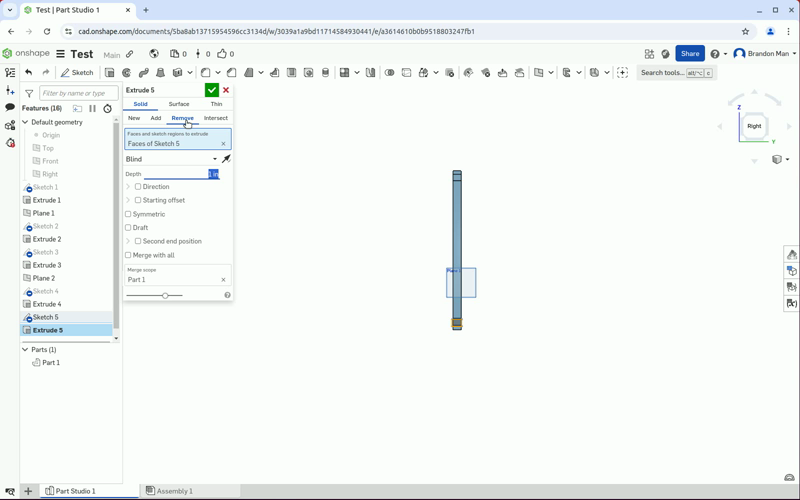
text(1.204)
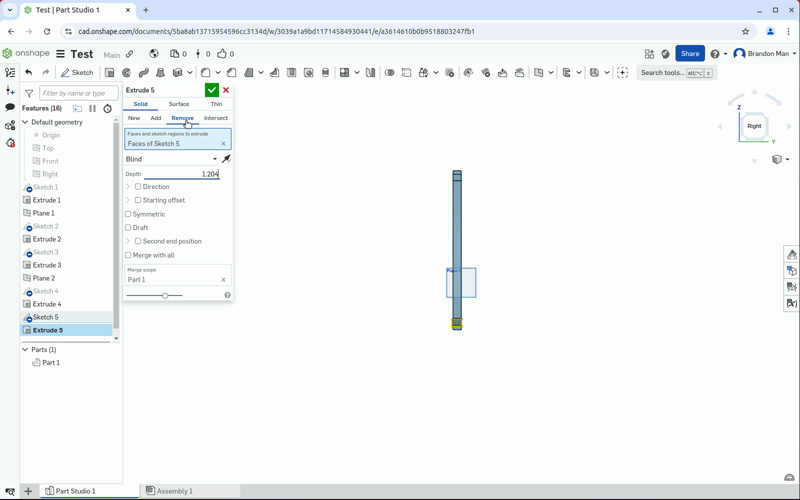
key(tab, 6)
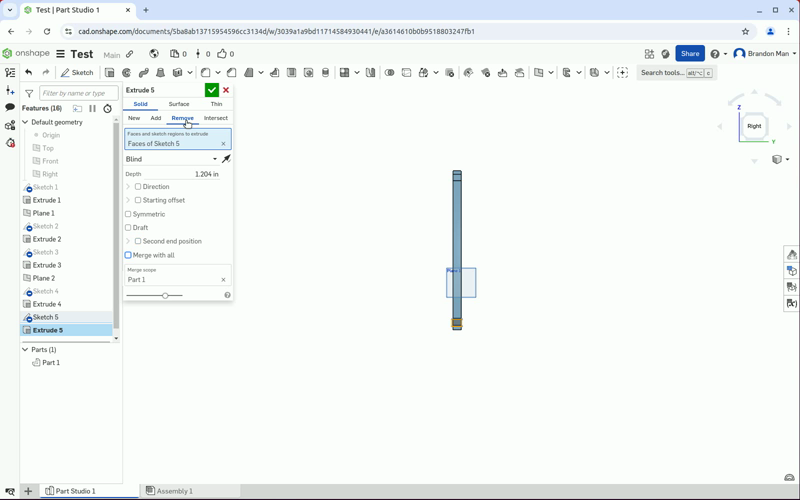
key(space)
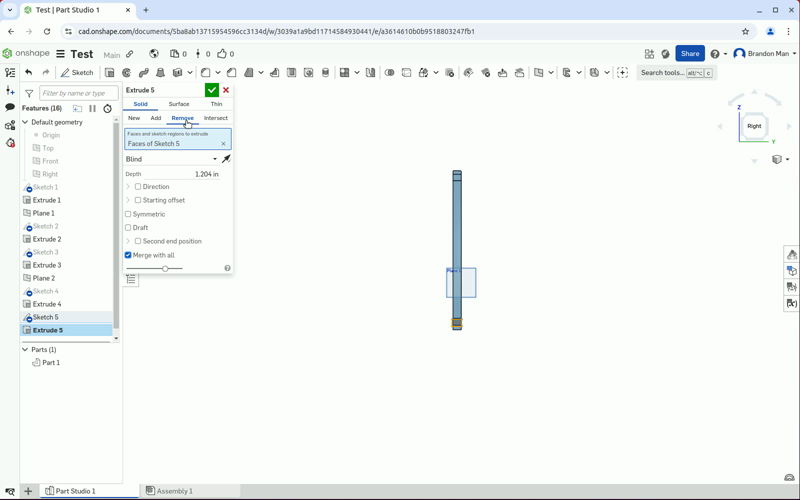
key(enter)
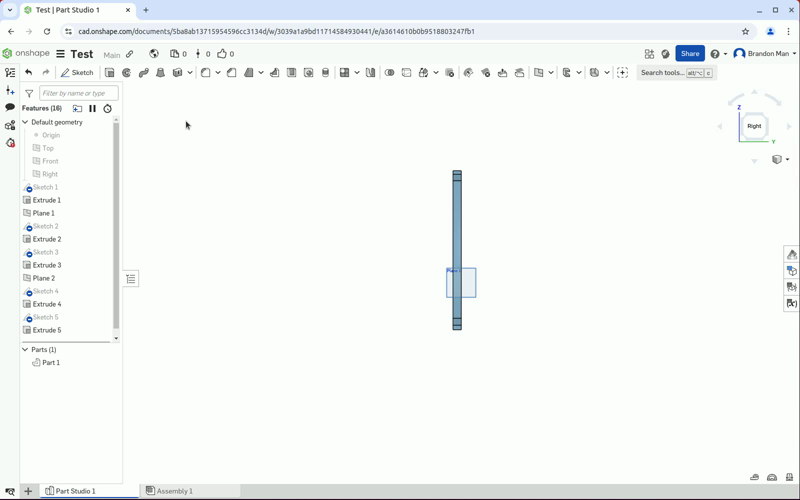
key(shift+h)
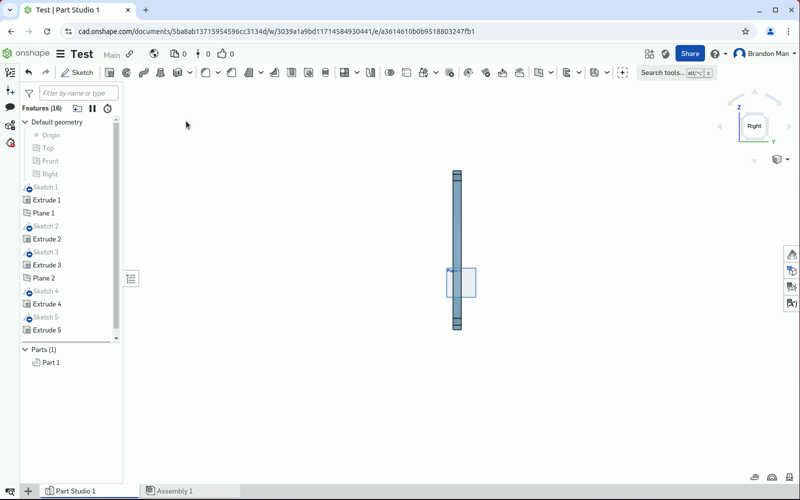
key(shift+h)
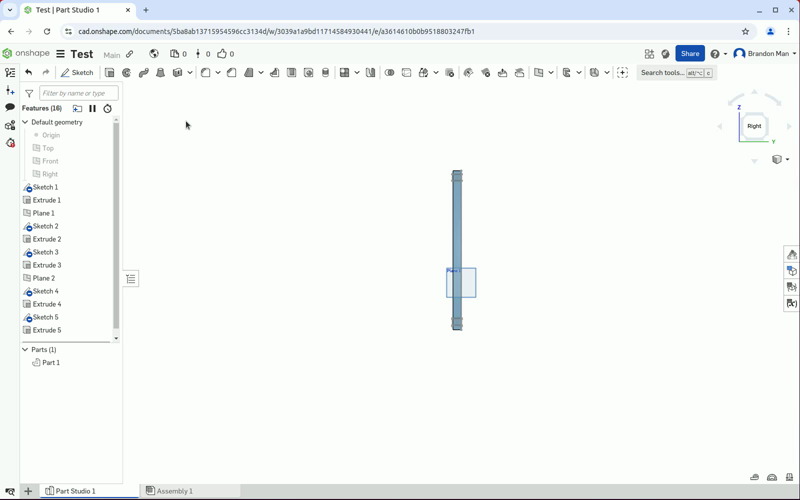
key(shift+7)
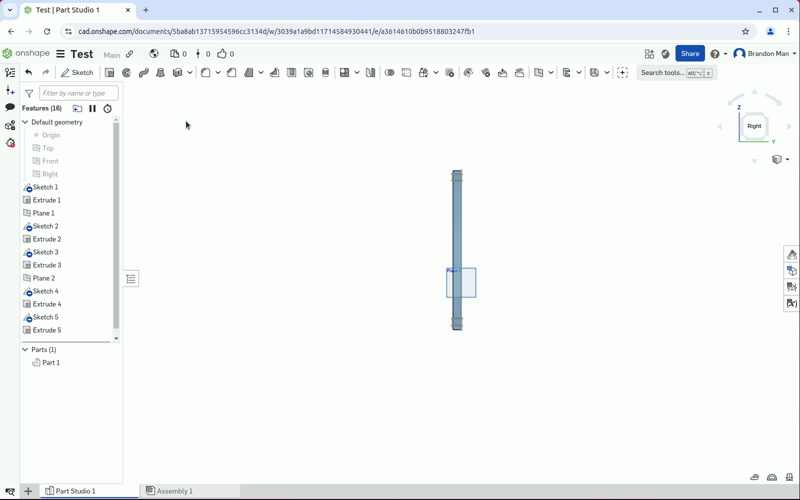
key(right, 2)
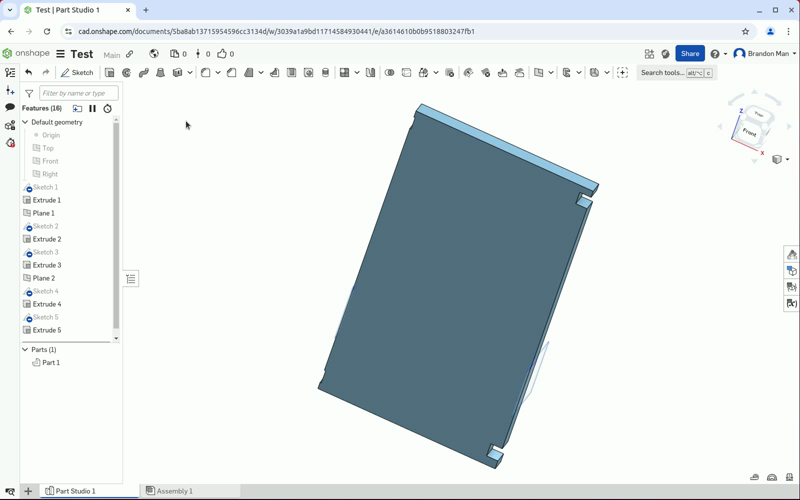
key(down, 2)
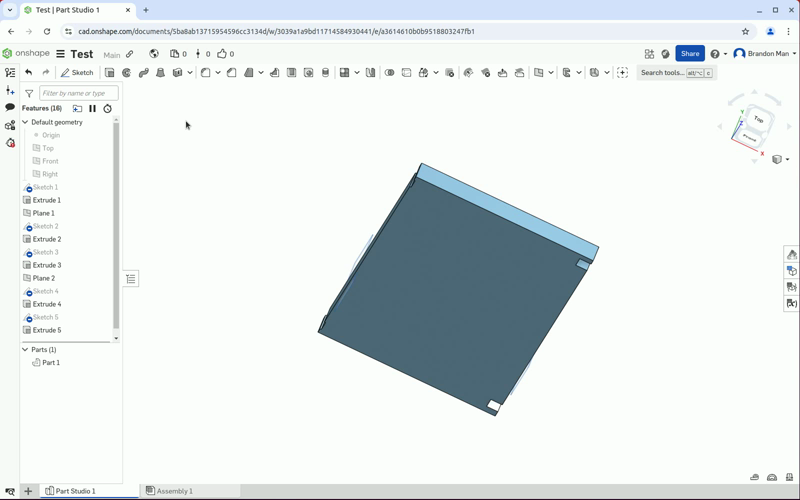
key(up, 2)
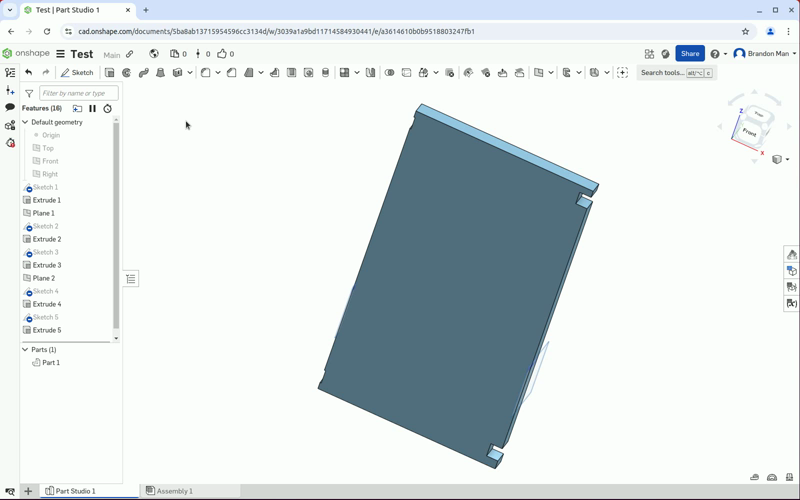
key(left, 2)
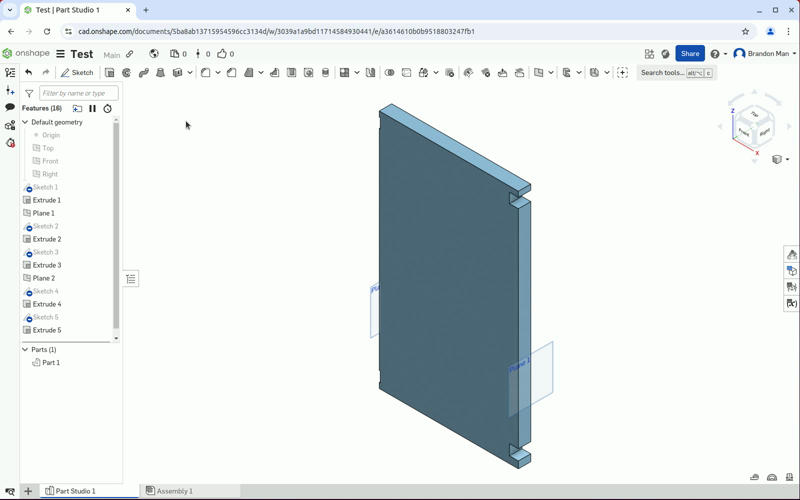
mouse_move(69, 189)
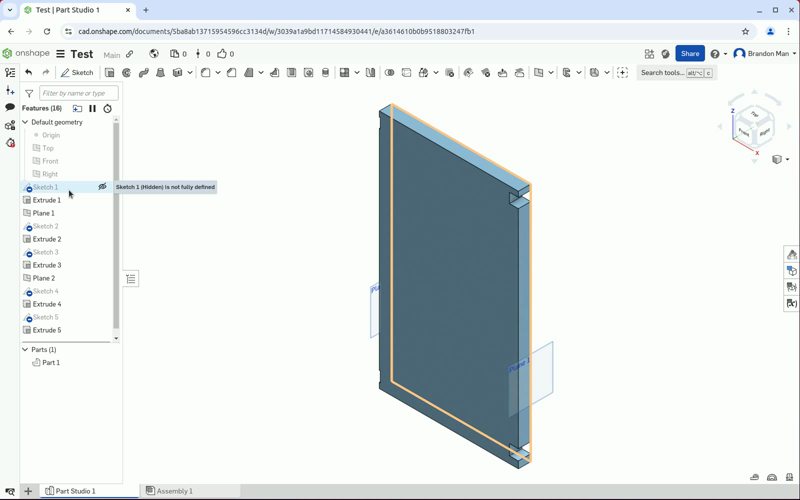
click(69, 189)